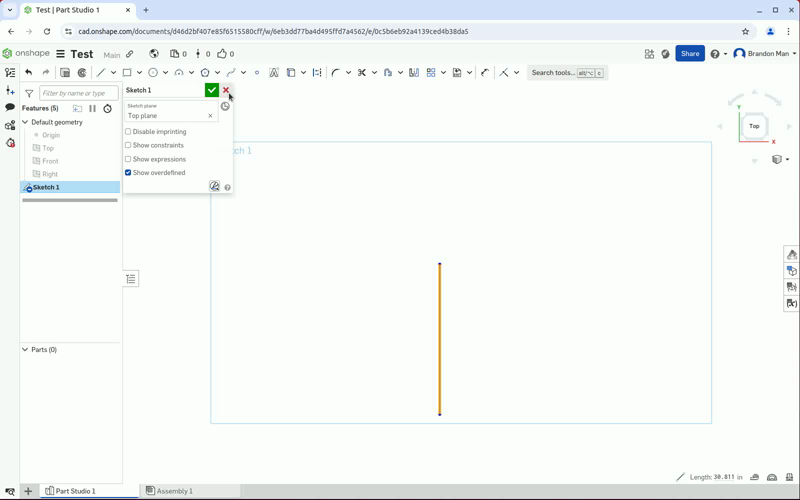
key(shift+h)
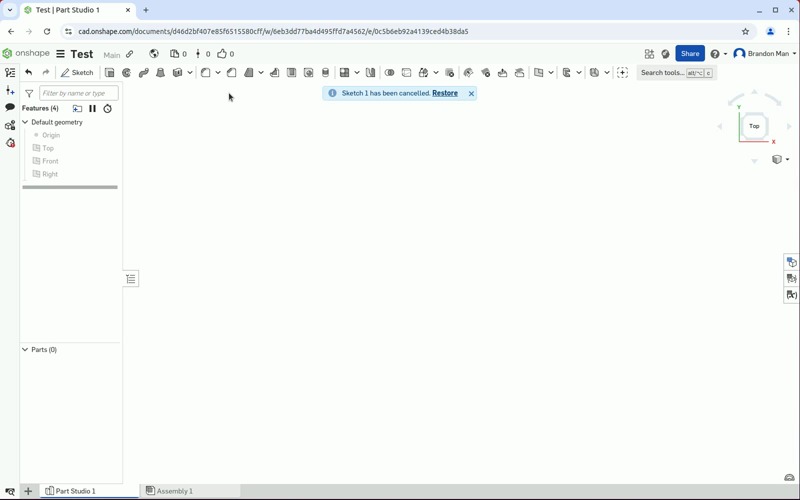
mouse_move(73, 352)
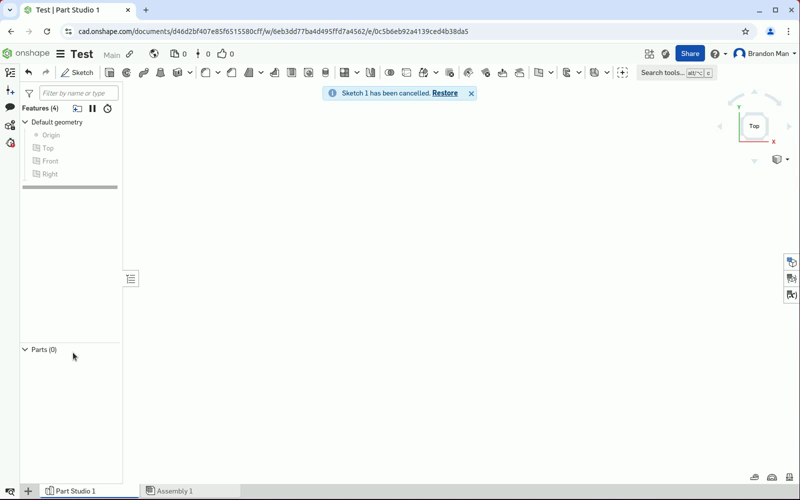
key(y)
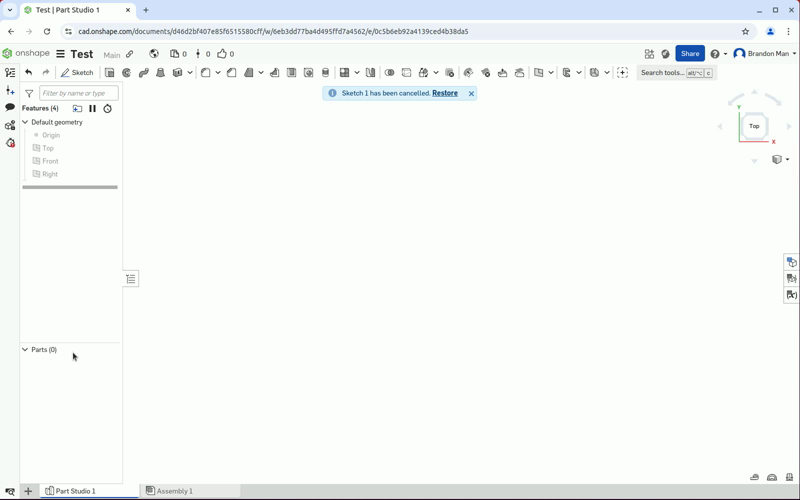
key(shift+p)
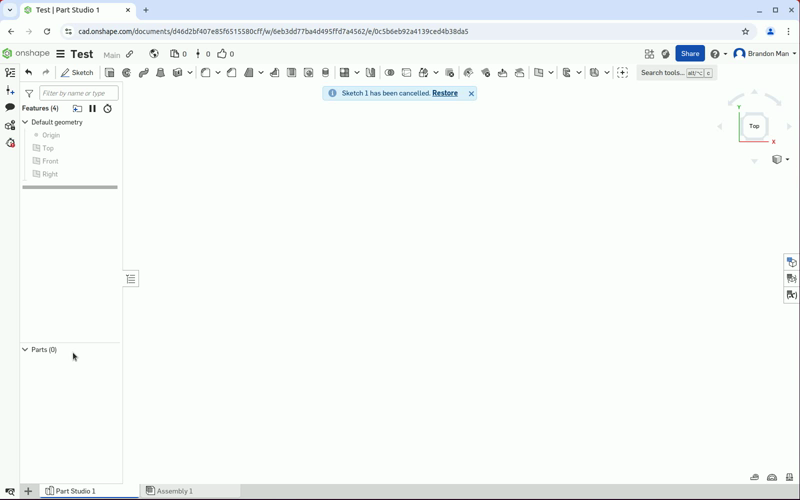
key(space)
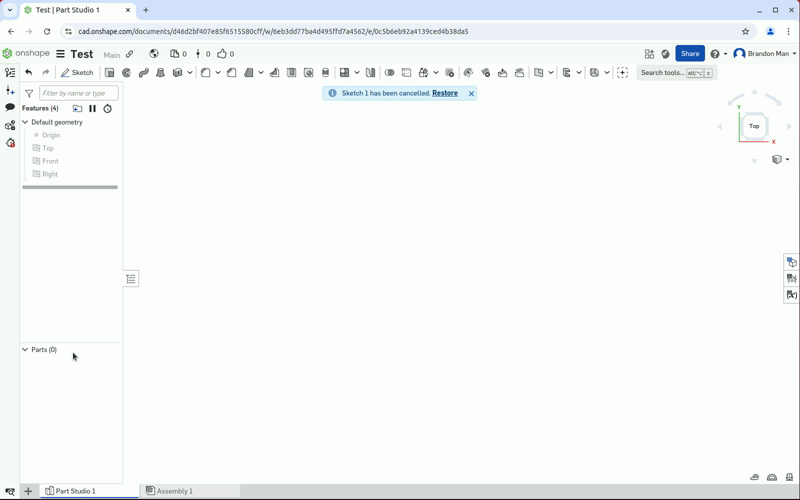
key_down(shift)
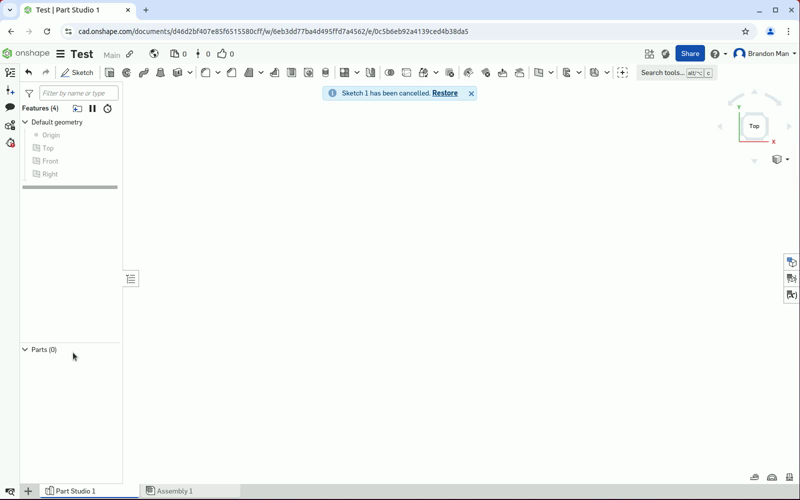
key(up)
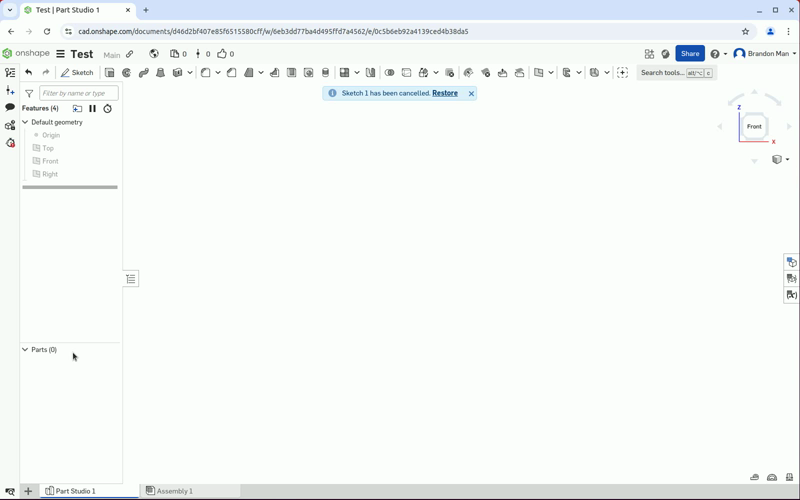
key_up(shift)
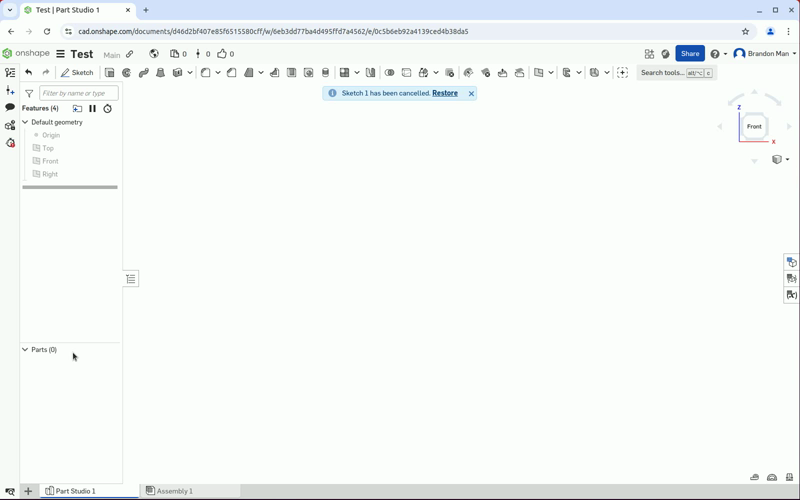
mouse_move(73, 352)
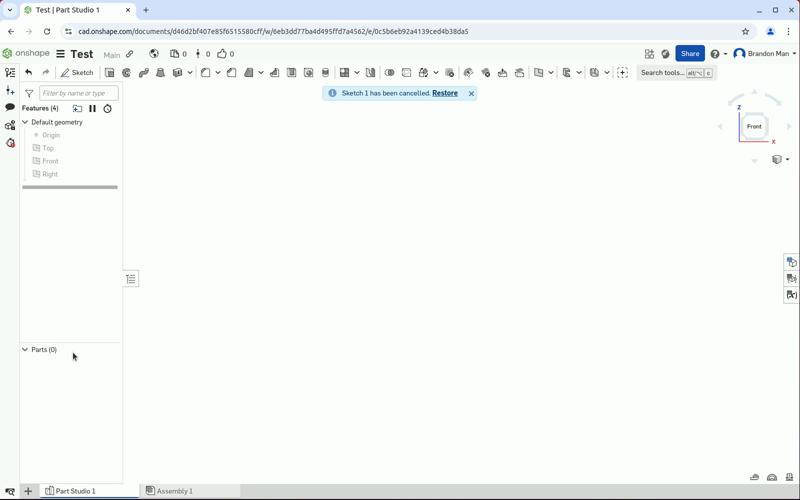
key(shift+y)
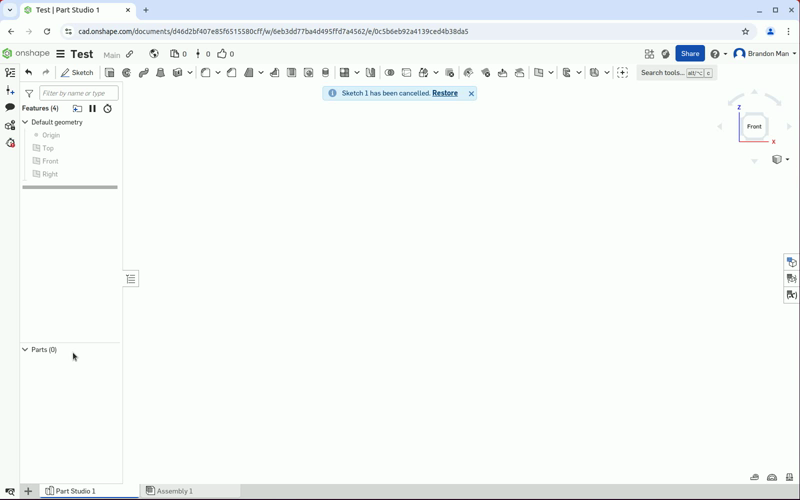
key(shift+s)
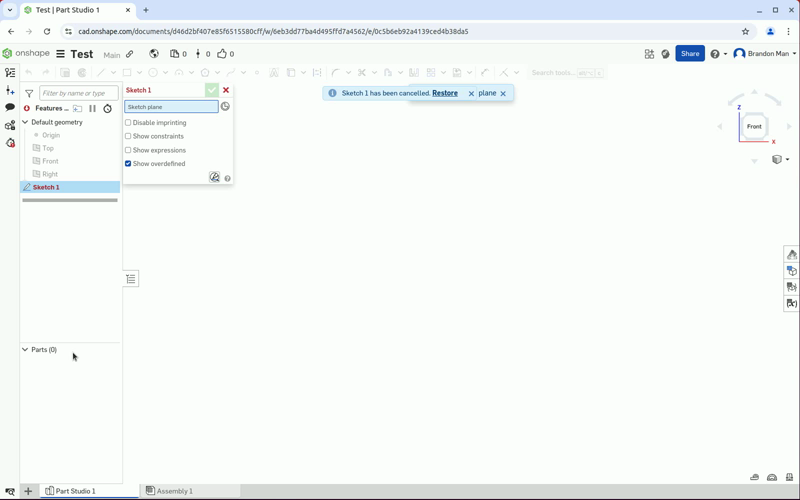
mouse_move(73, 163)
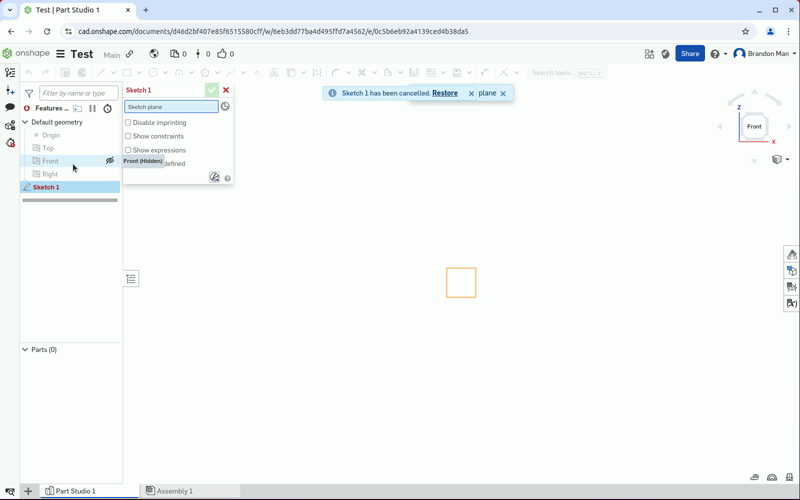
click(73, 163)
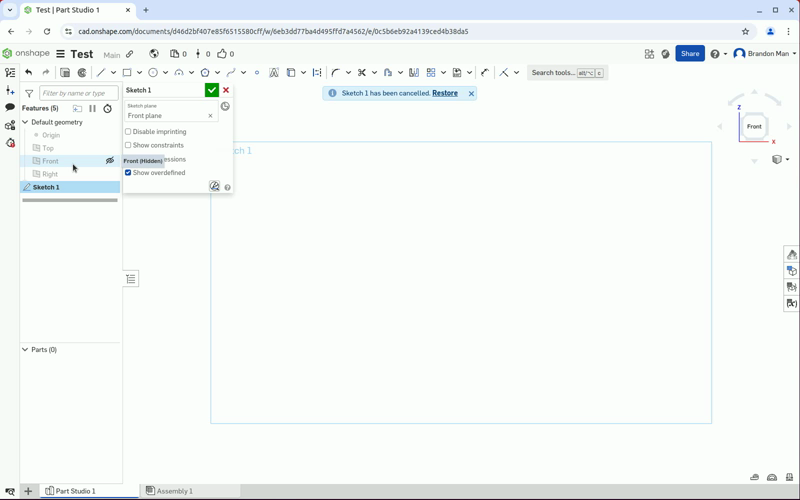
mouse_move(73, 352)
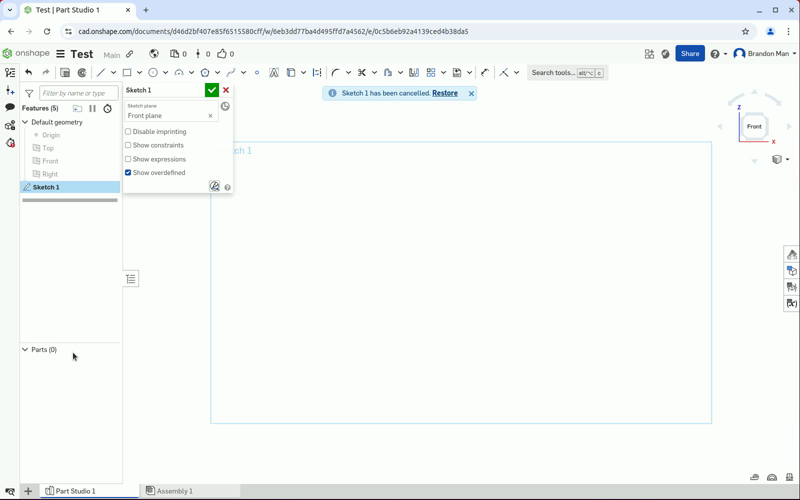
key(y)
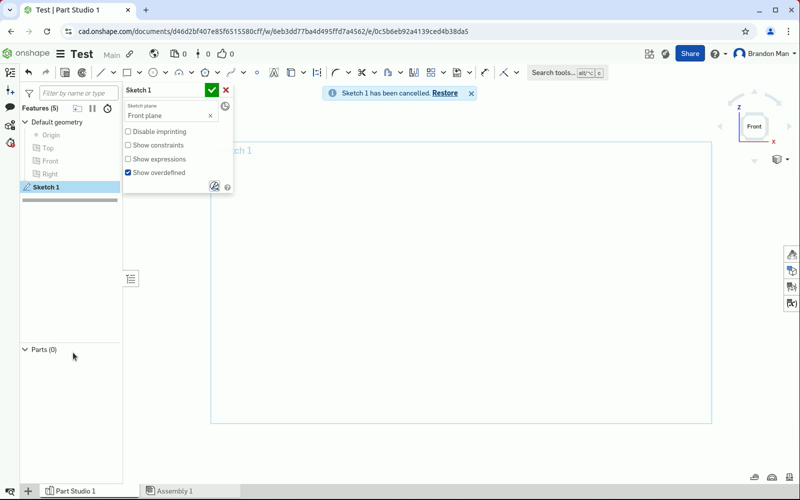
key(c)
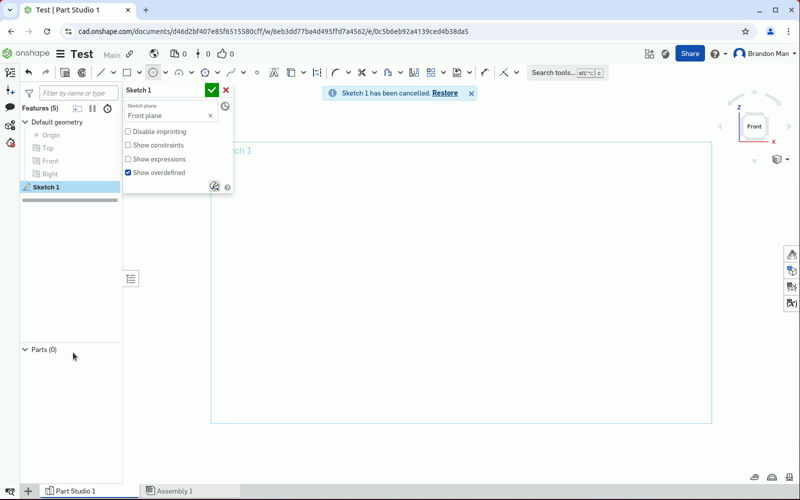
key_down(shift)
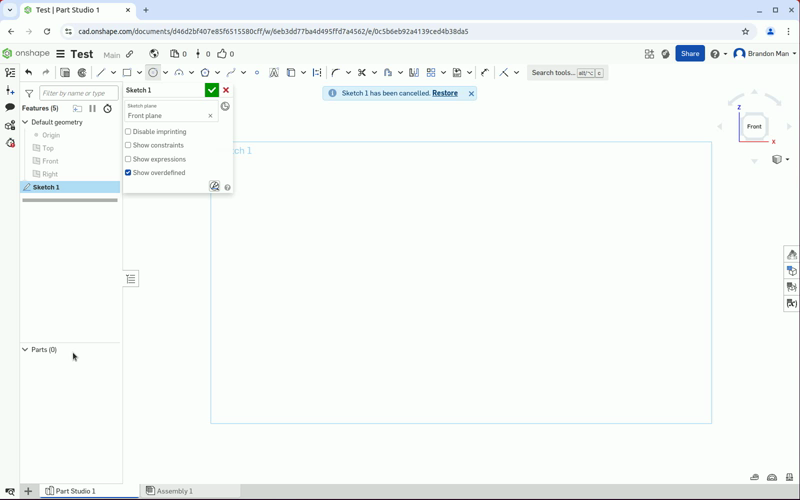
mouse_move(461, 282)
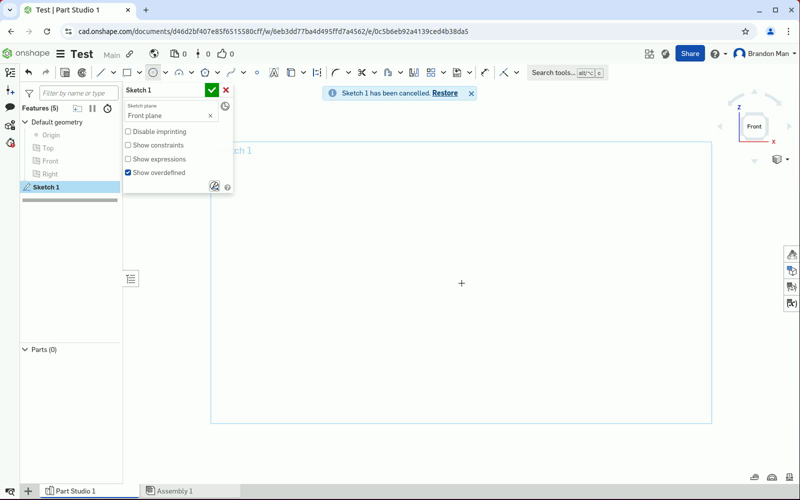
click(461, 282)
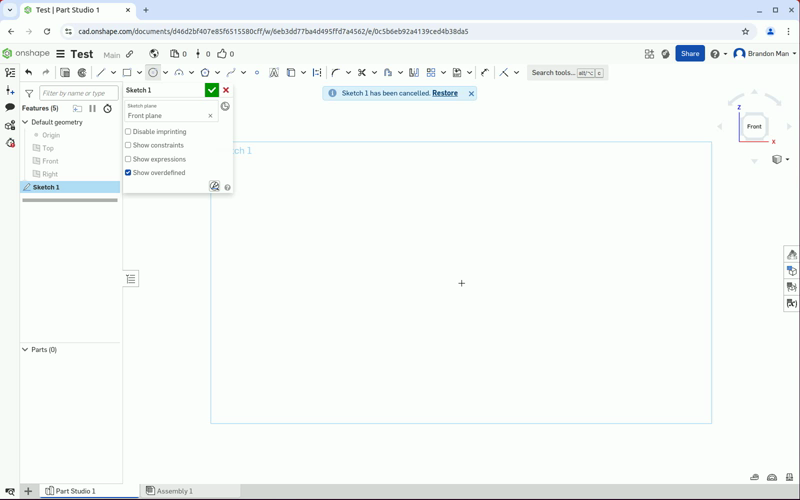
key_up(shift)
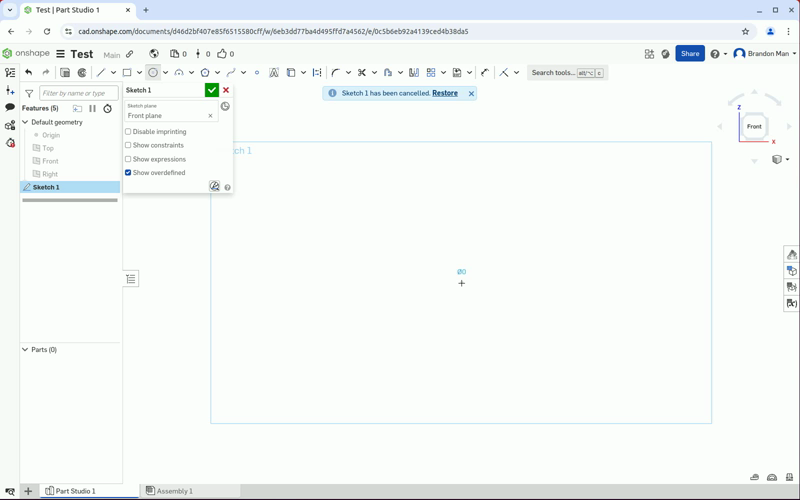
mouse_move(480, 282)
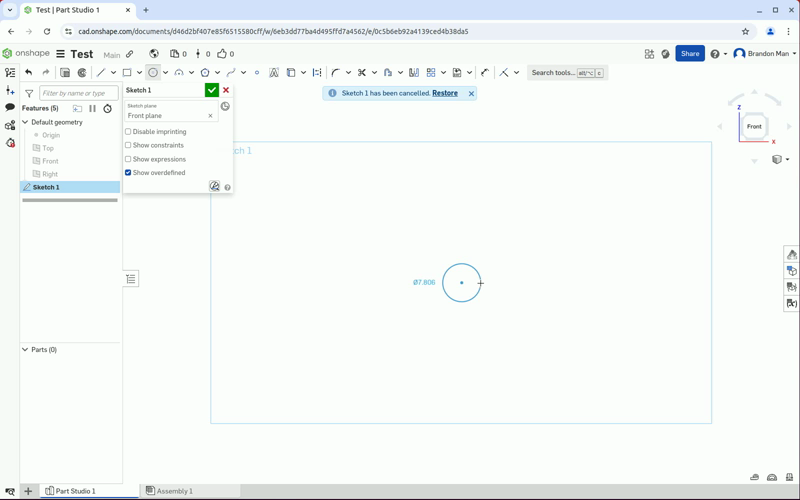
click(480, 282)
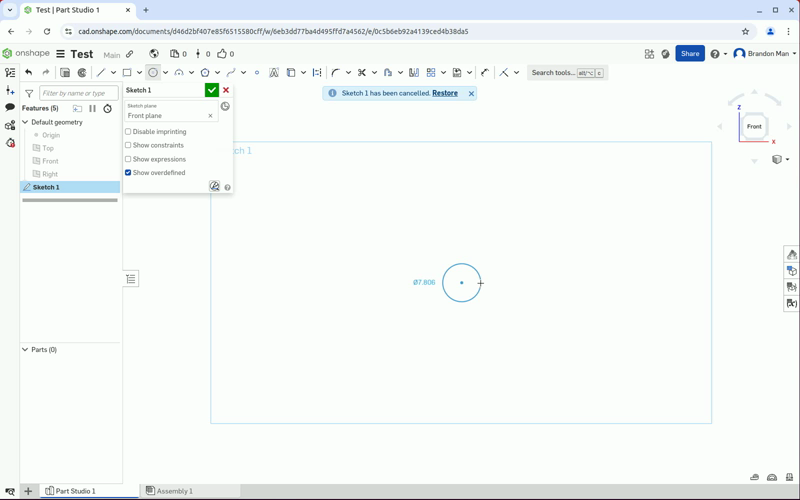
key(esc)
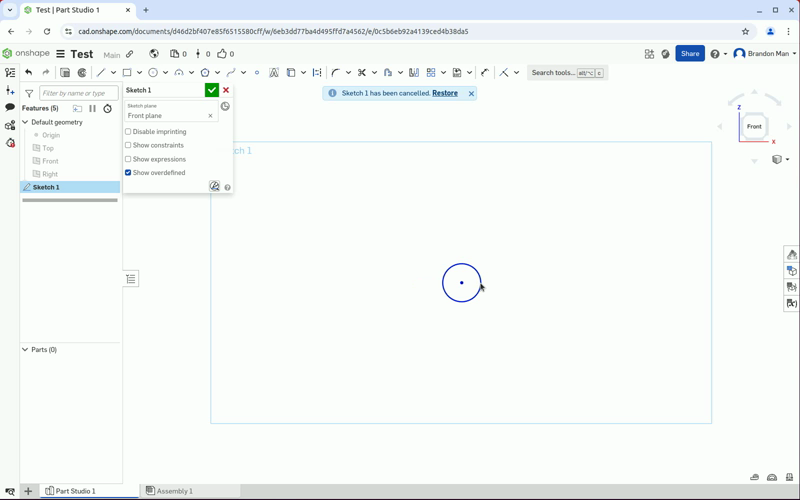
mouse_move(477, 279)
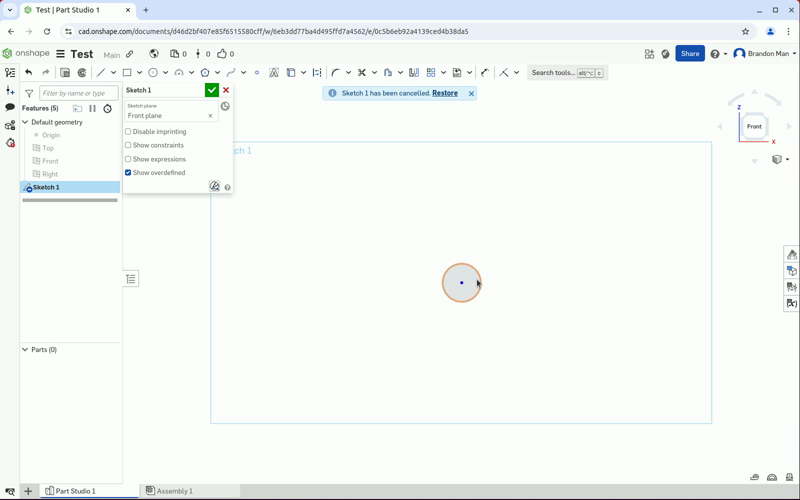
scroll(6)
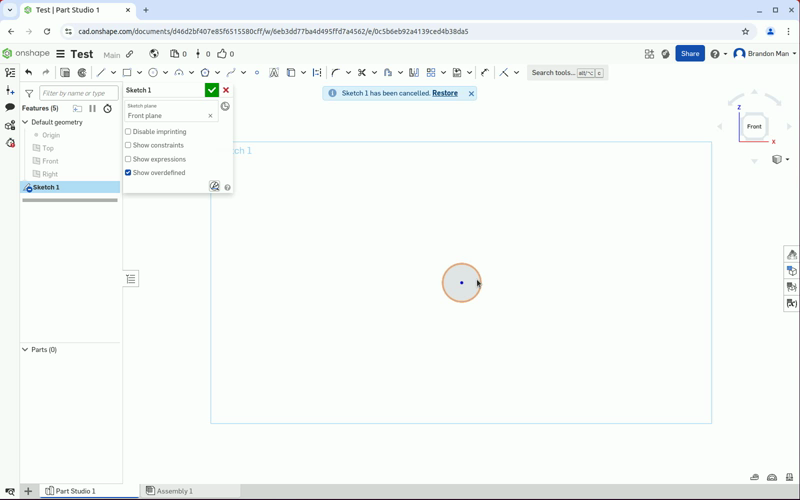
scroll(6)
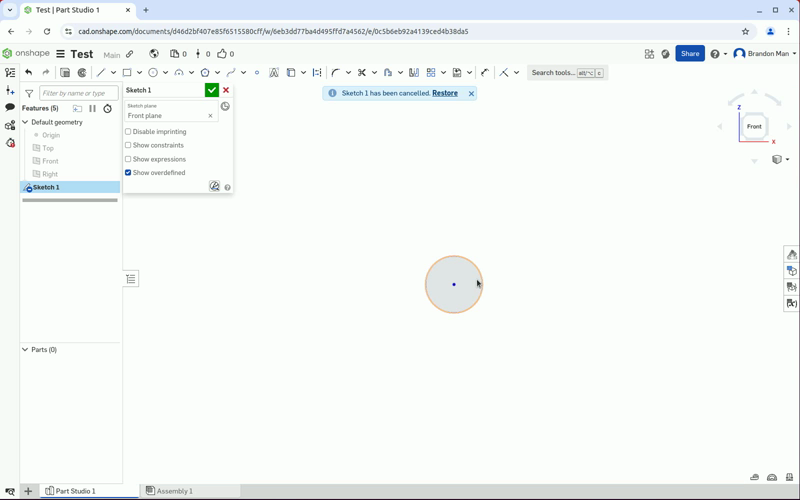
scroll(6)
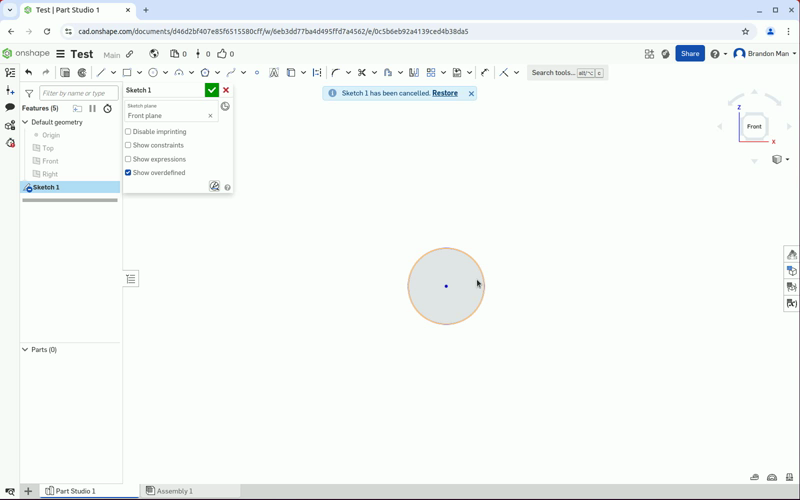
scroll(6)
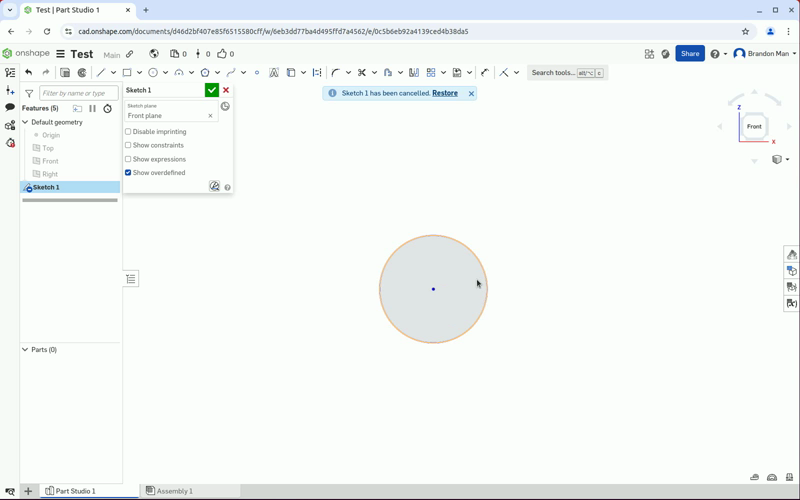
scroll(6)
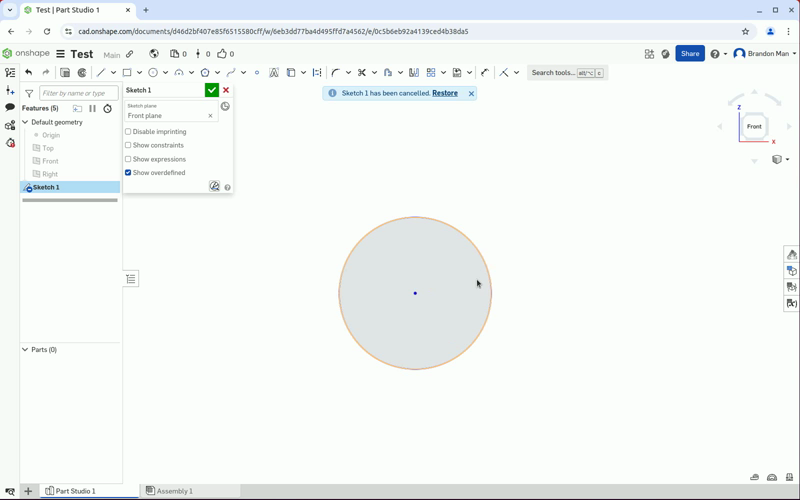
scroll(6)
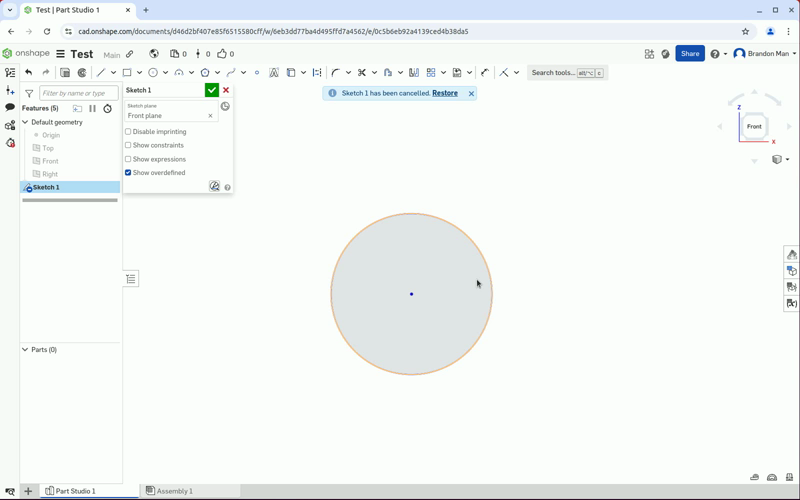
scroll(6)
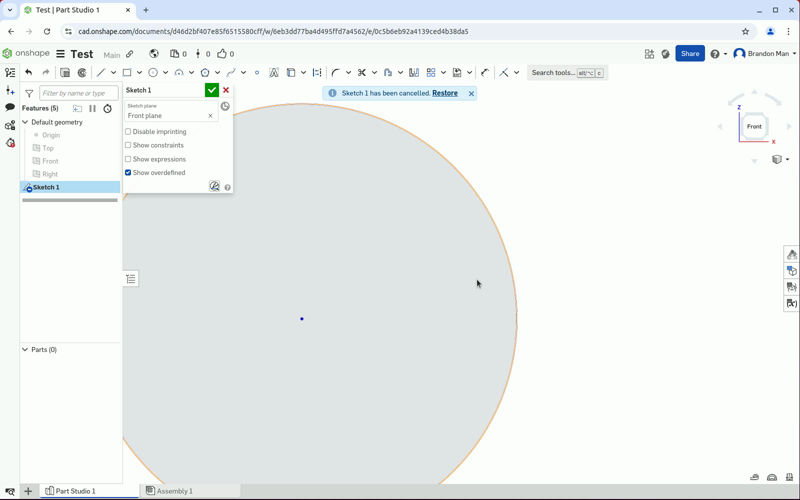
click(477, 279)
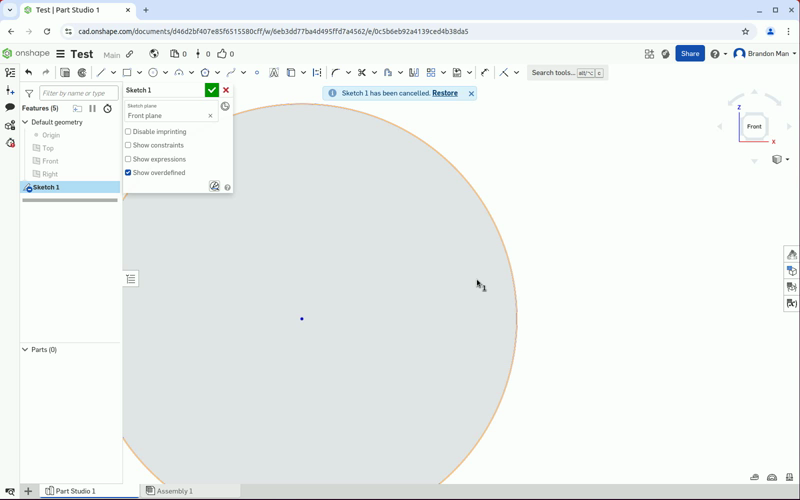
scroll(-6)
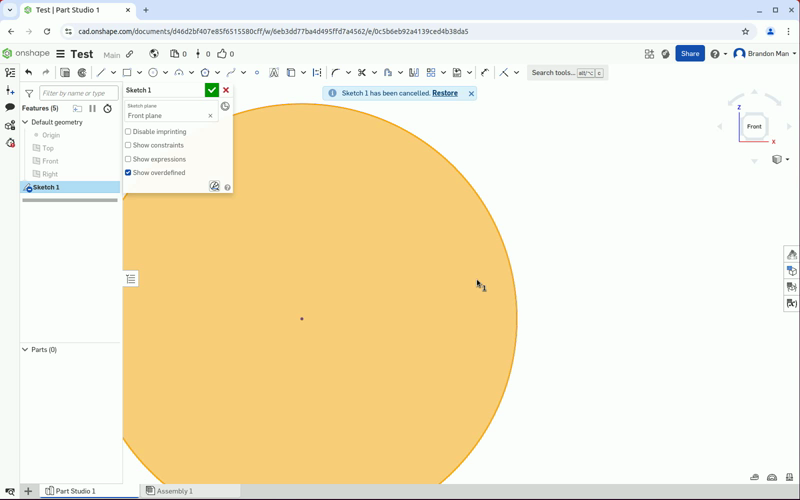
scroll(-6)
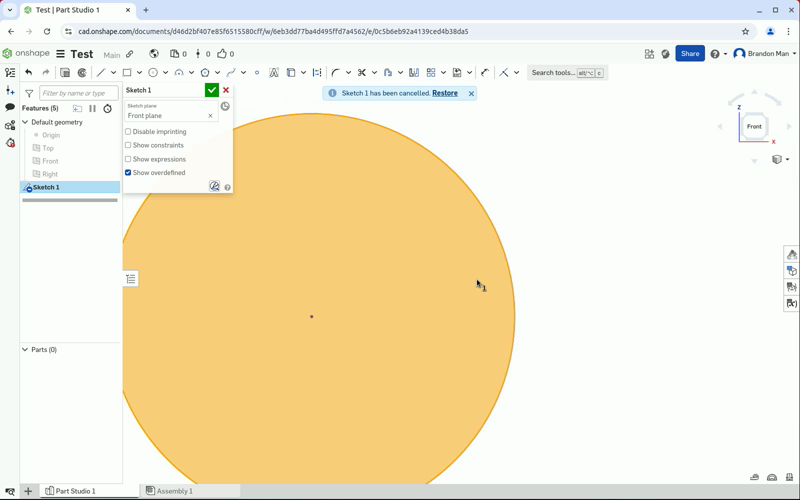
scroll(-6)
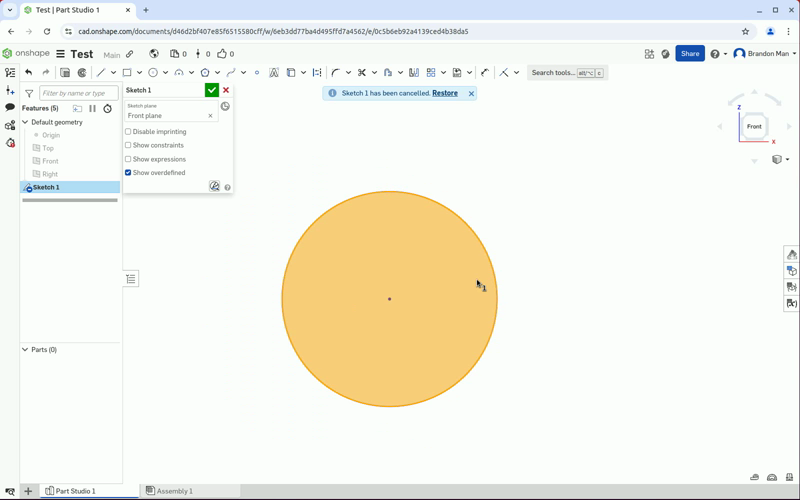
scroll(-6)
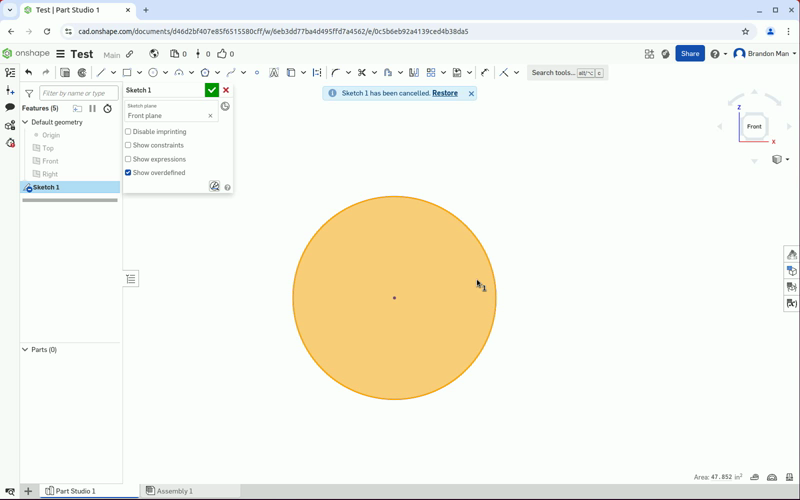
scroll(-6)
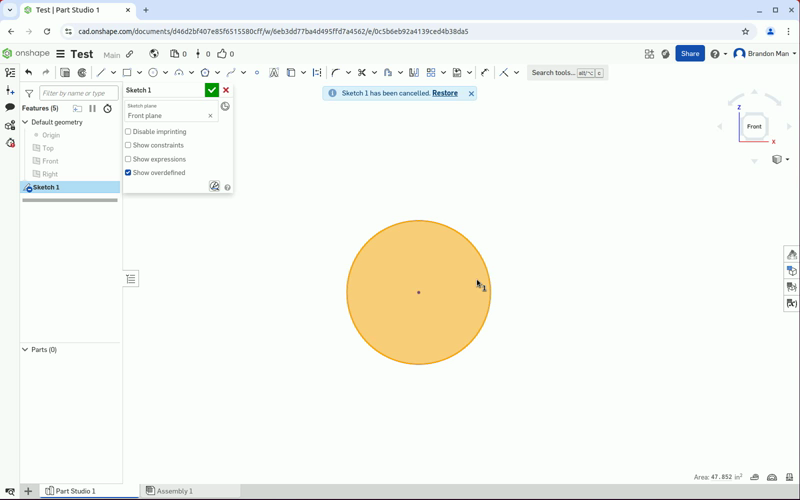
scroll(-6)
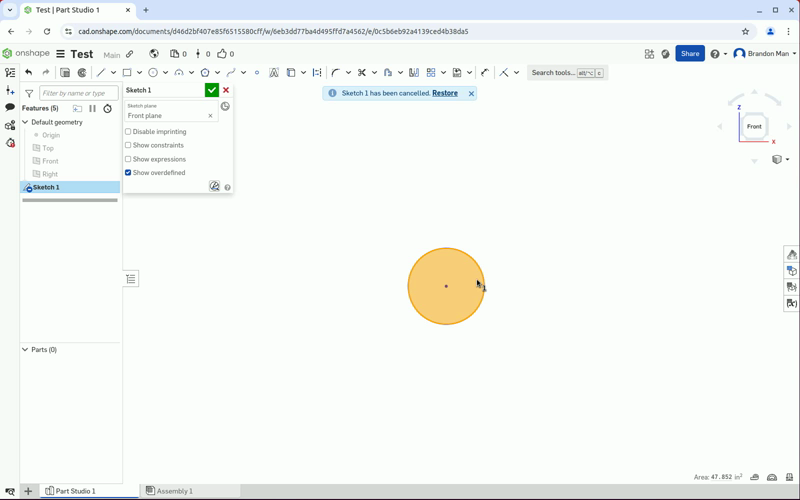
scroll(-6)
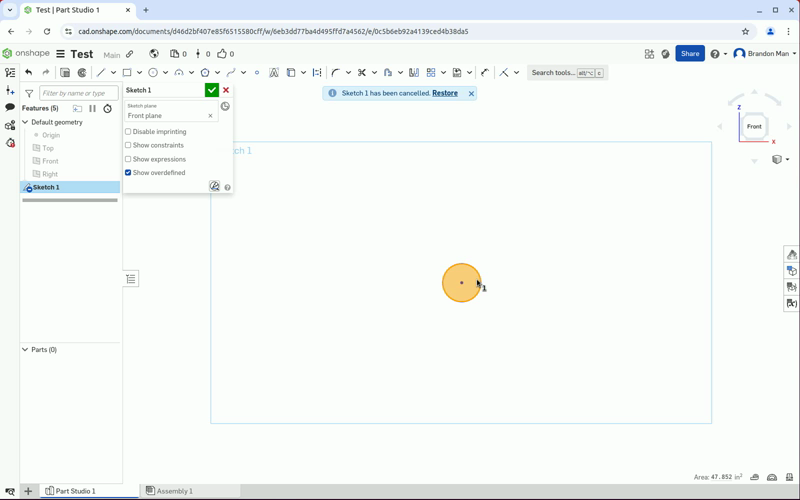
mouse_move(73, 352)
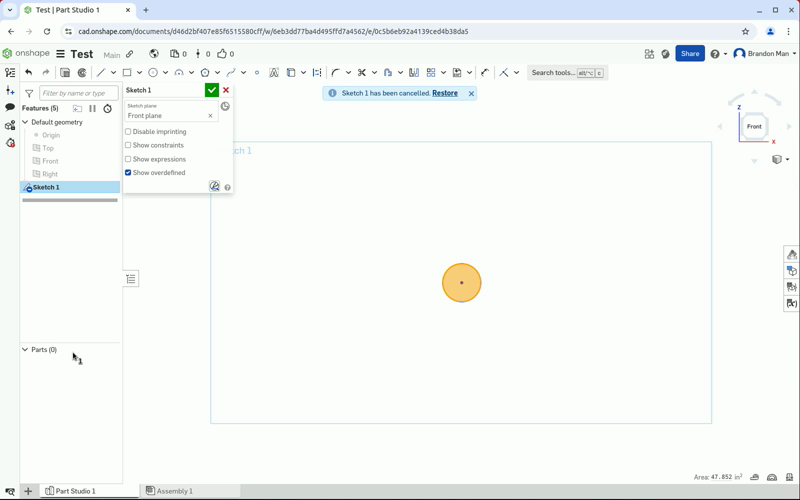
key(shift+y)
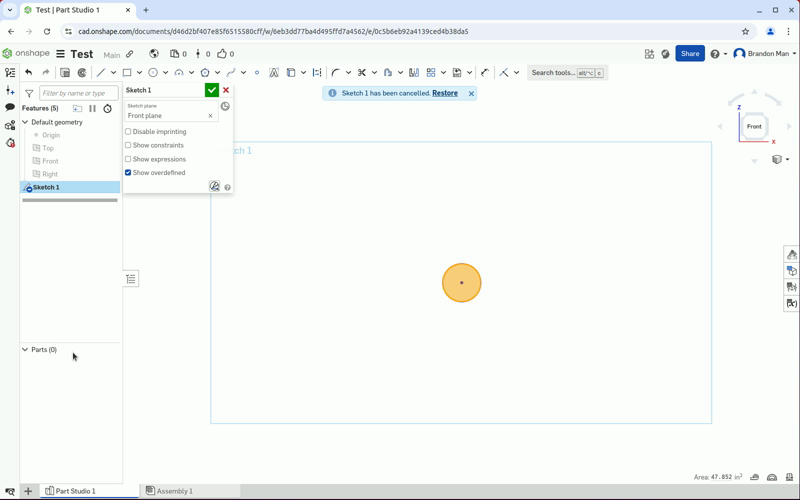
key(shift+e)
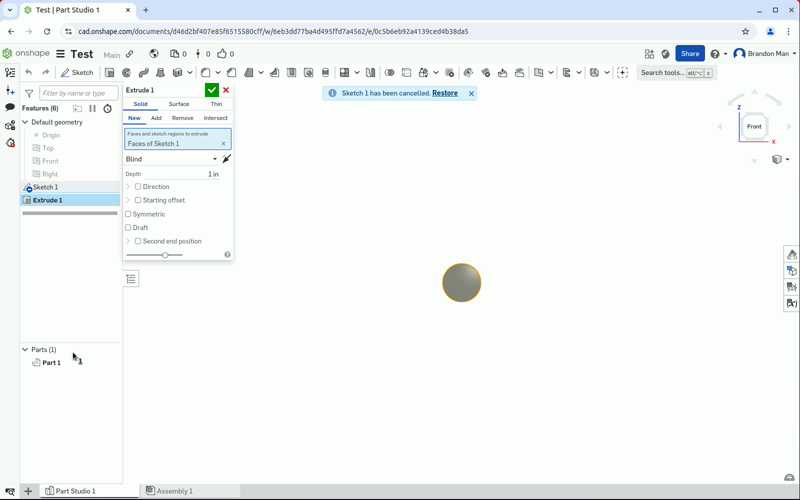
mouse_move(143, 106)
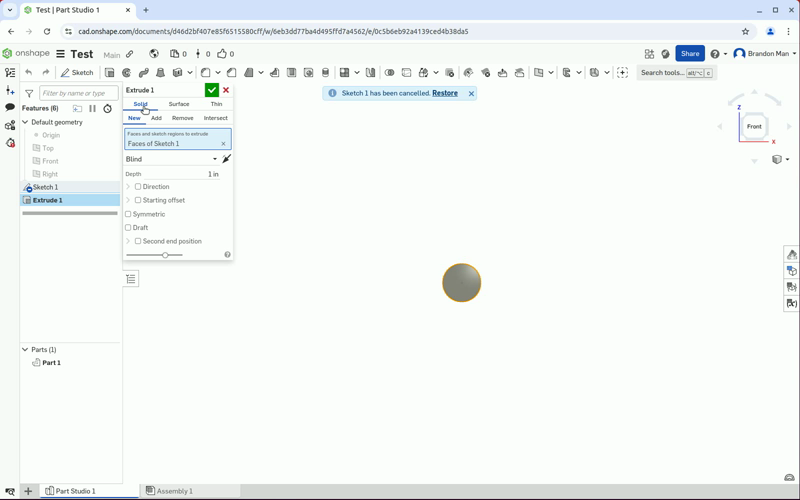
click(143, 106)
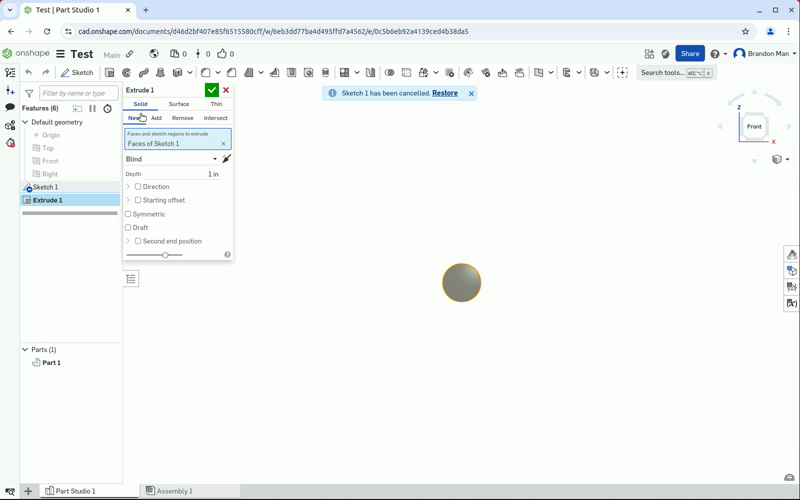
mouse_move(137, 120)
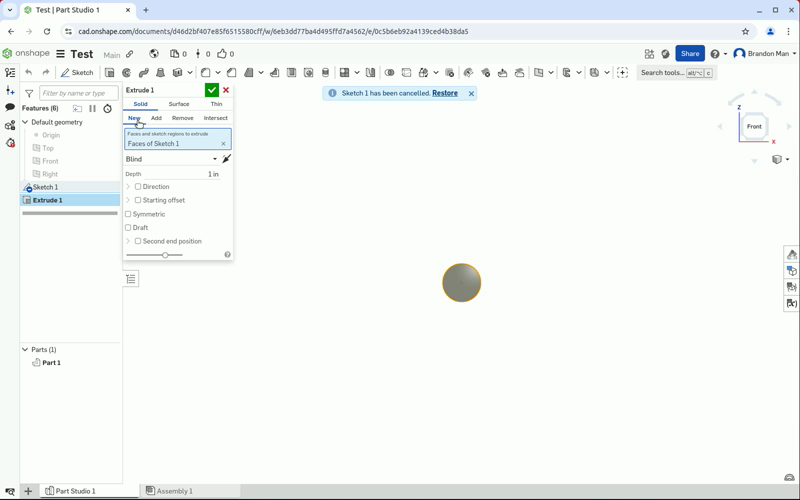
click(137, 120)
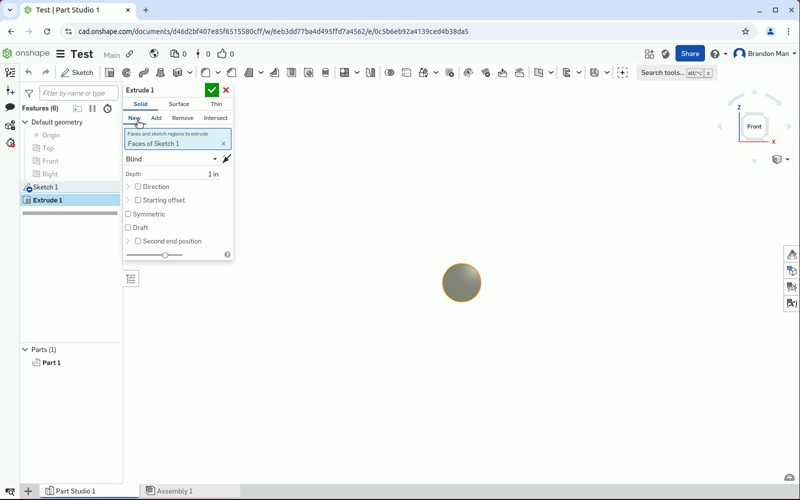
key(tab, 4)
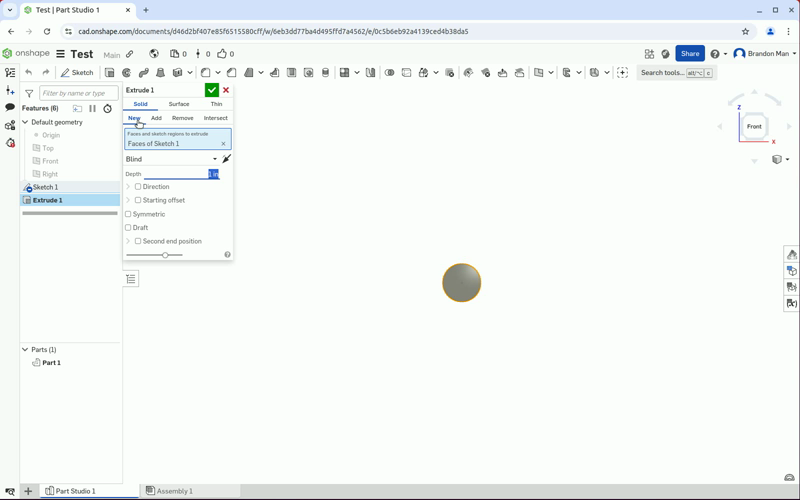
text(7.462)
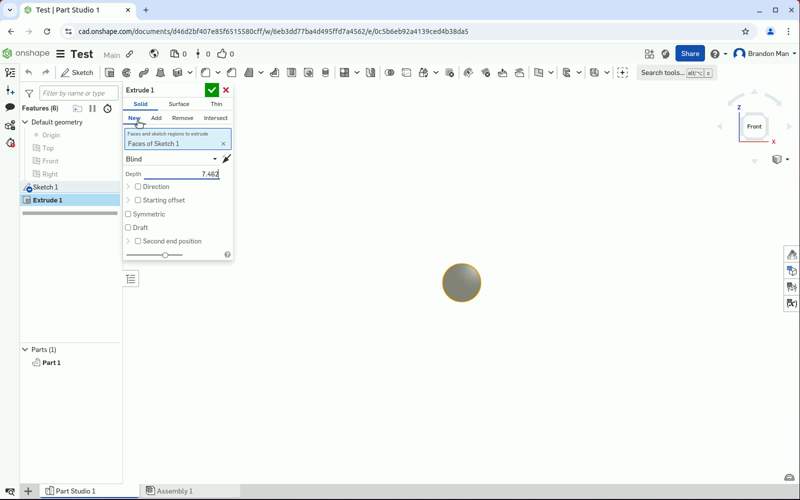
key(enter)
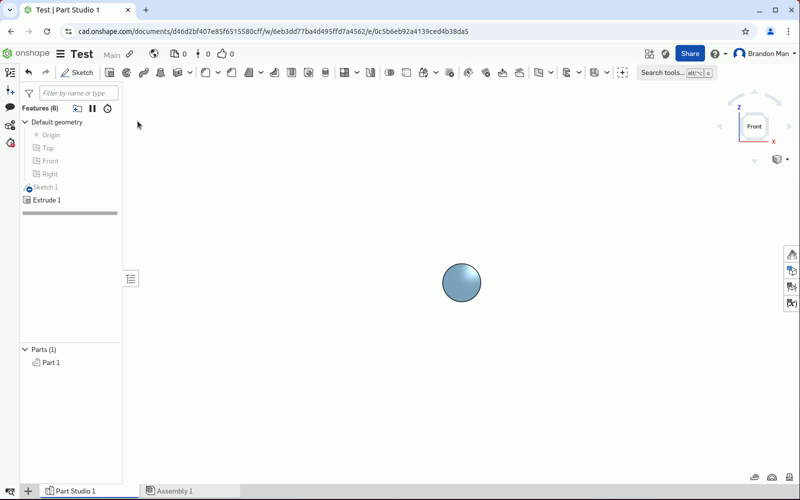
key(shift+h)
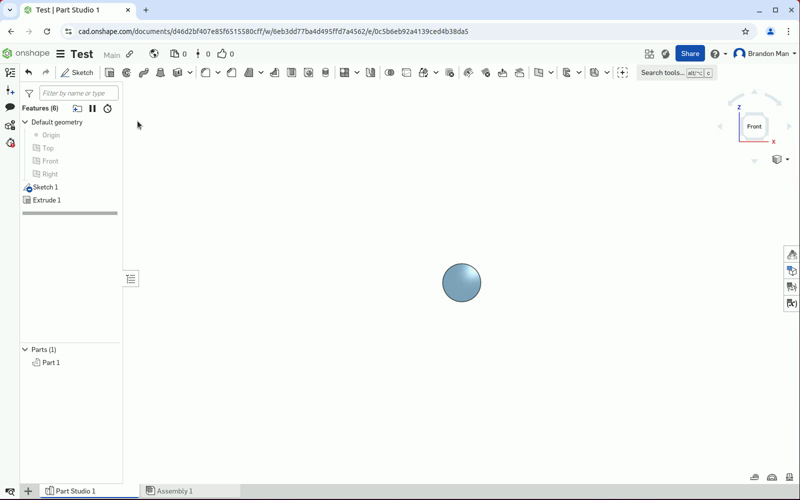
key(shift+h)
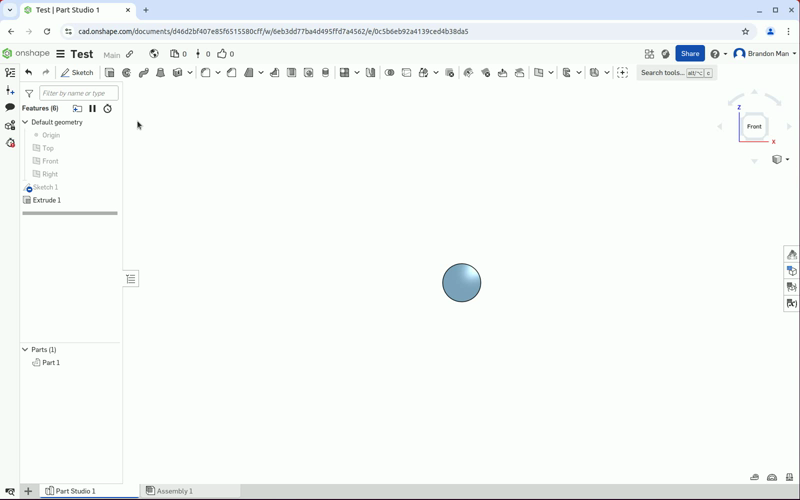
mouse_move(73, 189)
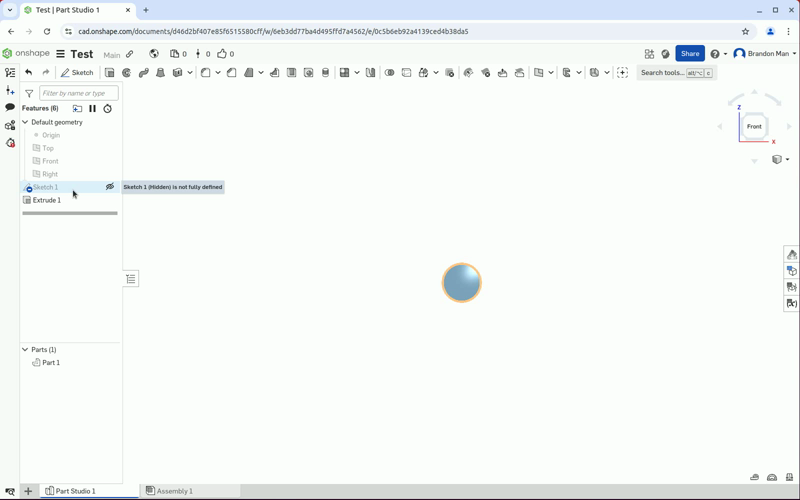
click(73, 189)
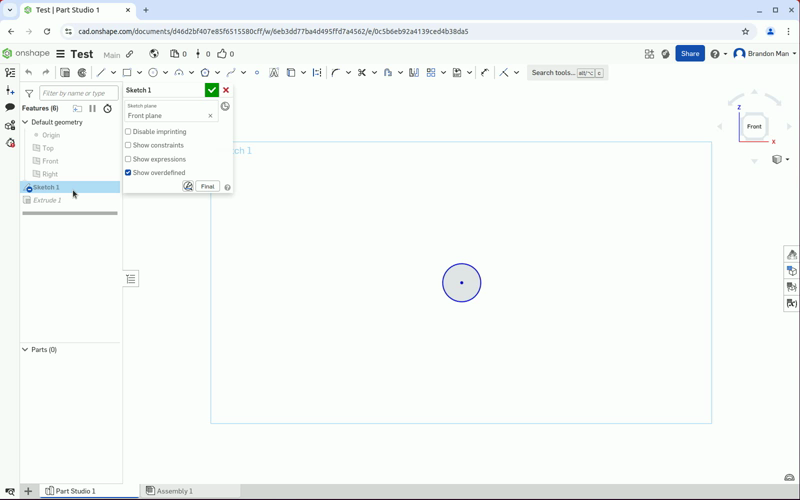
mouse_move(229, 92)
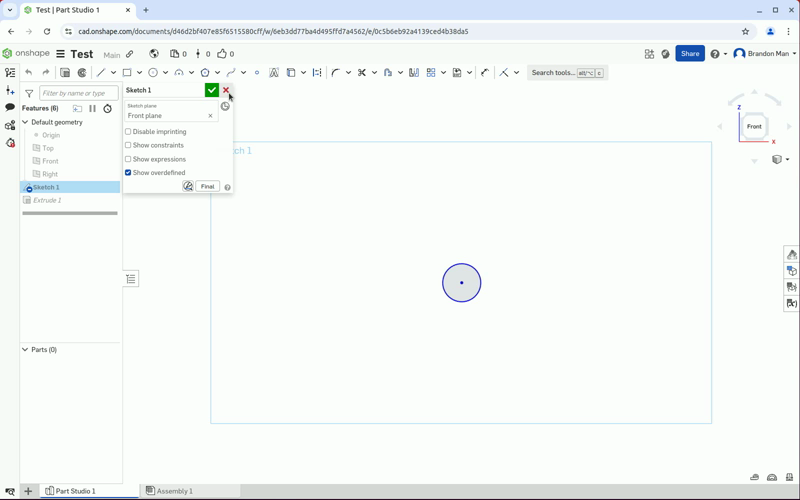
click(229, 92)
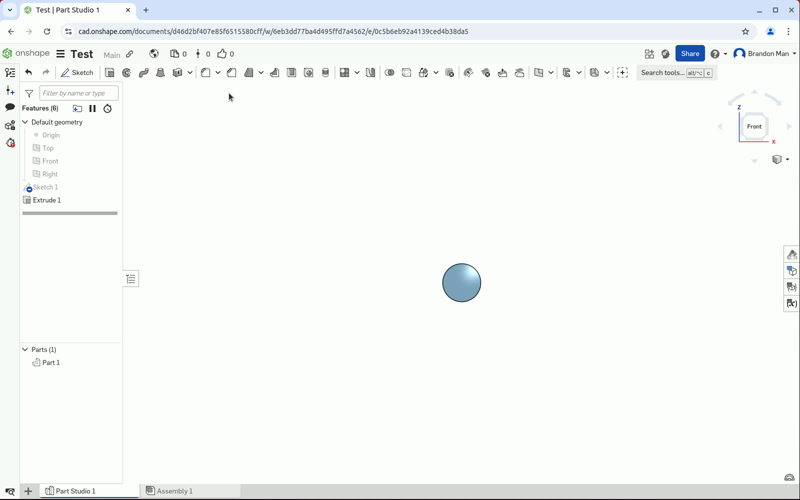
mouse_move(541, 75)
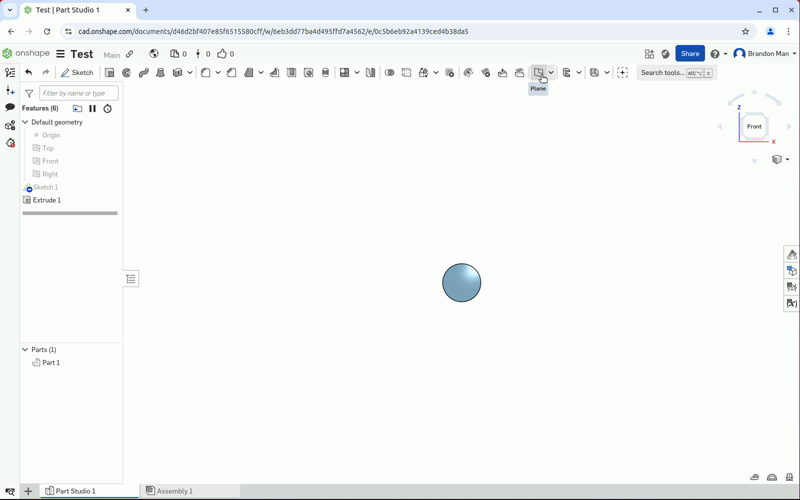
click(541, 75)
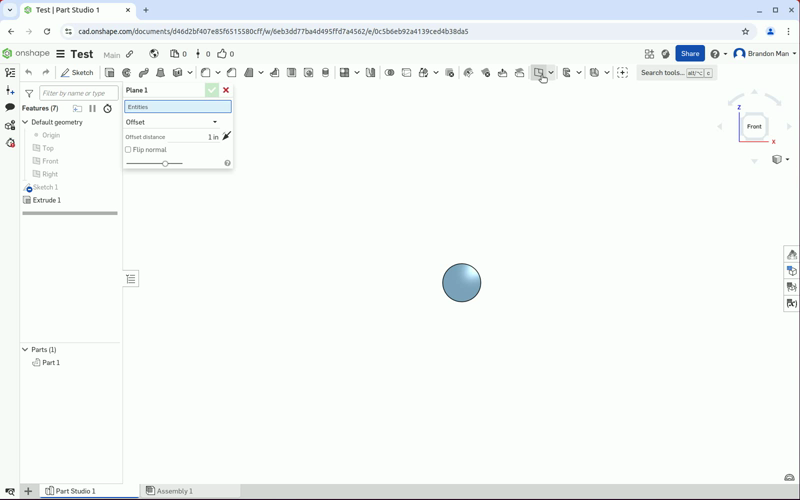
mouse_move(73, 163)
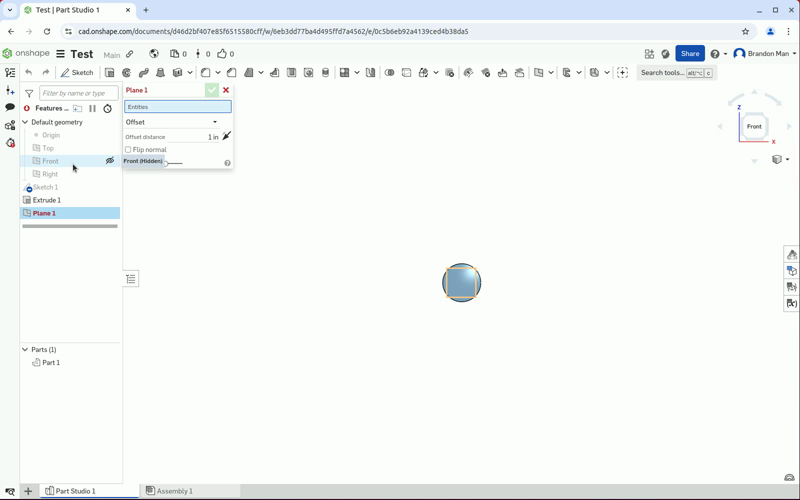
click(73, 163)
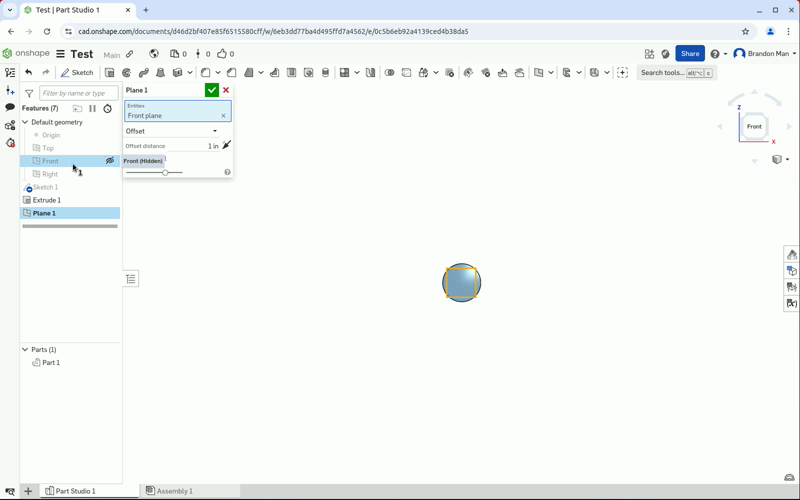
key(tab, 2)
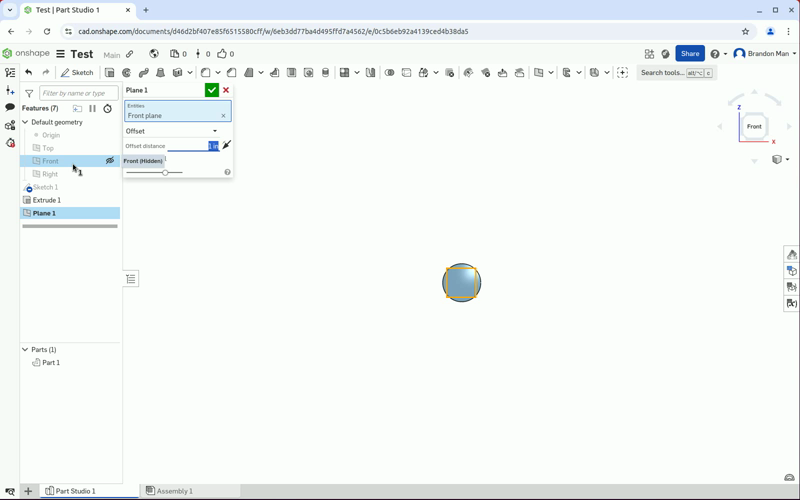
text(7.456)
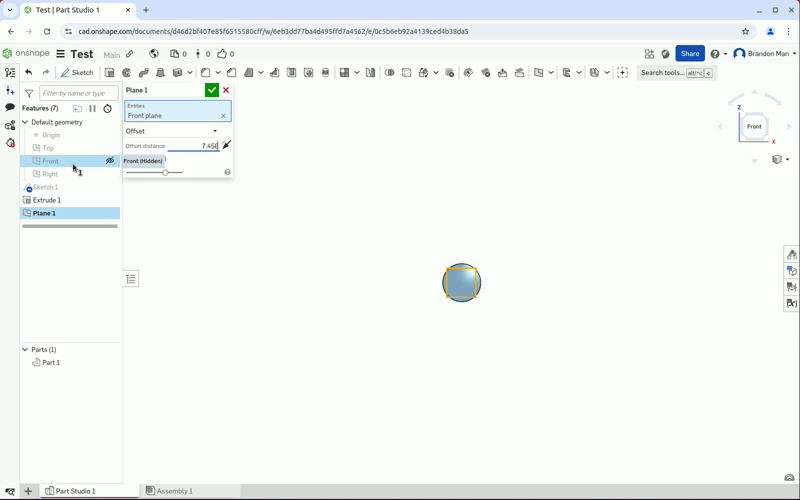
key(enter, 2)
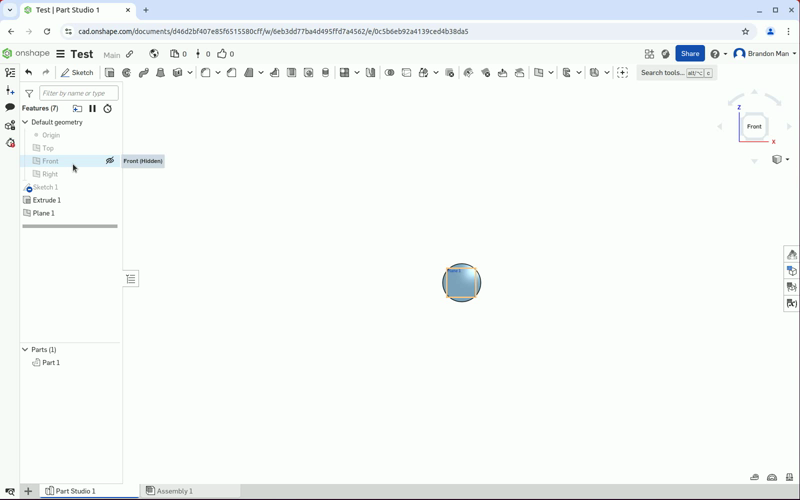
key(shift+s)
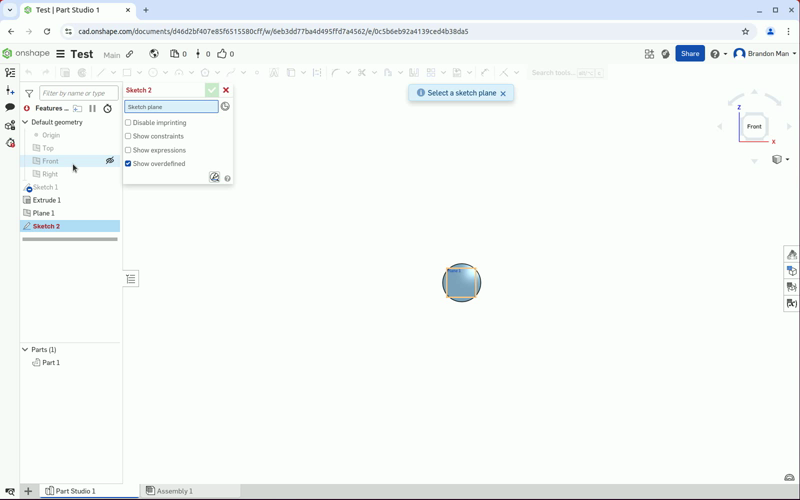
mouse_move(73, 215)
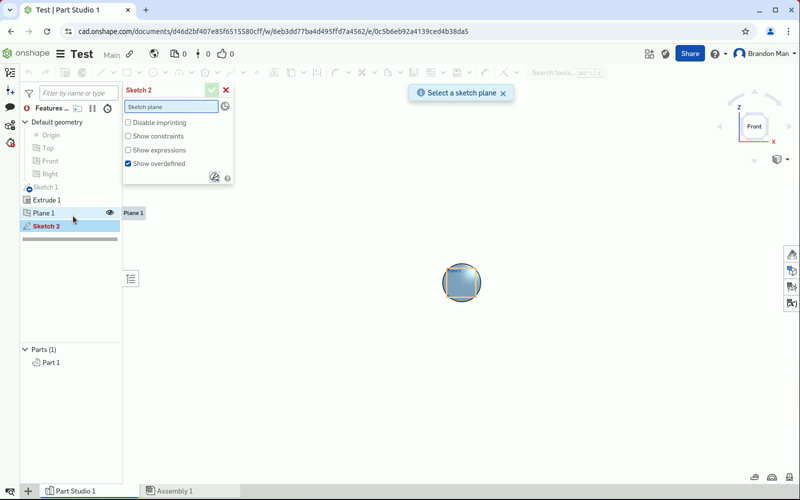
click(73, 215)
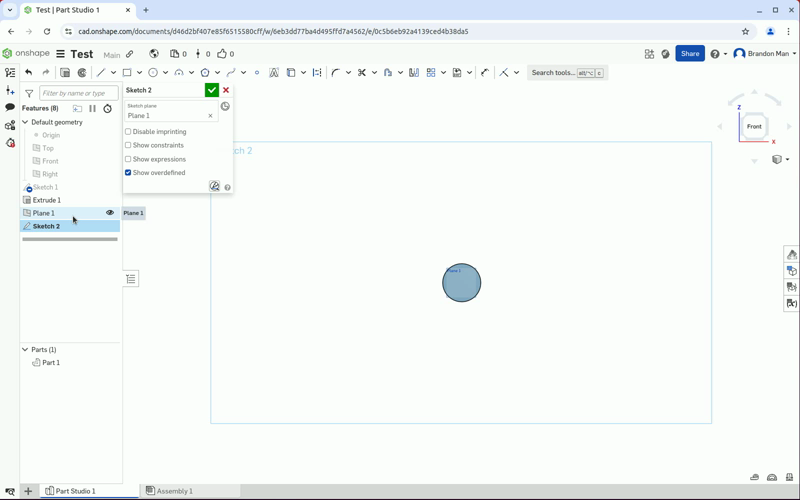
mouse_move(73, 352)
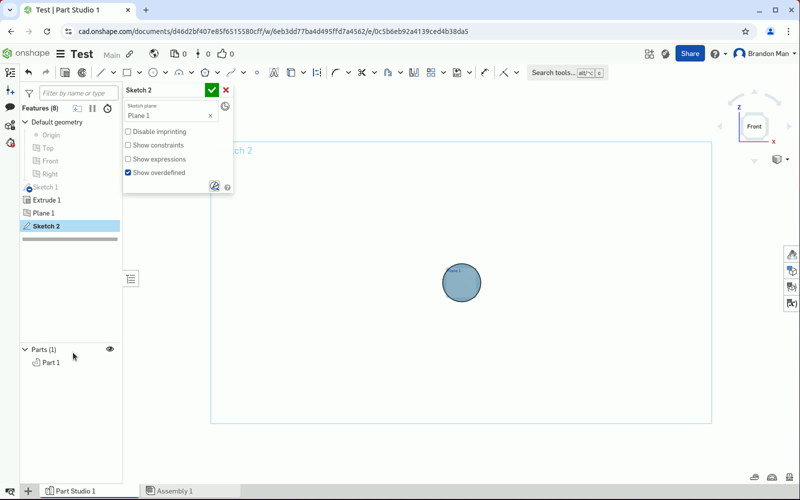
key(y)
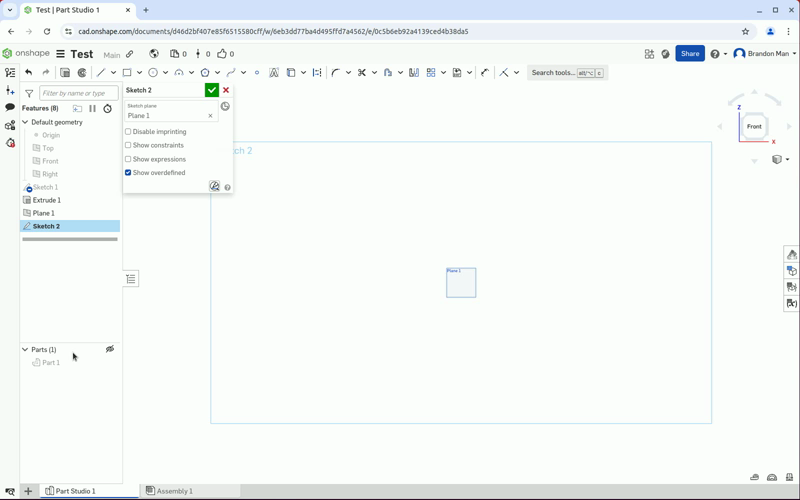
key(l)
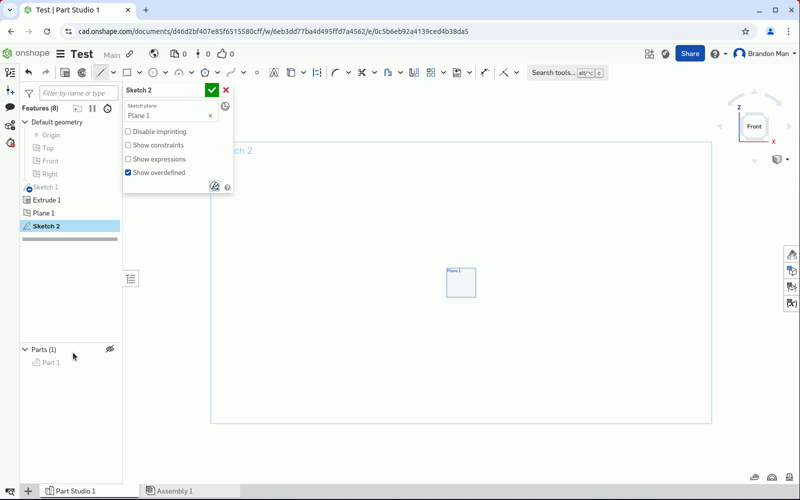
key_down(shift)
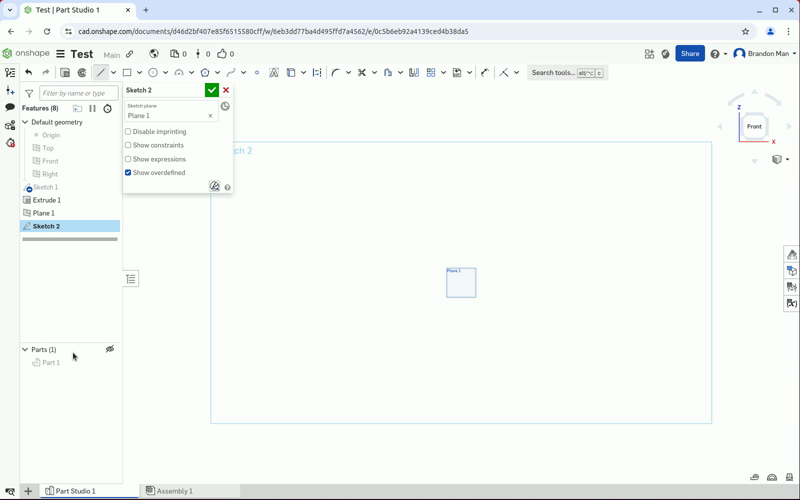
mouse_move(441, 285)
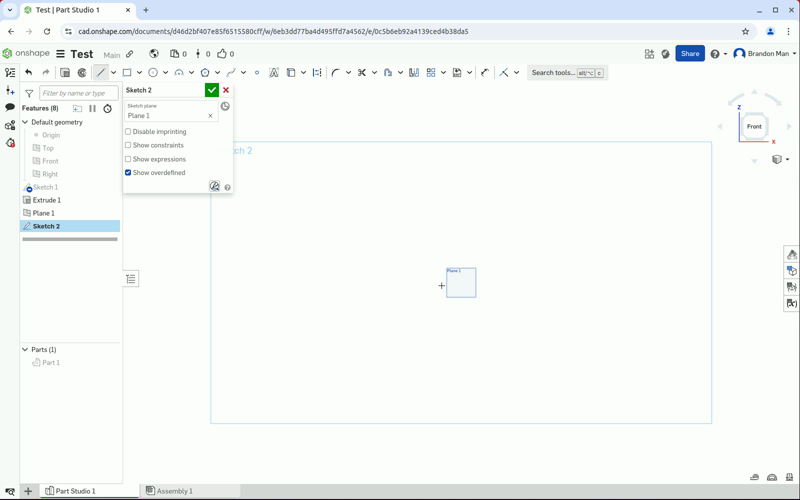
click(441, 285)
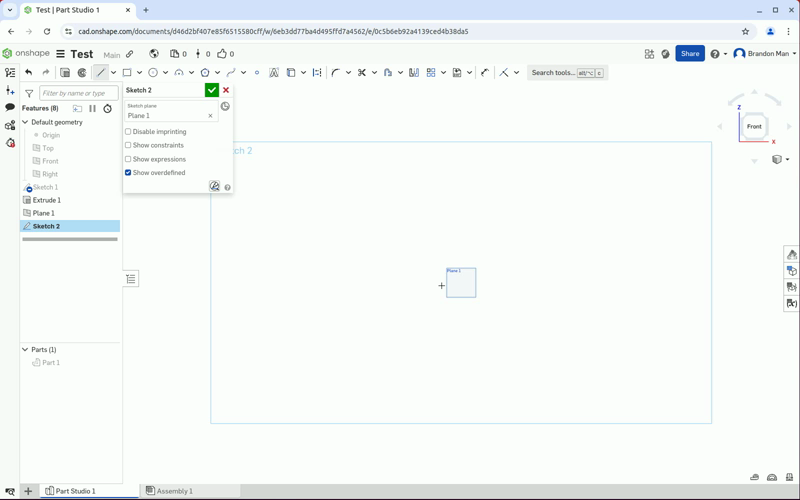
key_up(shift)
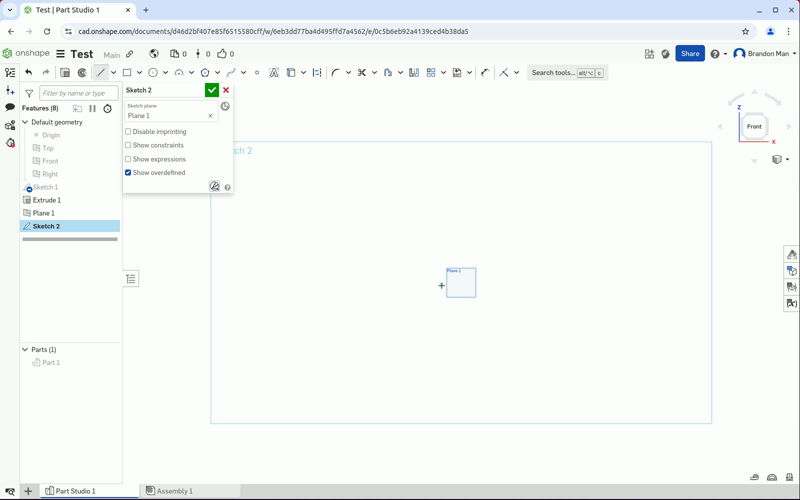
key_down(shift)
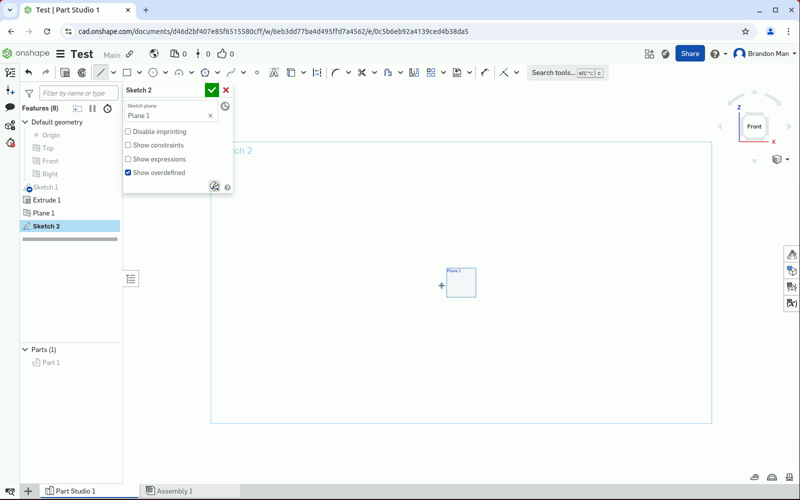
mouse_move(471, 285)
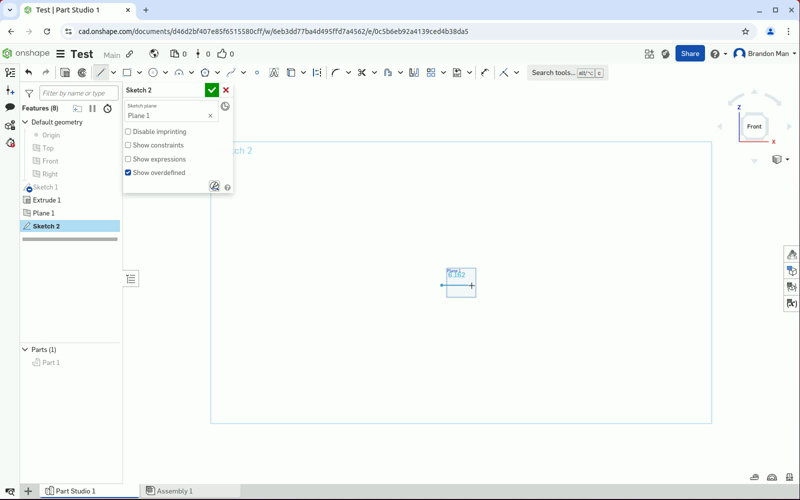
mouse_move(443, 285)
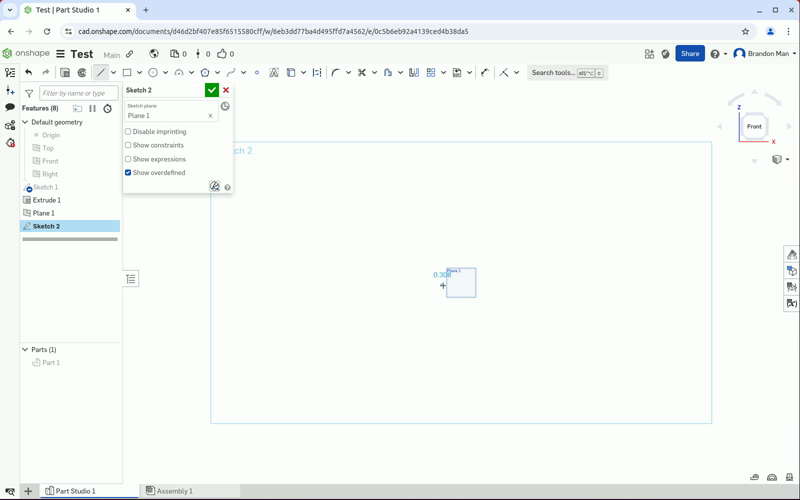
scroll(6)
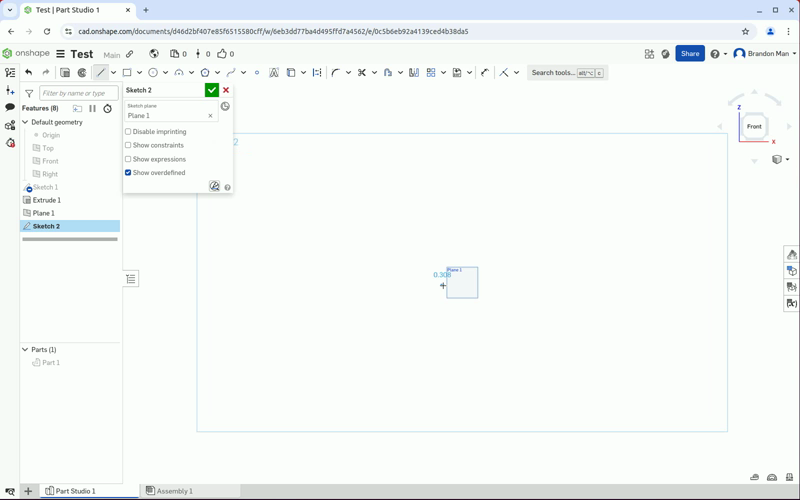
scroll(6)
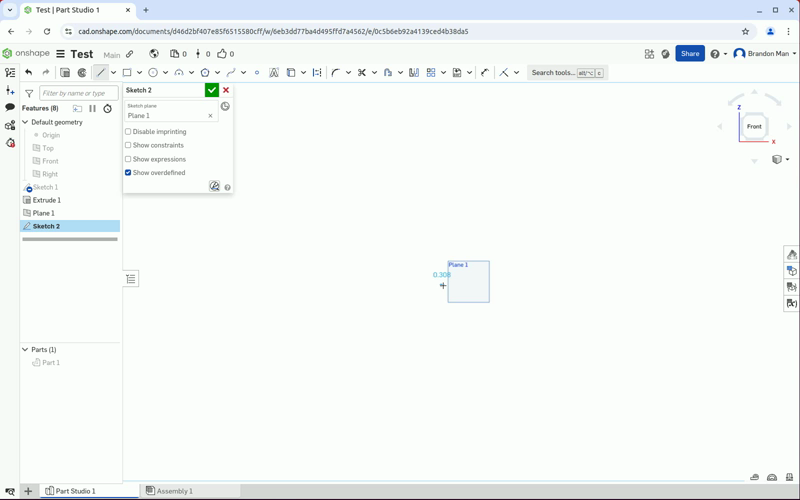
scroll(6)
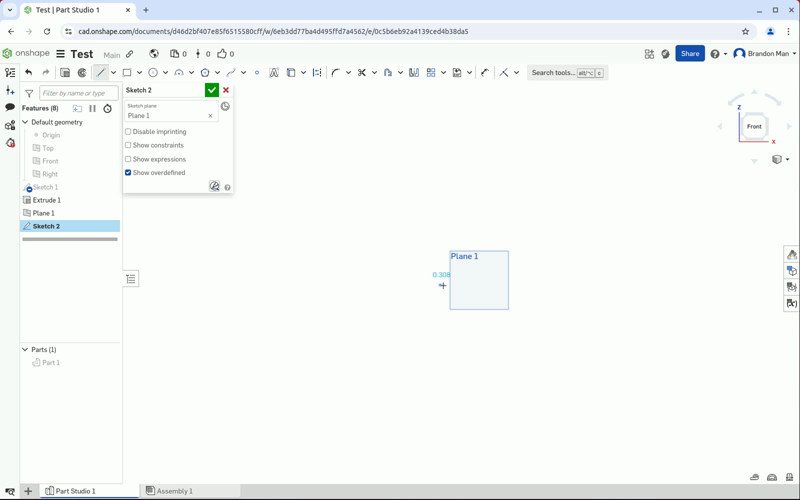
scroll(6)
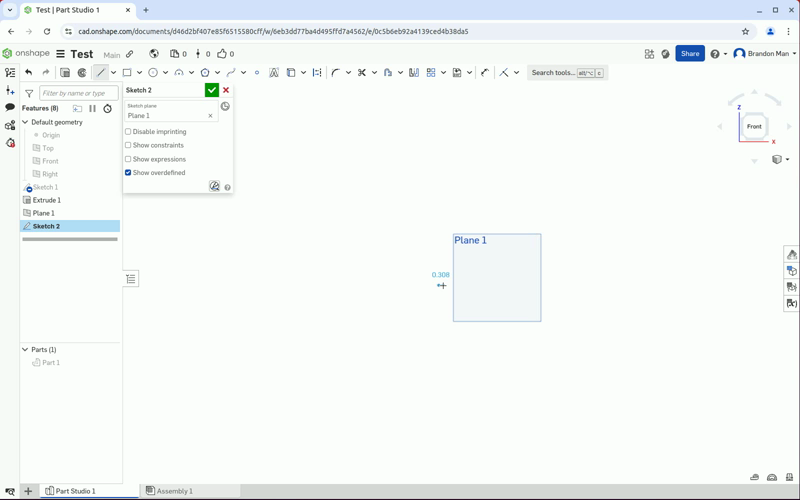
scroll(6)
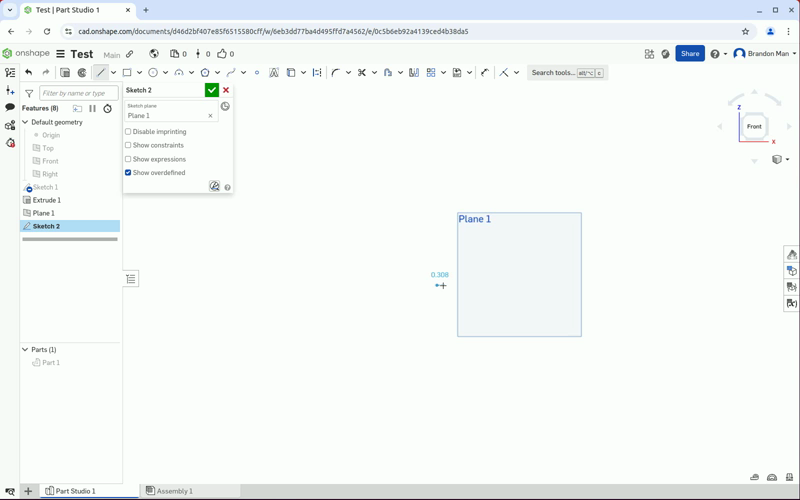
scroll(6)
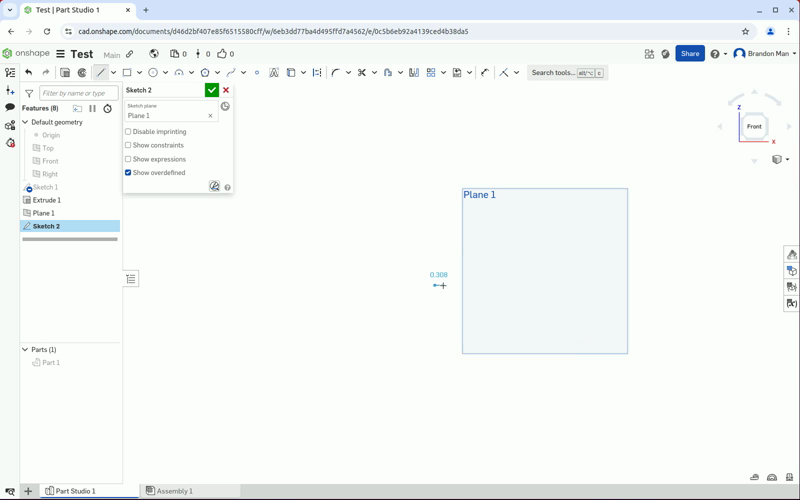
scroll(6)
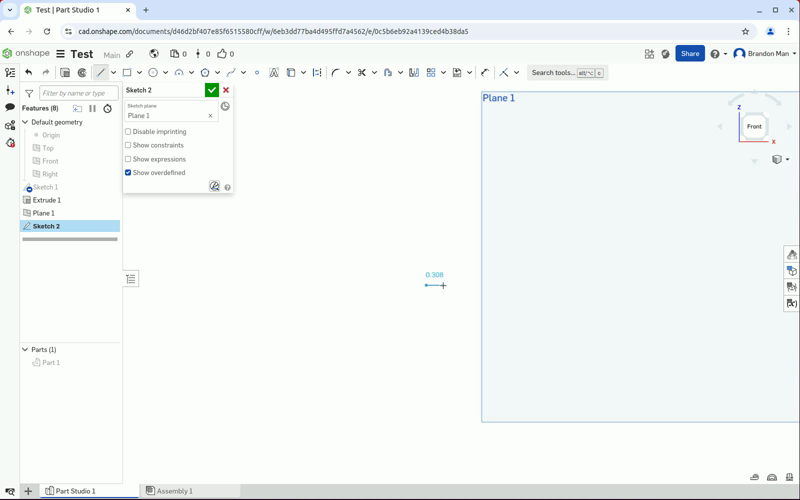
click(443, 285)
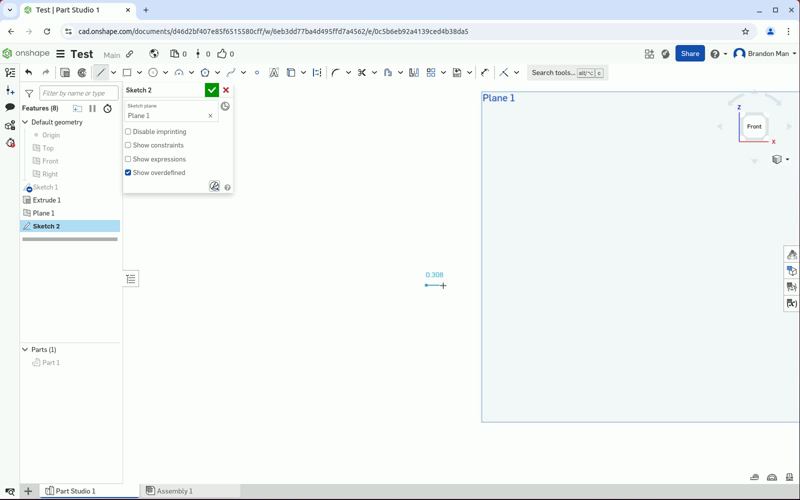
scroll(-6)
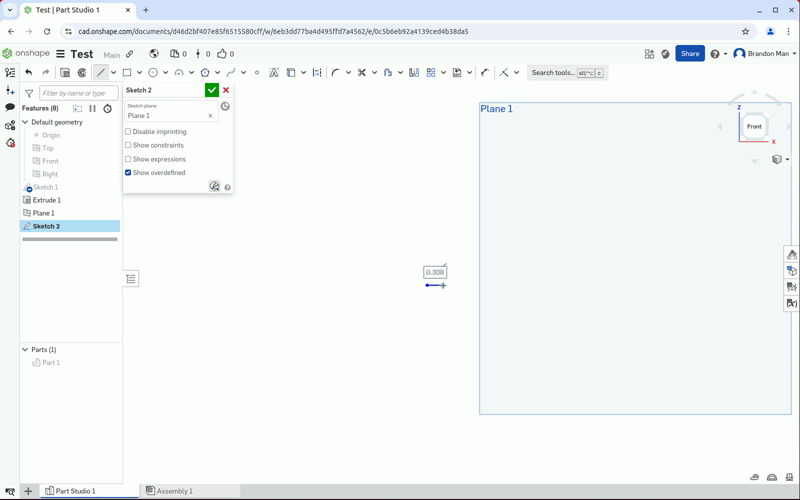
scroll(-6)
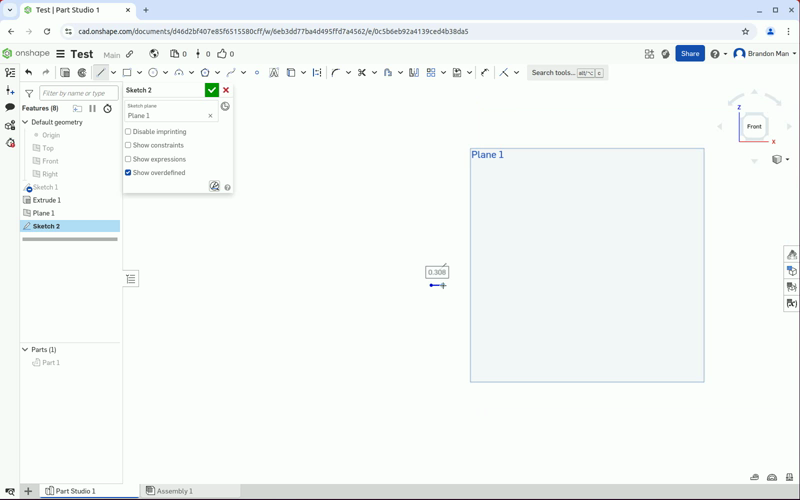
scroll(-6)
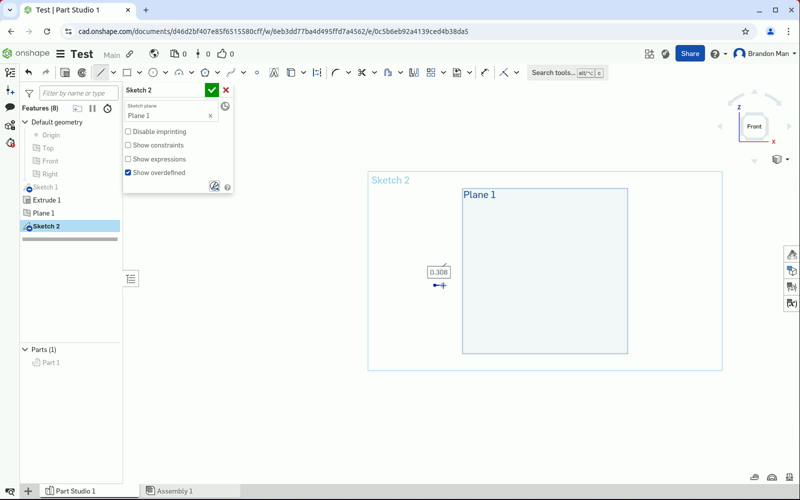
scroll(-6)
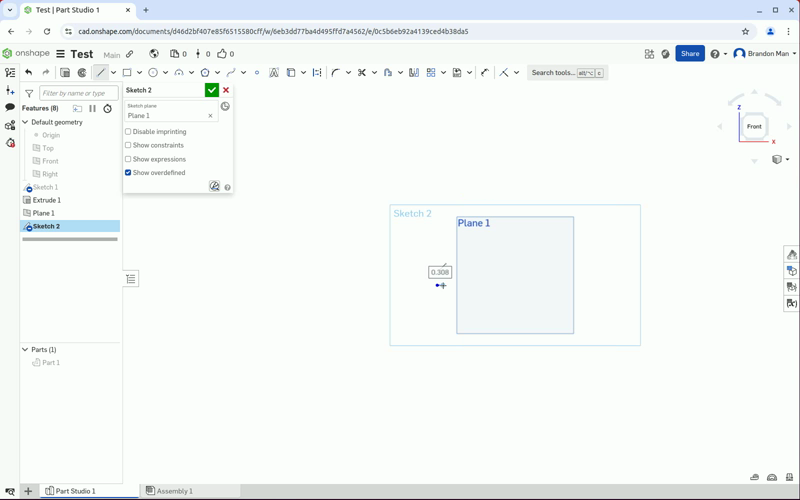
scroll(-6)
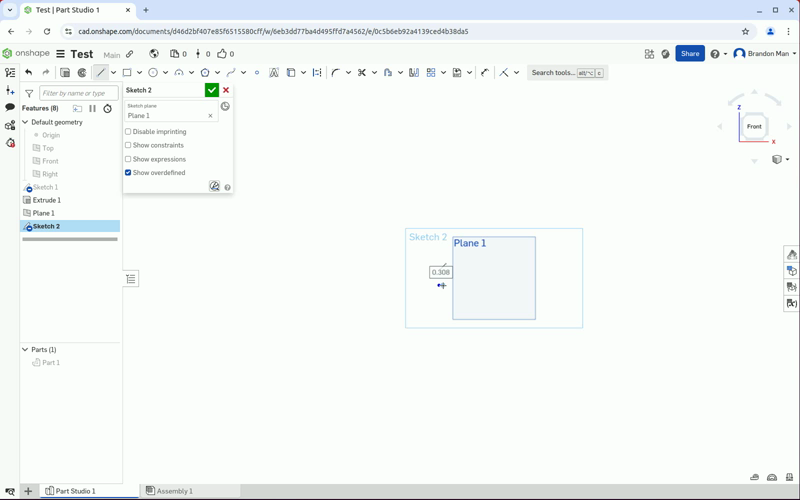
scroll(-6)
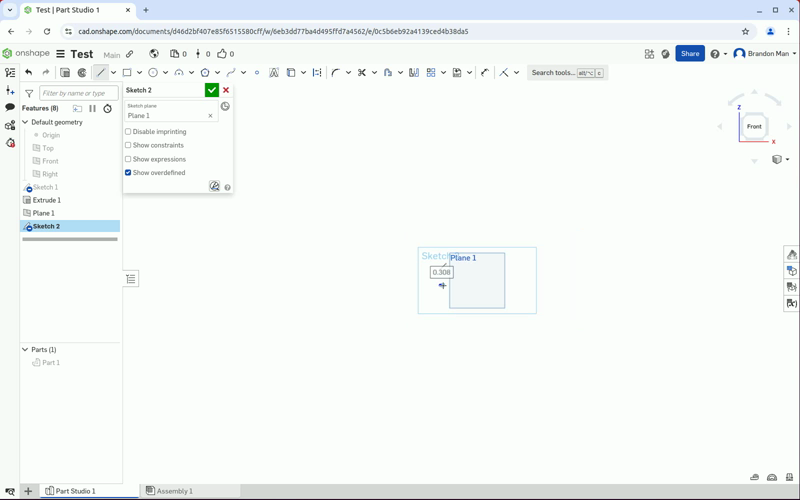
scroll(-6)
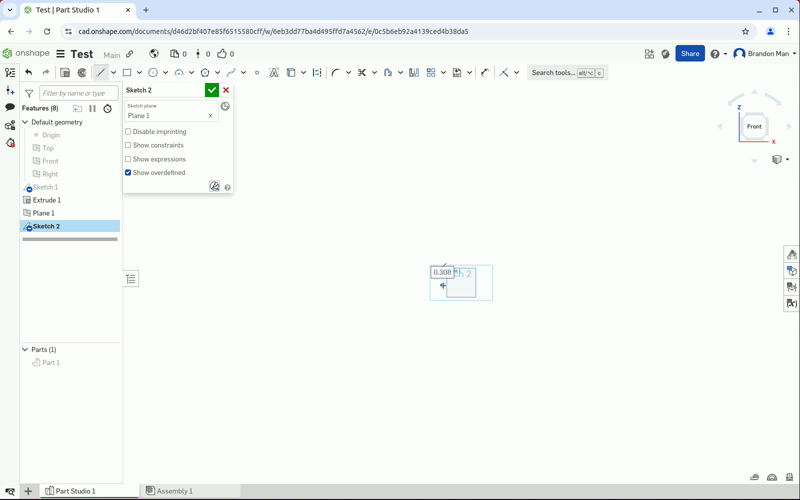
key_up(shift)
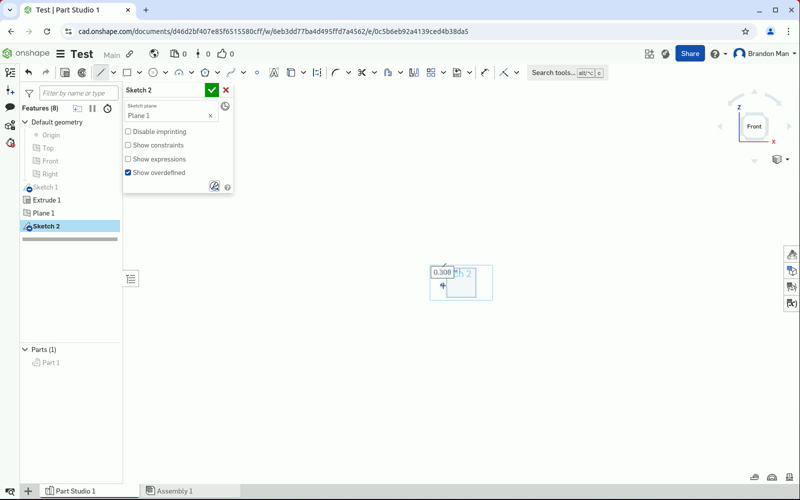
key(esc)
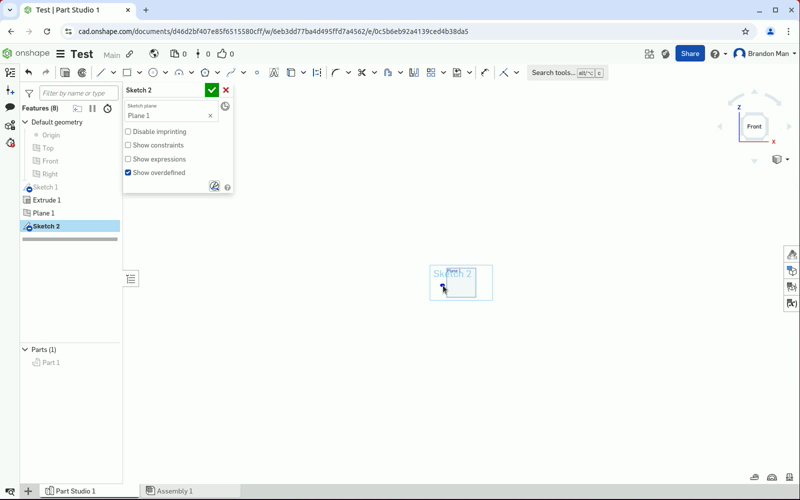
key(a)
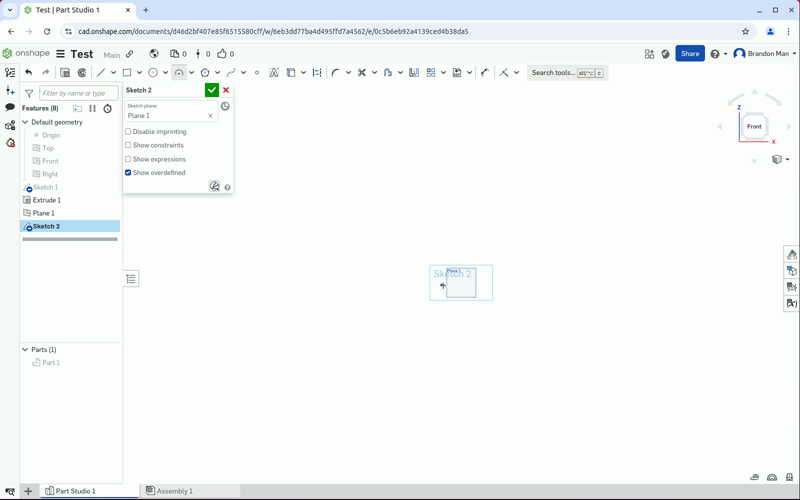
mouse_move(443, 285)
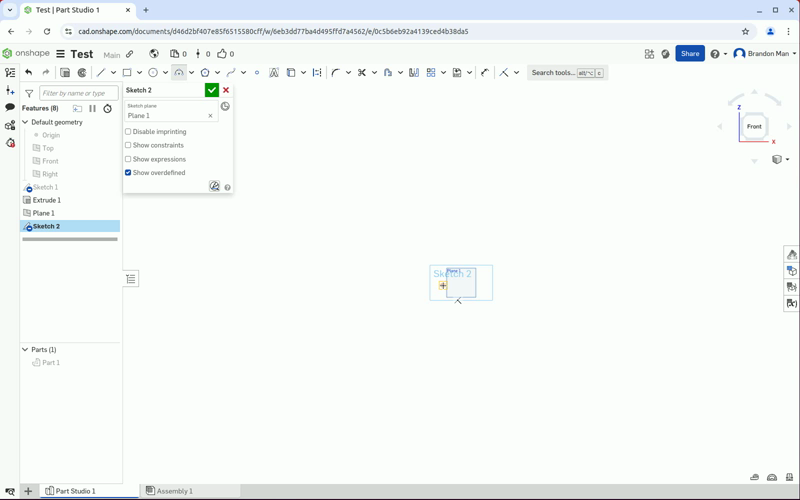
scroll(6)
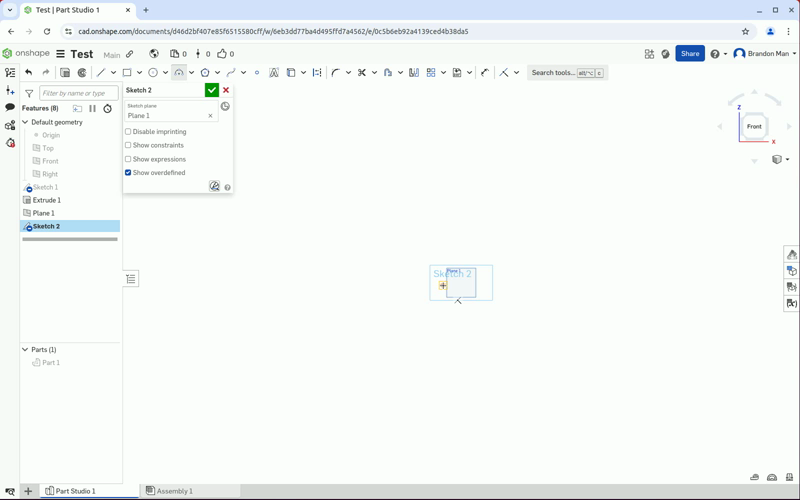
scroll(6)
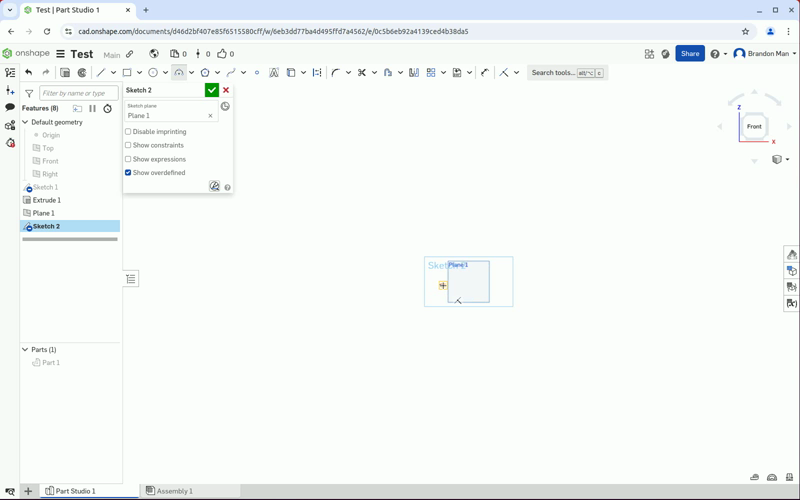
scroll(6)
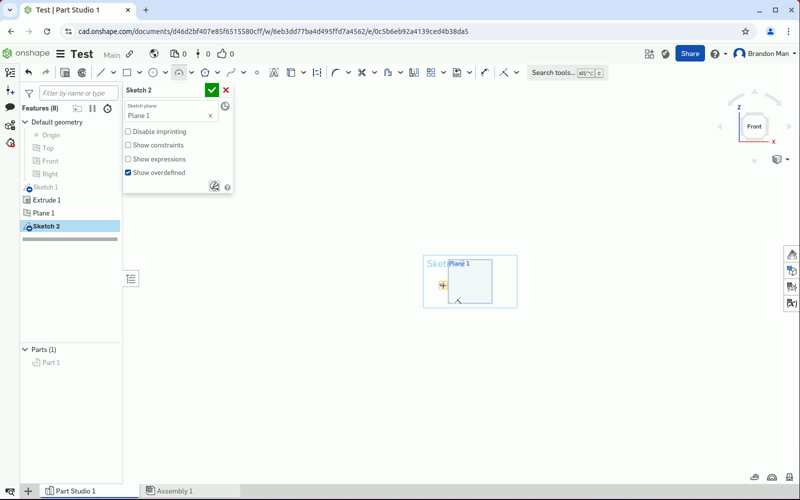
scroll(6)
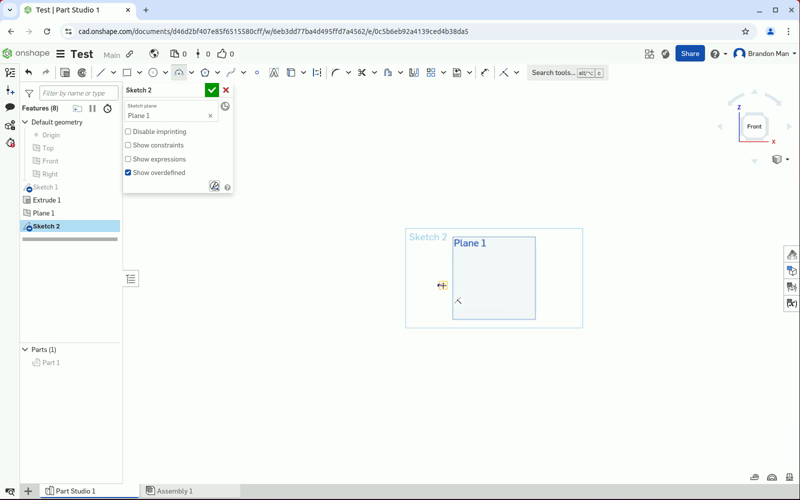
scroll(6)
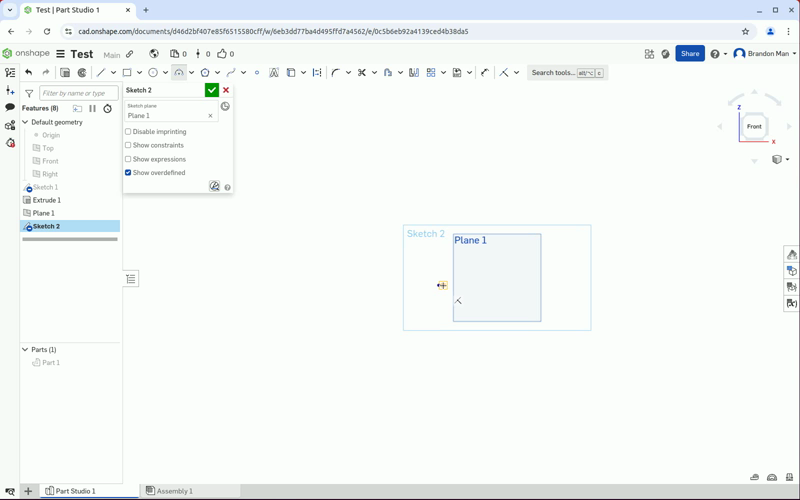
scroll(6)
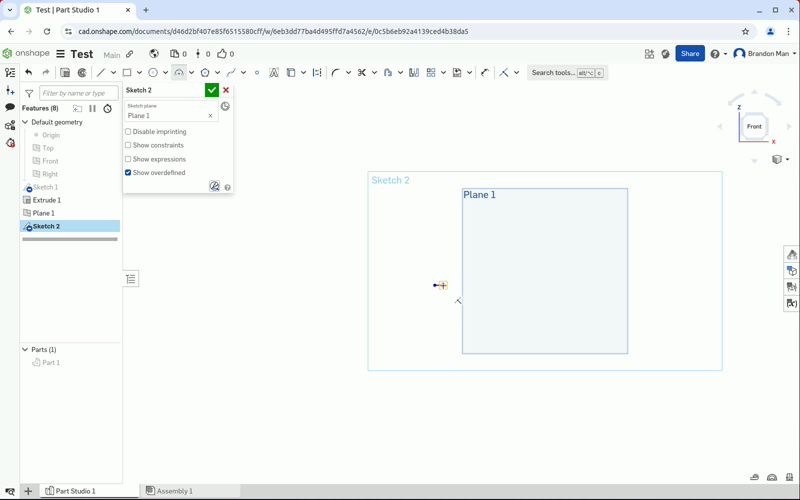
scroll(6)
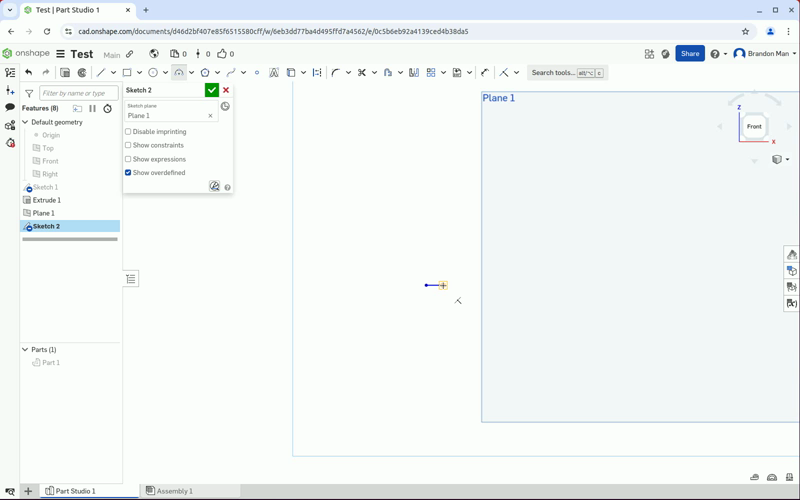
click(443, 285)
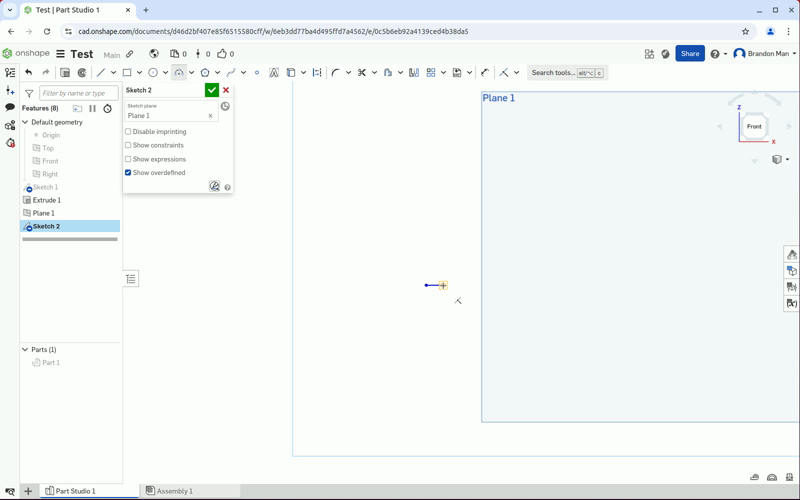
scroll(-6)
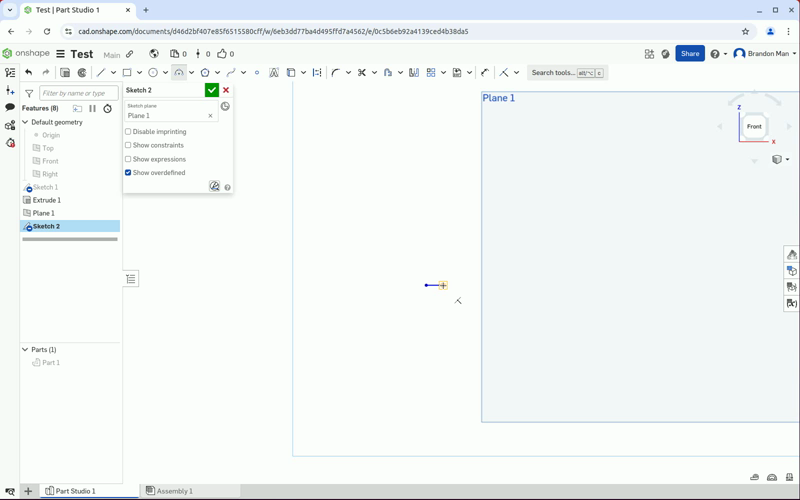
scroll(-6)
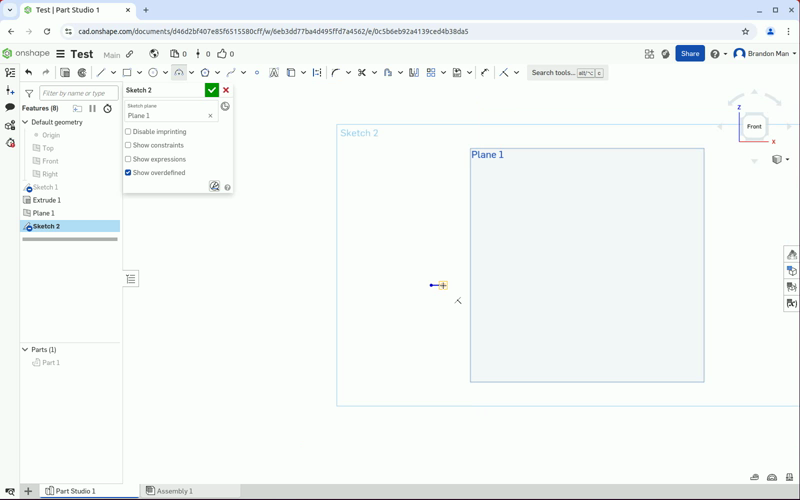
scroll(-6)
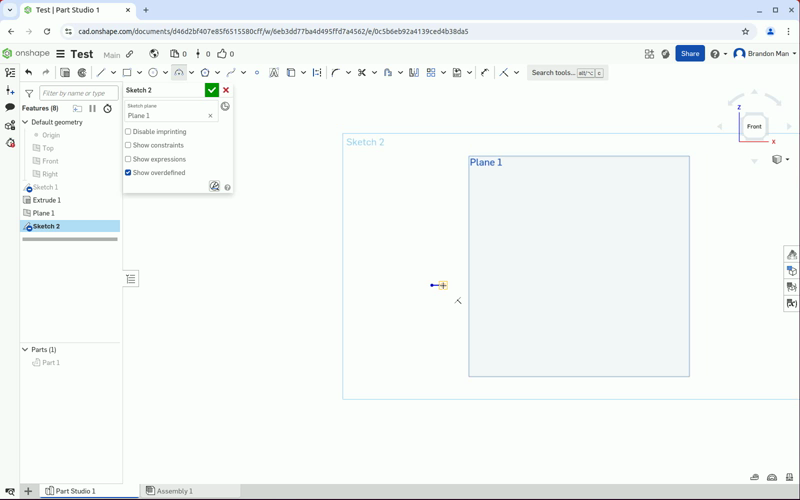
scroll(-6)
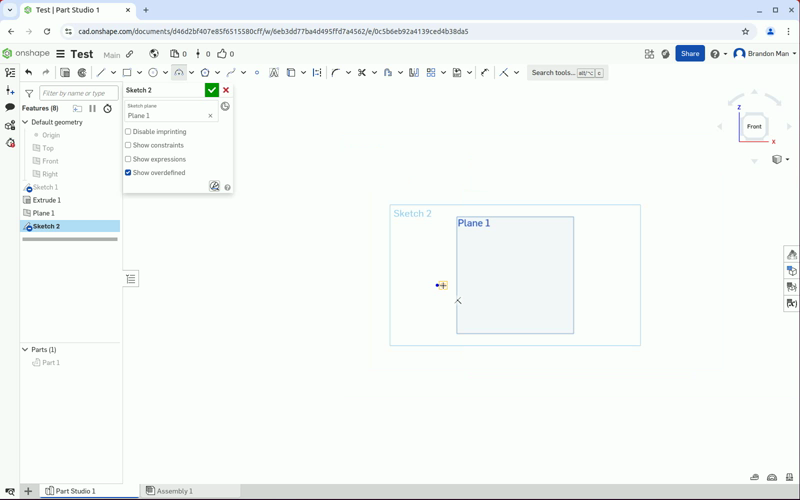
scroll(-6)
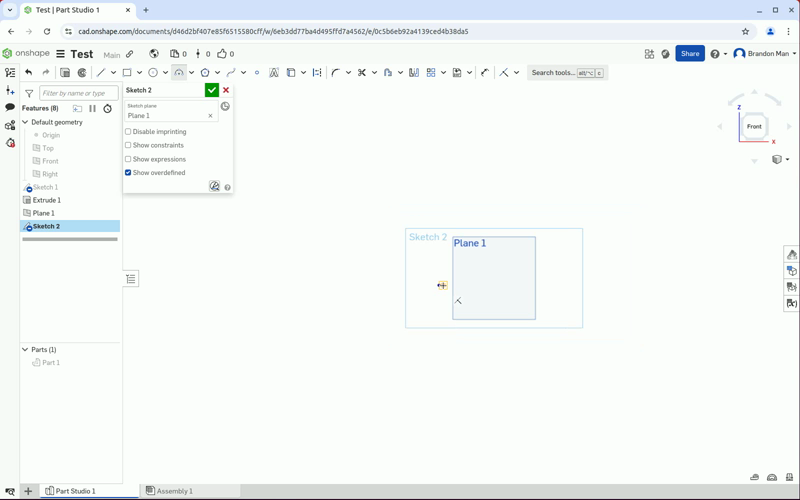
scroll(-6)
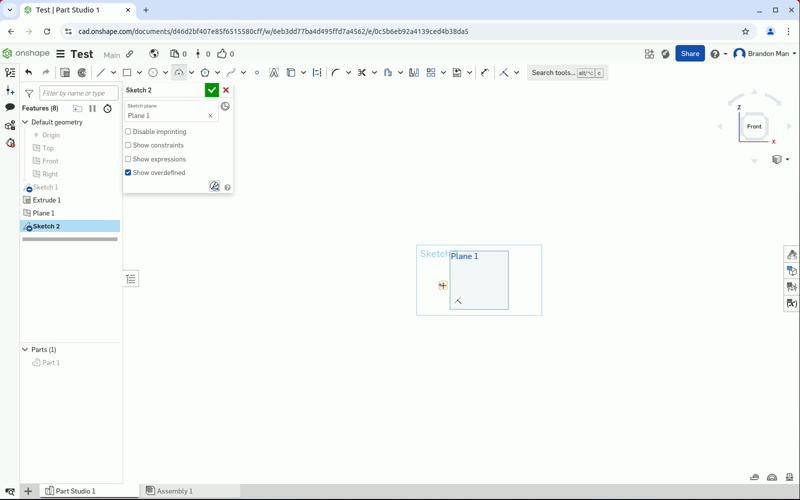
scroll(-6)
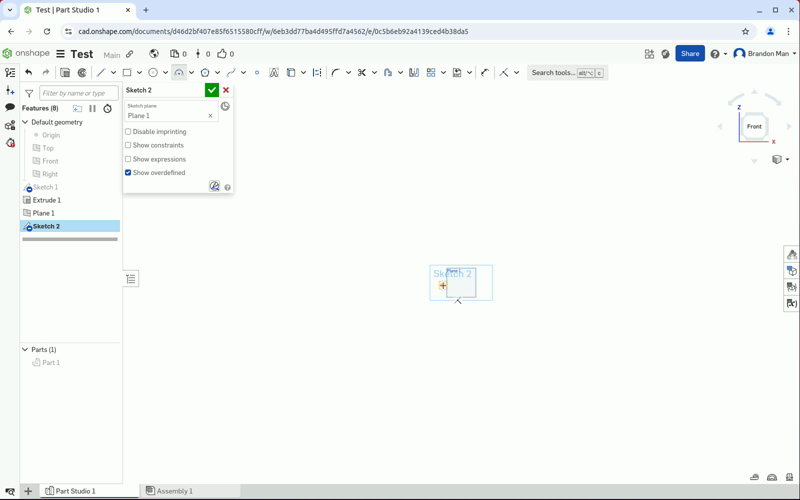
key_down(shift)
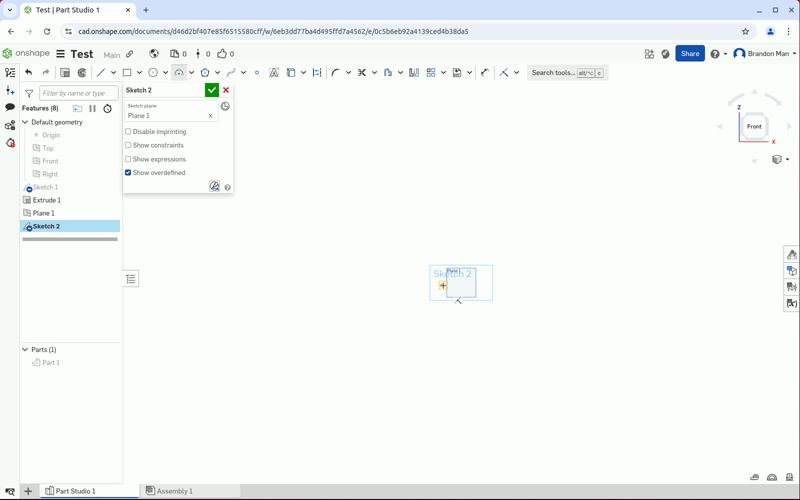
mouse_move(443, 279)
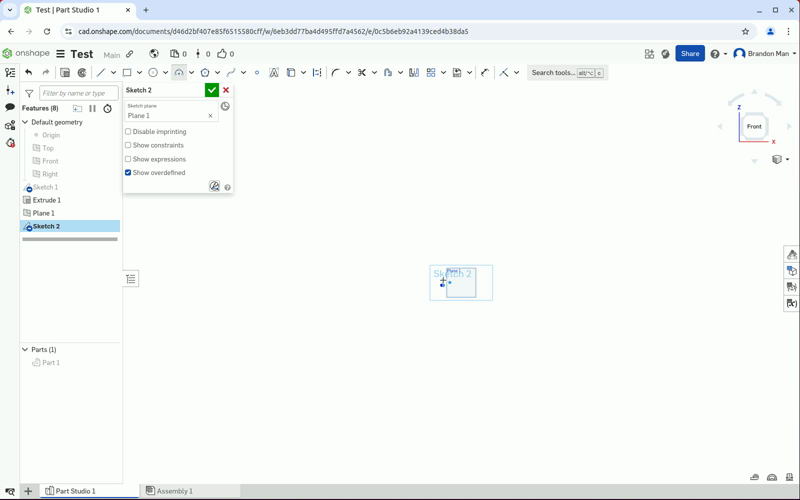
scroll(6)
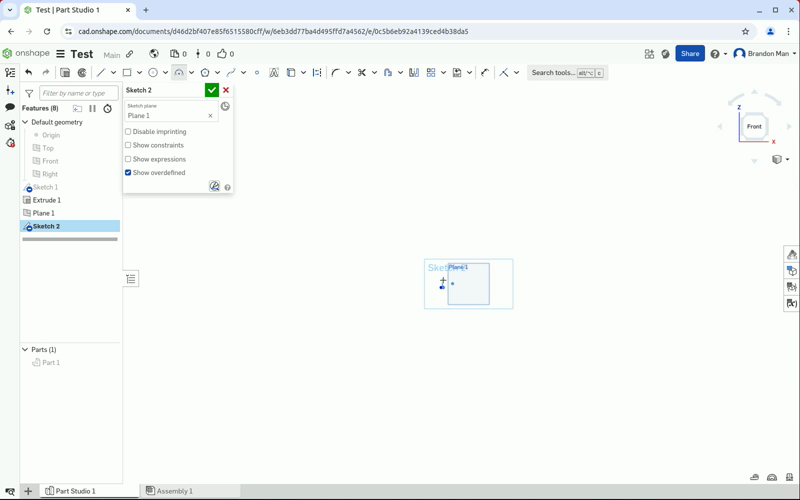
scroll(6)
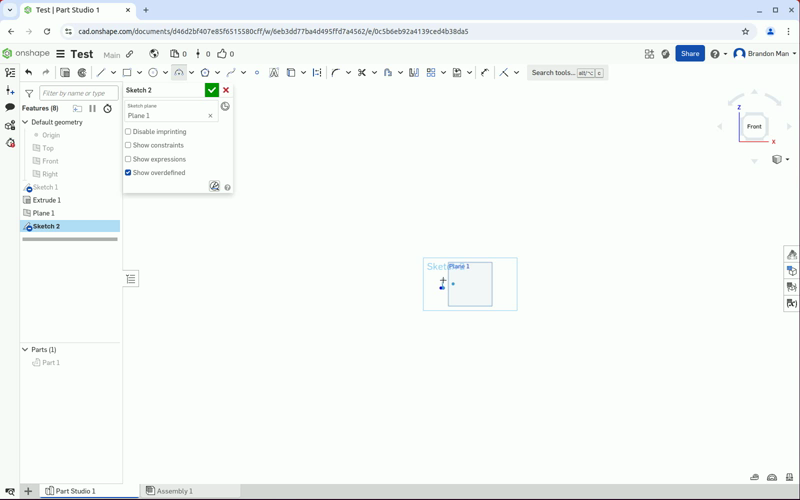
scroll(6)
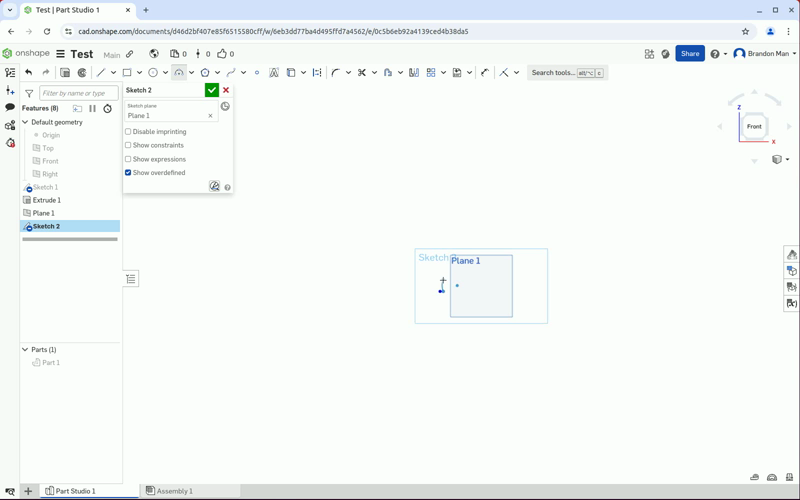
scroll(6)
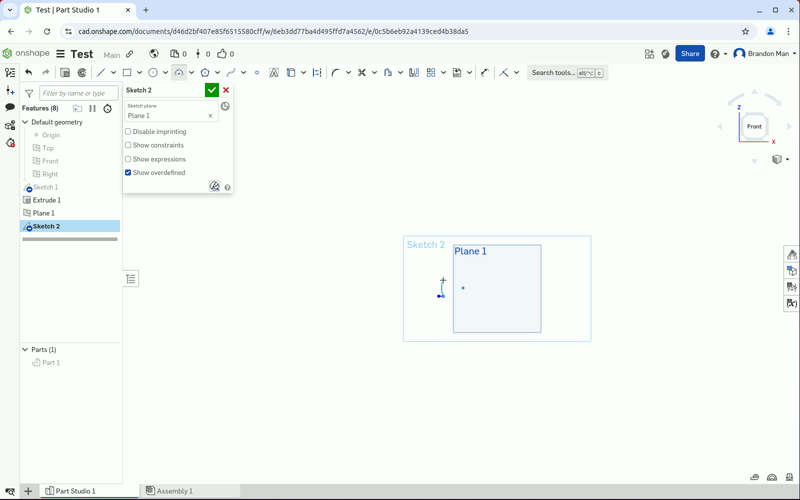
scroll(6)
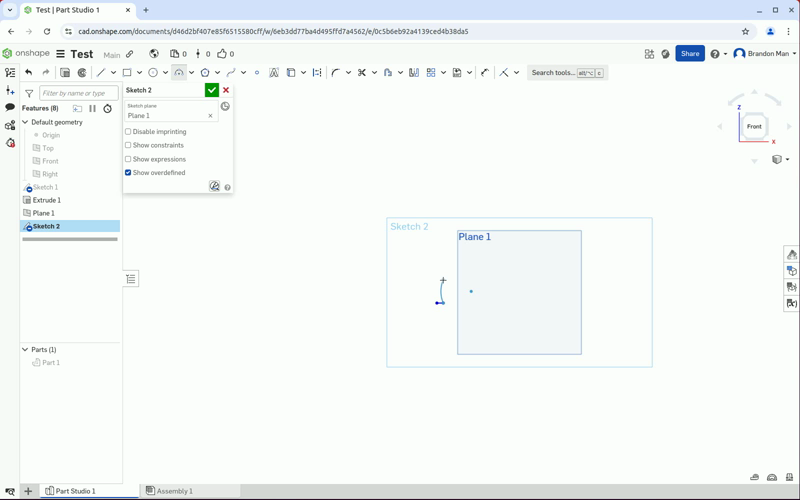
scroll(6)
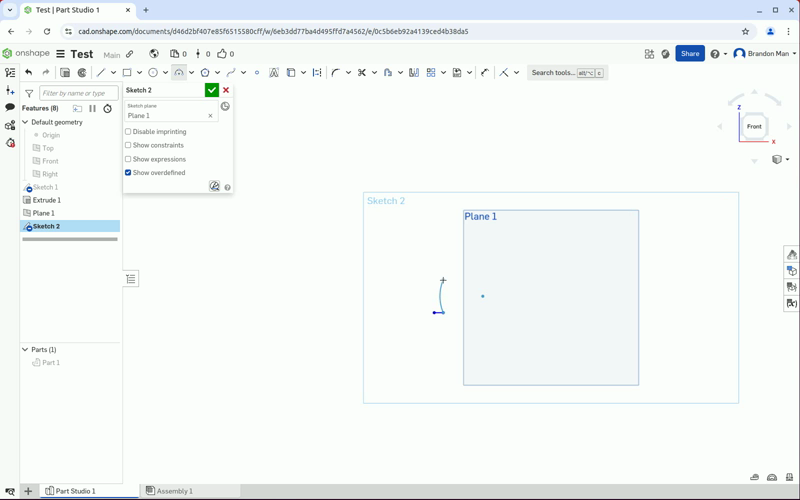
scroll(6)
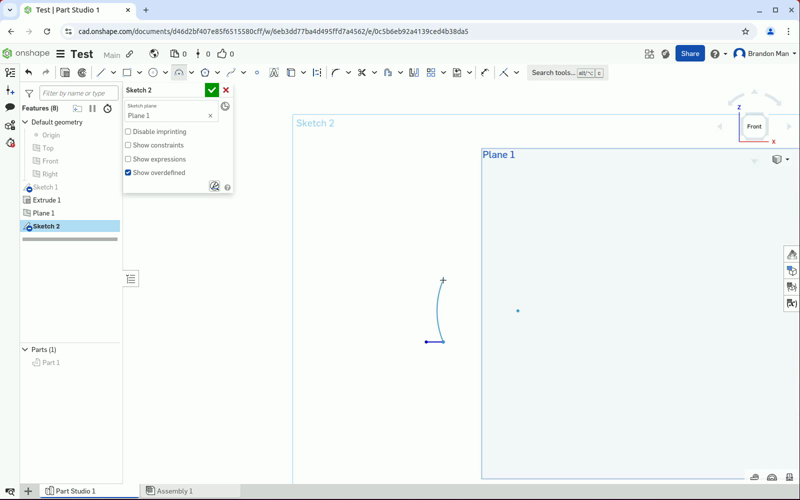
click(443, 279)
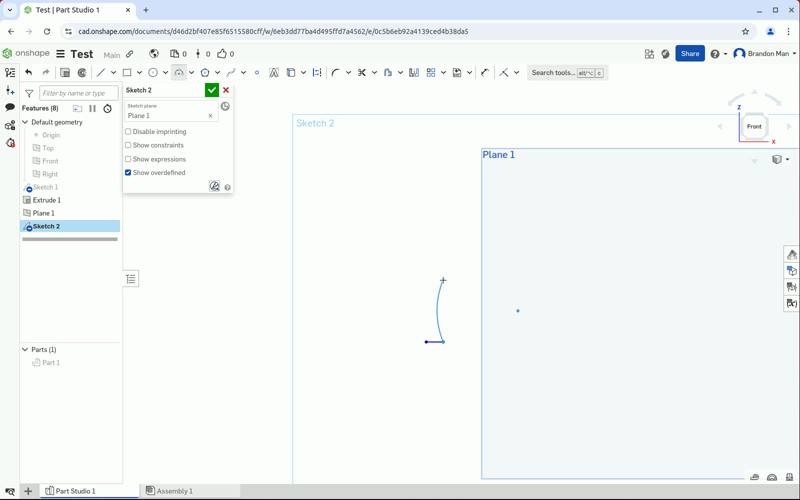
scroll(-6)
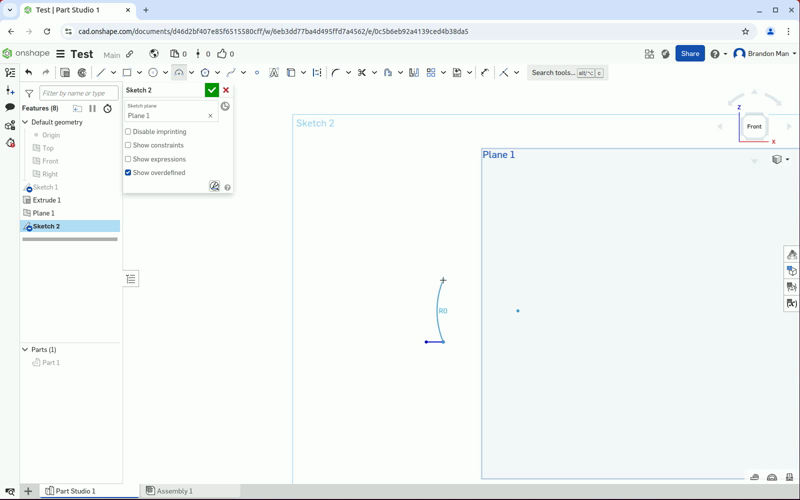
scroll(-6)
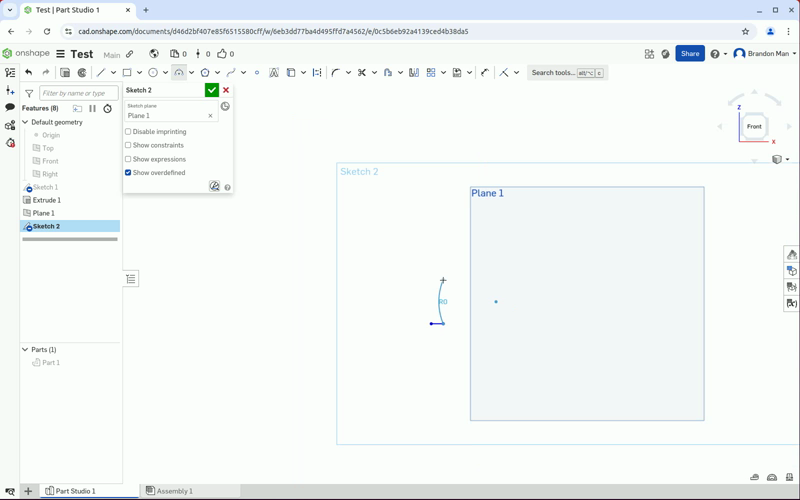
scroll(-6)
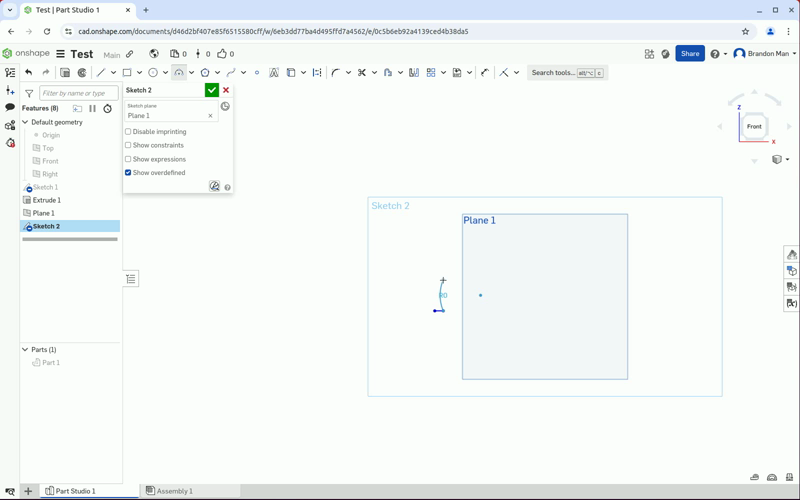
scroll(-6)
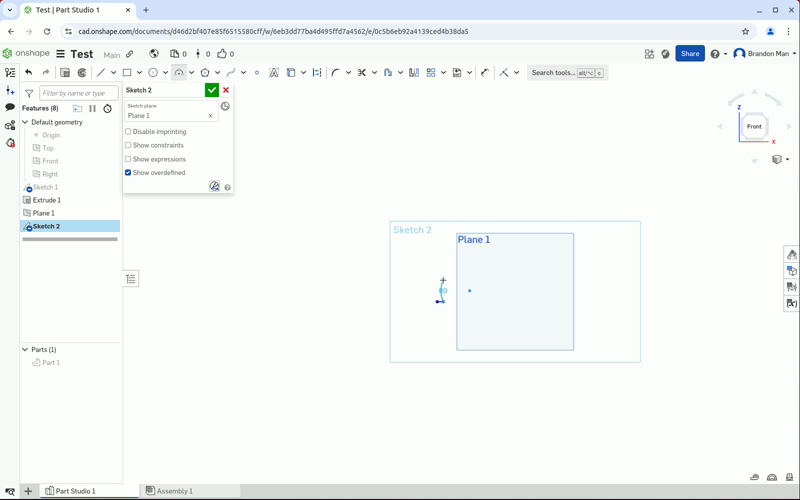
scroll(-6)
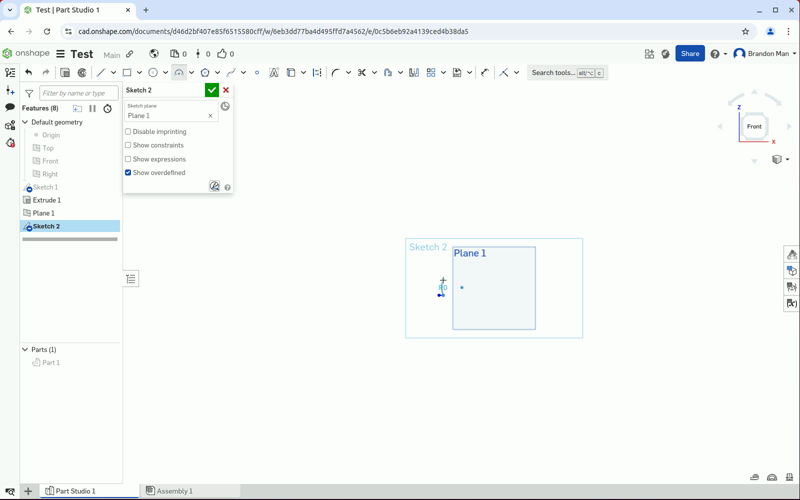
scroll(-6)
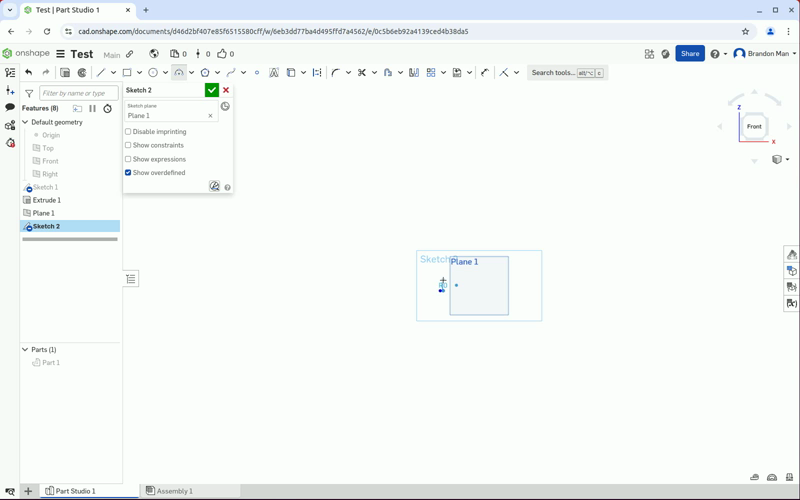
scroll(-6)
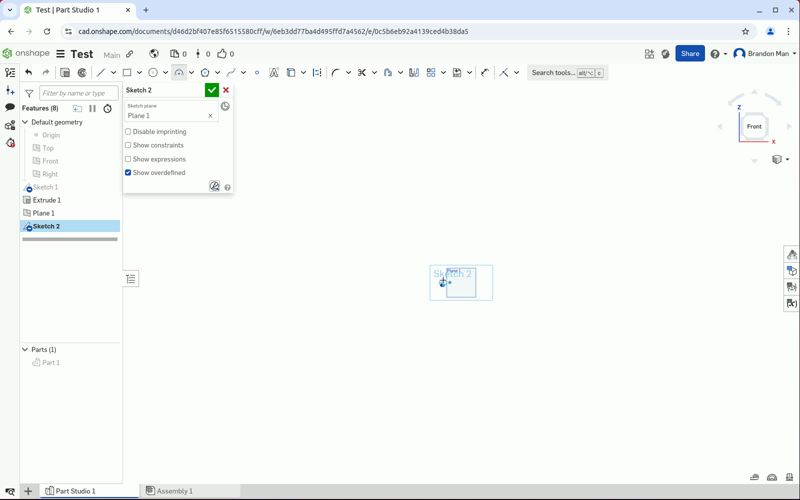
mouse_move(442, 282)
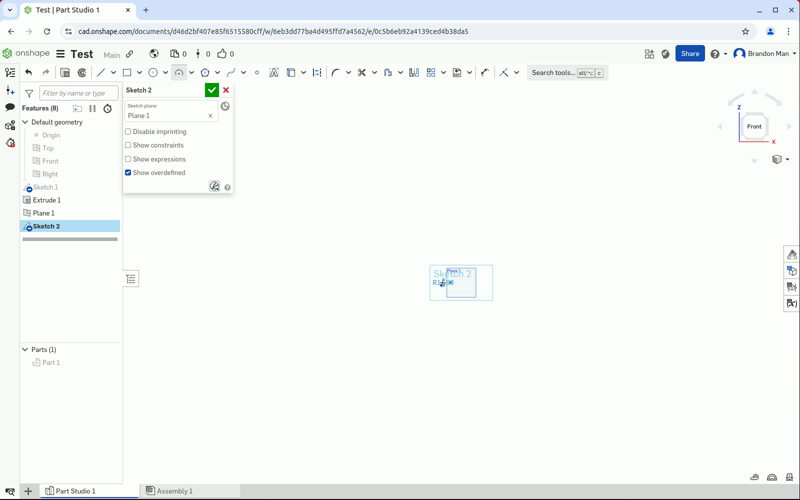
scroll(6)
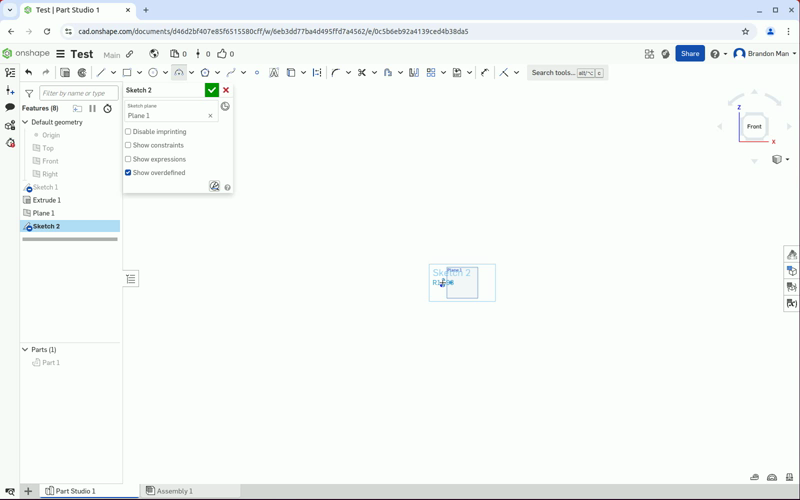
scroll(6)
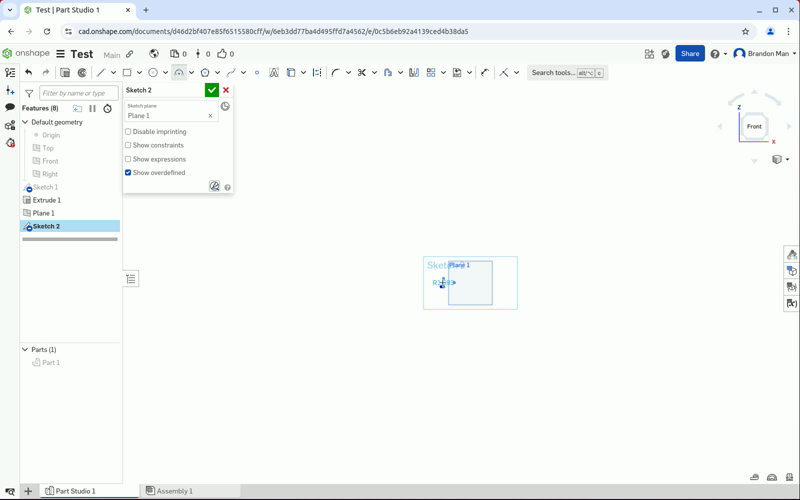
scroll(6)
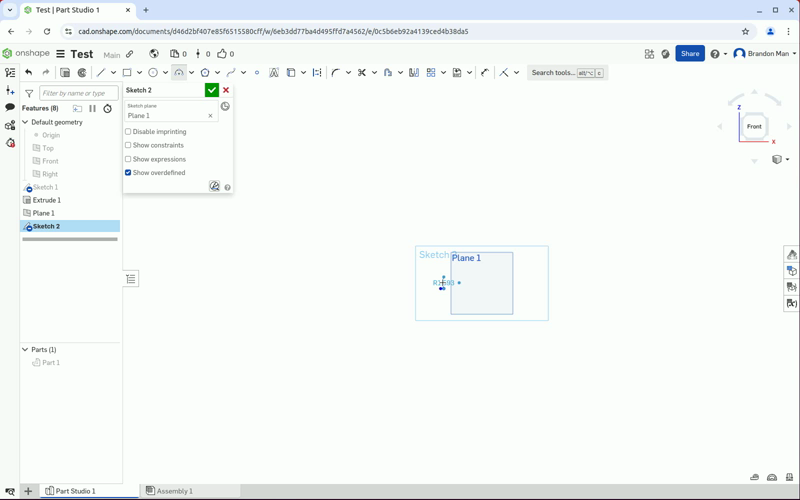
scroll(6)
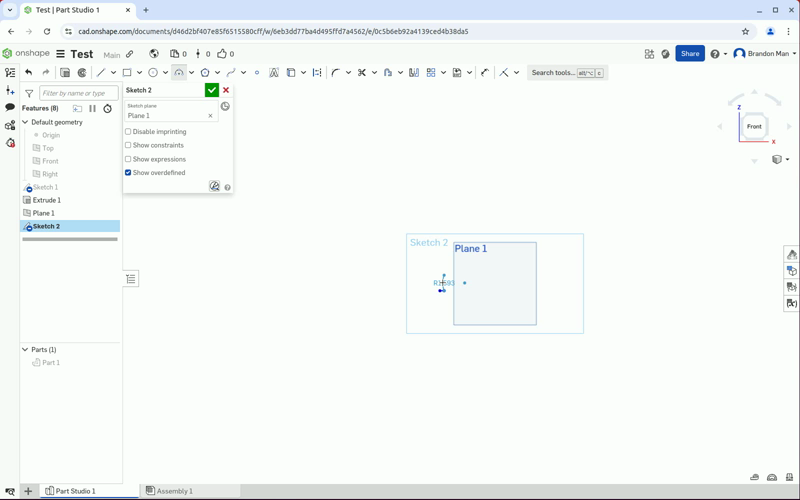
scroll(6)
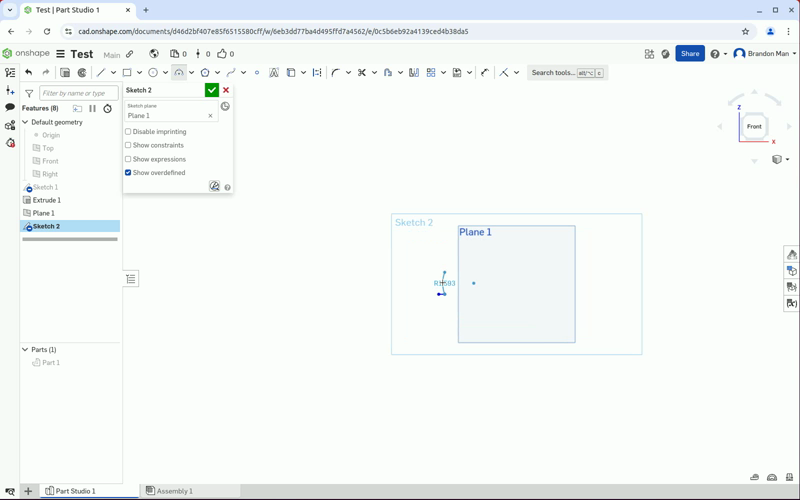
scroll(6)
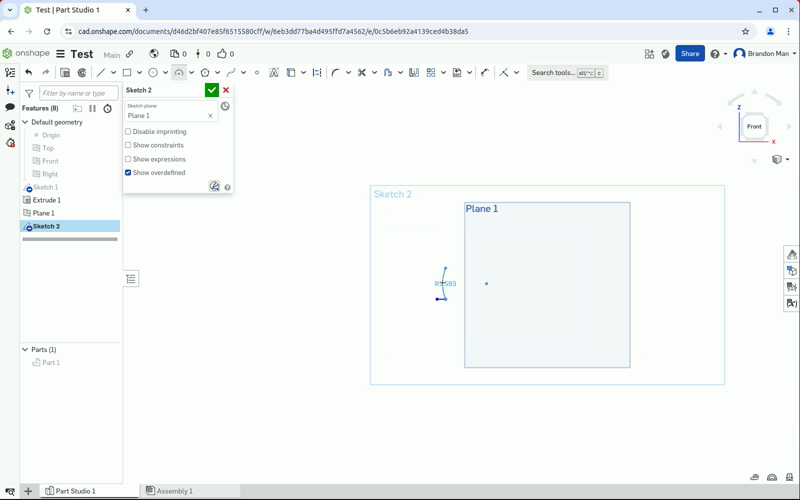
scroll(6)
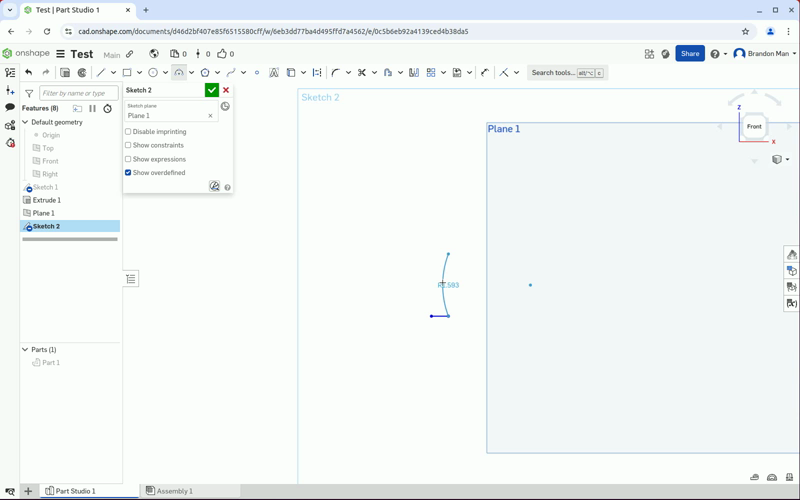
click(442, 282)
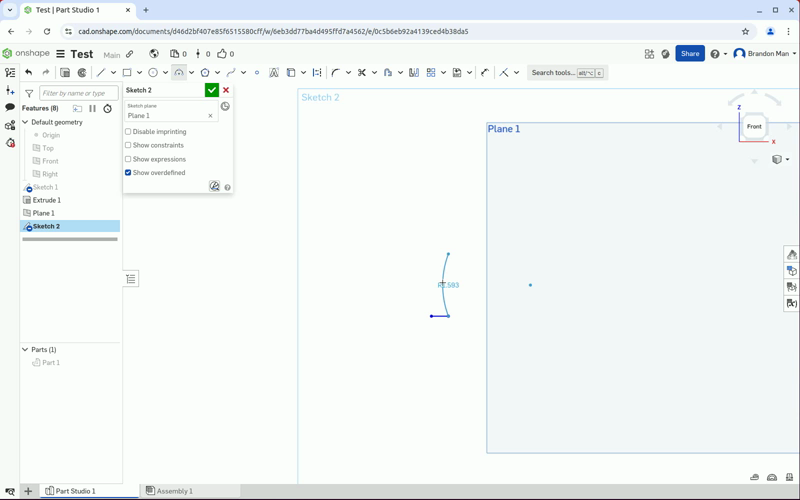
scroll(-6)
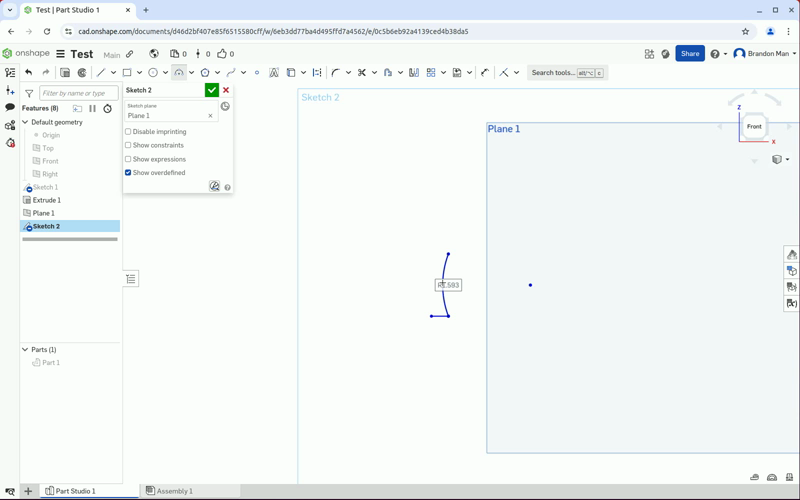
scroll(-6)
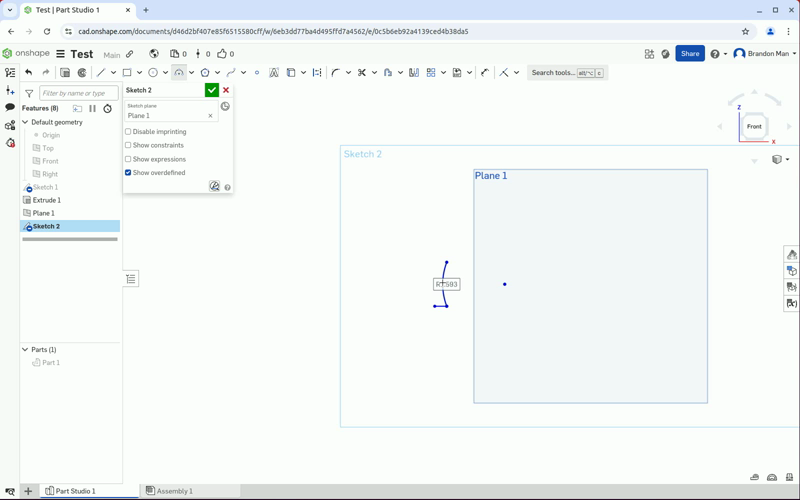
scroll(-6)
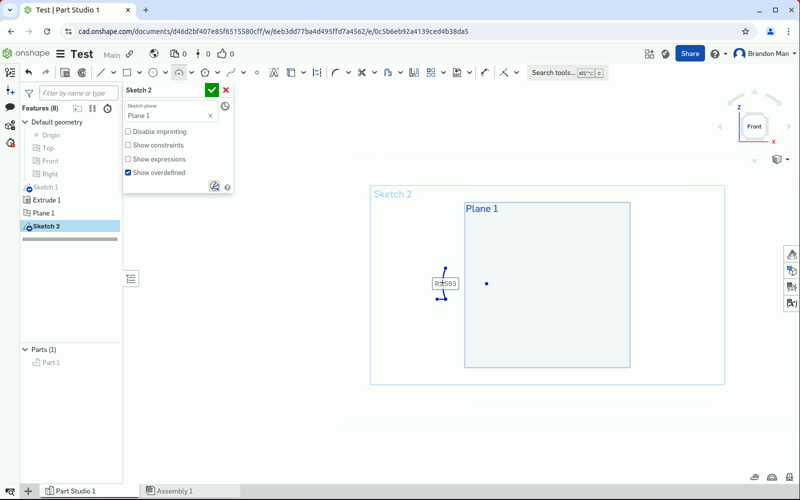
scroll(-6)
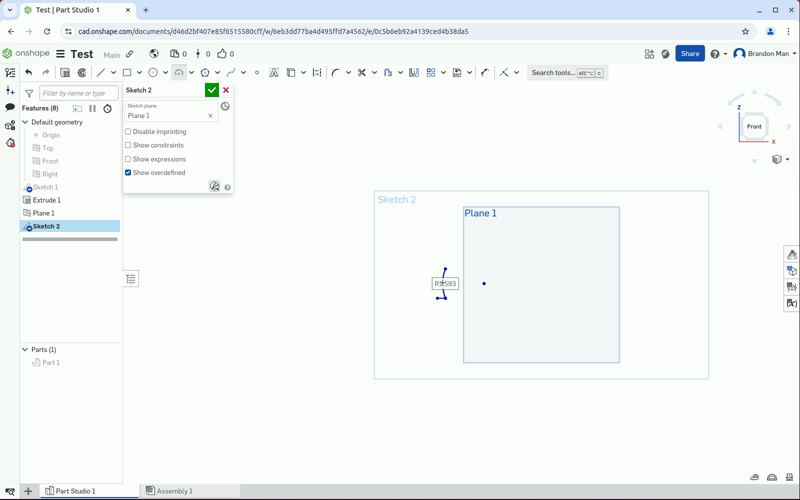
scroll(-6)
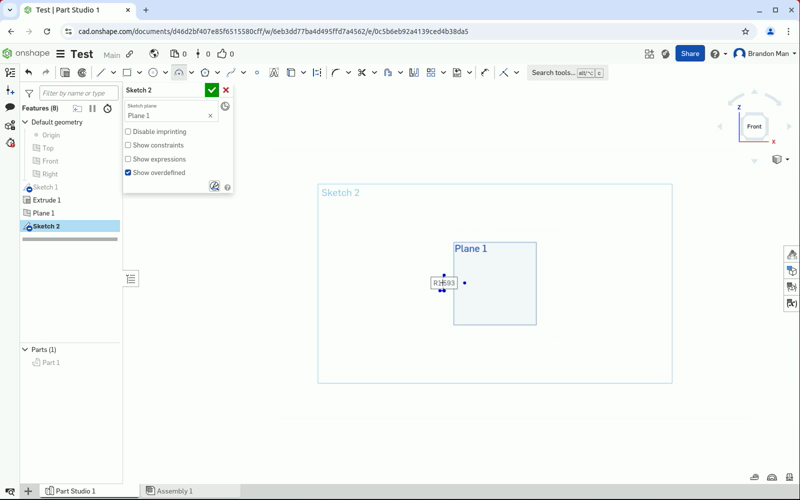
scroll(-6)
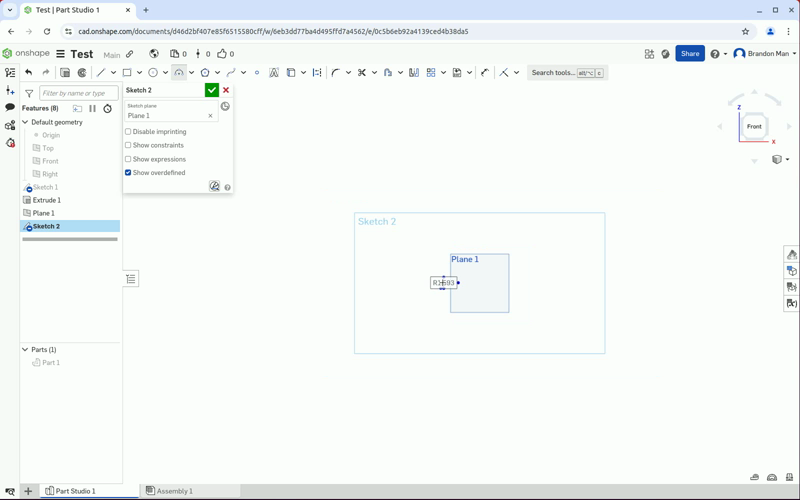
scroll(-6)
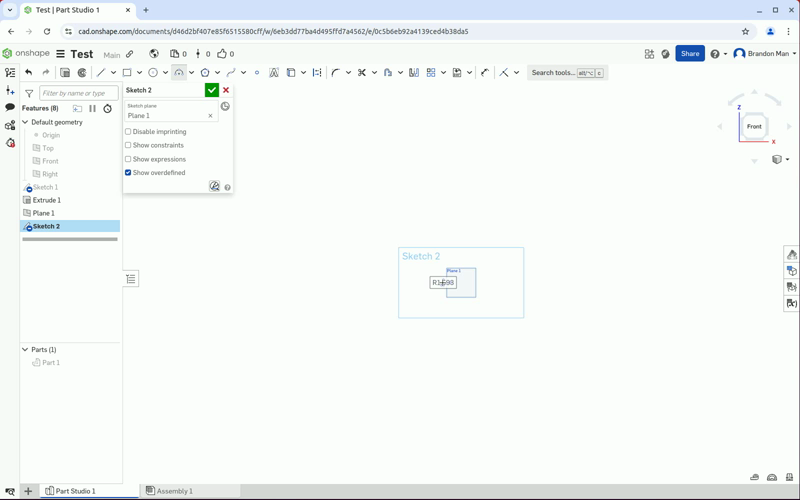
key_up(shift)
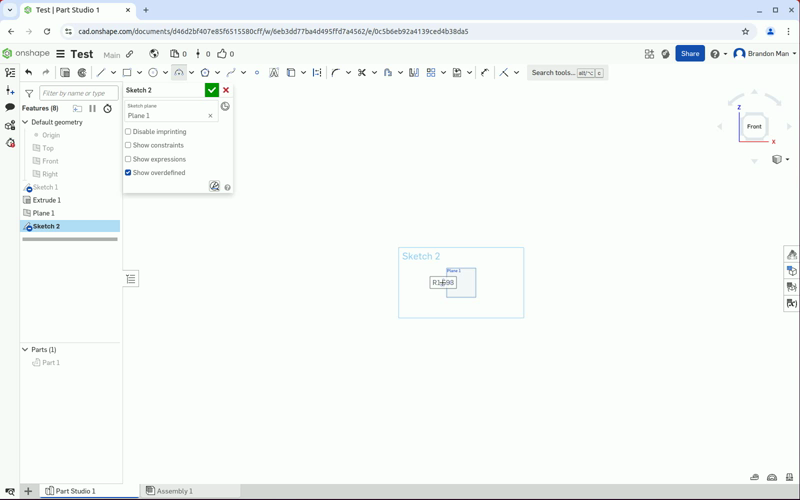
key(esc)
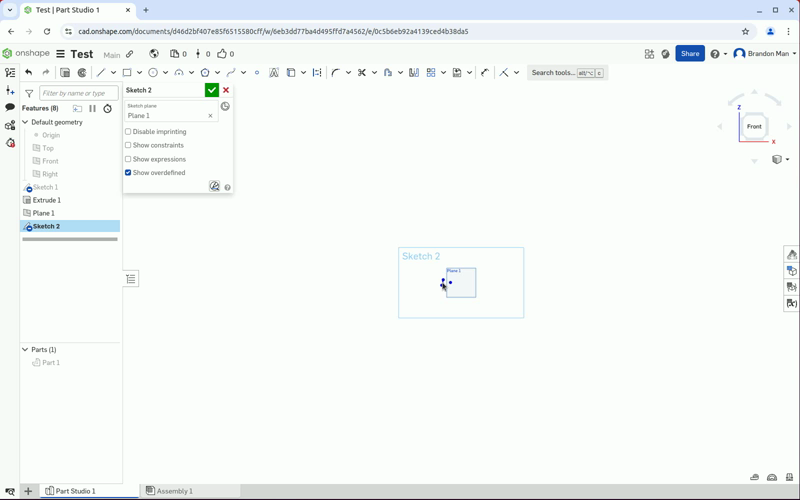
key(l)
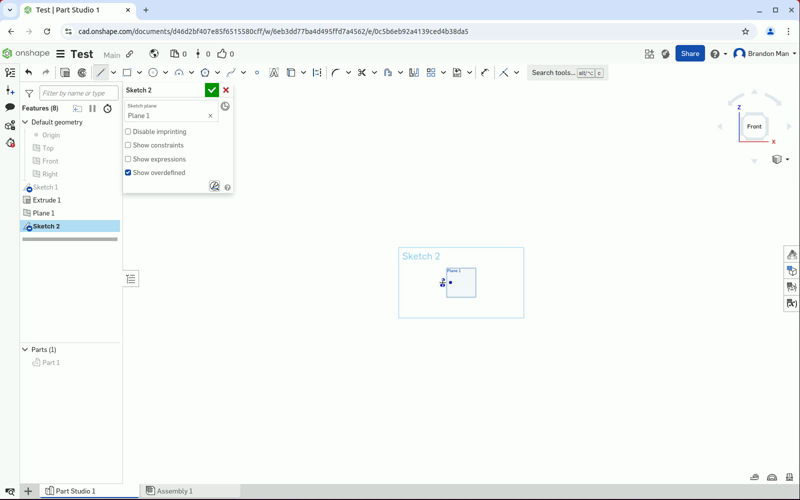
mouse_move(443, 279)
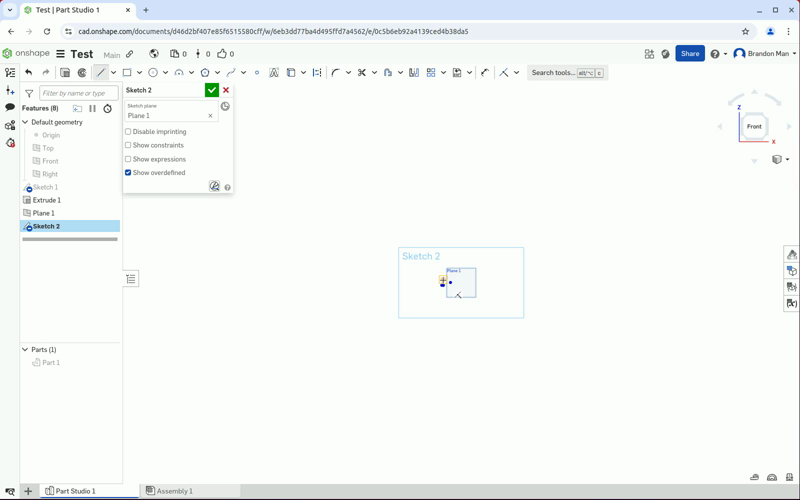
scroll(6)
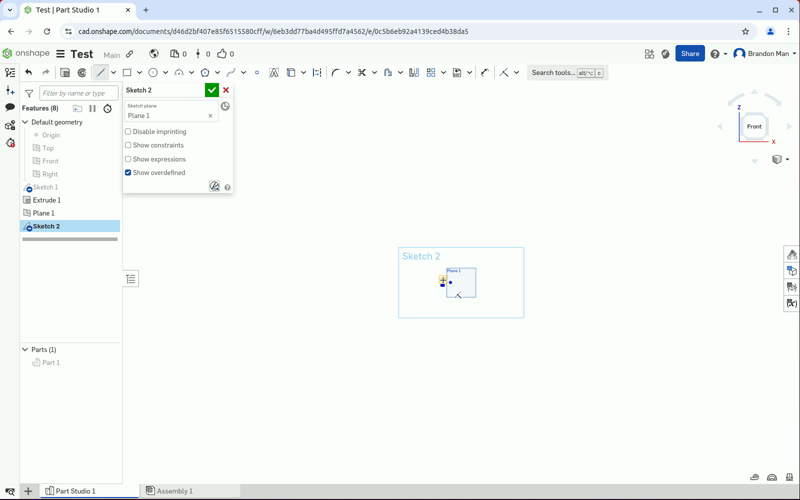
scroll(6)
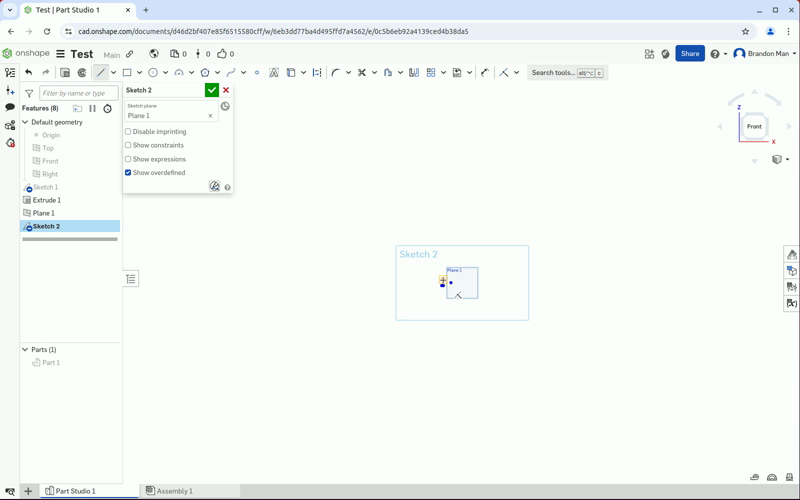
scroll(6)
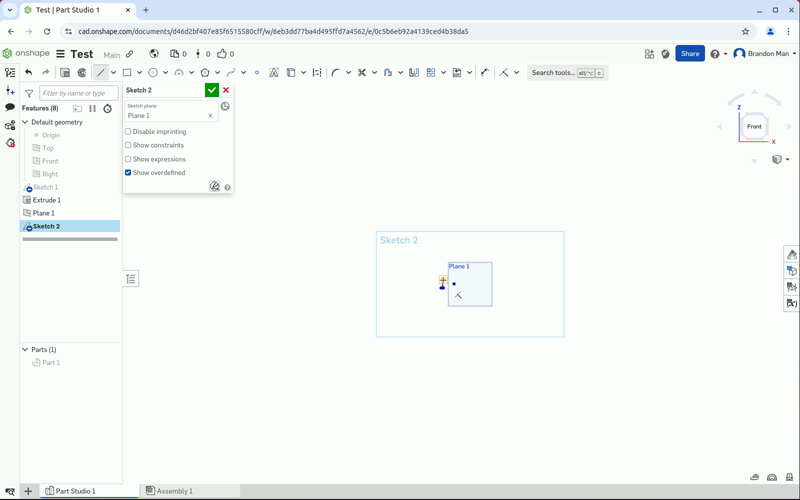
scroll(6)
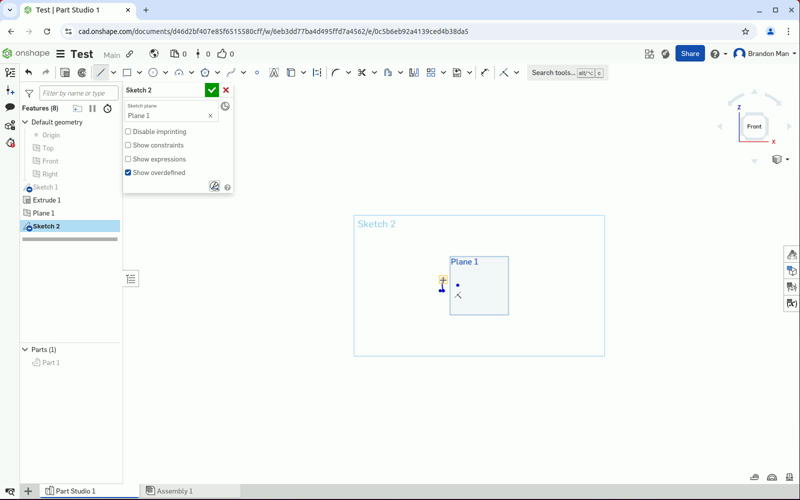
scroll(6)
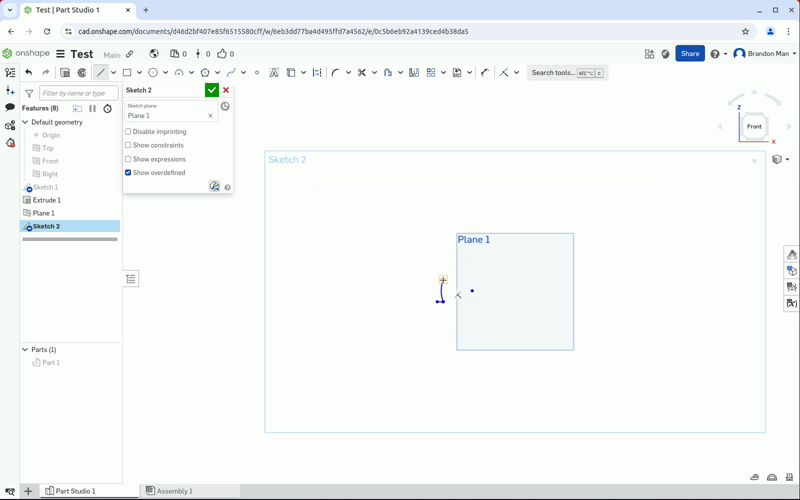
scroll(6)
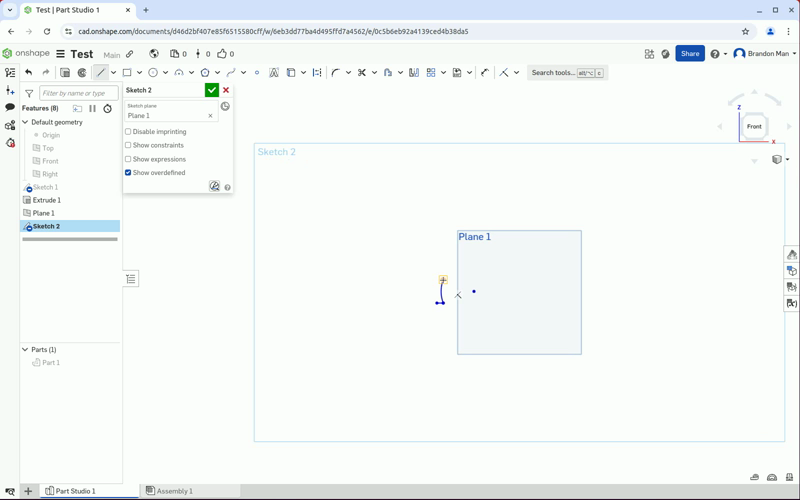
scroll(6)
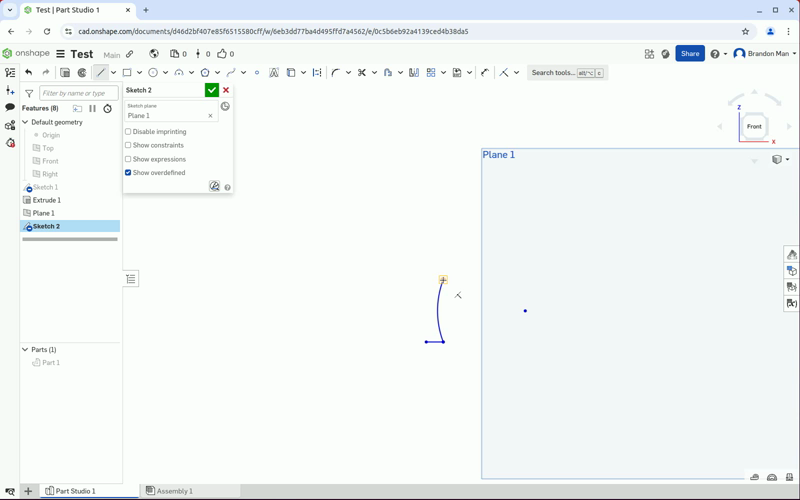
click(443, 279)
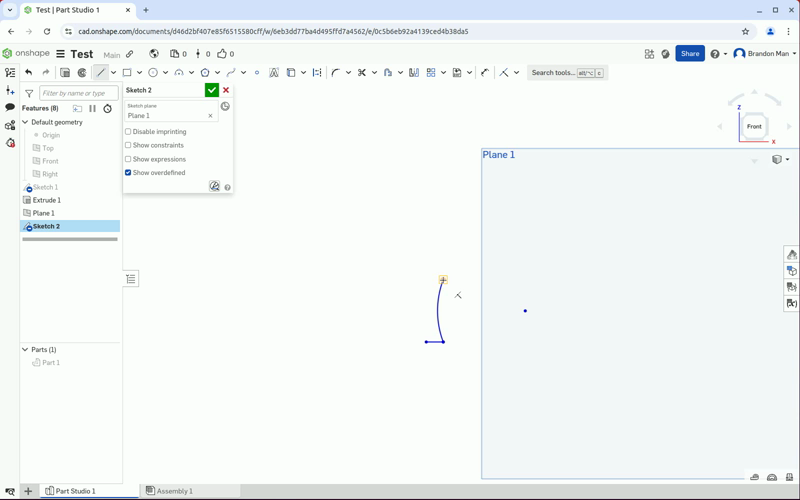
scroll(-6)
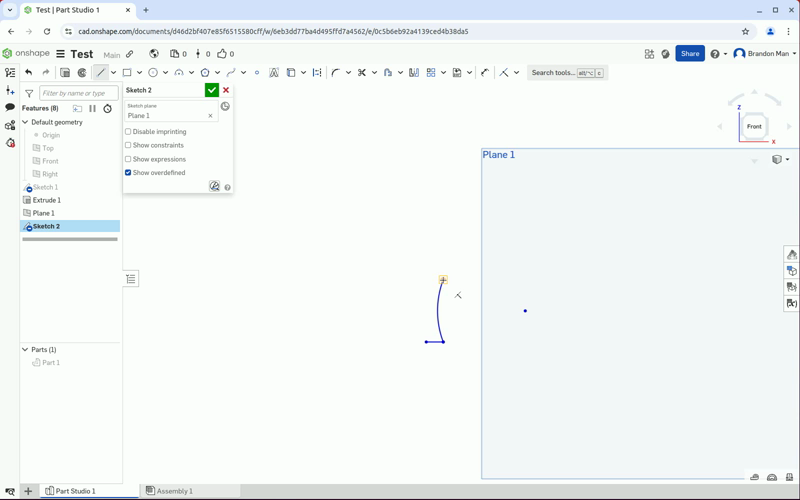
scroll(-6)
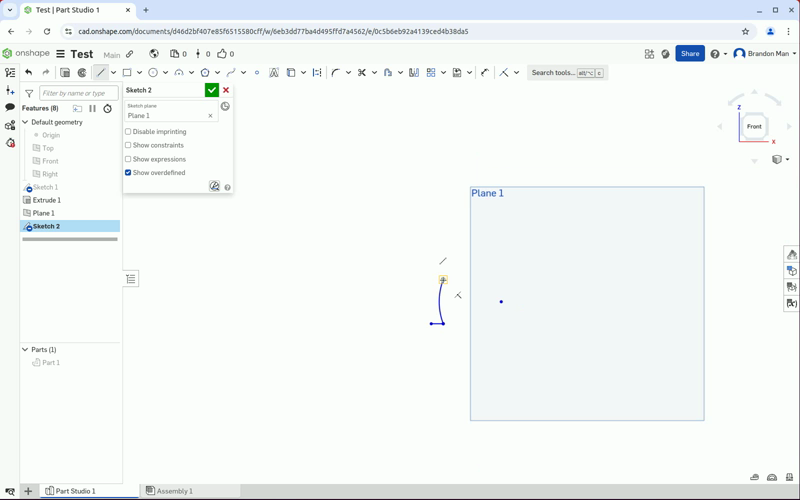
scroll(-6)
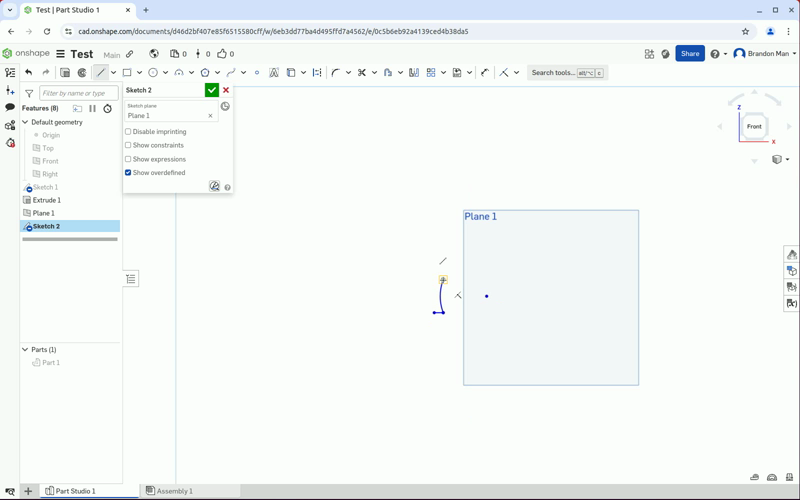
scroll(-6)
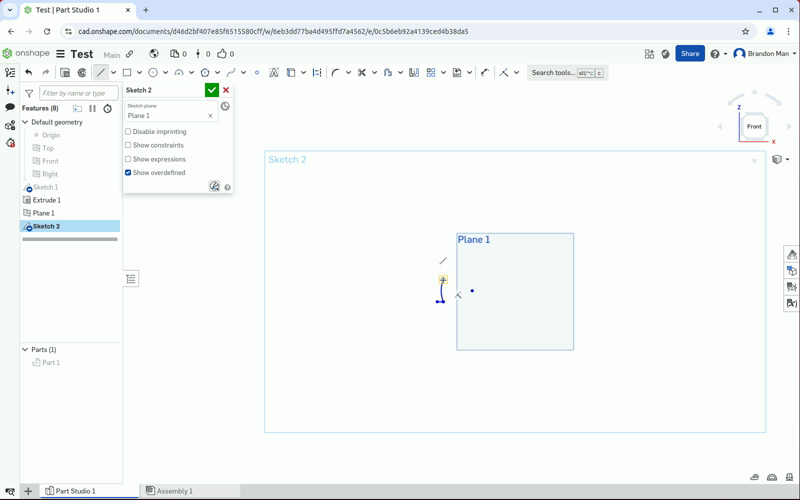
scroll(-6)
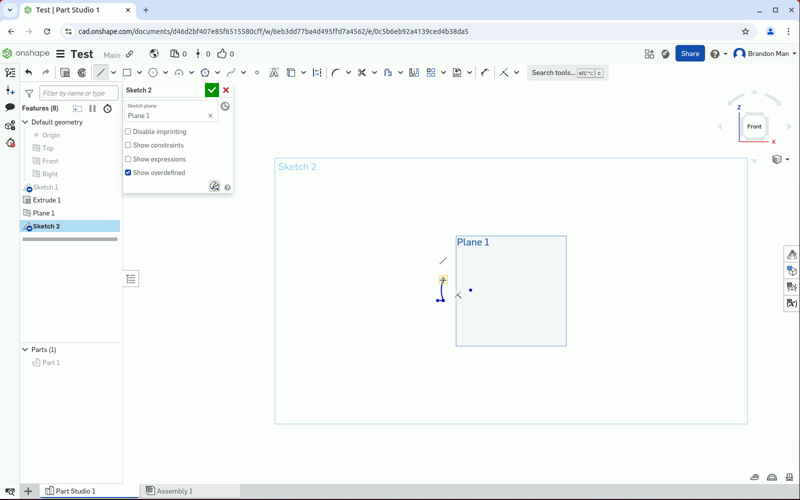
scroll(-6)
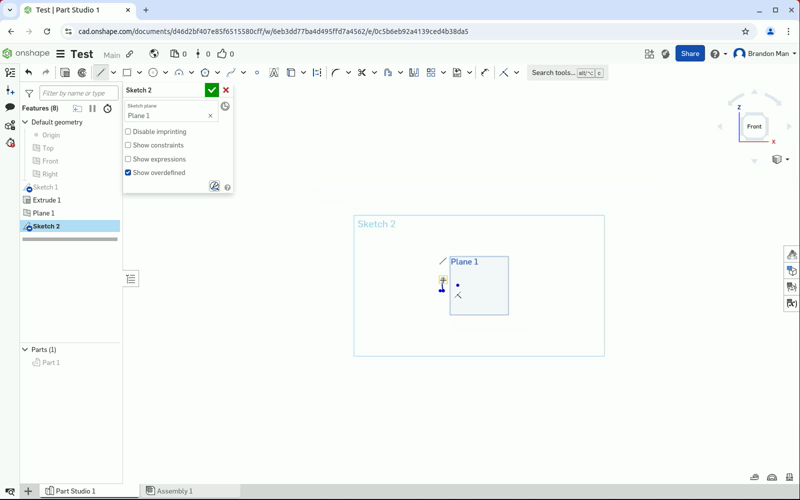
scroll(-6)
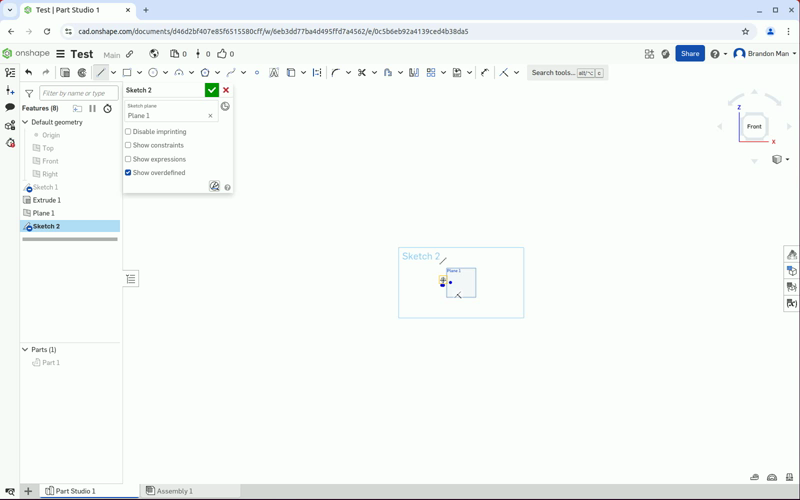
key_down(shift)
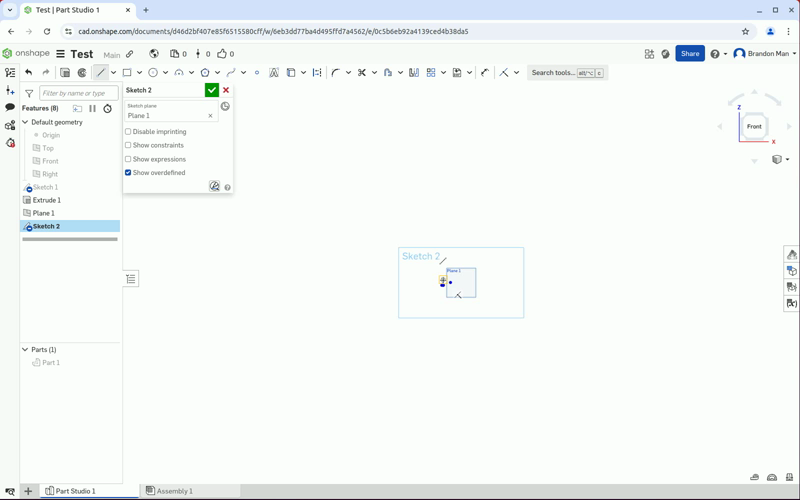
mouse_move(473, 279)
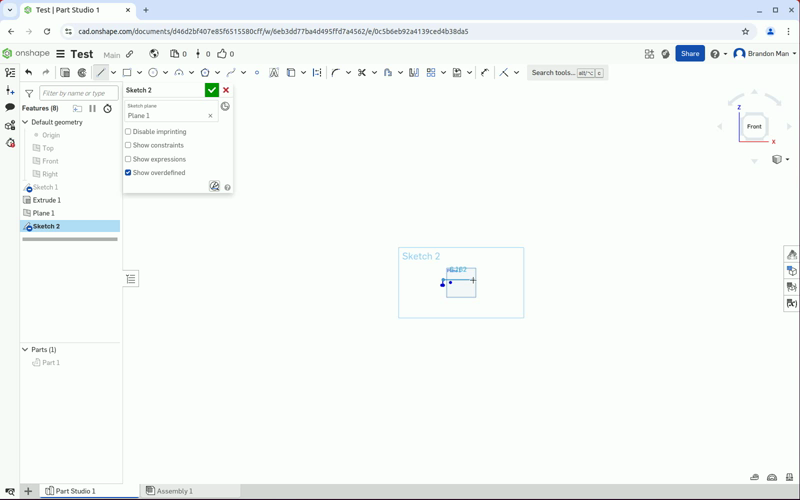
mouse_move(441, 279)
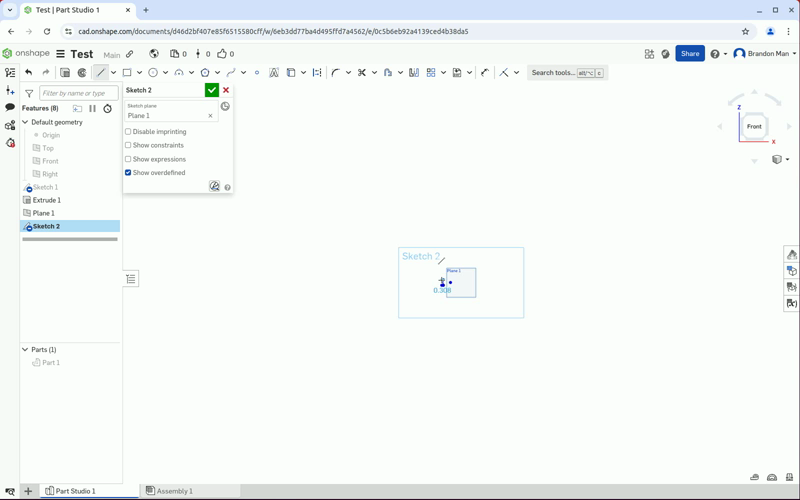
scroll(6)
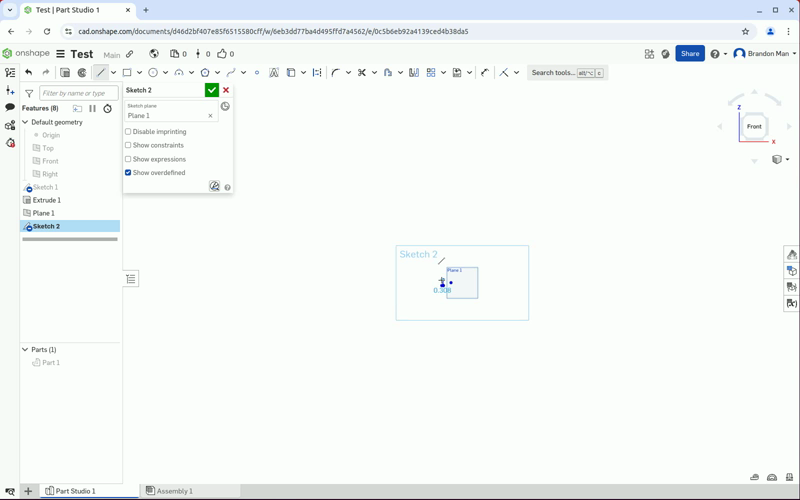
scroll(6)
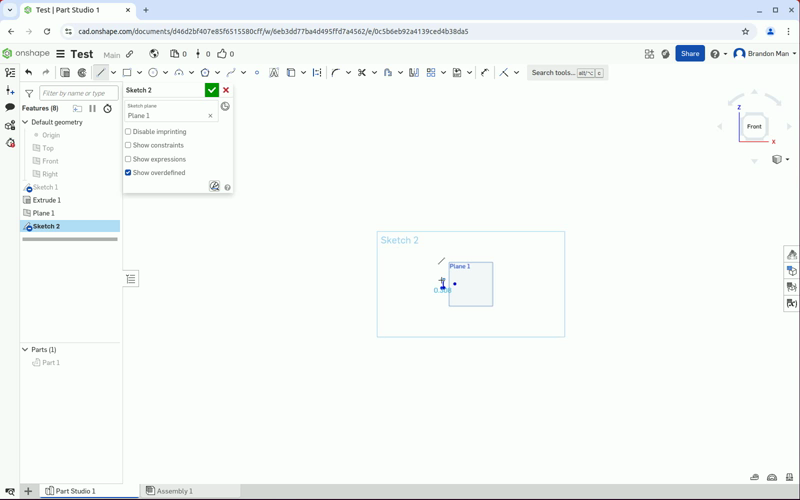
scroll(6)
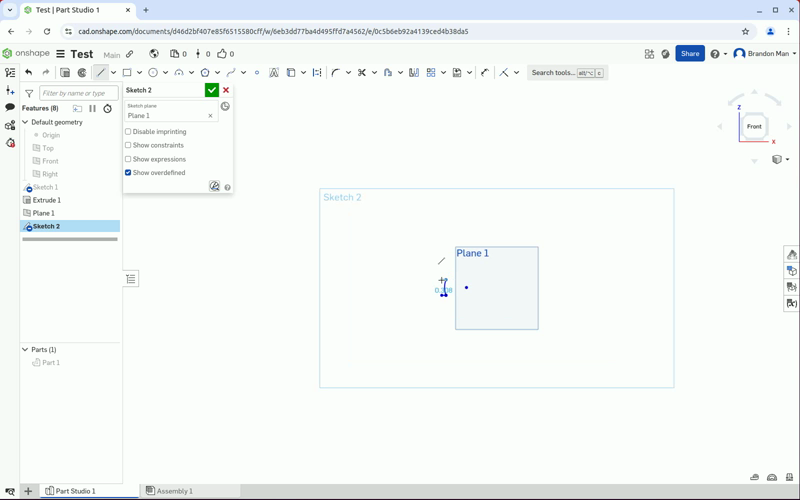
scroll(6)
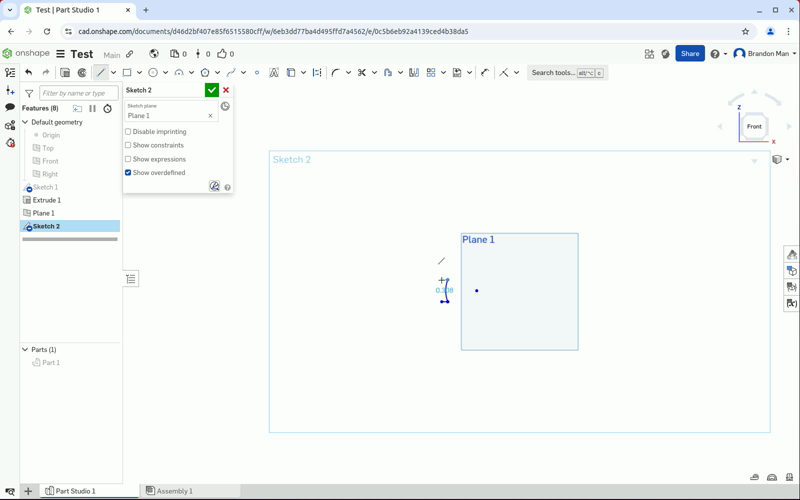
scroll(6)
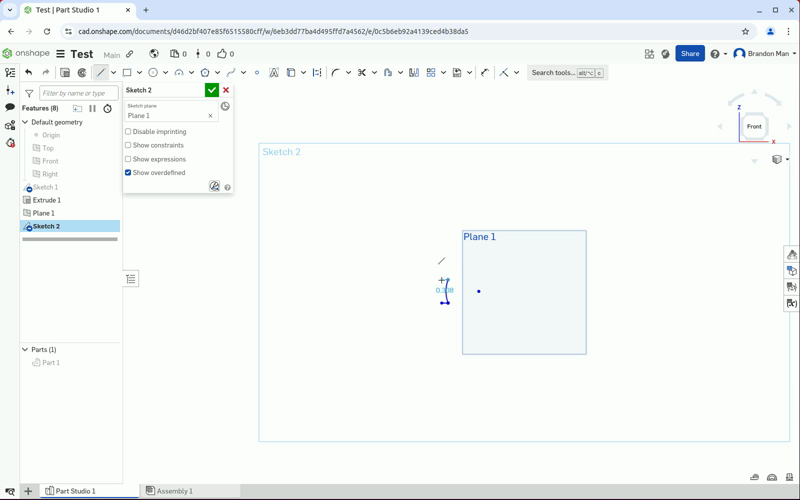
scroll(6)
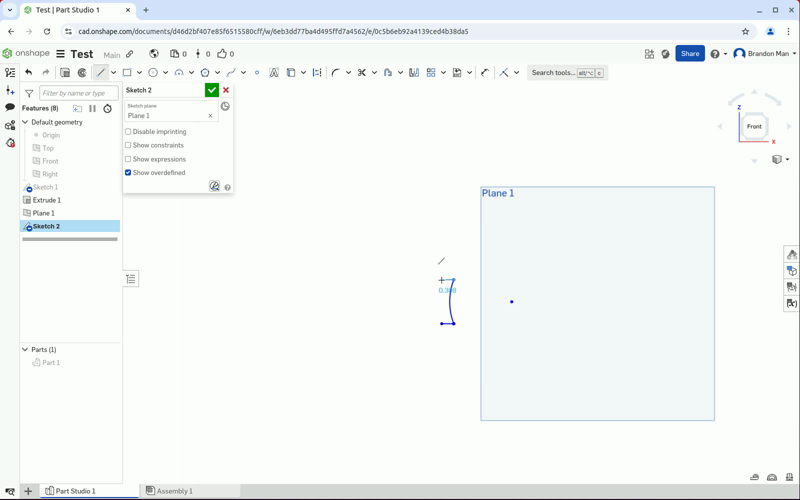
scroll(6)
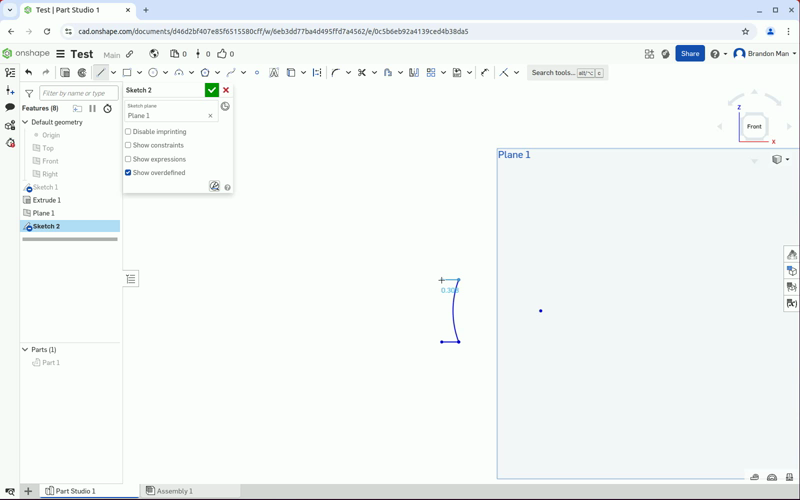
click(441, 279)
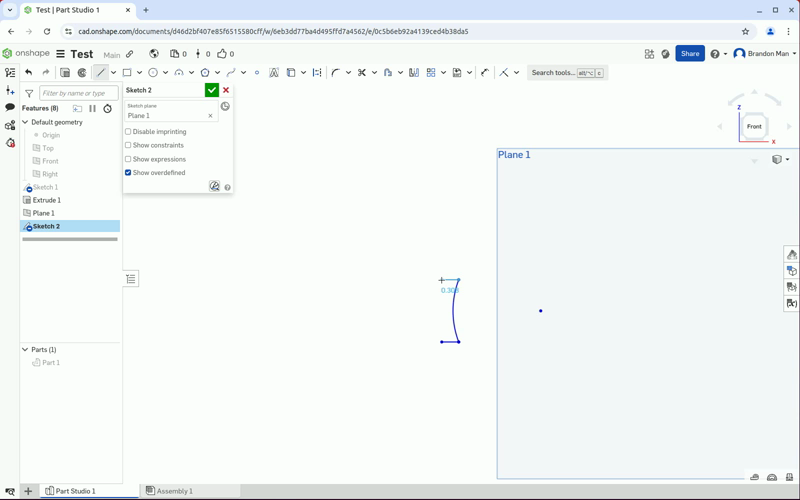
scroll(-6)
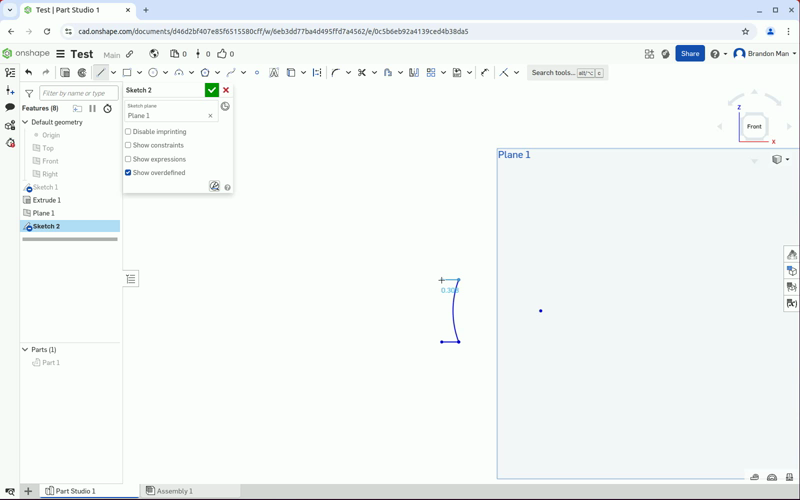
scroll(-6)
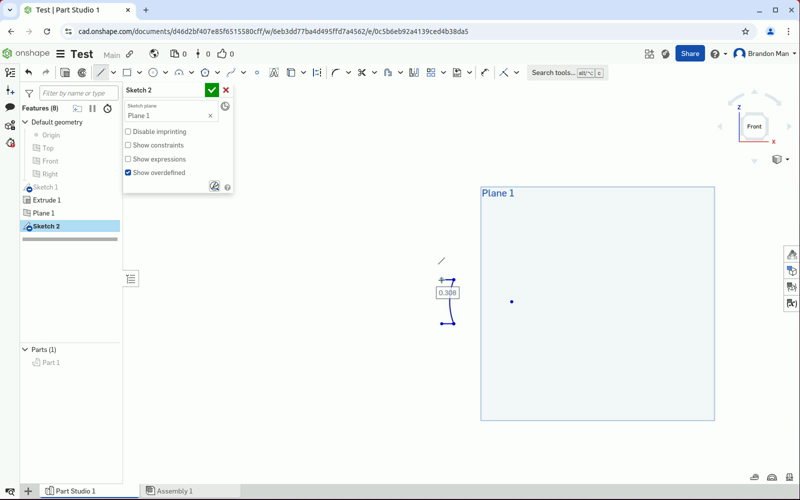
scroll(-6)
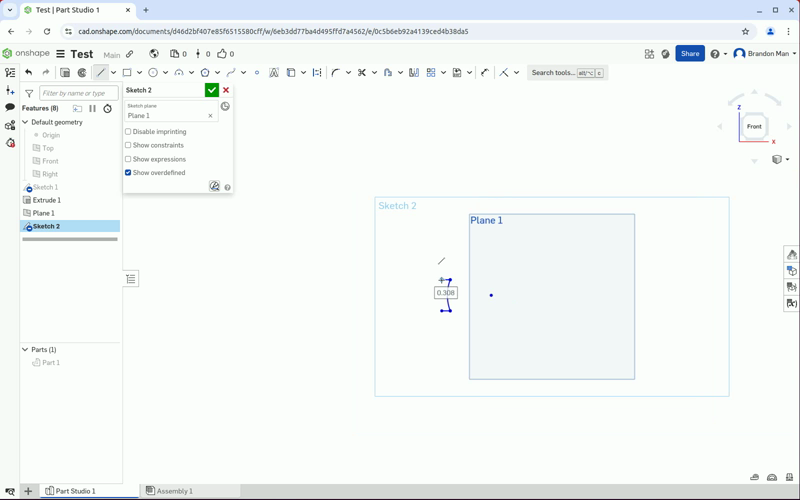
scroll(-6)
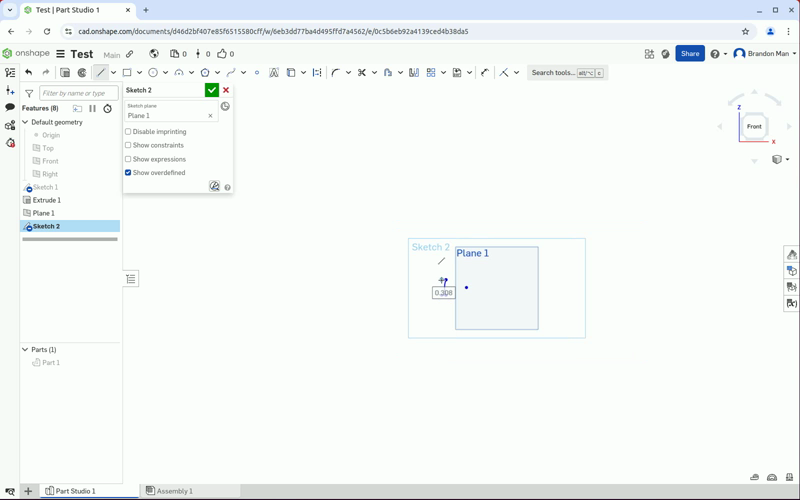
scroll(-6)
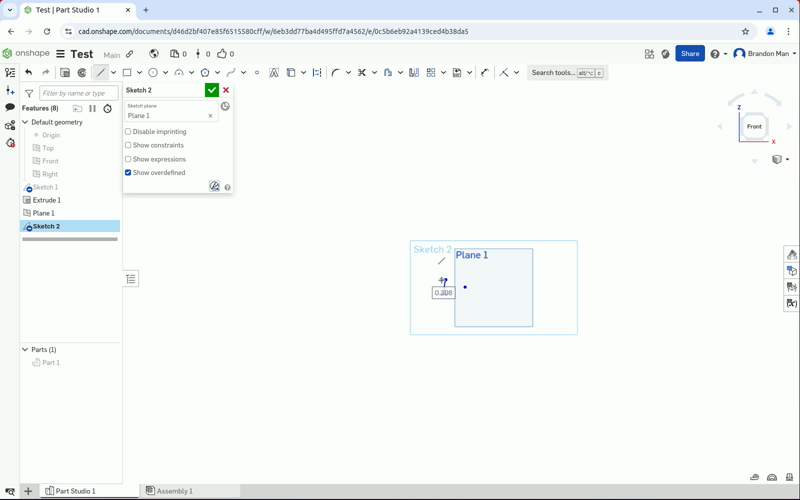
scroll(-6)
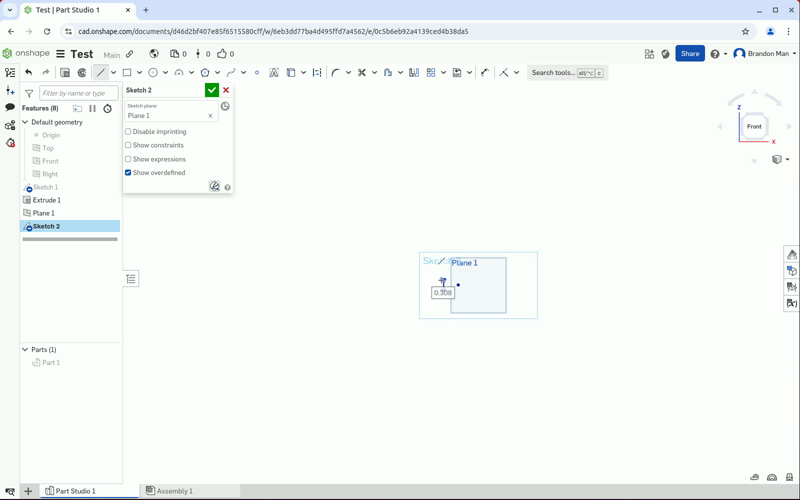
scroll(-6)
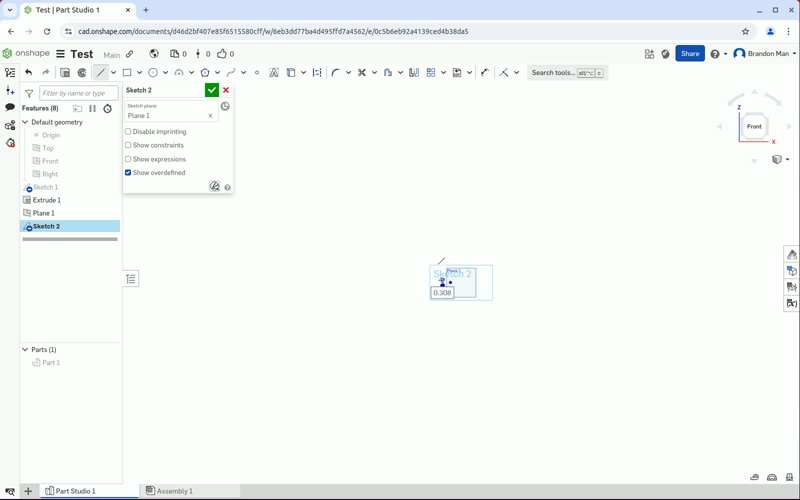
key_up(shift)
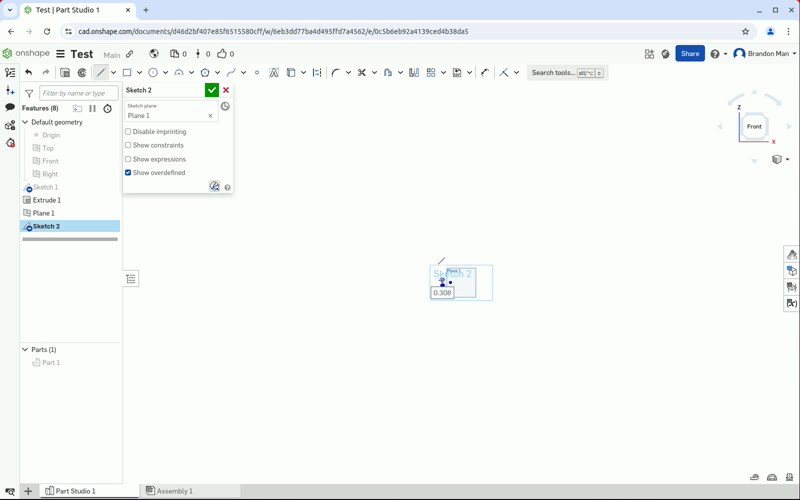
mouse_move(471, 279)
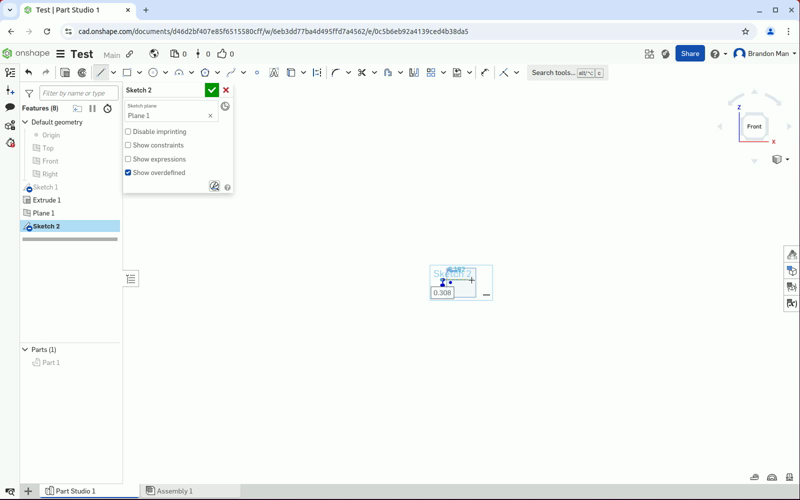
key_down(shift)
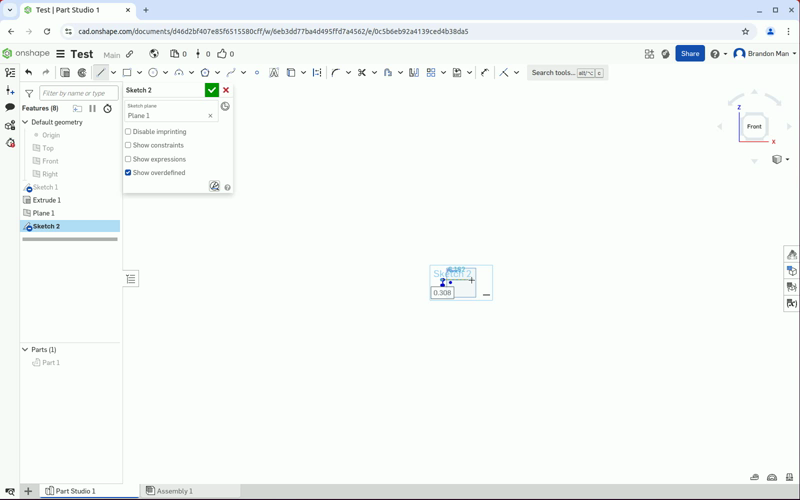
mouse_move(441, 285)
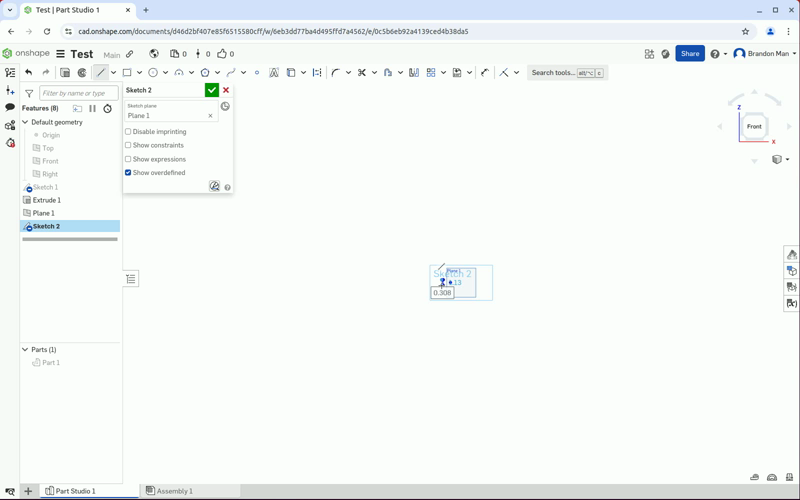
scroll(6)
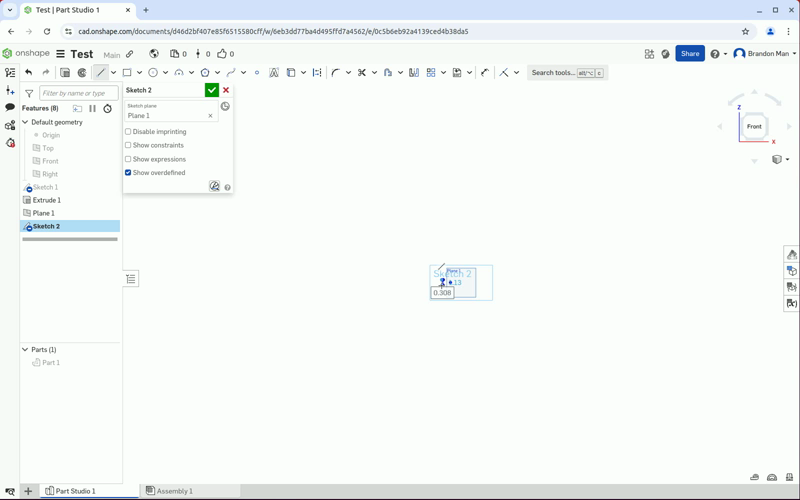
scroll(6)
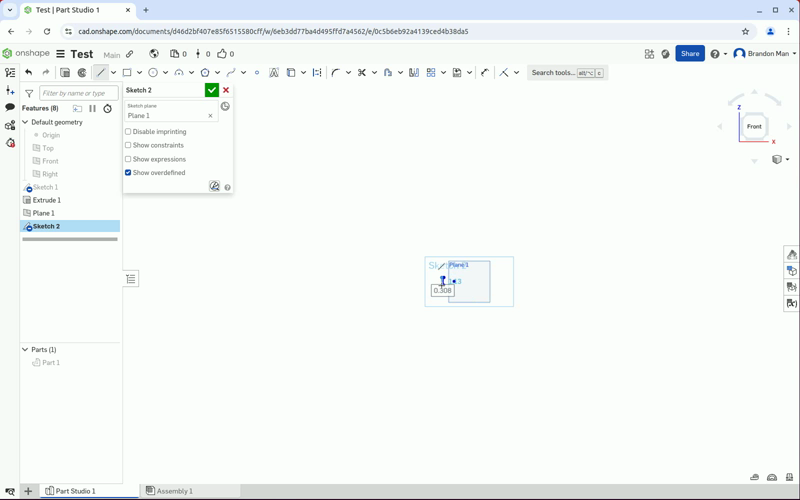
scroll(6)
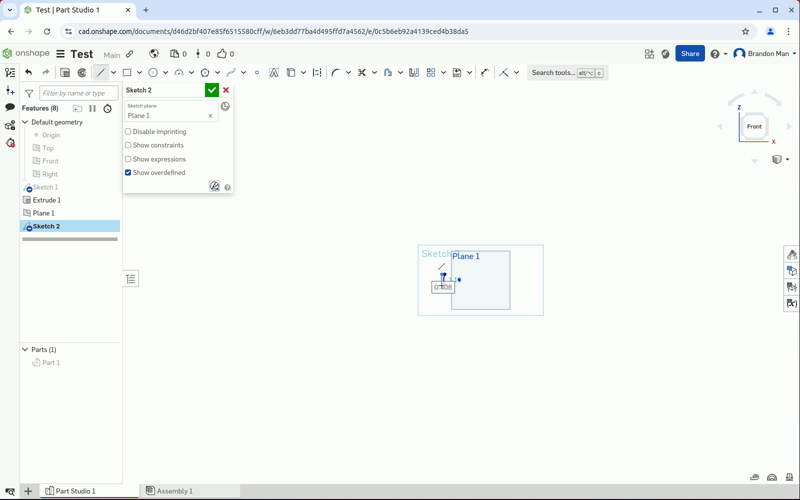
scroll(6)
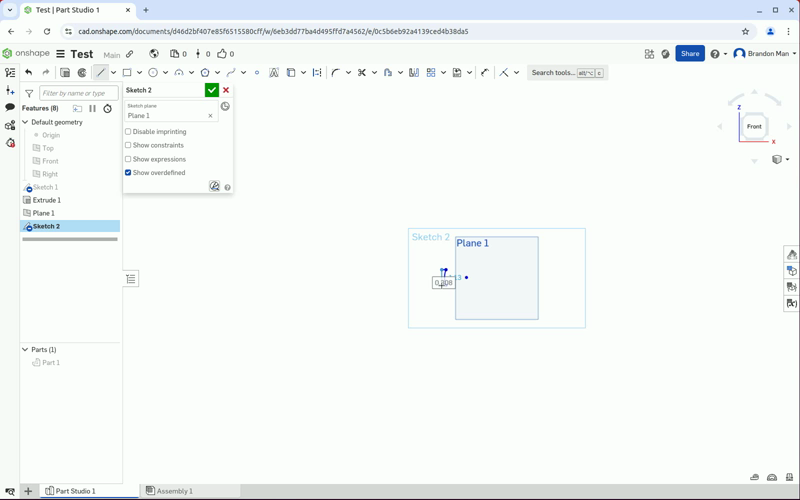
scroll(6)
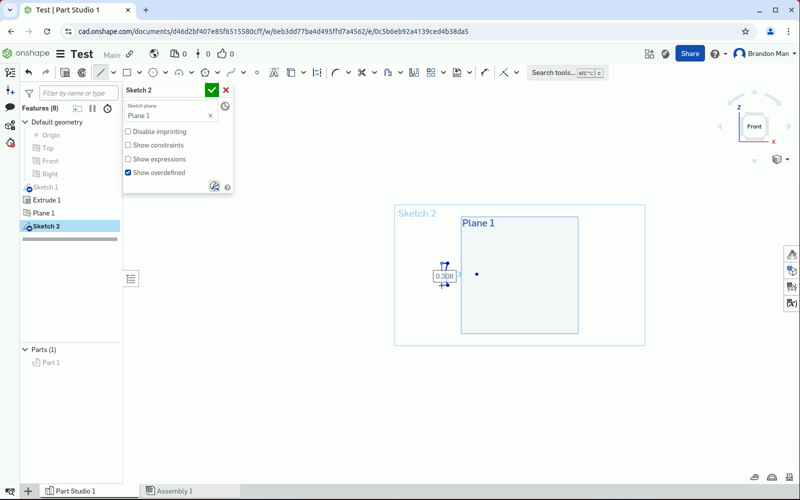
scroll(6)
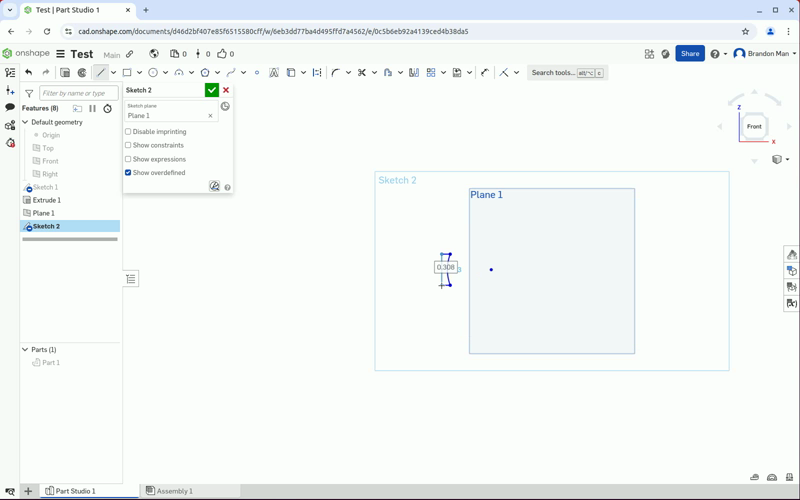
scroll(6)
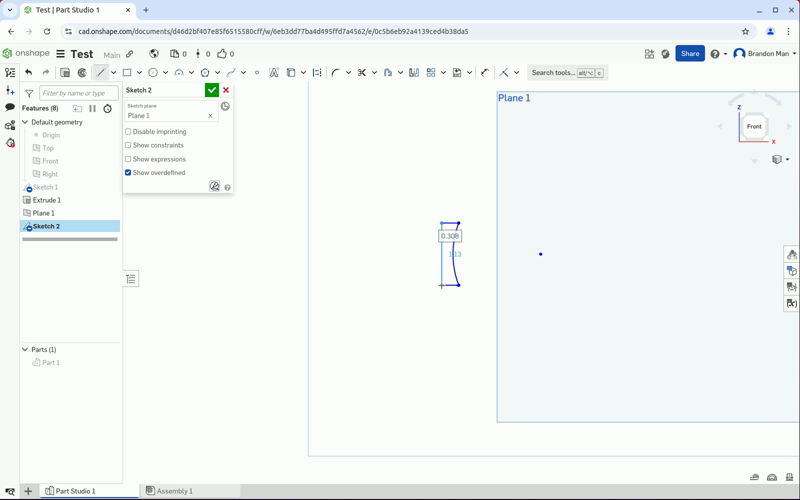
key_up(shift)
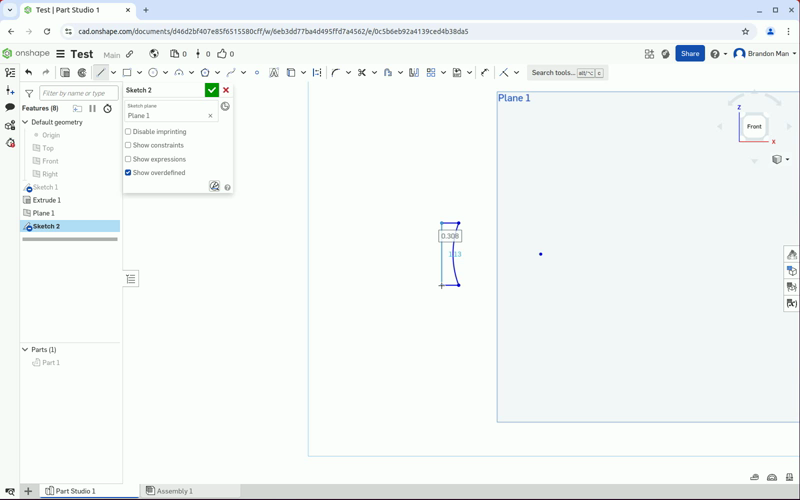
click(441, 285)
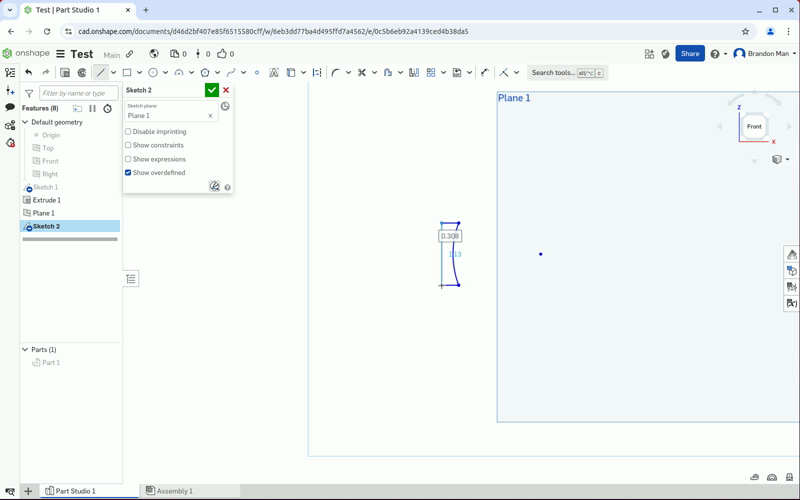
scroll(-6)
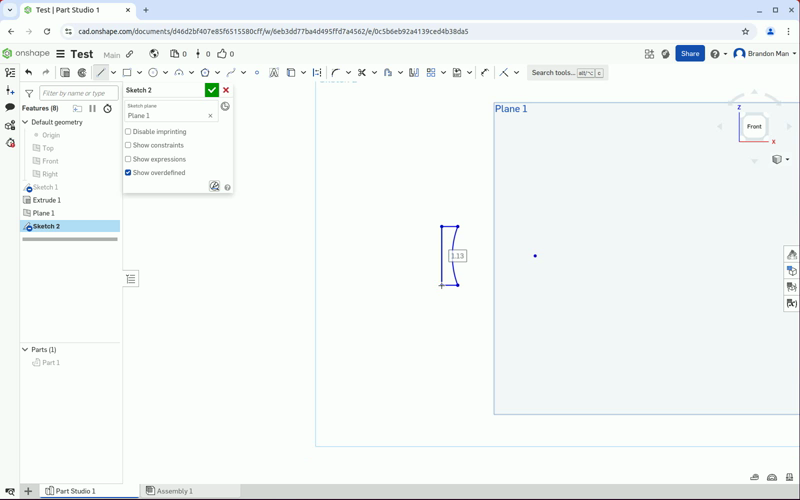
scroll(-6)
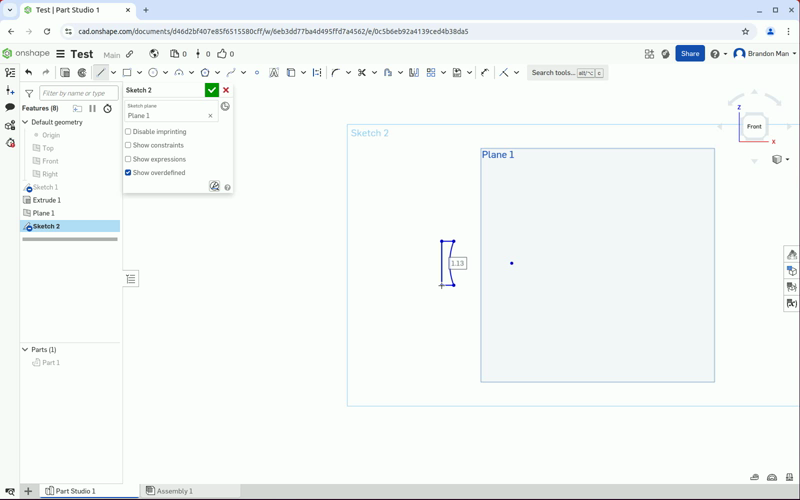
scroll(-6)
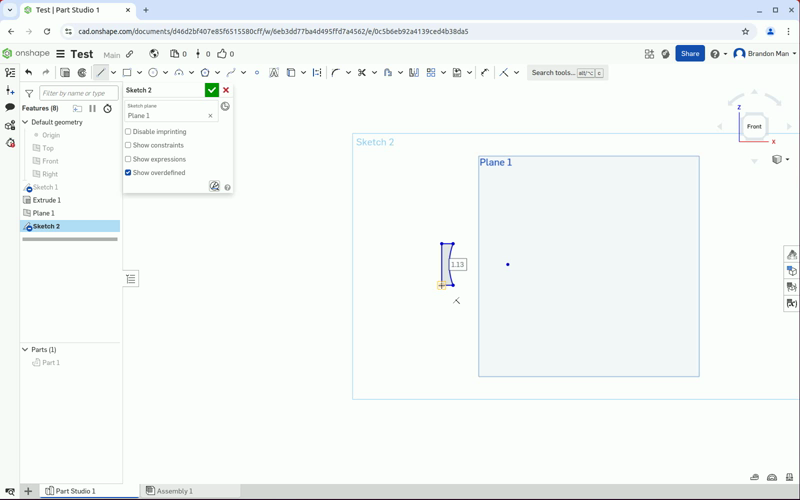
scroll(-6)
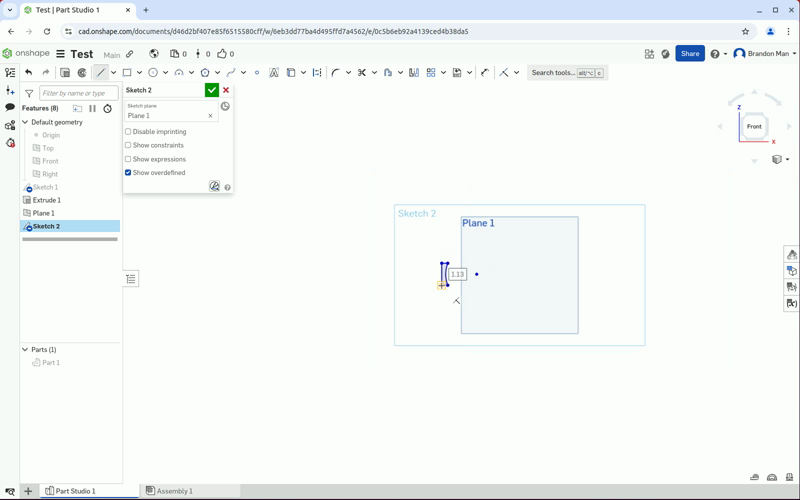
scroll(-6)
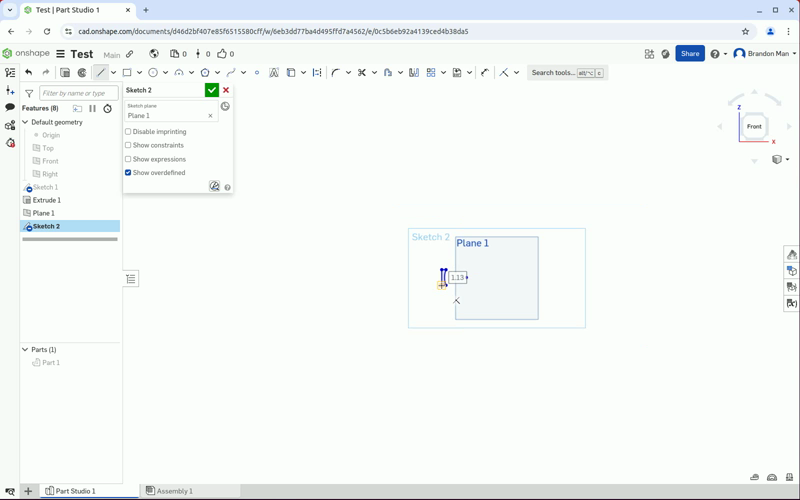
scroll(-6)
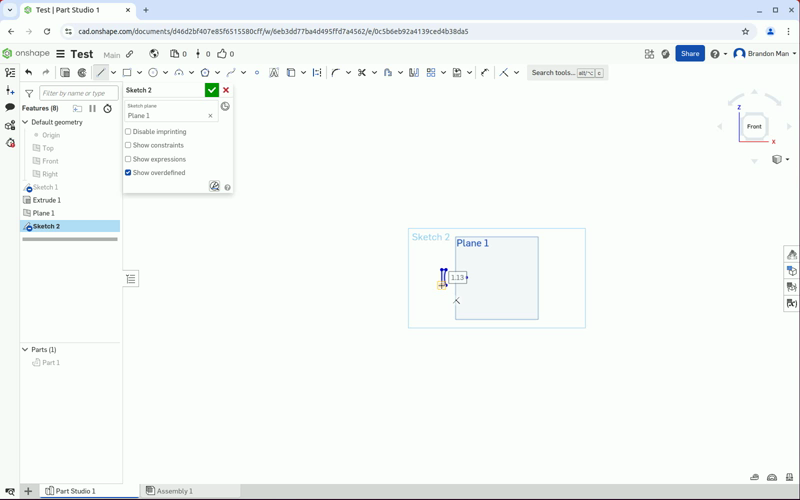
scroll(-6)
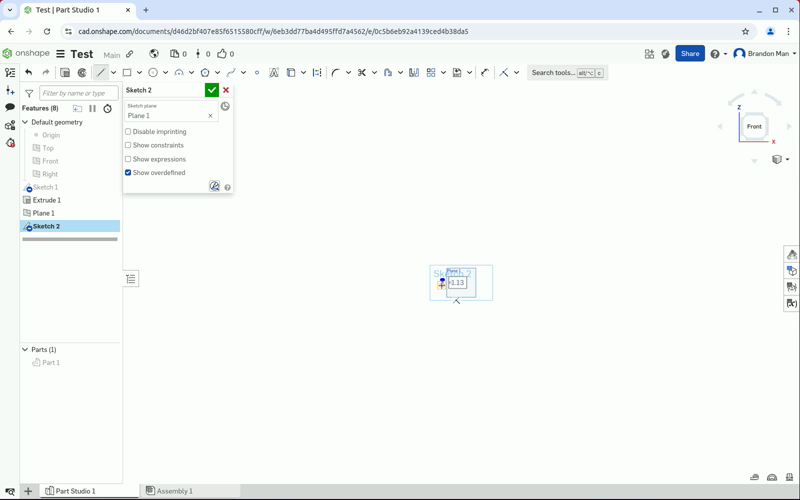
key(esc)
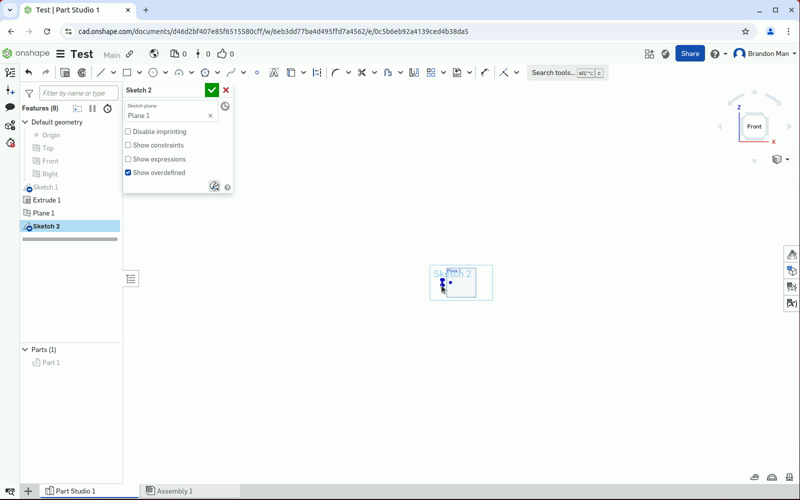
mouse_move(442, 280)
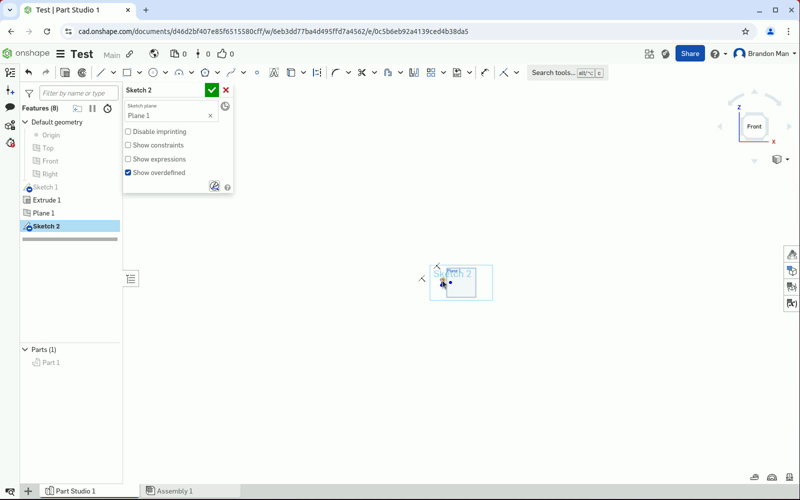
scroll(6)
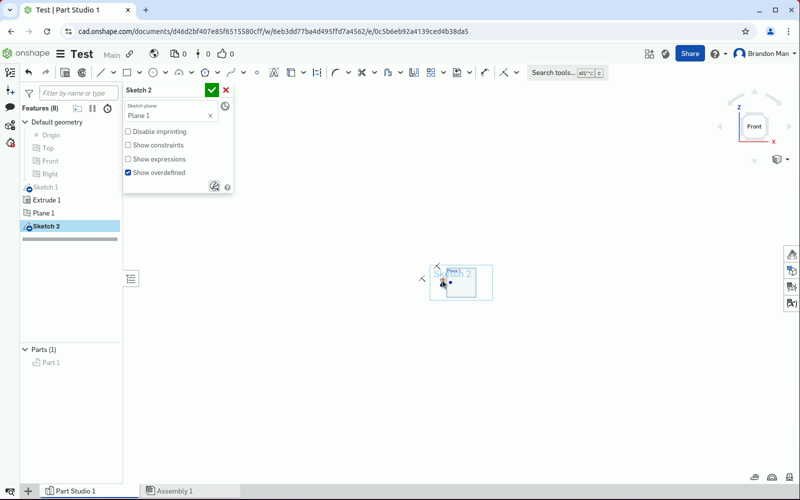
scroll(6)
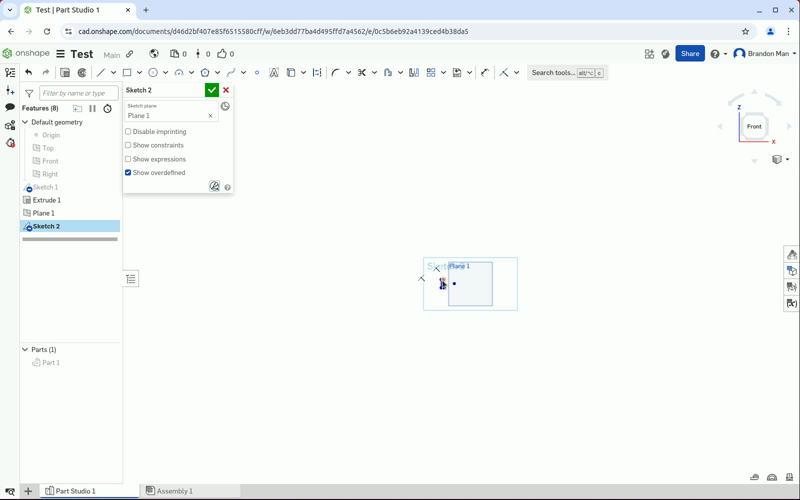
scroll(6)
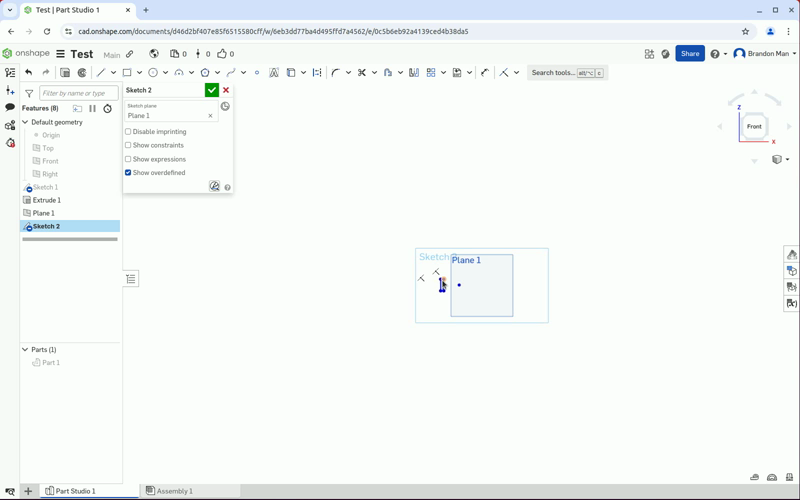
scroll(6)
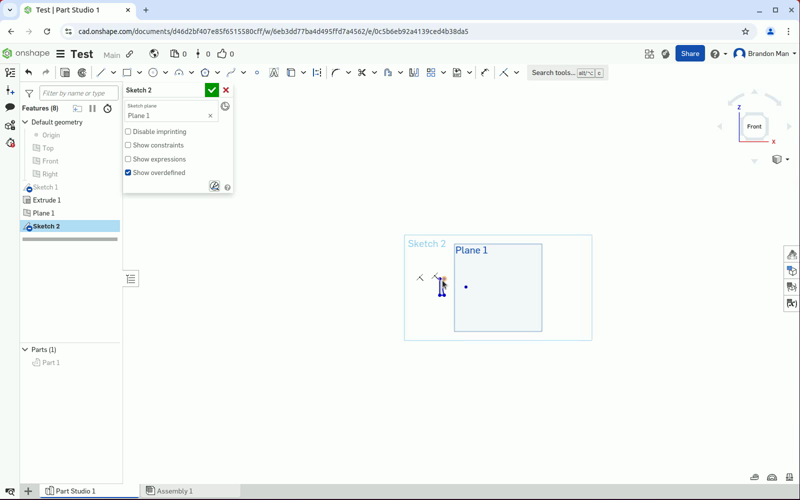
scroll(6)
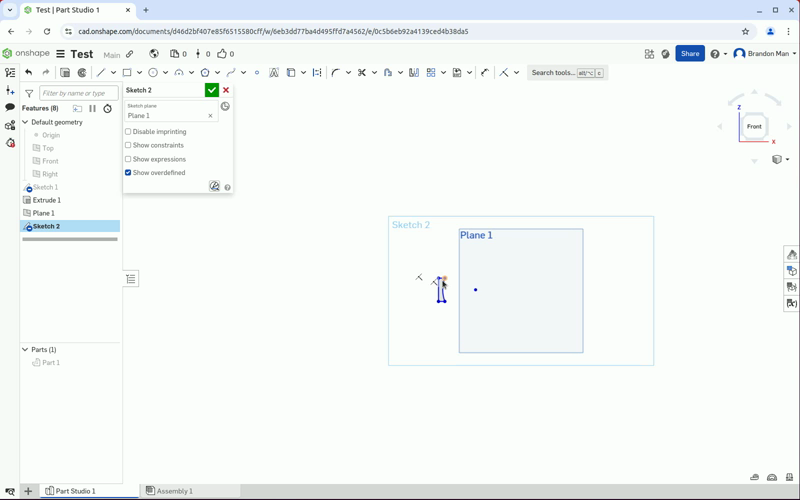
scroll(6)
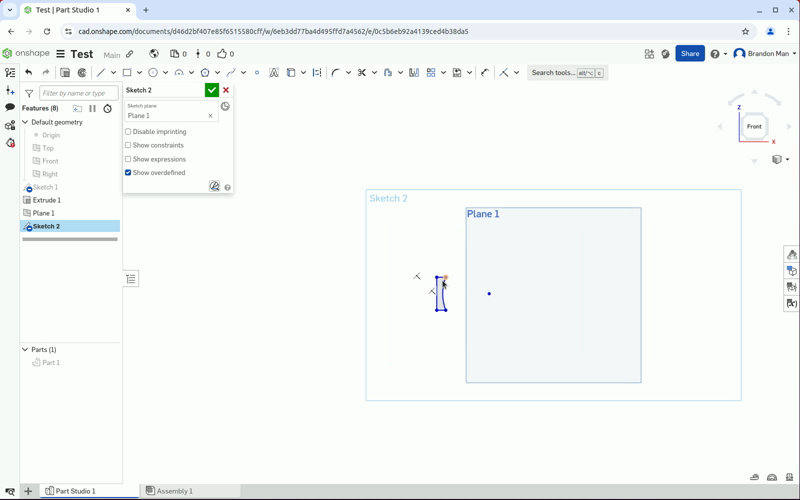
scroll(6)
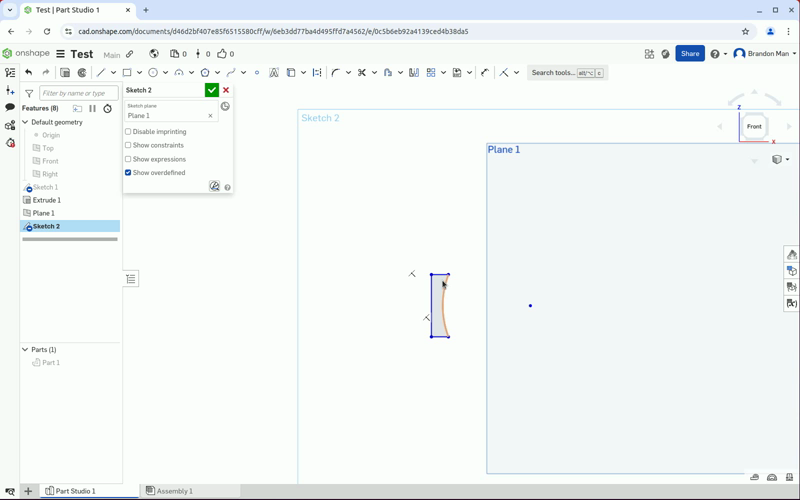
click(442, 280)
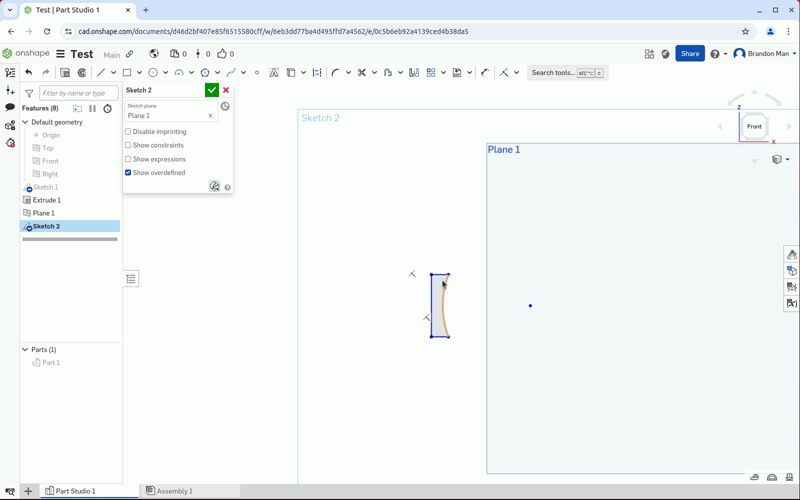
scroll(-6)
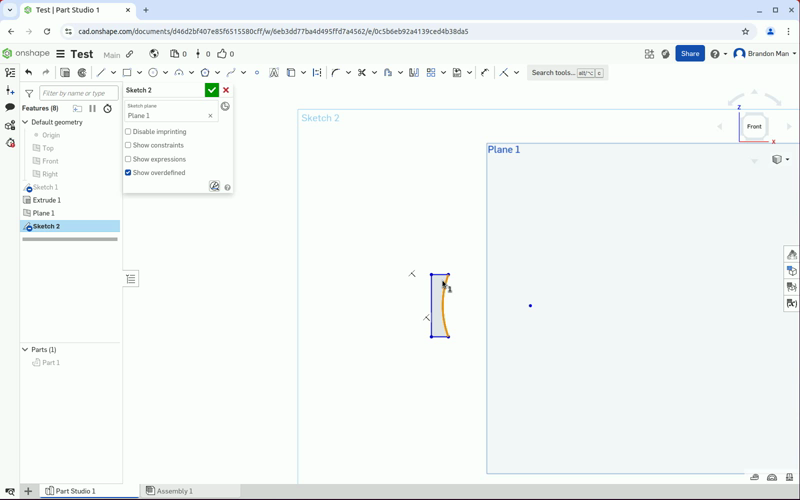
scroll(-6)
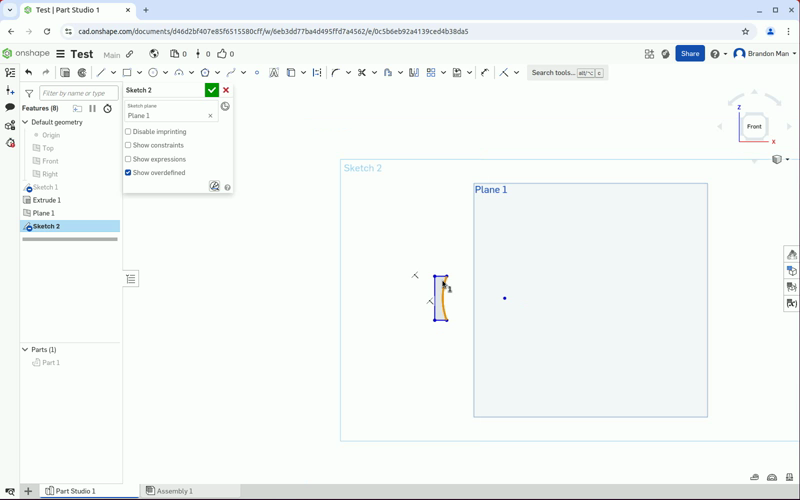
scroll(-6)
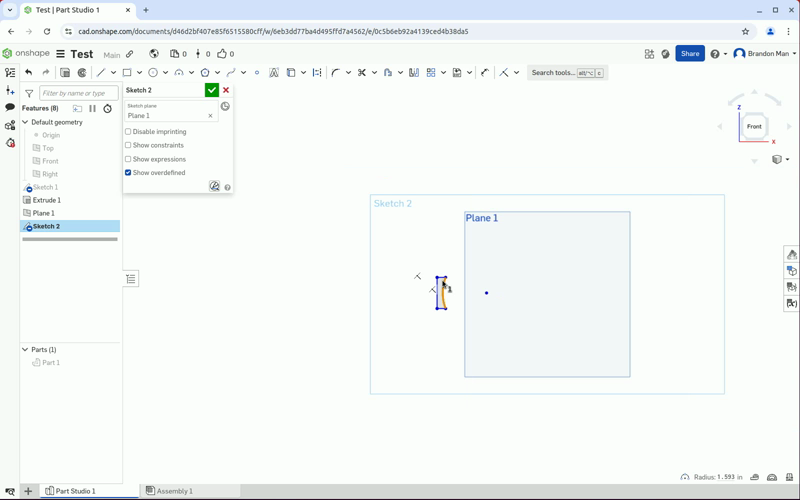
scroll(-6)
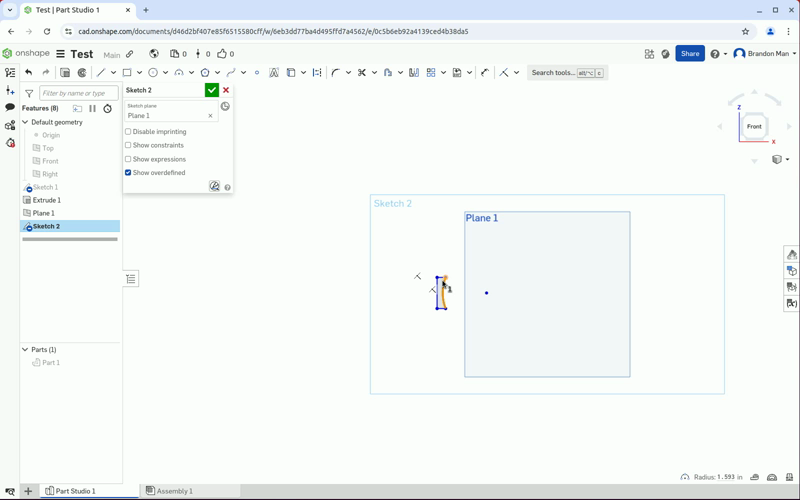
scroll(-6)
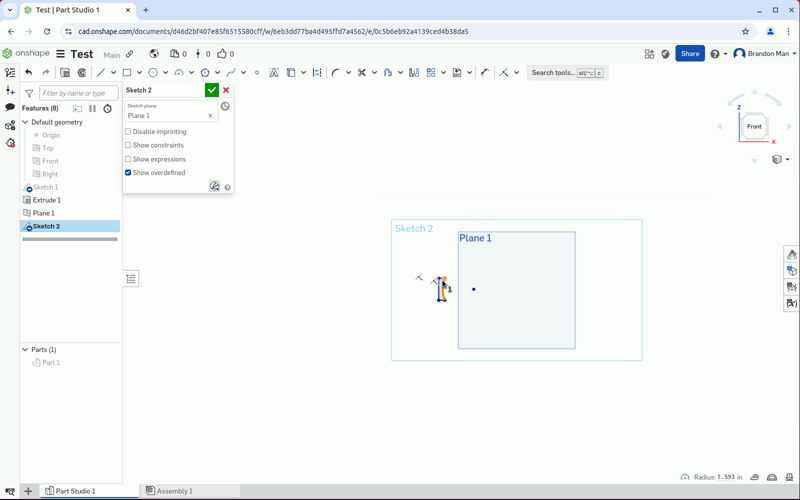
scroll(-6)
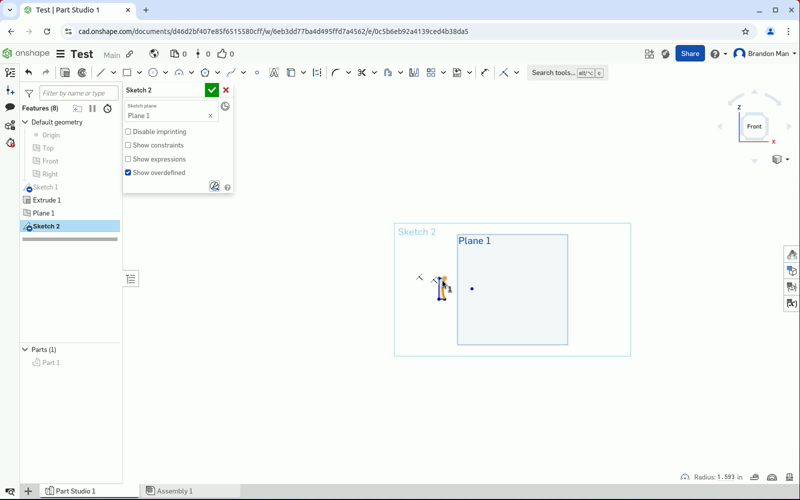
scroll(-6)
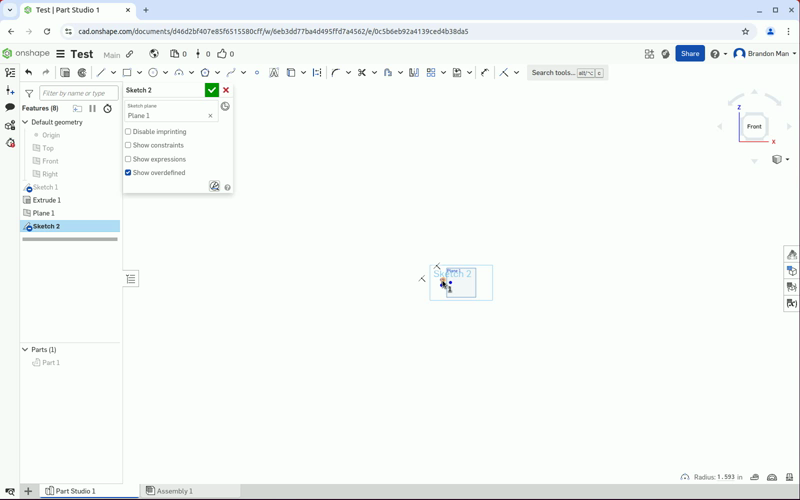
mouse_move(73, 352)
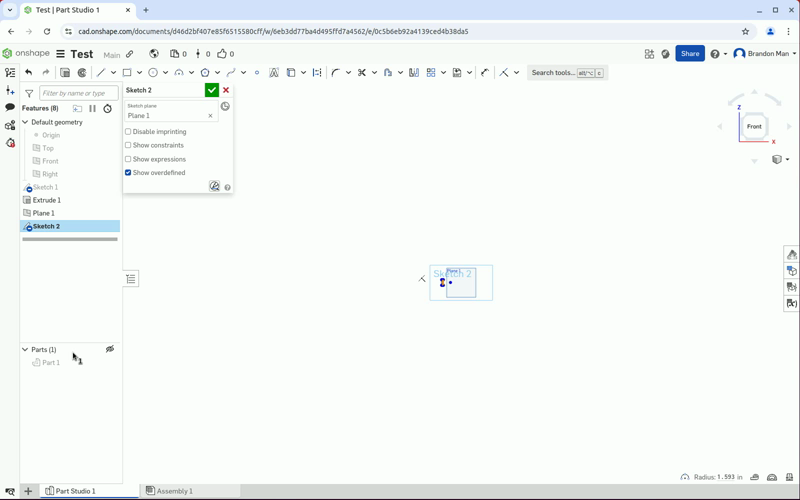
key(shift+y)
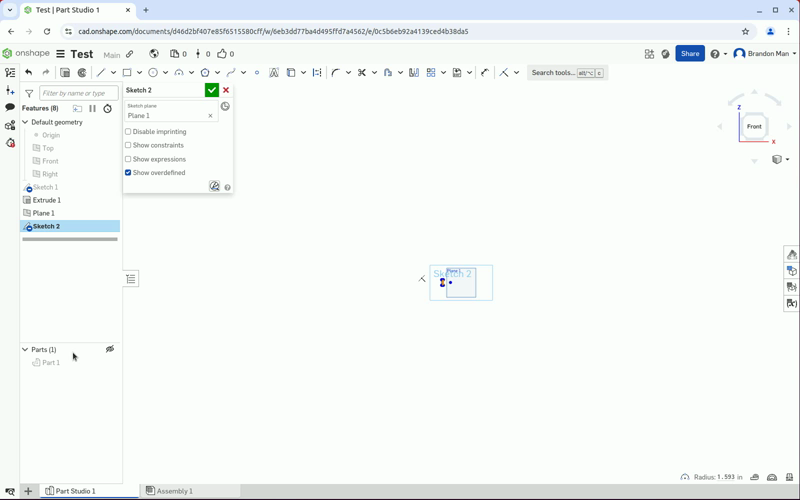
key(shift+e)
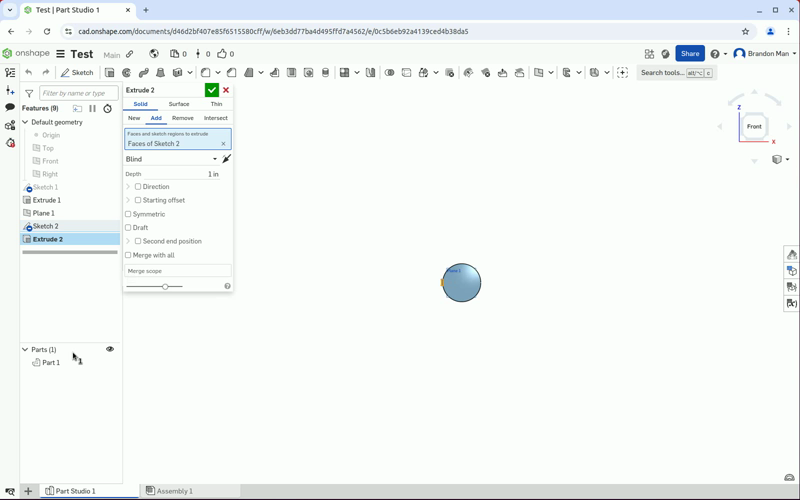
mouse_move(143, 106)
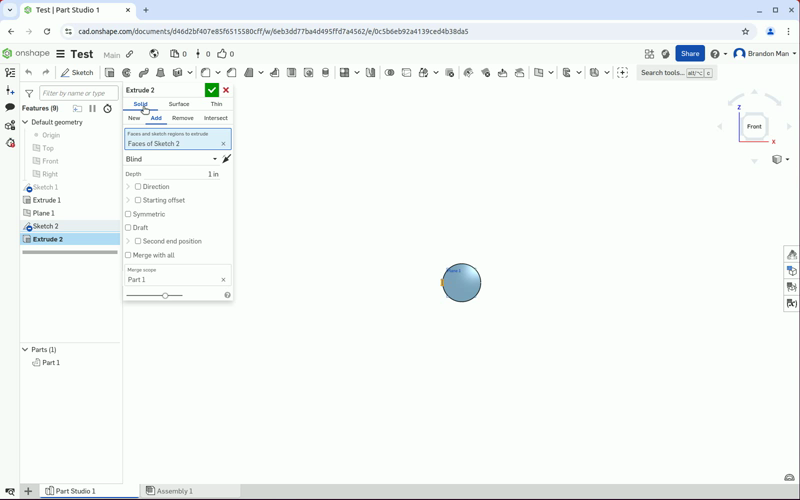
click(143, 106)
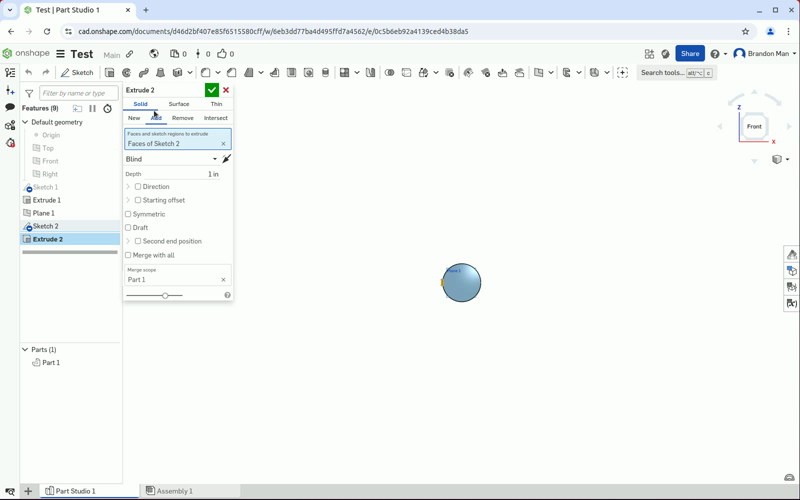
mouse_move(186, 120)
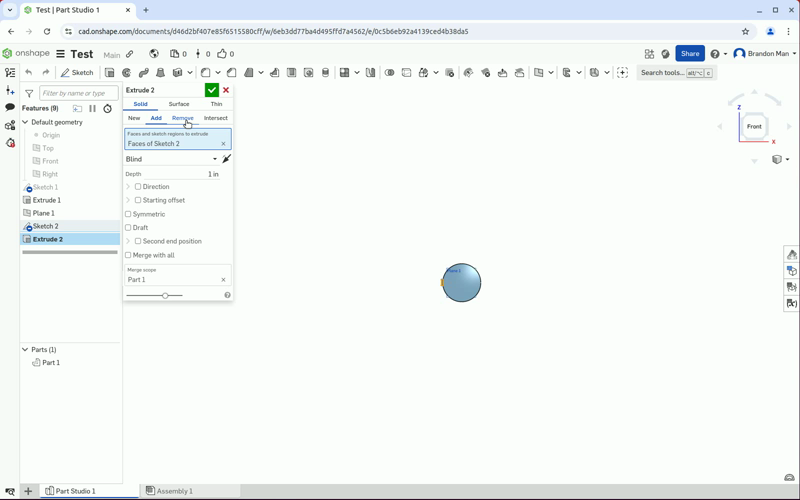
click(186, 120)
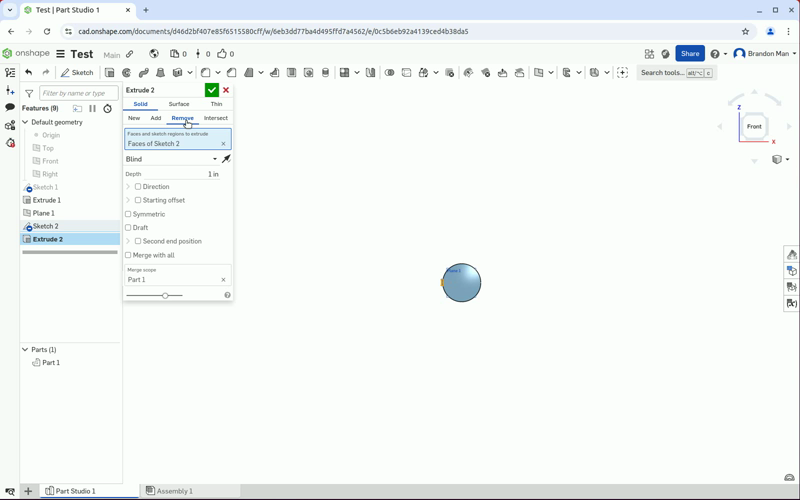
key(tab, 4)
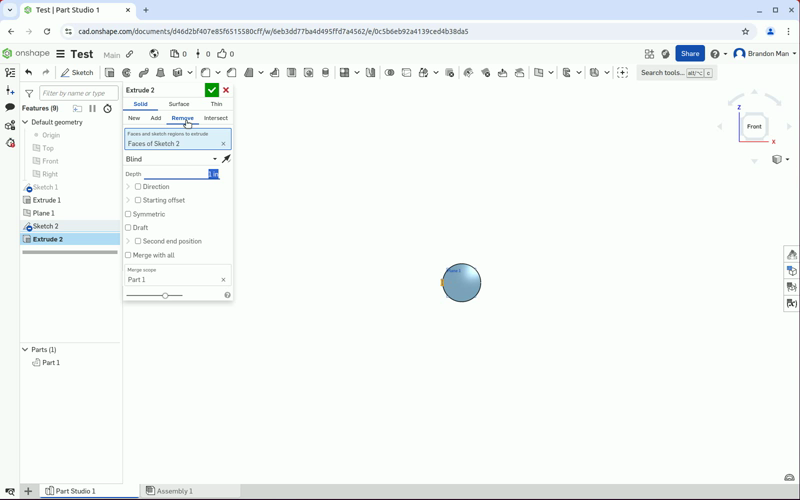
text(30.811)
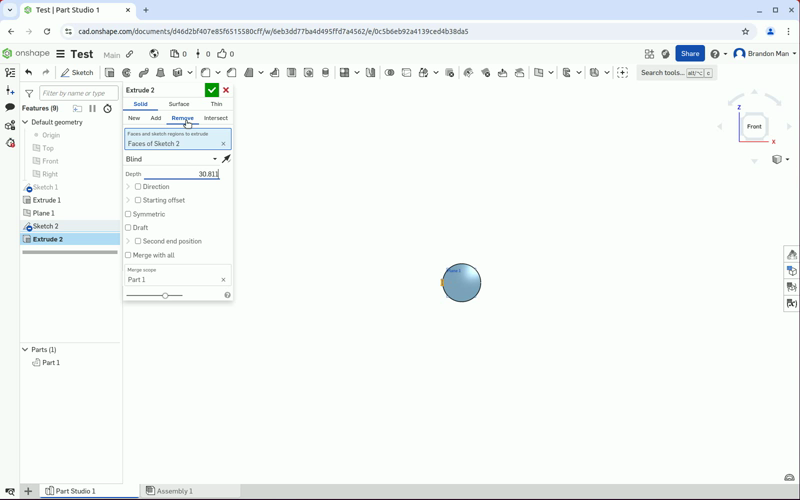
key(tab, 6)
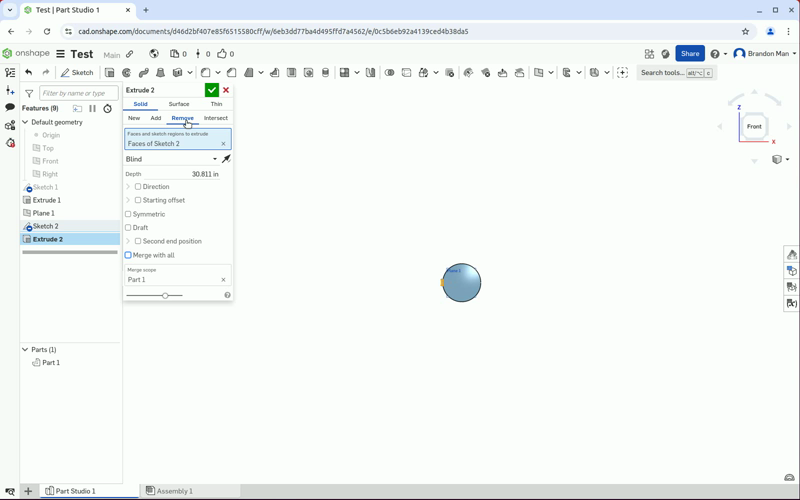
key(space)
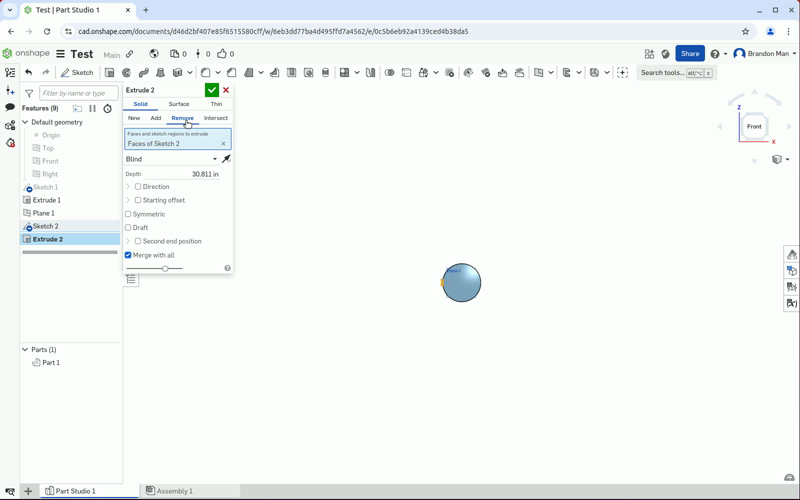
key(enter)
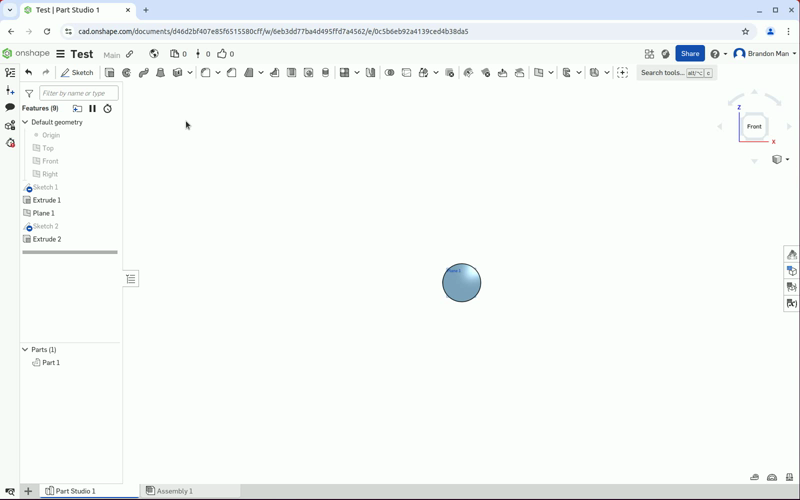
key(shift+h)
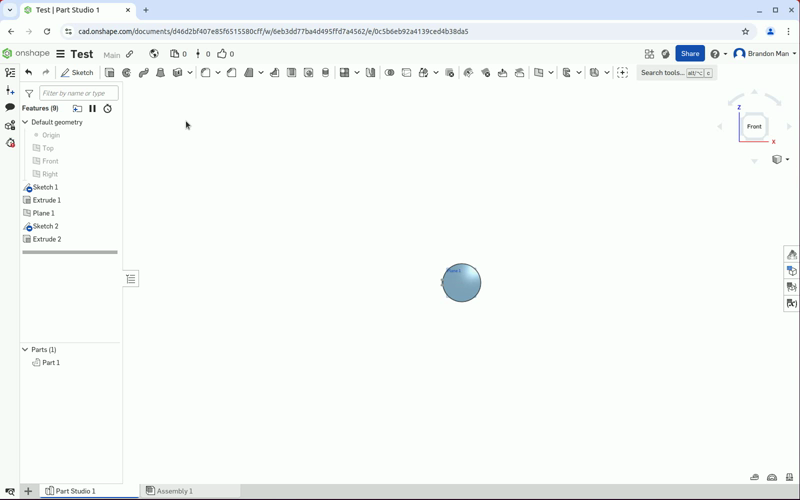
key(shift+h)
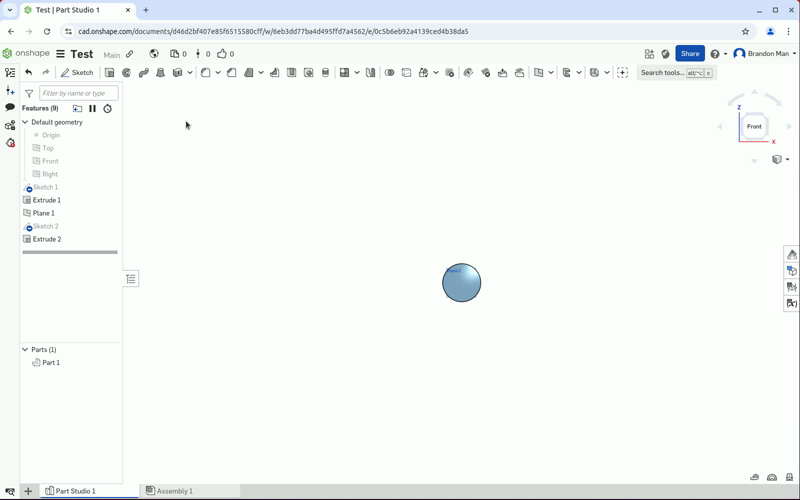
mouse_move(73, 189)
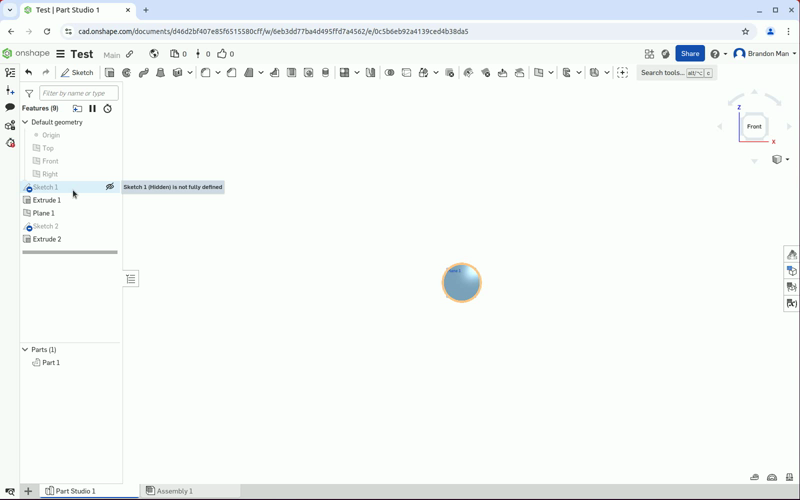
click(73, 189)
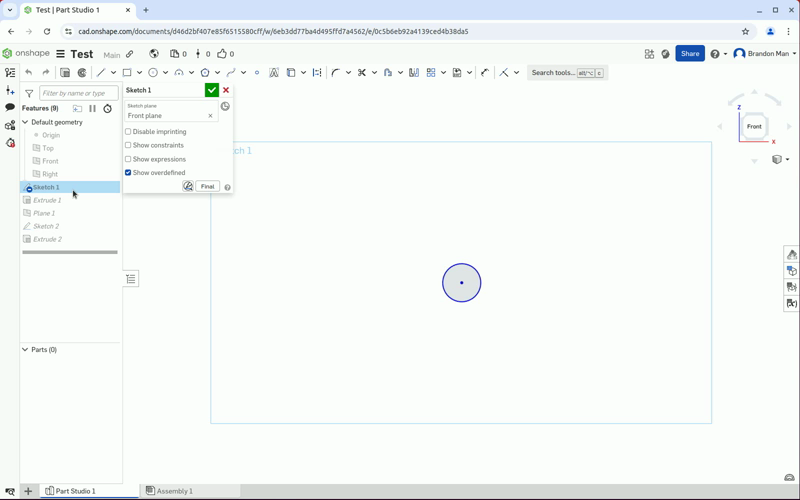
mouse_move(229, 92)
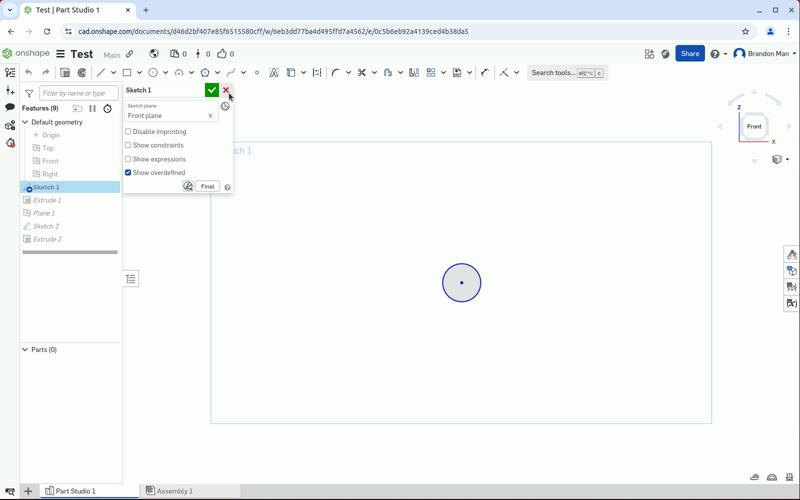
click(229, 92)
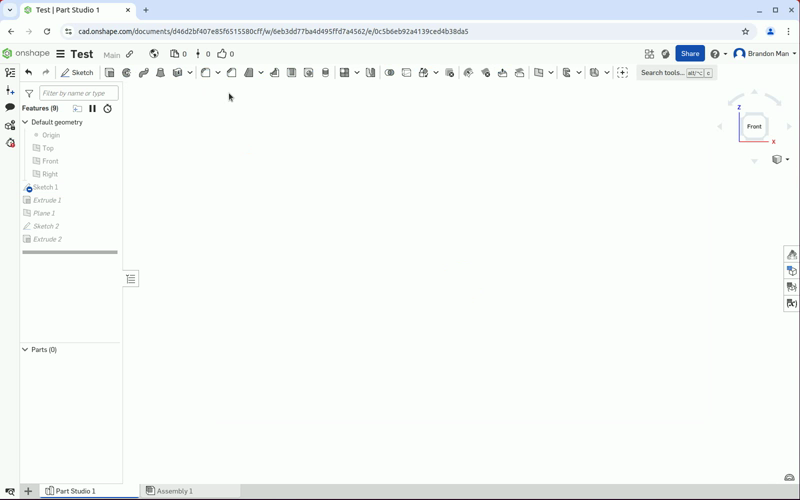
key(shift+s)
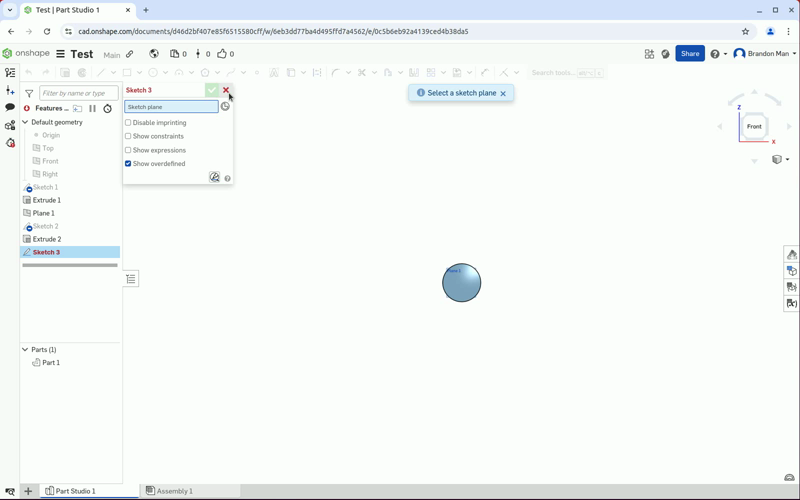
mouse_move(73, 215)
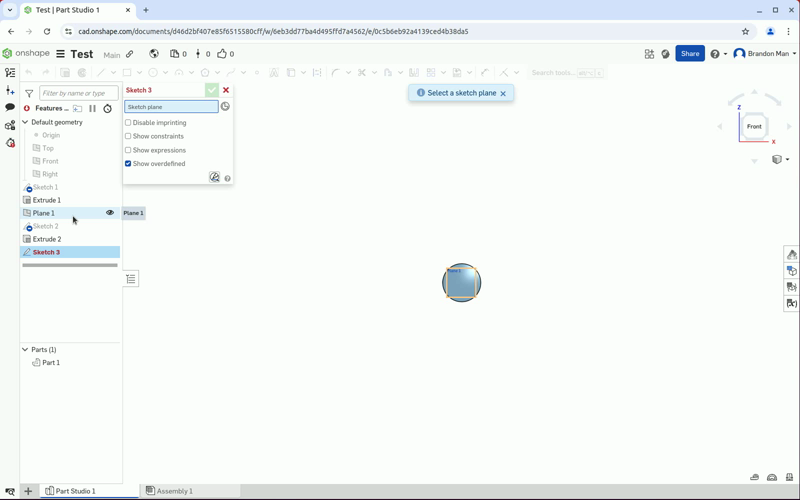
click(73, 215)
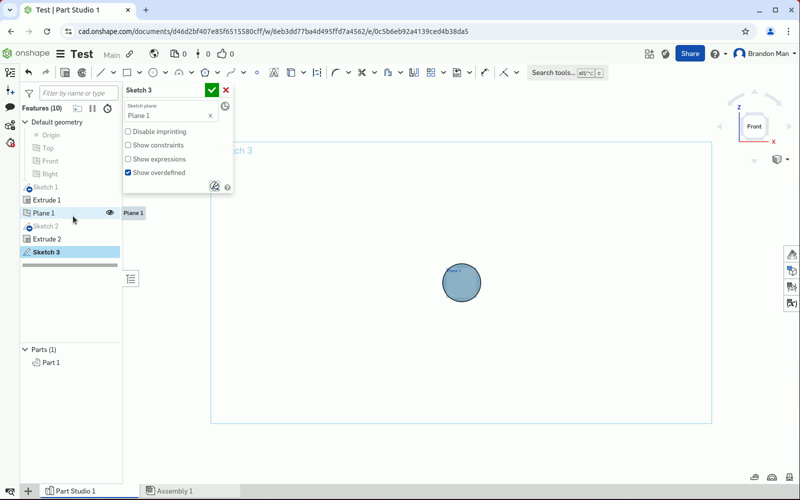
mouse_move(73, 352)
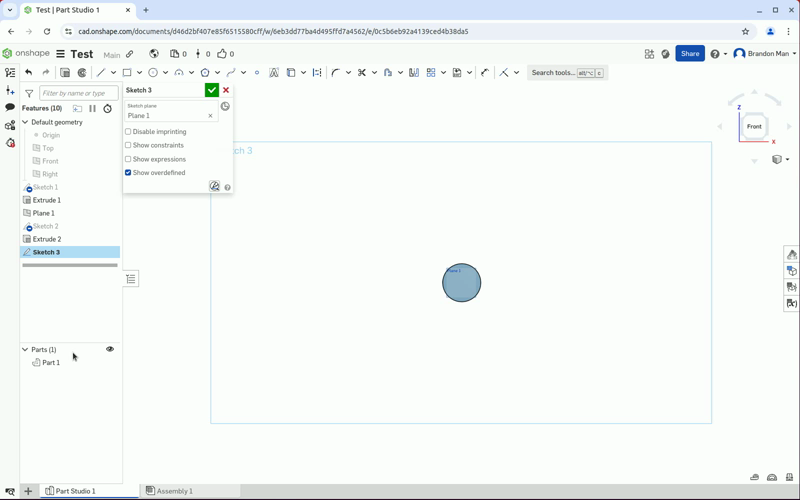
key(y)
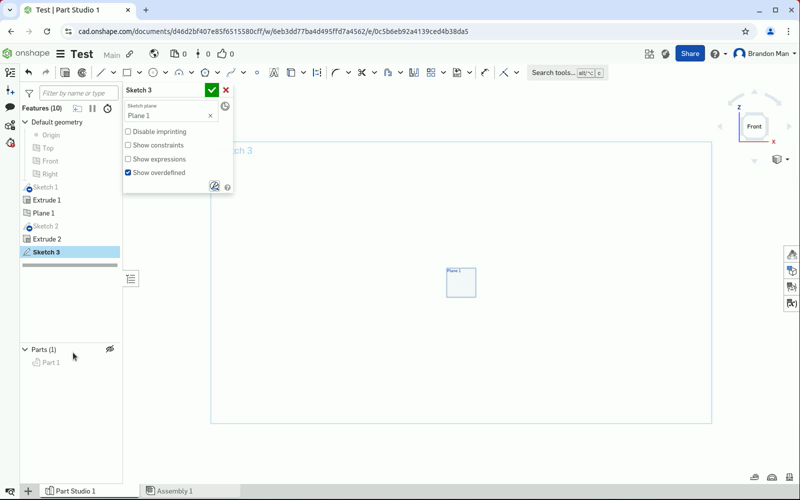
key(l)
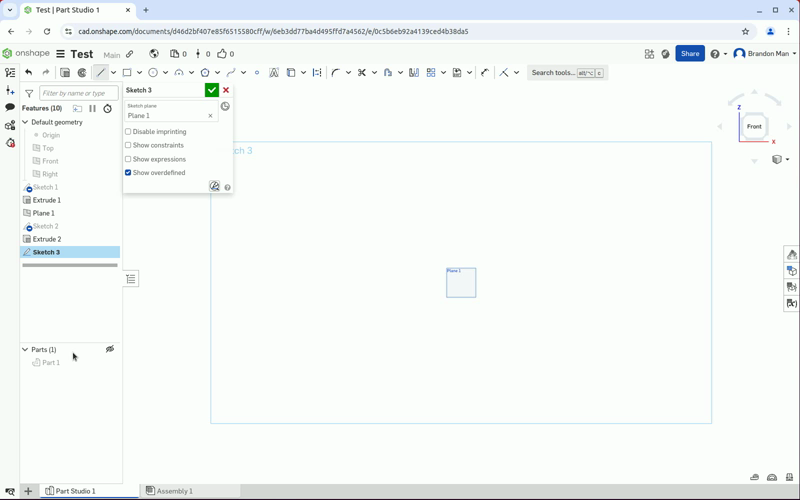
key_down(shift)
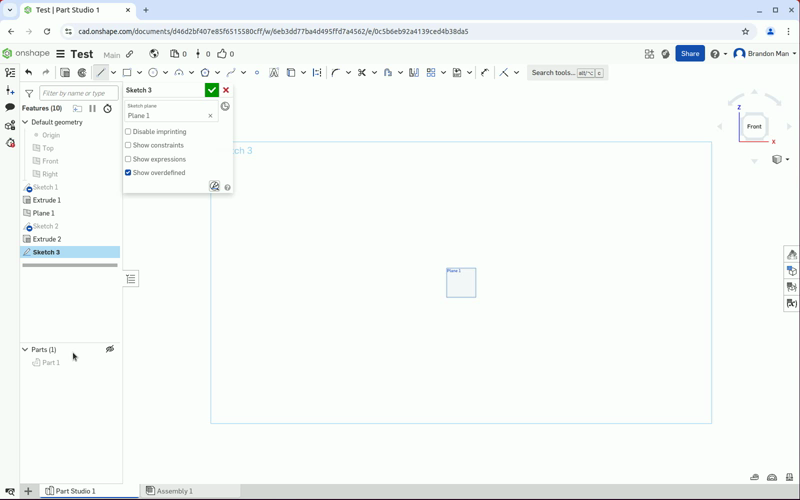
mouse_move(443, 285)
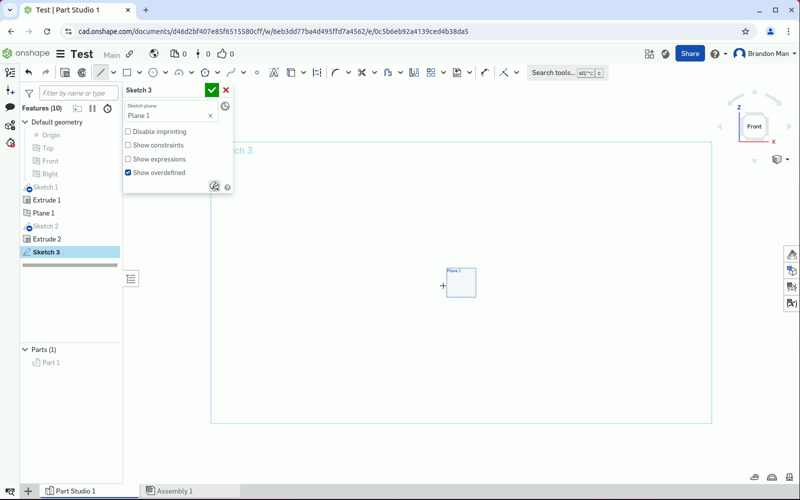
click(443, 285)
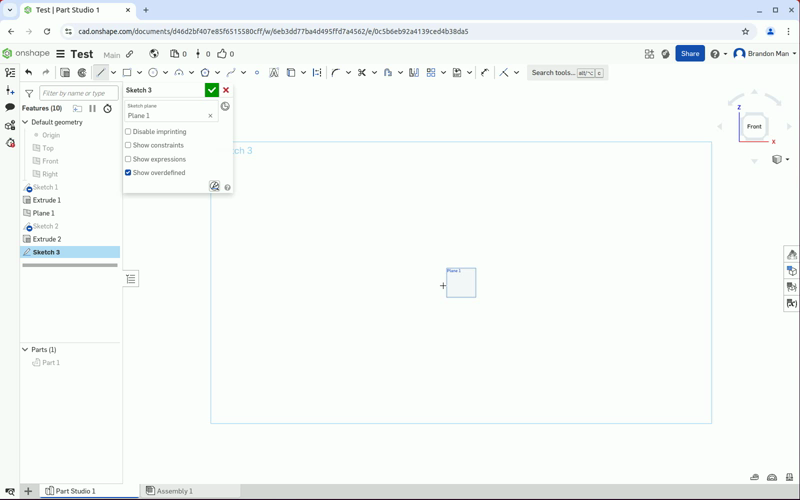
key_up(shift)
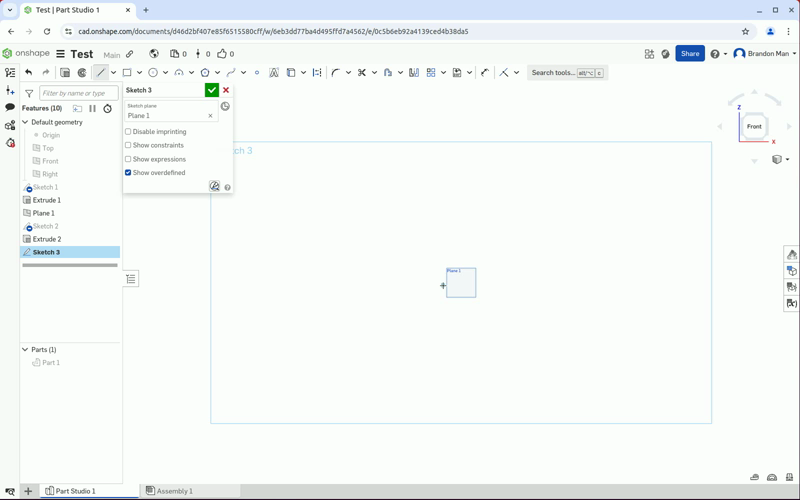
key_down(shift)
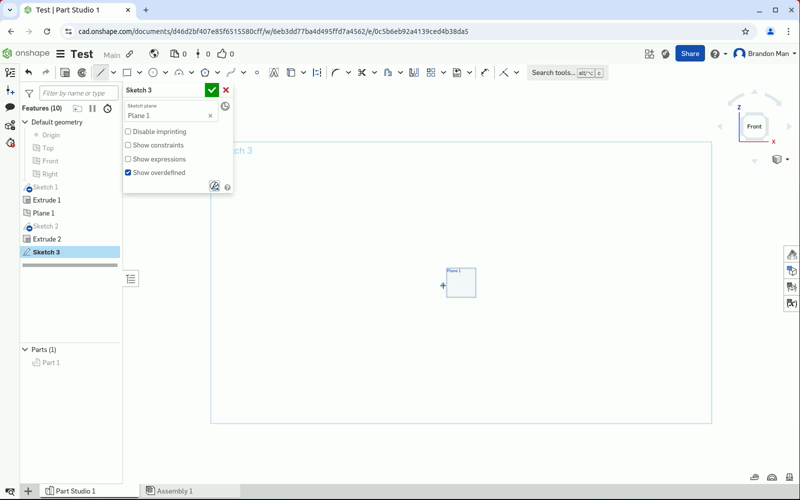
mouse_move(473, 285)
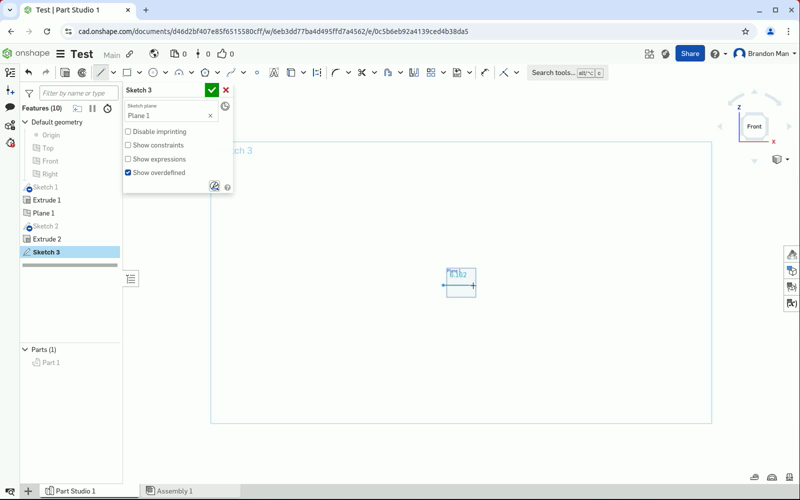
mouse_move(443, 279)
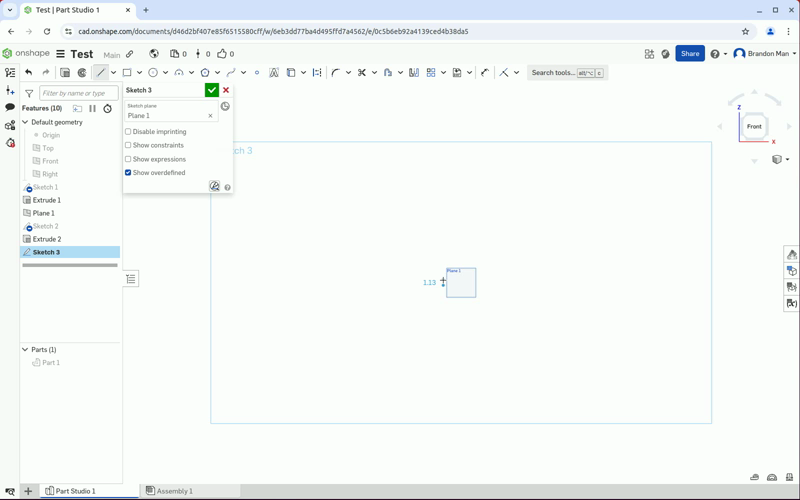
scroll(6)
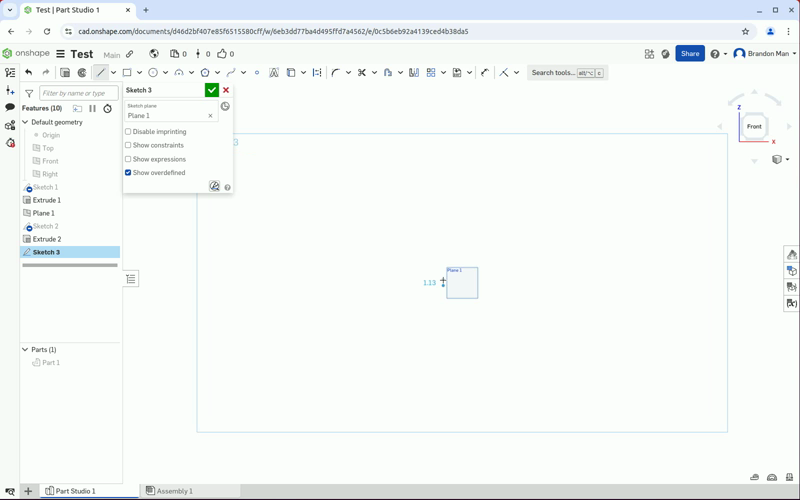
scroll(6)
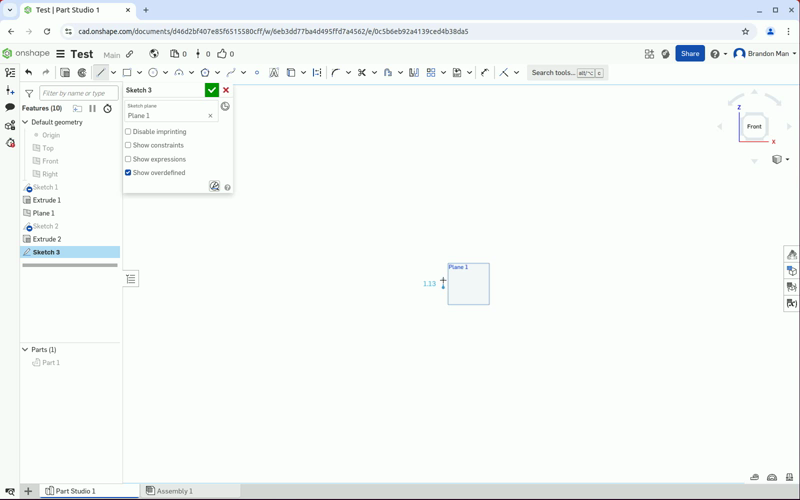
scroll(6)
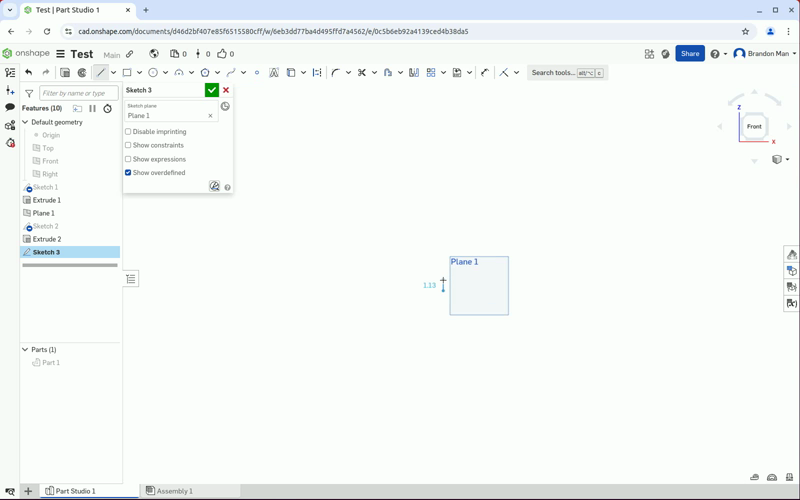
scroll(6)
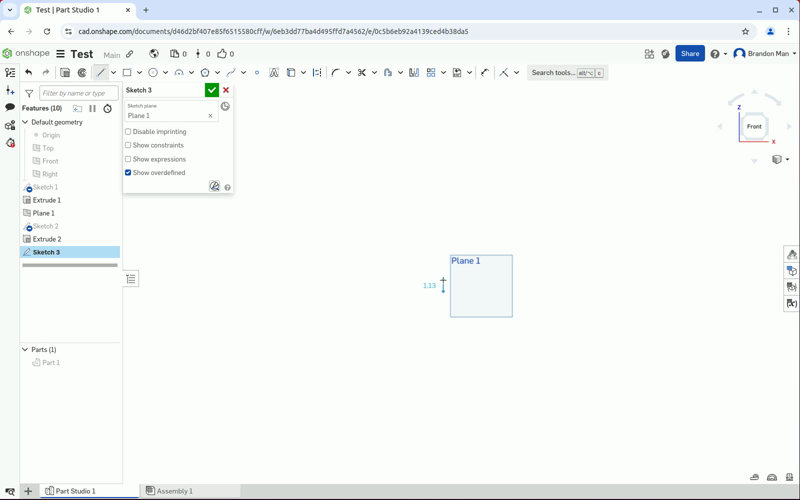
scroll(6)
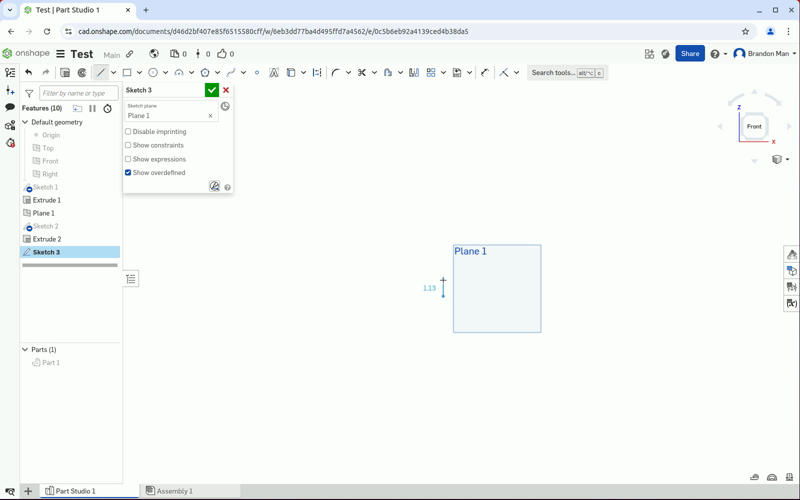
scroll(6)
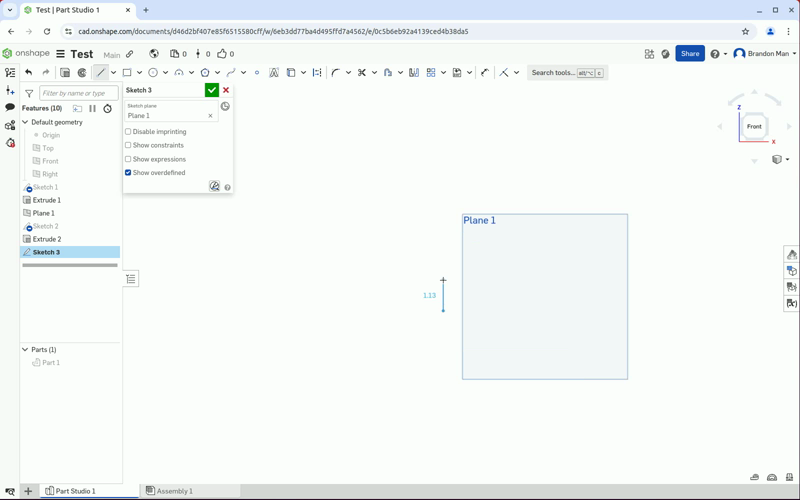
scroll(6)
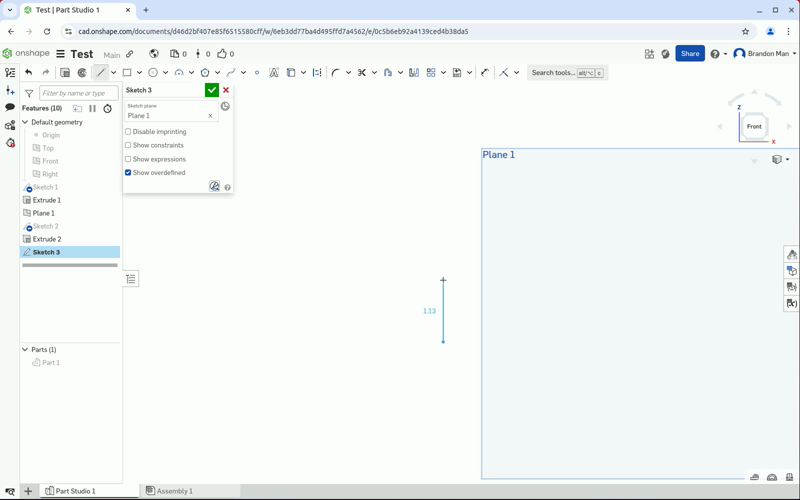
click(443, 279)
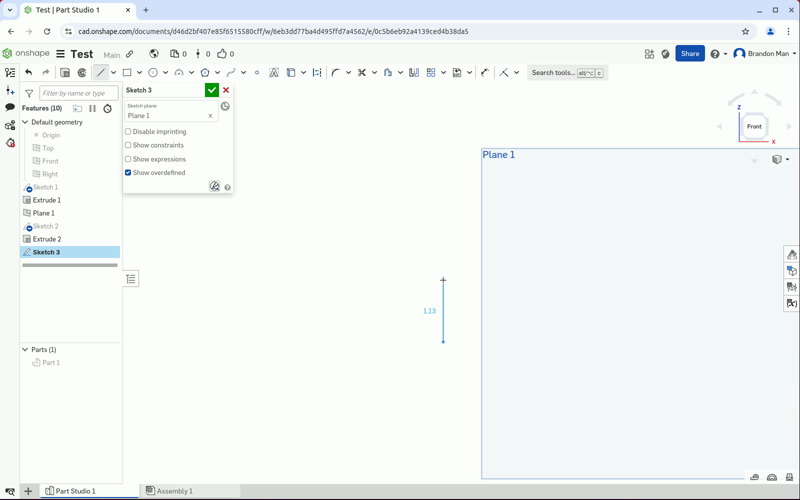
scroll(-6)
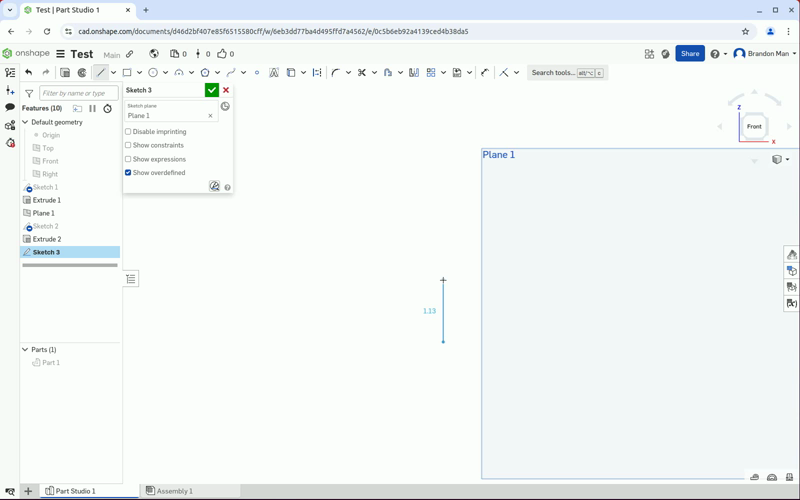
scroll(-6)
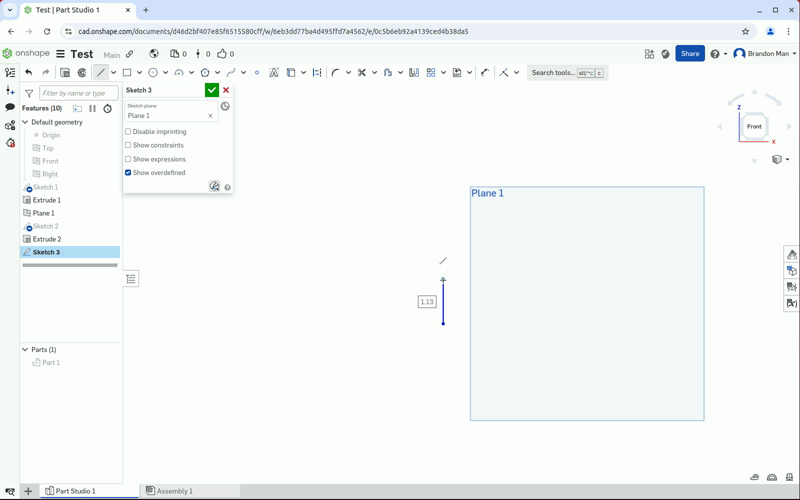
scroll(-6)
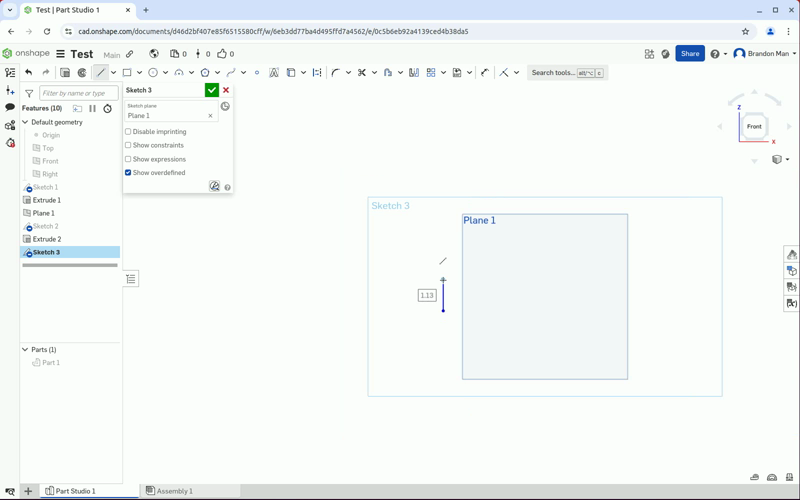
scroll(-6)
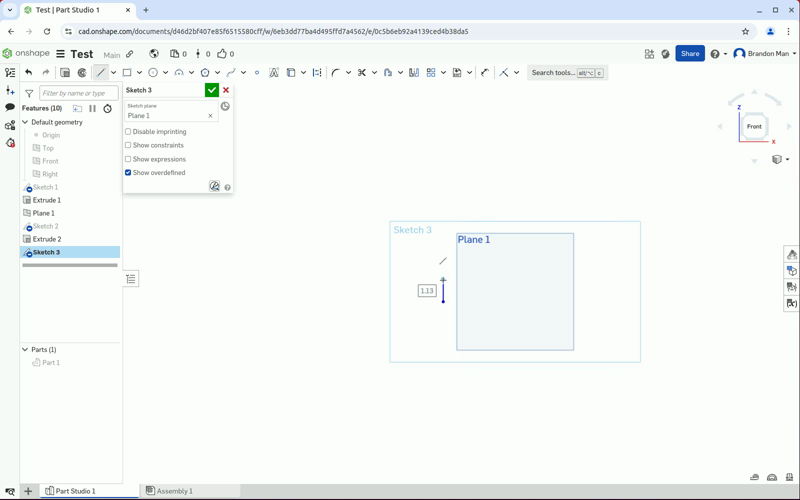
scroll(-6)
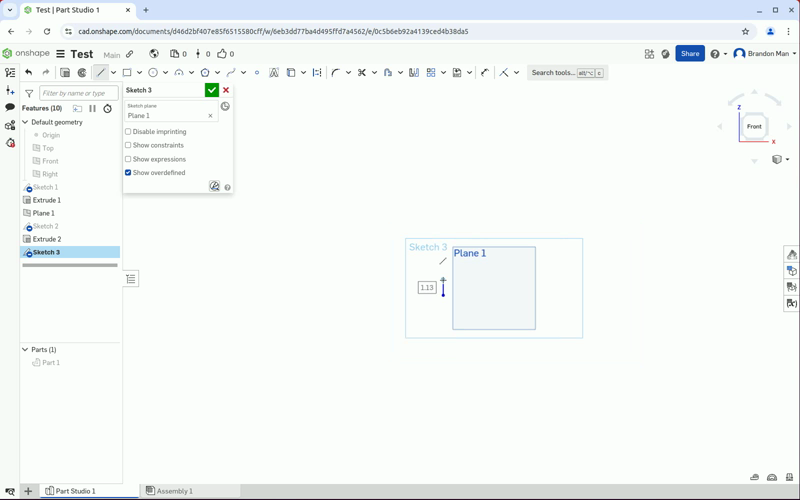
scroll(-6)
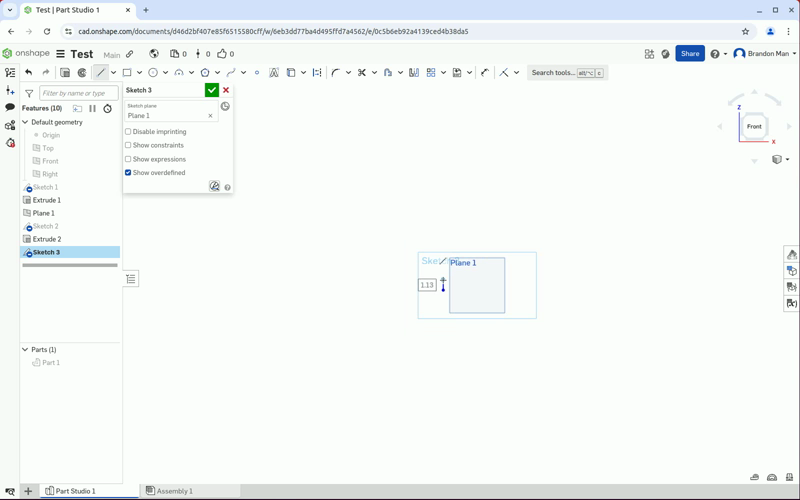
scroll(-6)
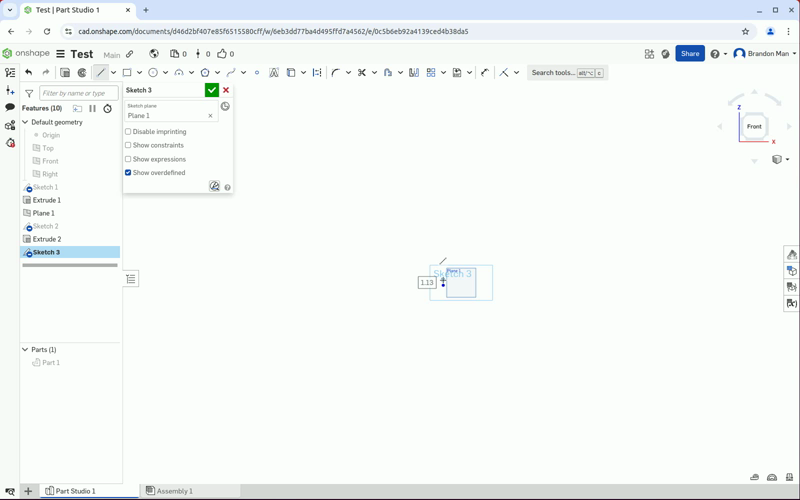
key_up(shift)
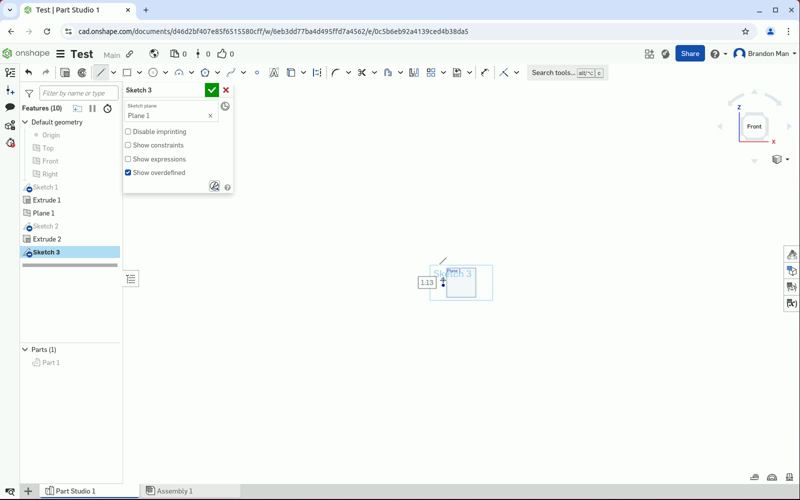
key(esc)
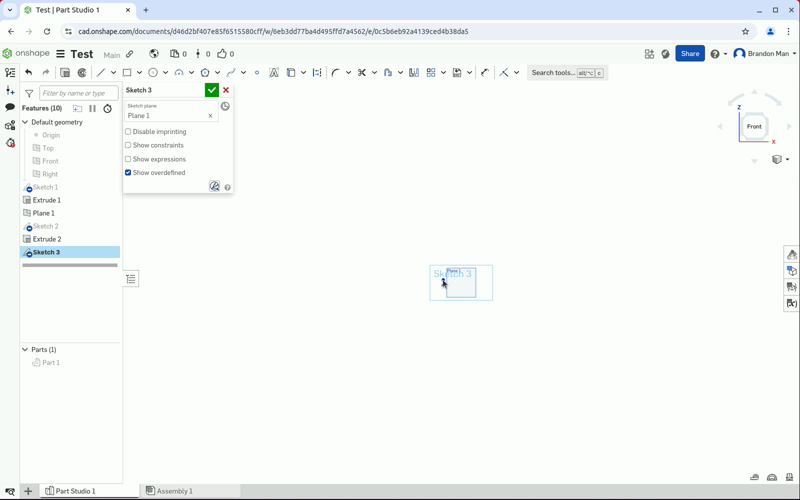
key(a)
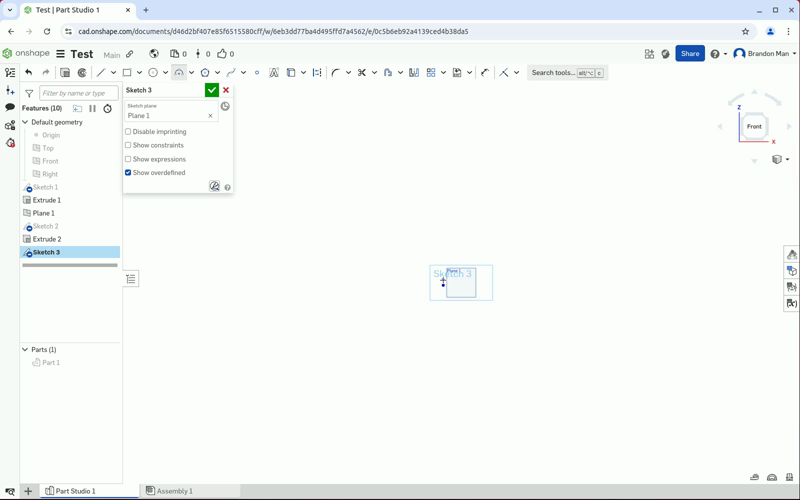
mouse_move(443, 279)
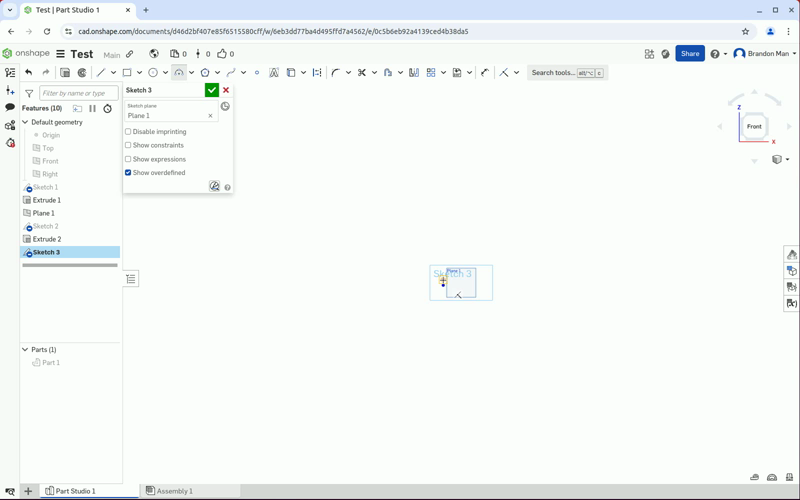
click(443, 279)
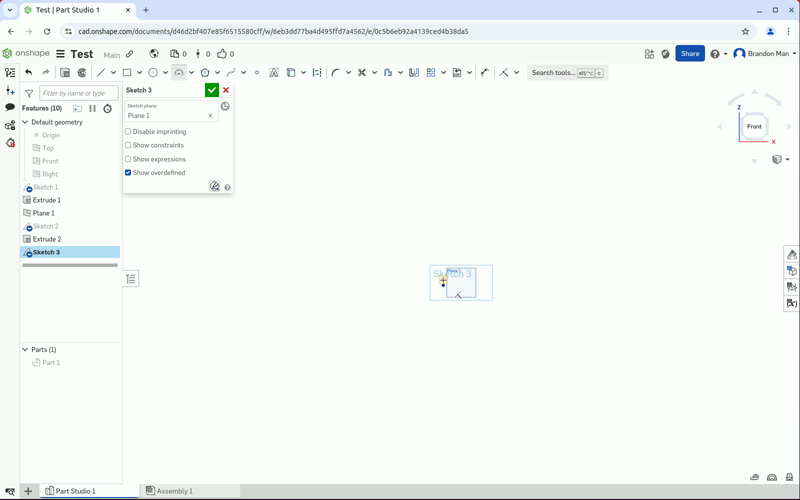
mouse_move(443, 285)
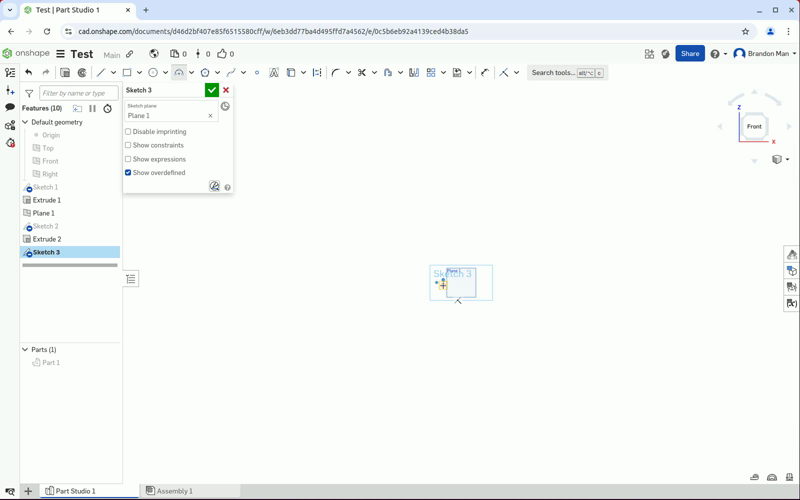
scroll(6)
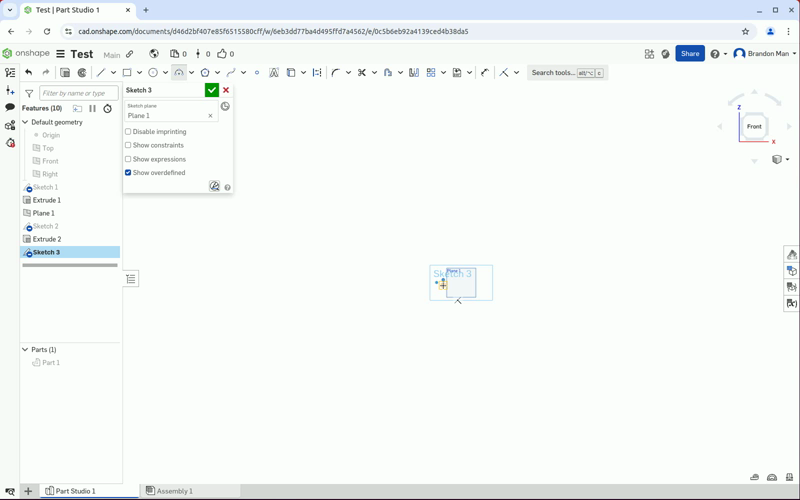
scroll(6)
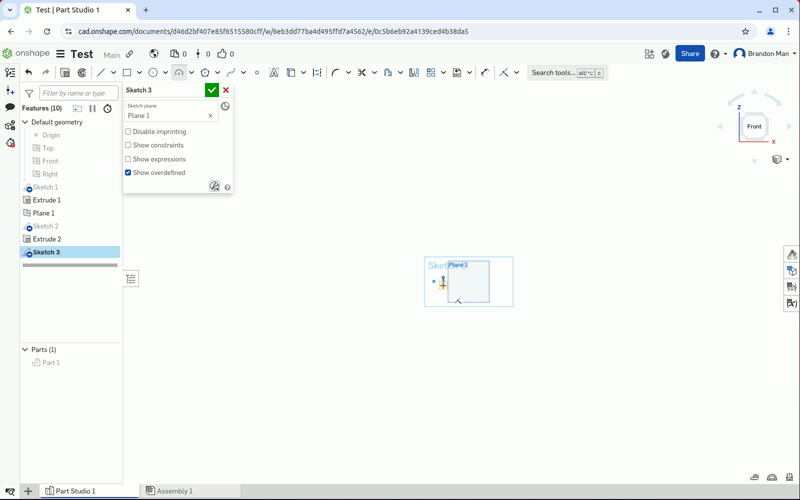
scroll(6)
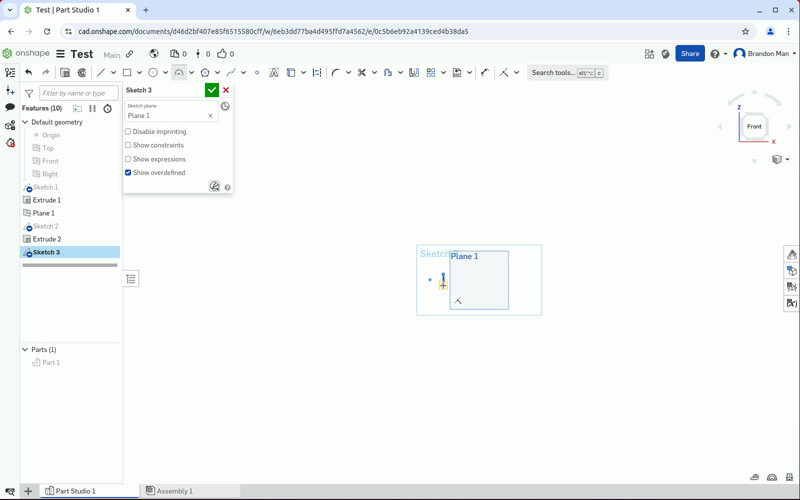
scroll(6)
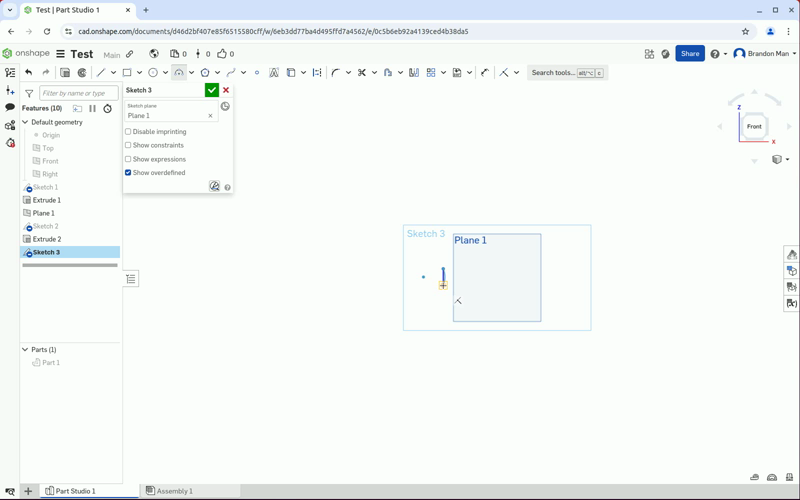
scroll(6)
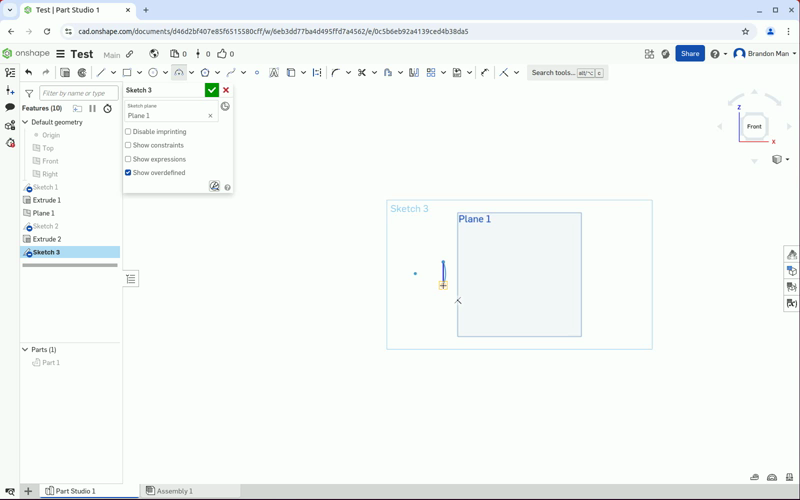
scroll(6)
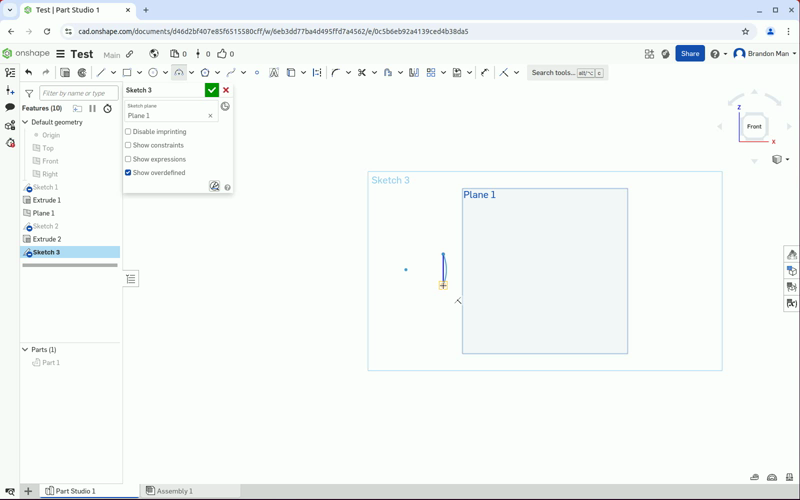
scroll(6)
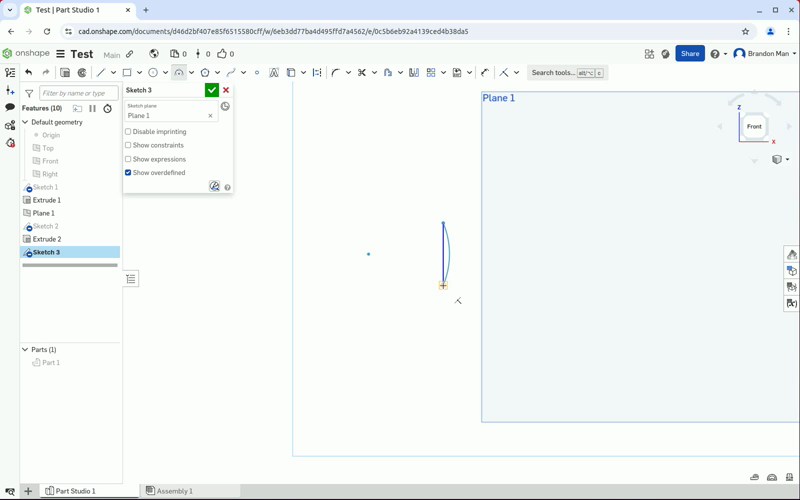
click(443, 285)
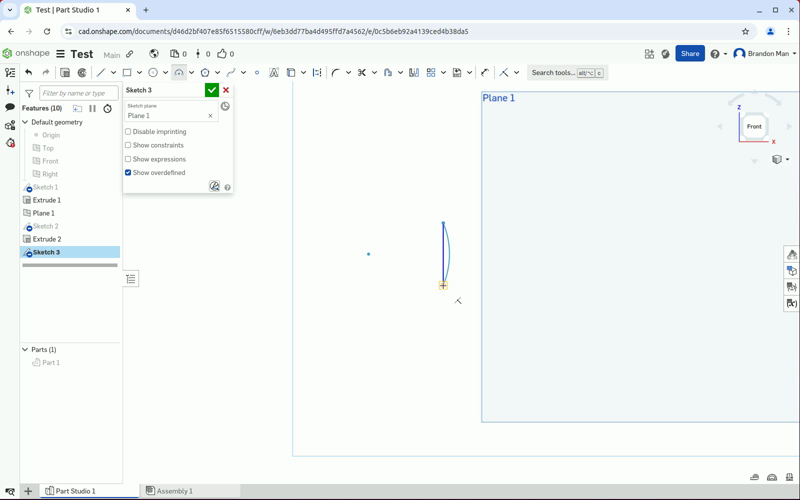
scroll(-6)
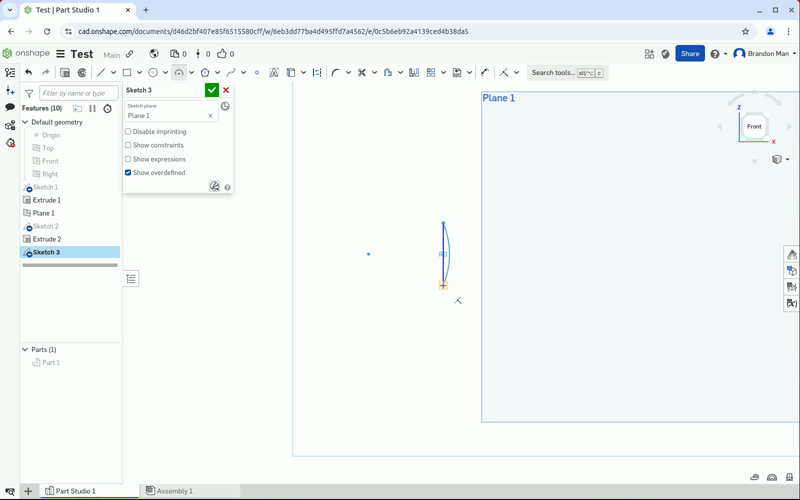
scroll(-6)
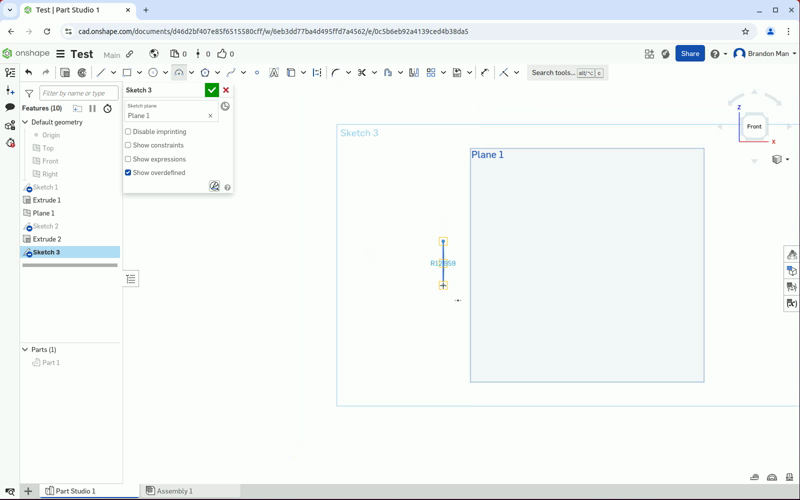
scroll(-6)
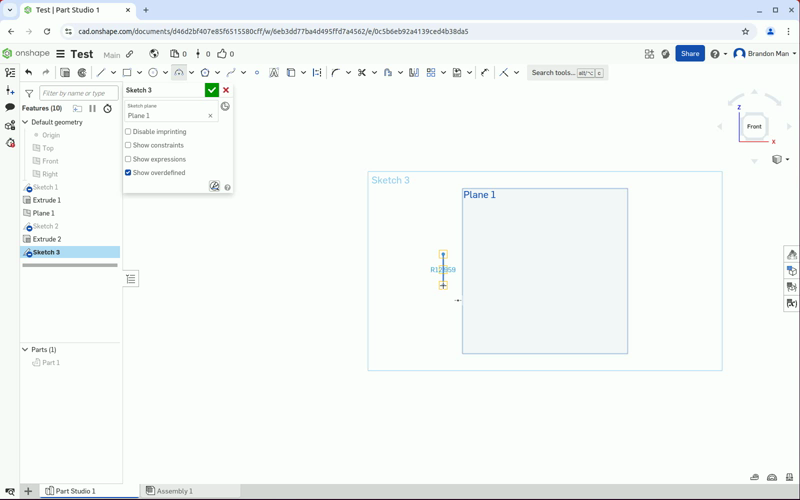
scroll(-6)
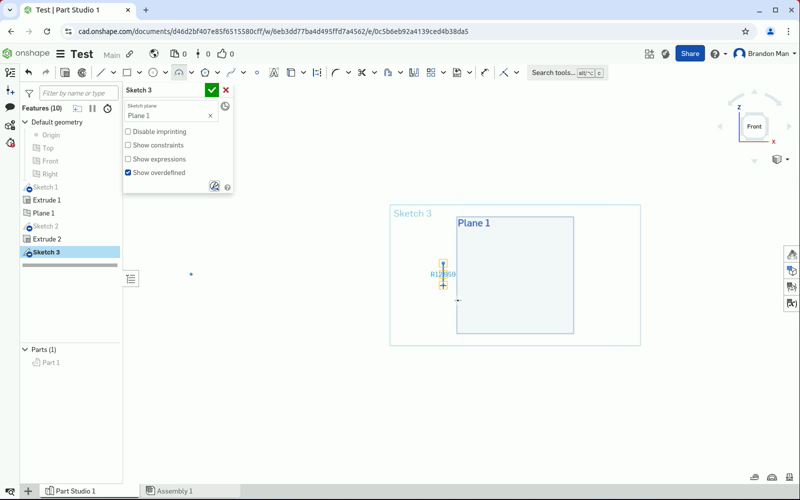
scroll(-6)
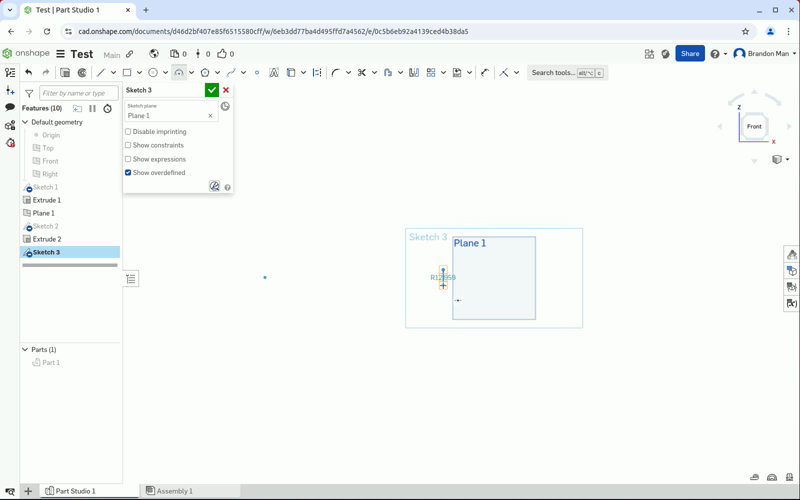
scroll(-6)
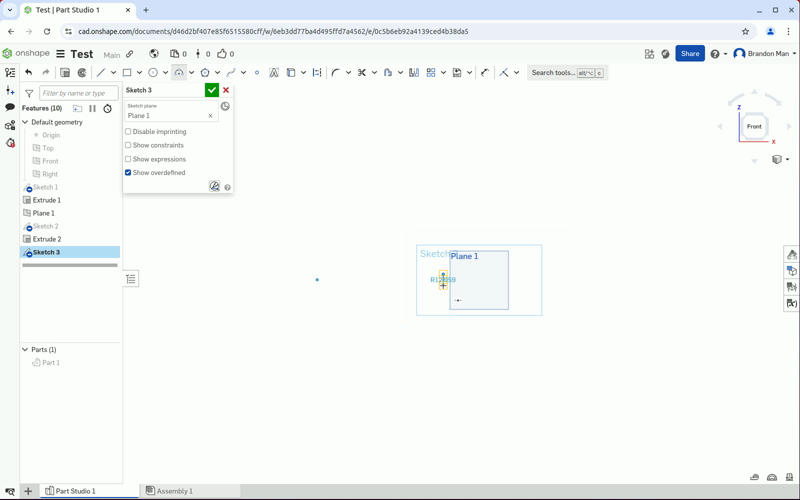
scroll(-6)
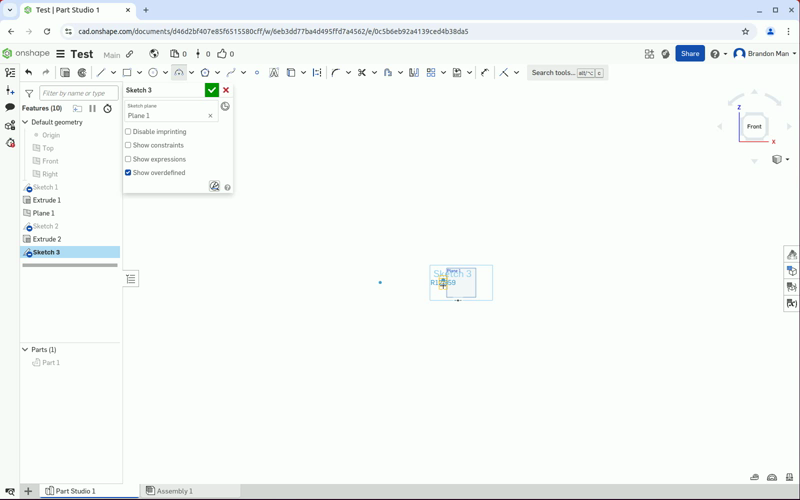
key_down(shift)
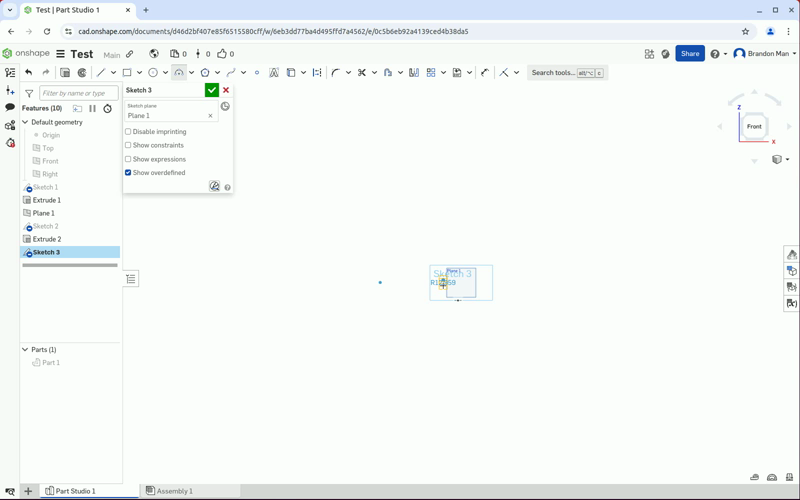
mouse_move(442, 282)
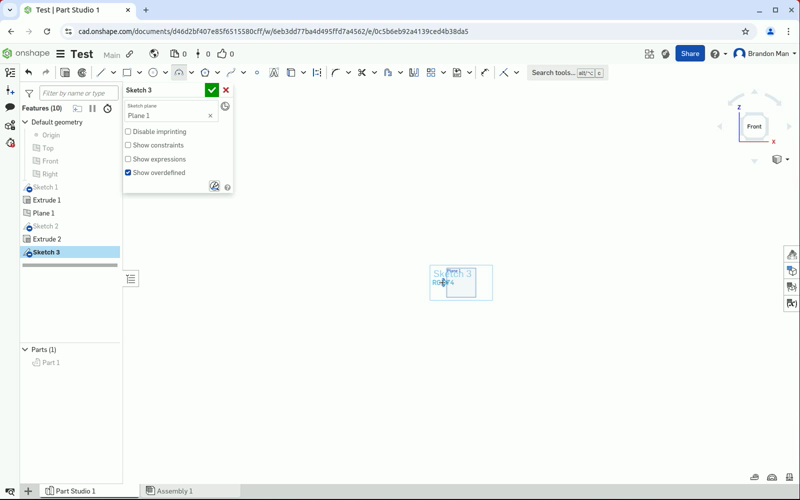
scroll(6)
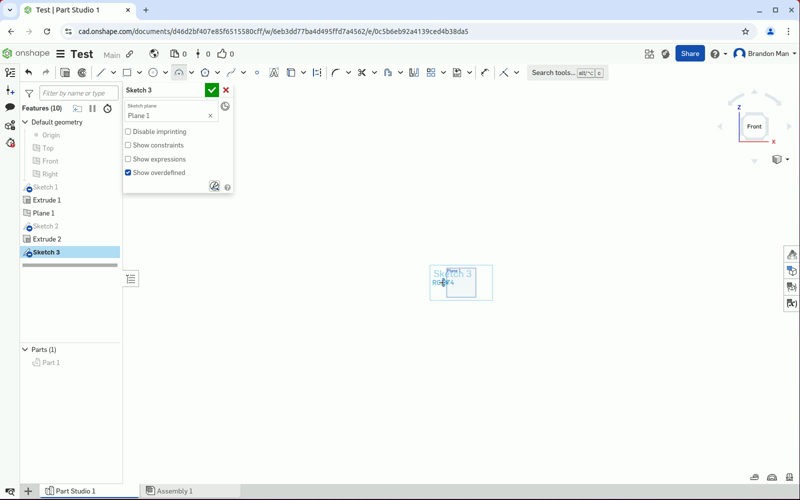
scroll(6)
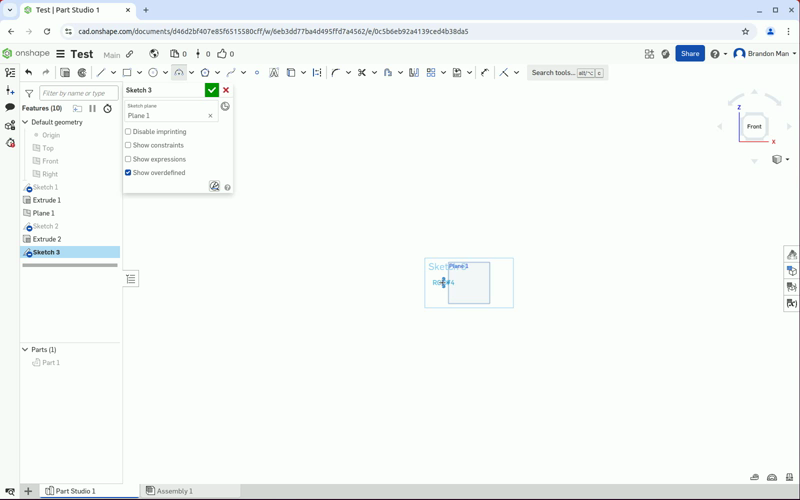
scroll(6)
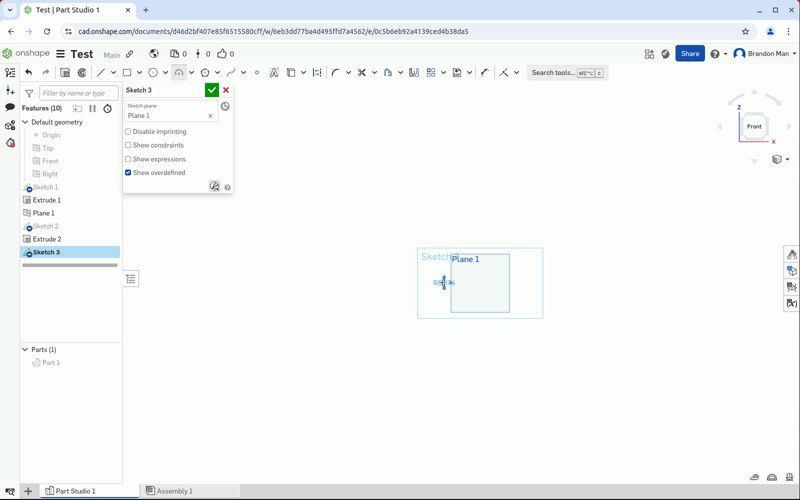
scroll(6)
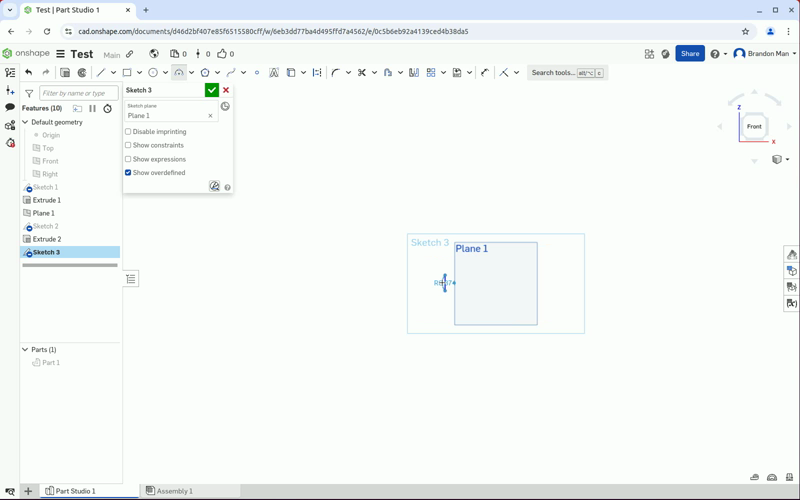
scroll(6)
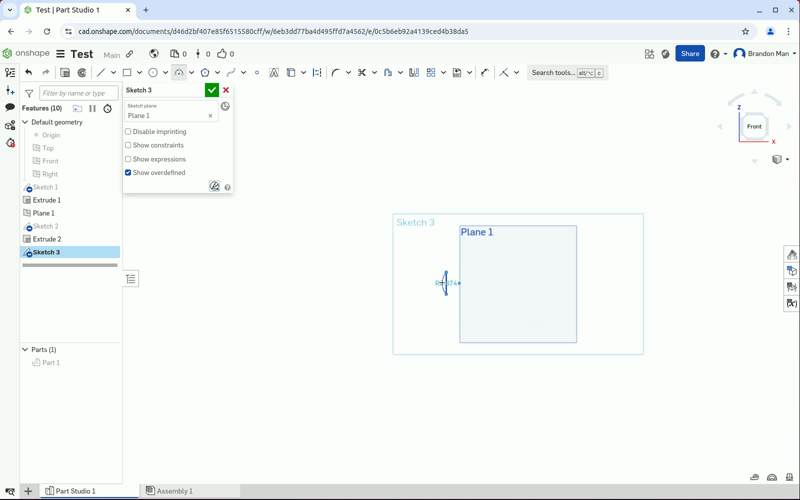
scroll(6)
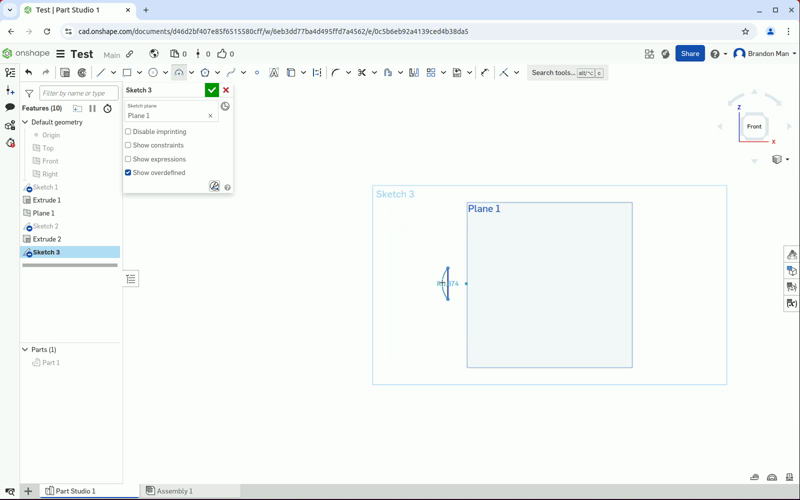
scroll(6)
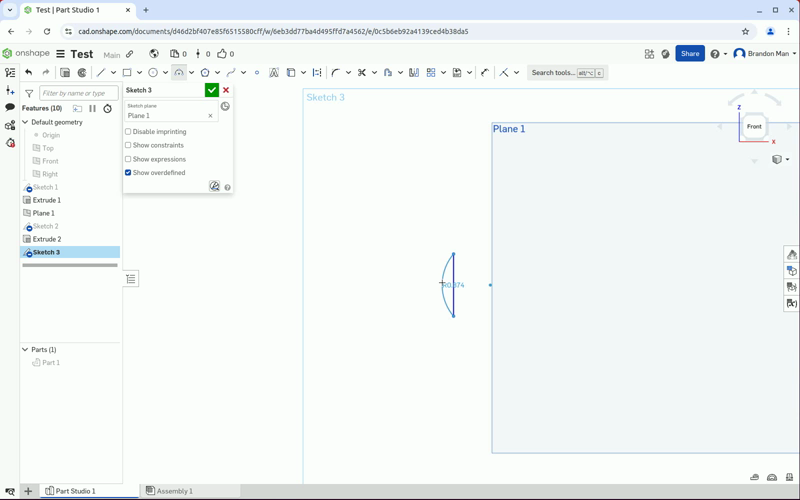
click(442, 282)
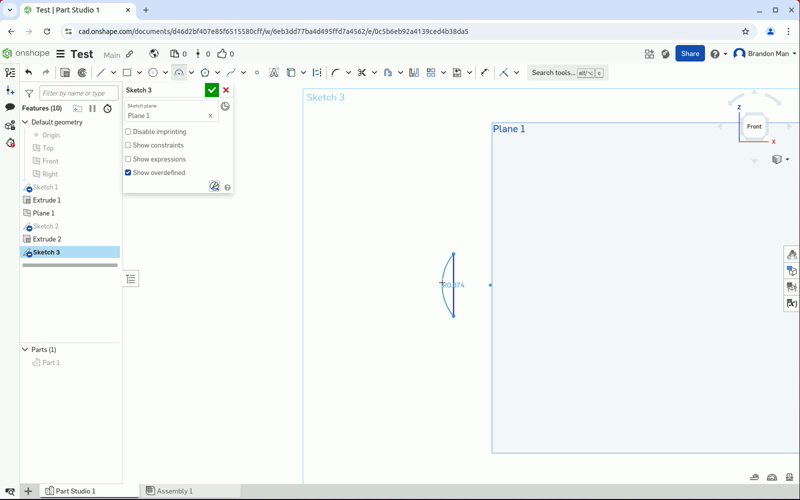
scroll(-6)
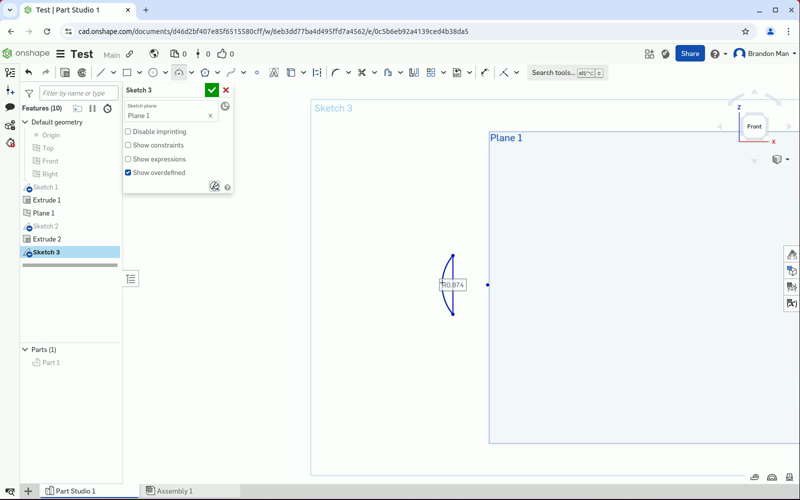
scroll(-6)
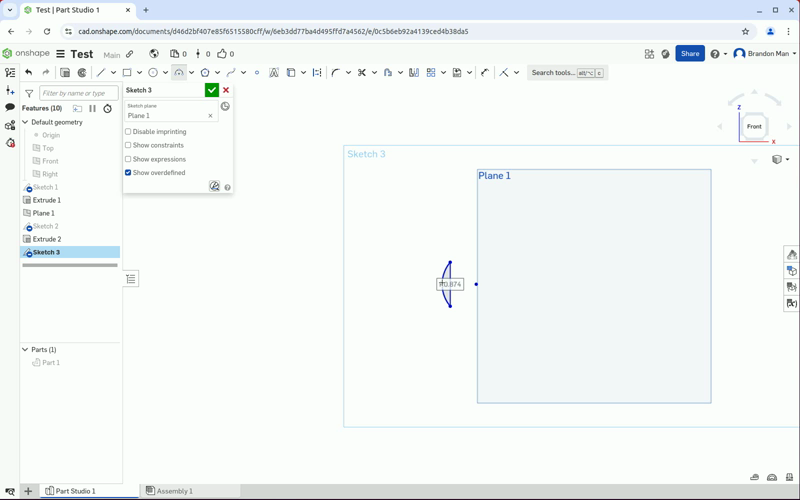
scroll(-6)
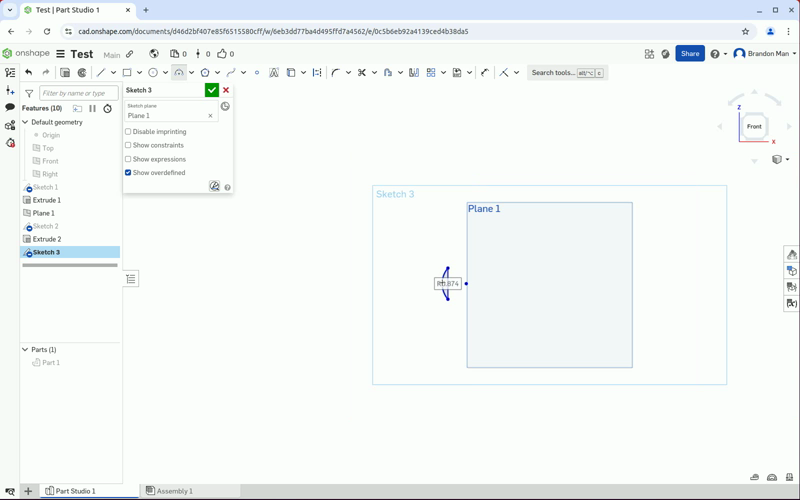
scroll(-6)
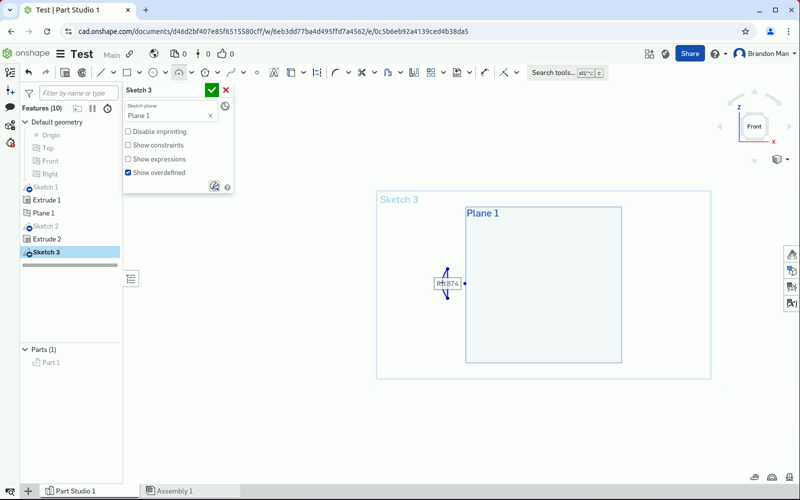
scroll(-6)
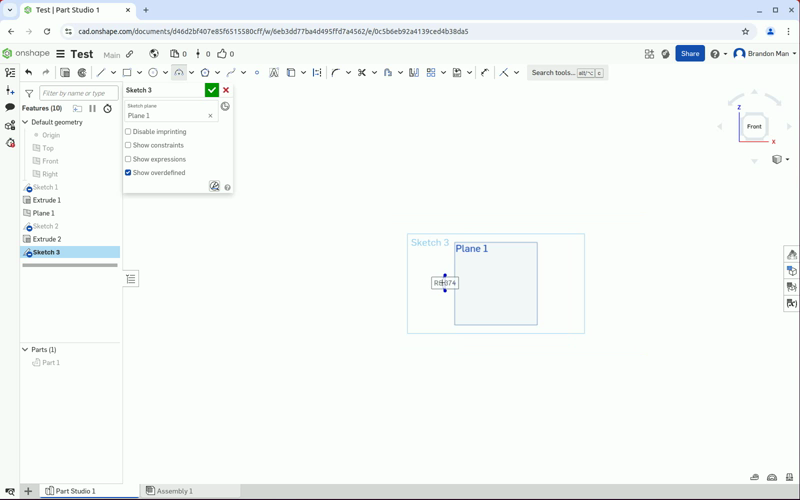
scroll(-6)
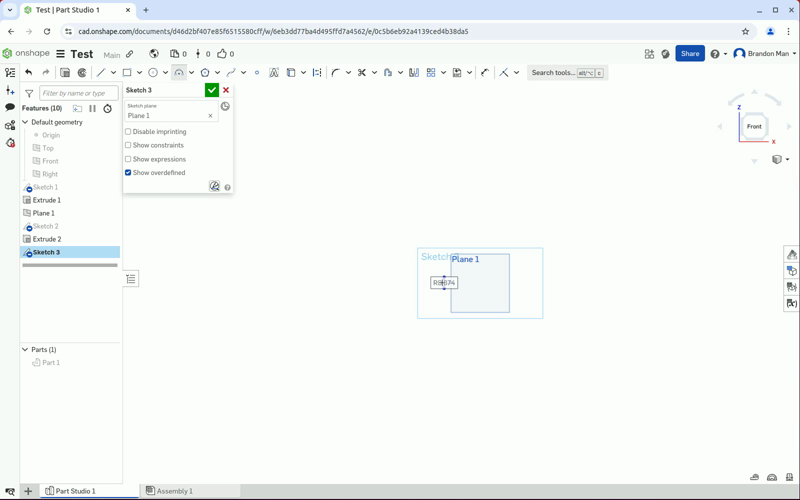
scroll(-6)
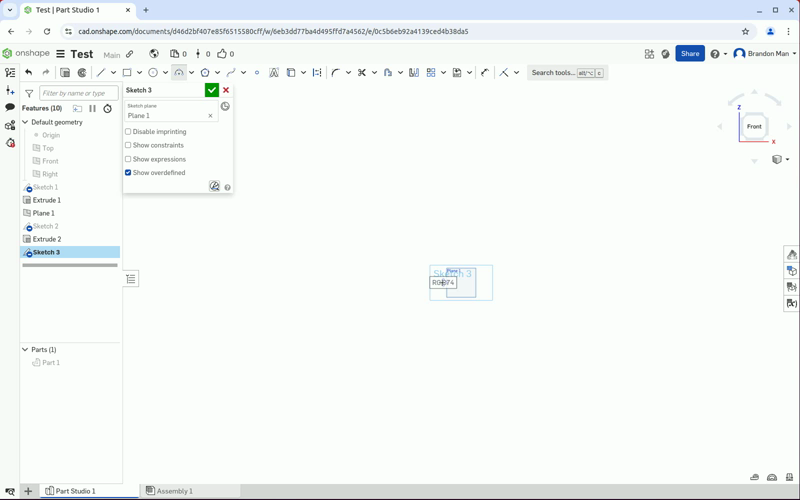
key_up(shift)
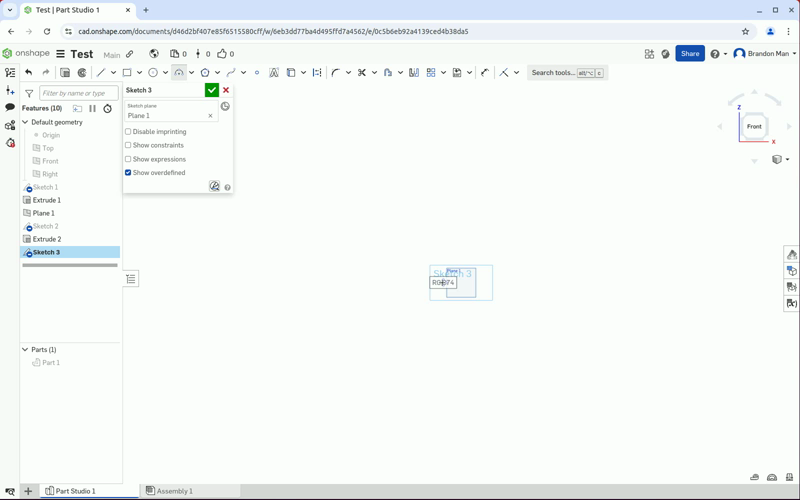
key(esc)
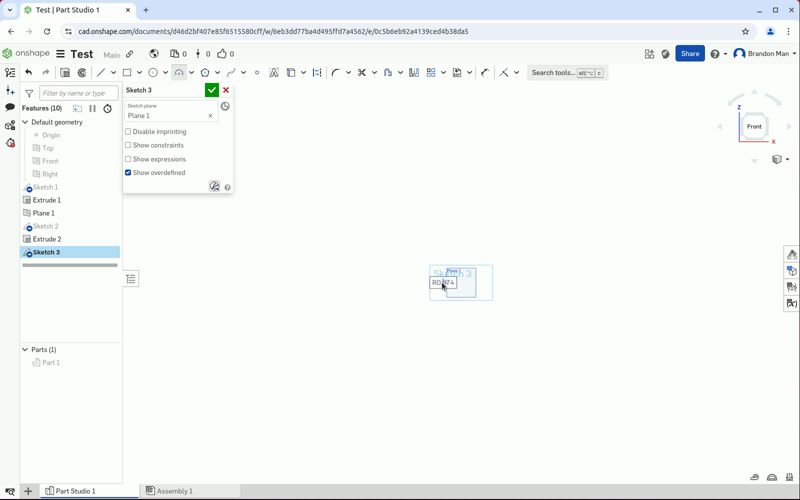
mouse_move(443, 283)
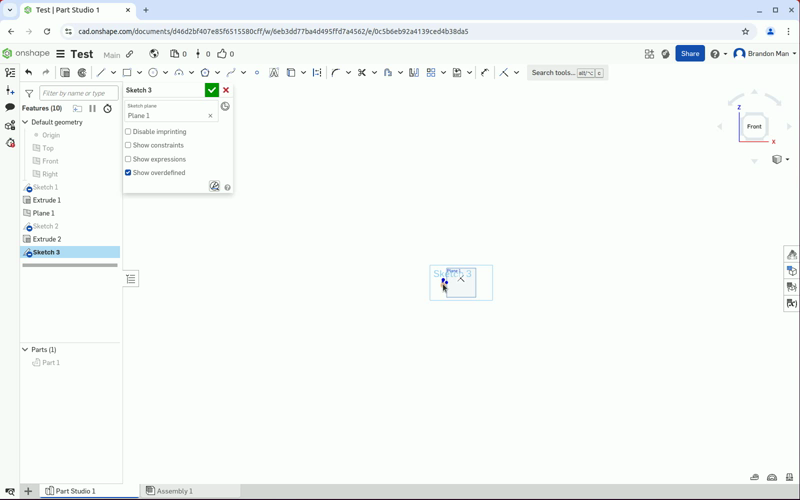
scroll(6)
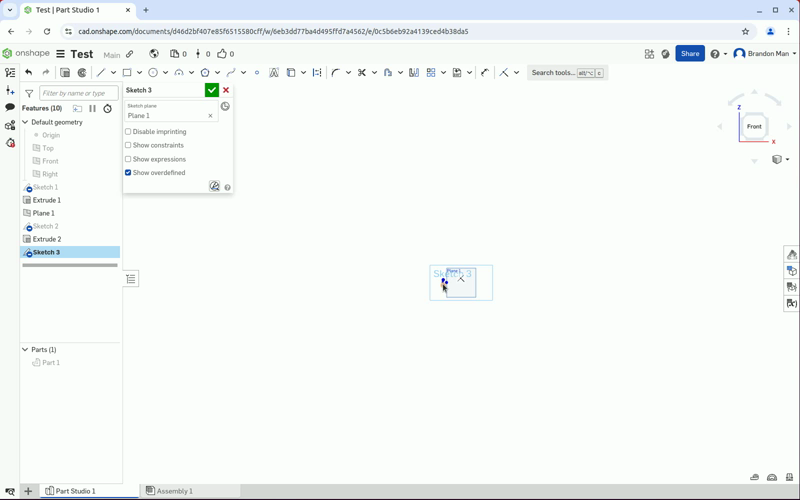
scroll(6)
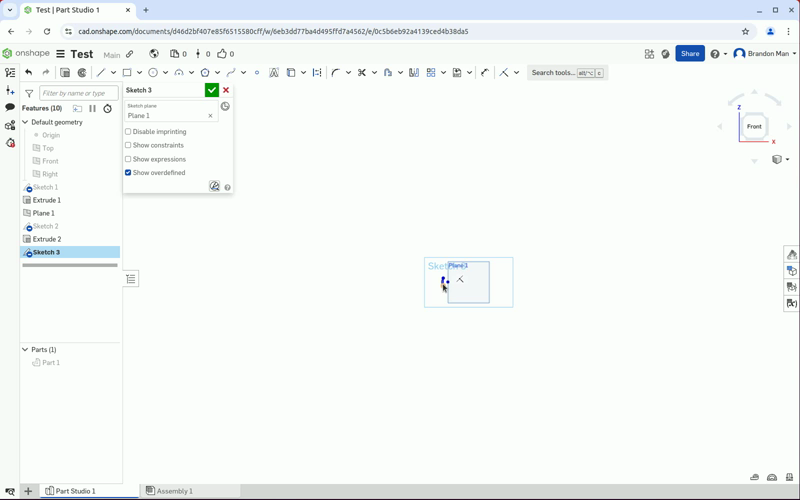
scroll(6)
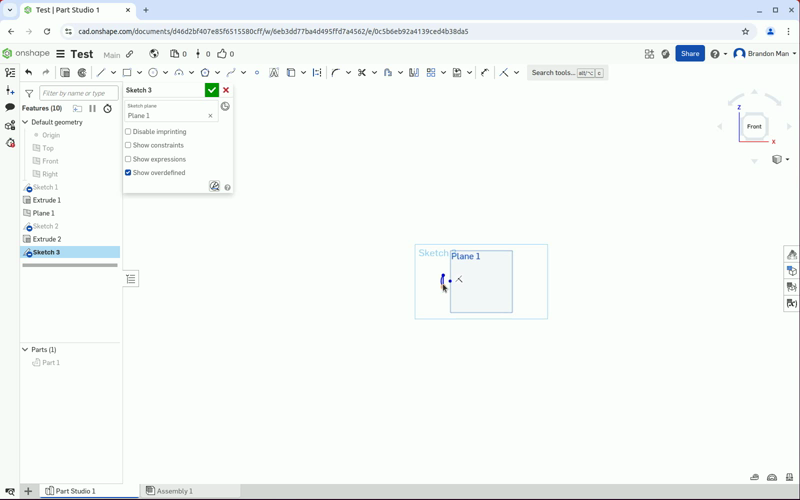
scroll(6)
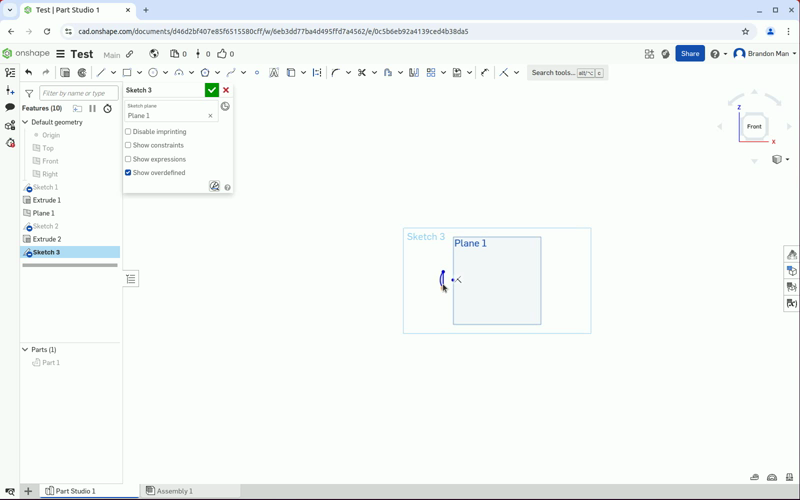
scroll(6)
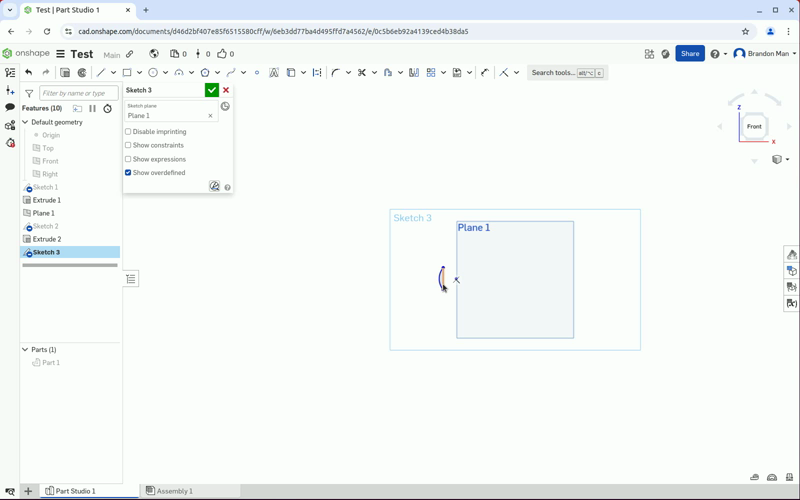
scroll(6)
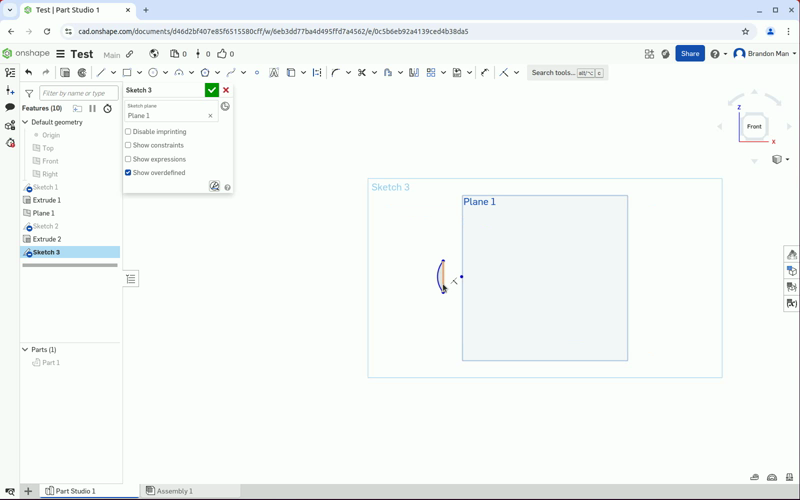
scroll(6)
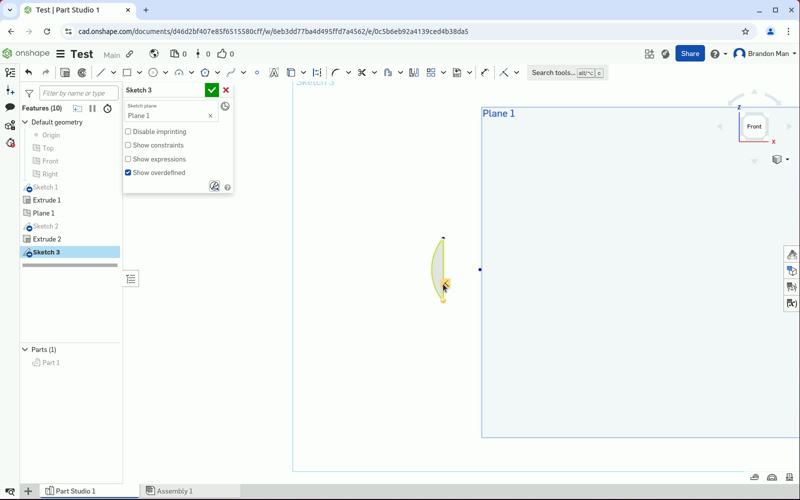
click(443, 283)
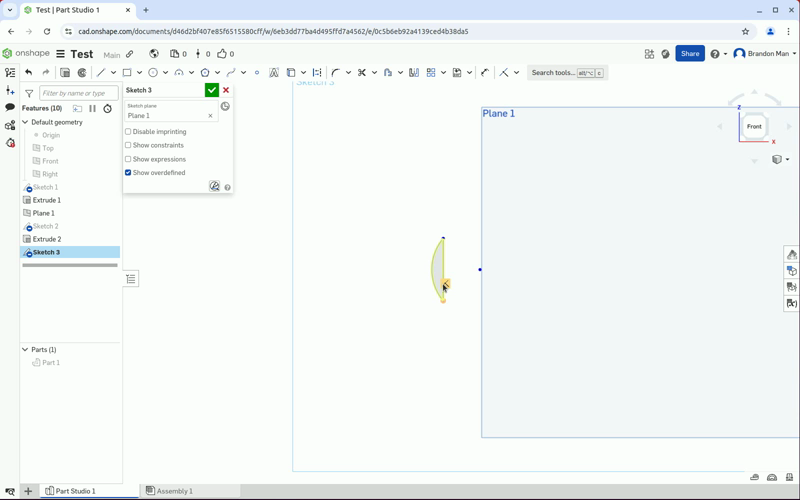
scroll(-6)
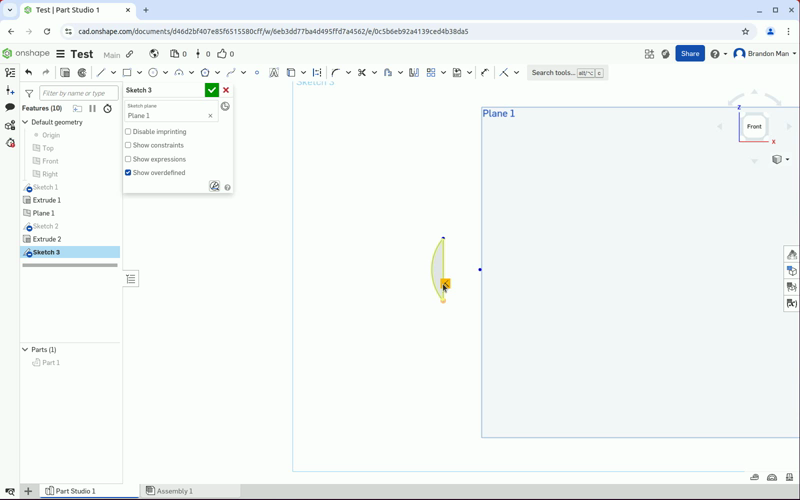
scroll(-6)
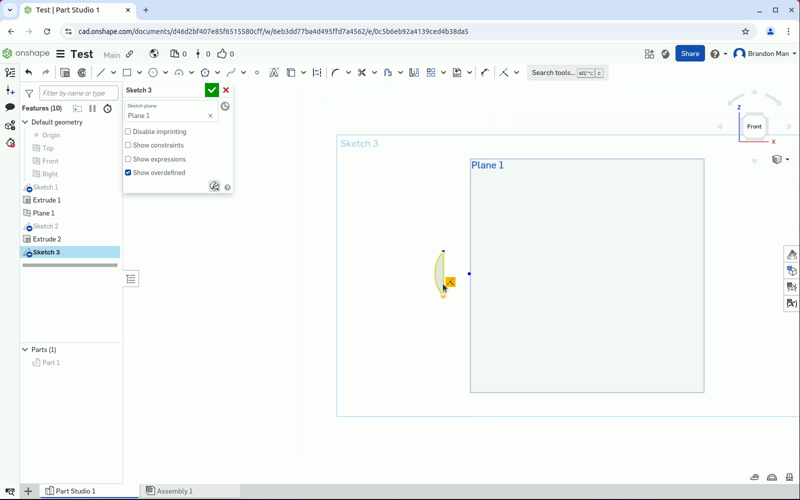
scroll(-6)
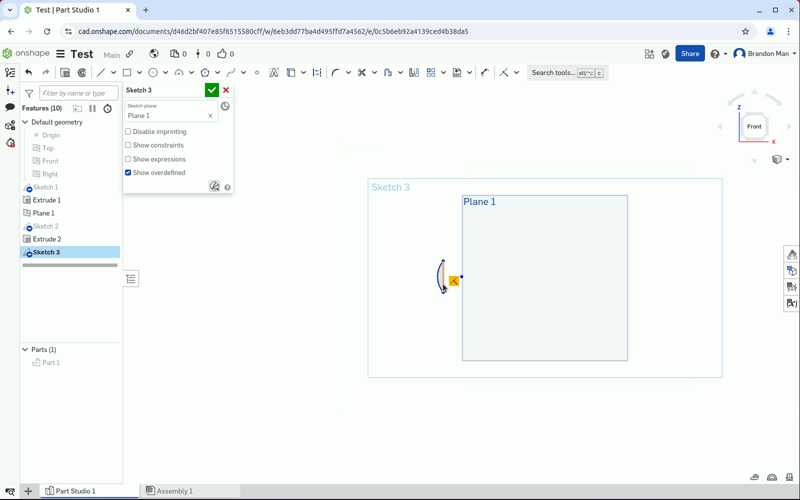
scroll(-6)
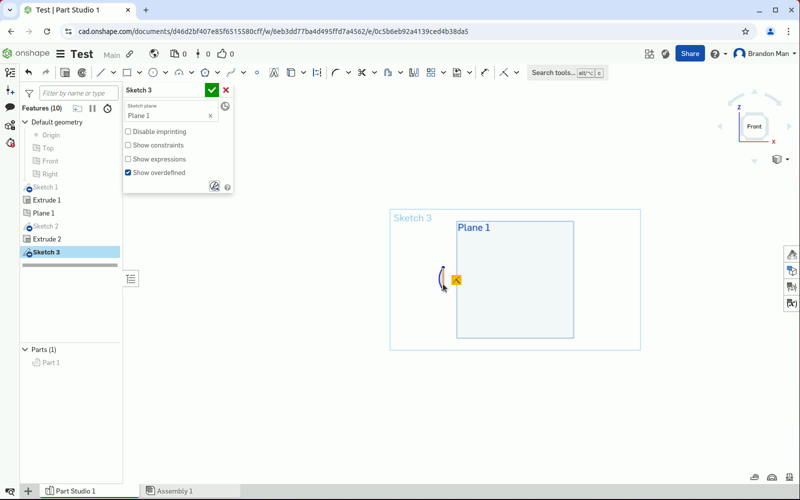
scroll(-6)
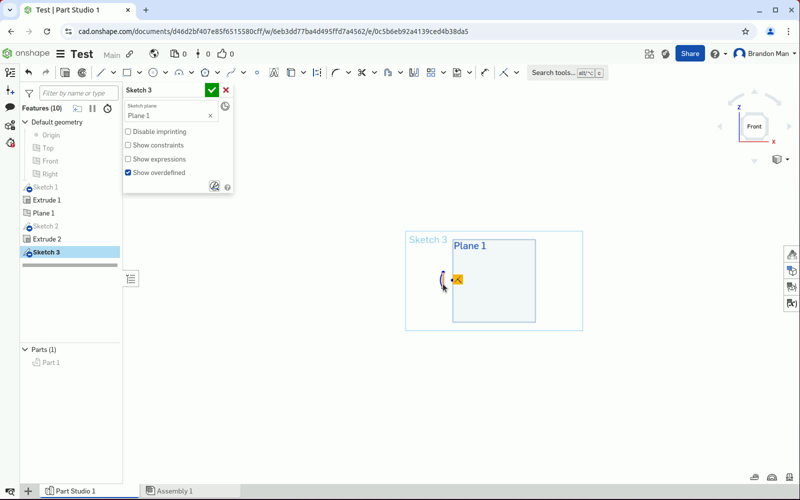
scroll(-6)
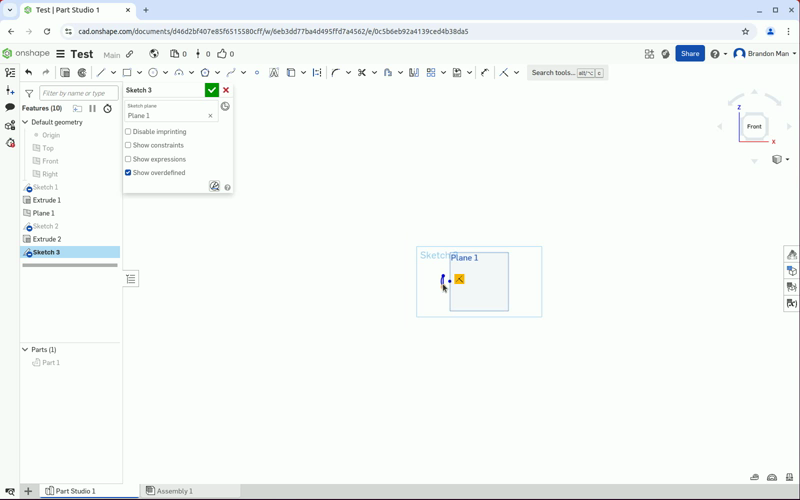
scroll(-6)
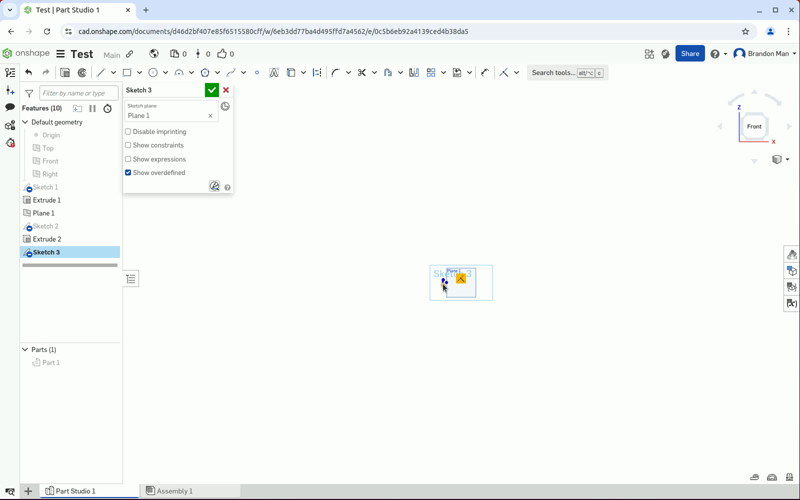
mouse_move(73, 352)
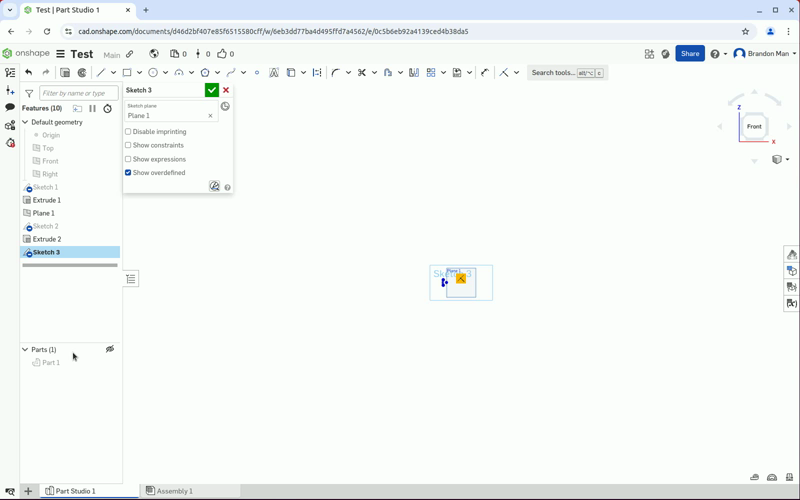
key(shift+y)
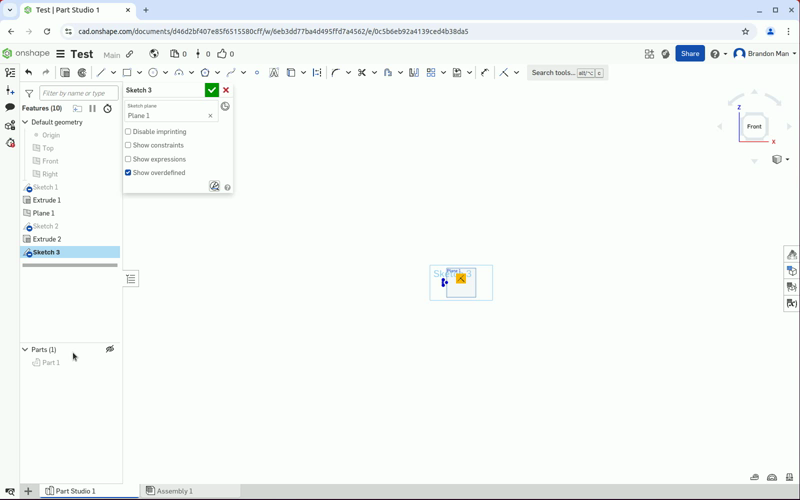
key(shift+e)
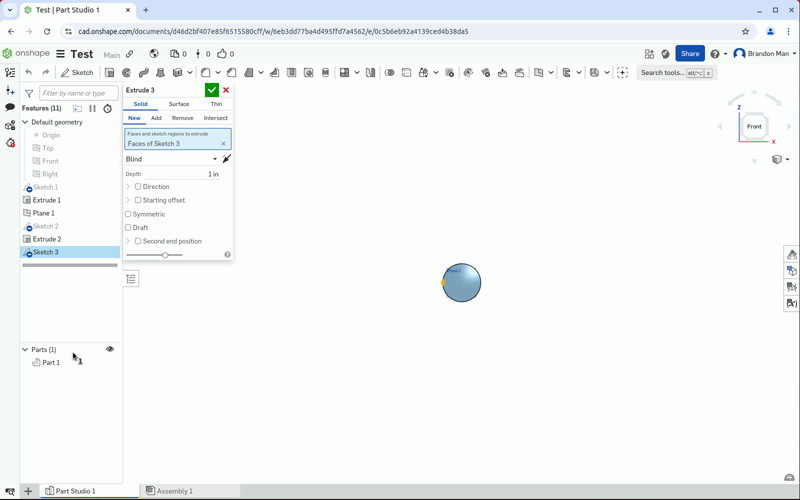
mouse_move(143, 106)
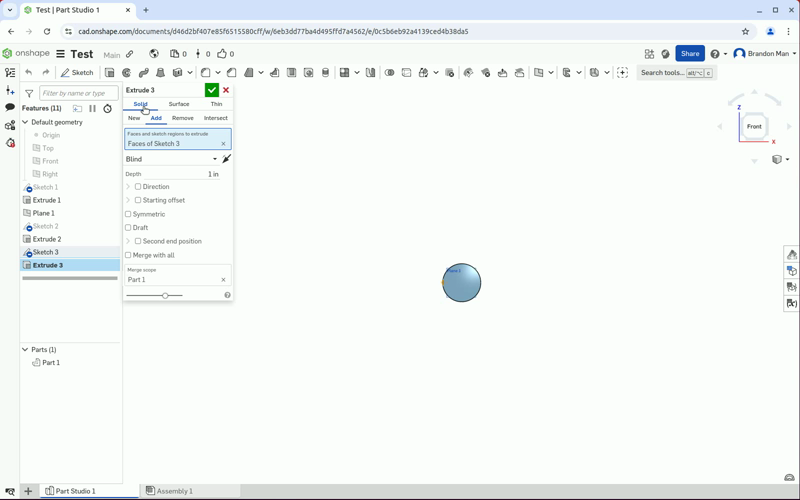
click(143, 106)
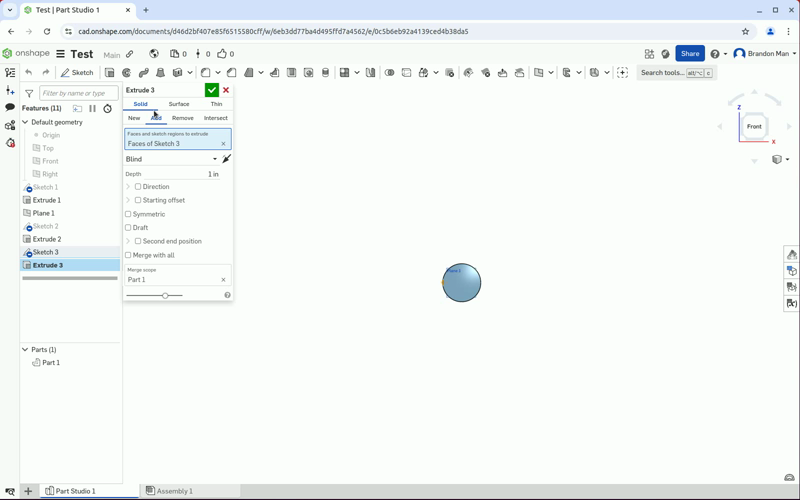
mouse_move(186, 120)
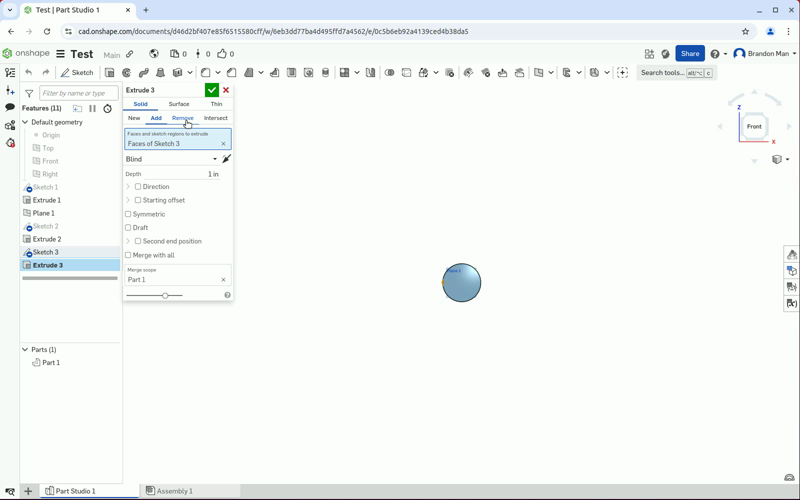
click(186, 120)
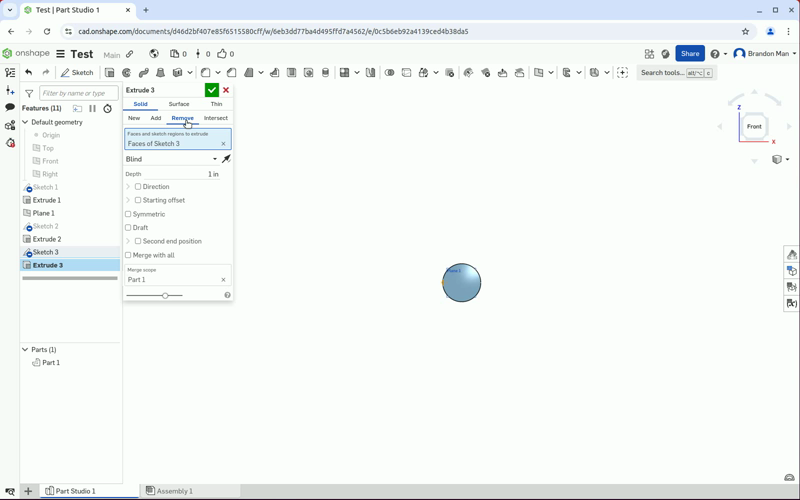
key(tab, 4)
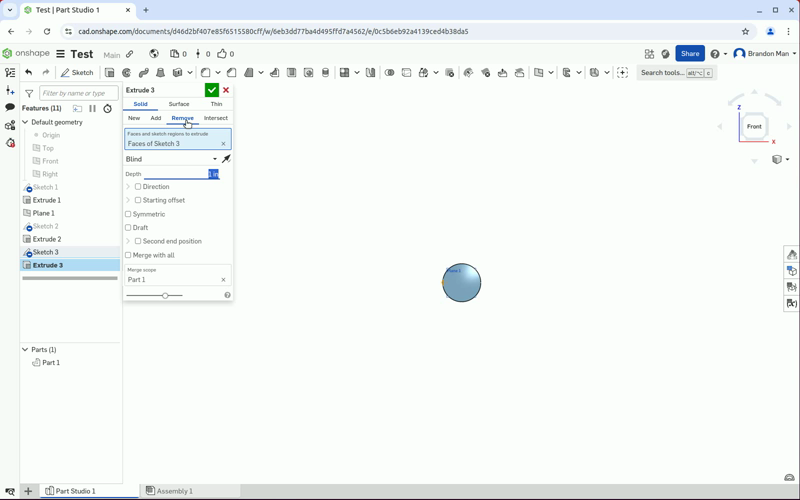
text(30.811)
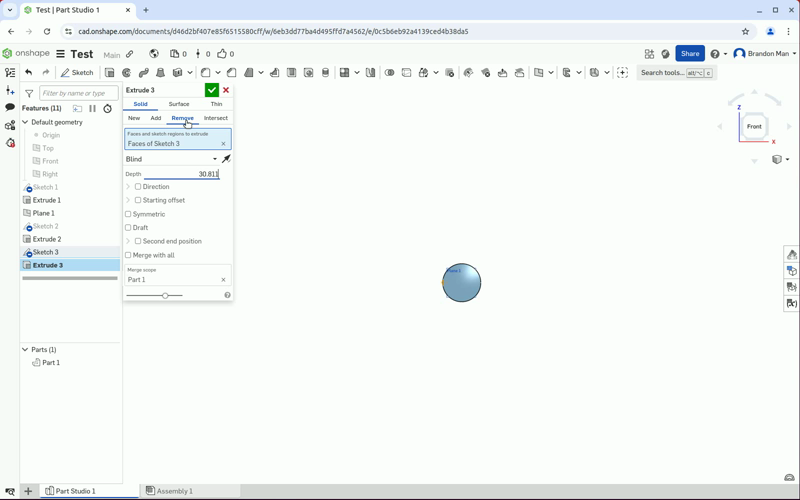
key(tab, 6)
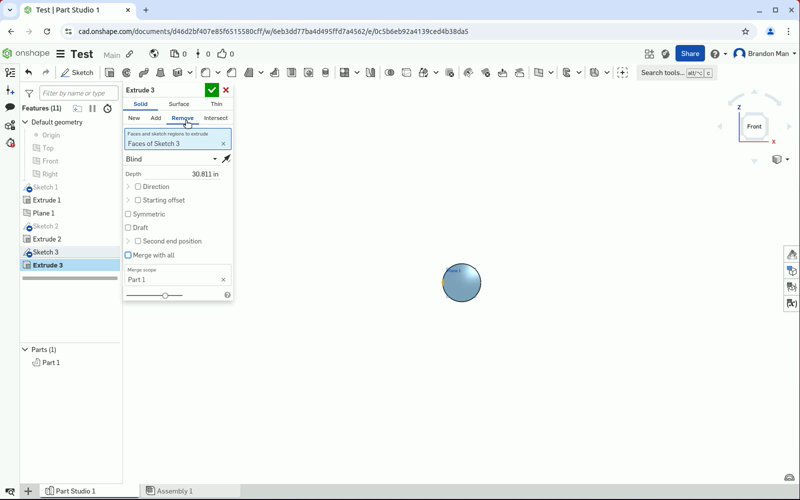
key(space)
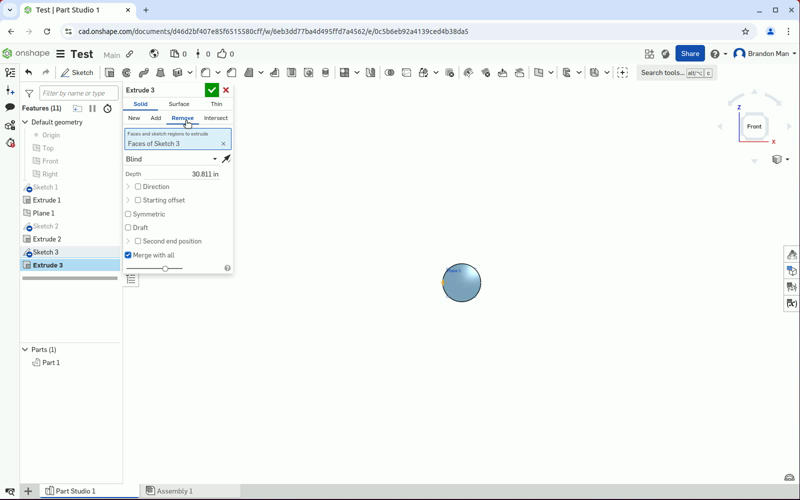
key(enter)
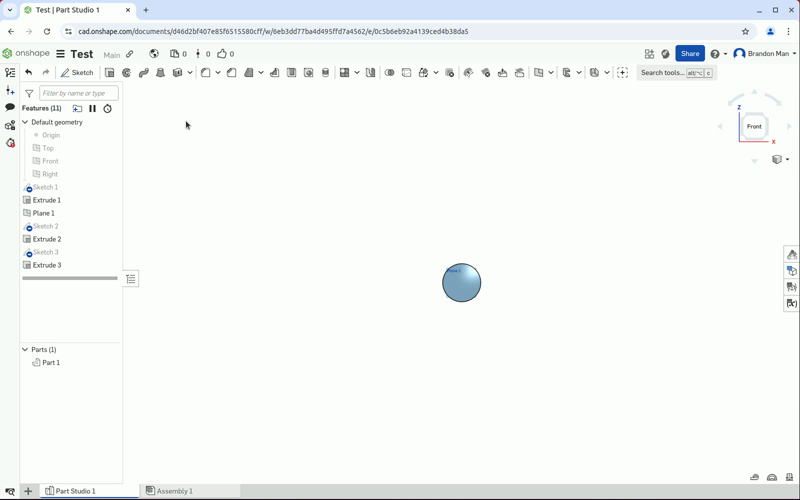
key(shift+h)
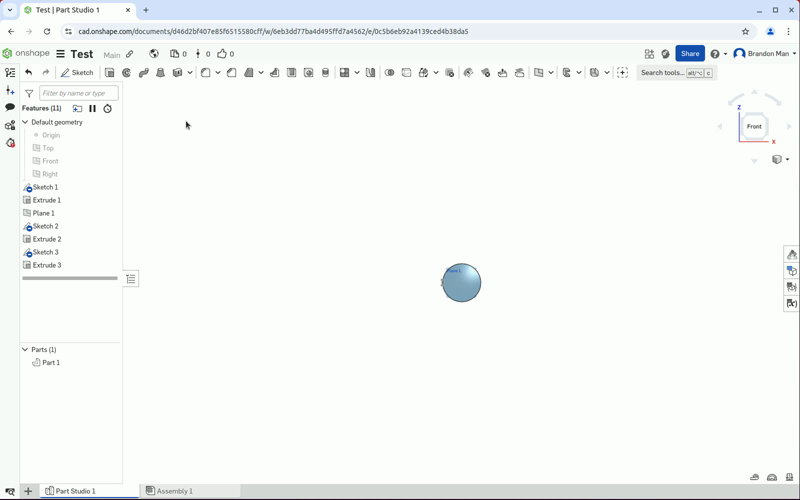
key(shift+h)
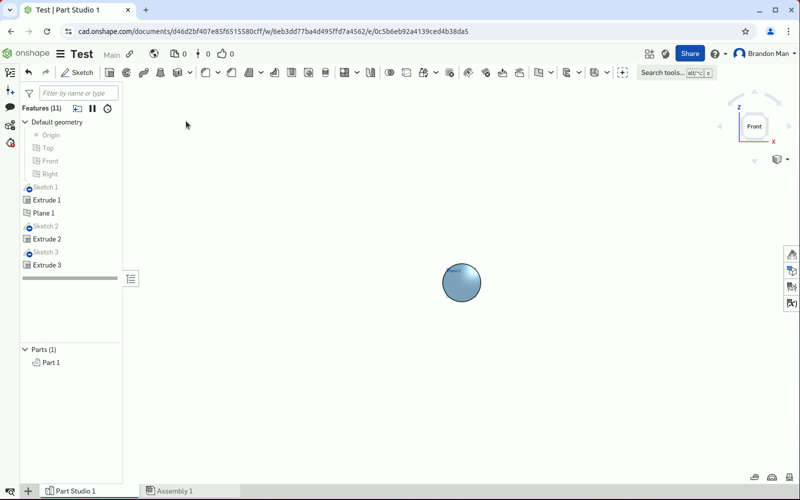
mouse_move(73, 189)
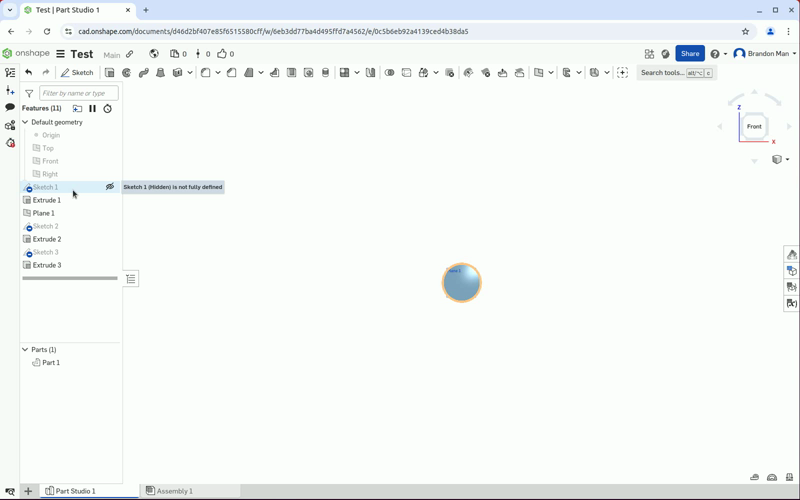
click(73, 189)
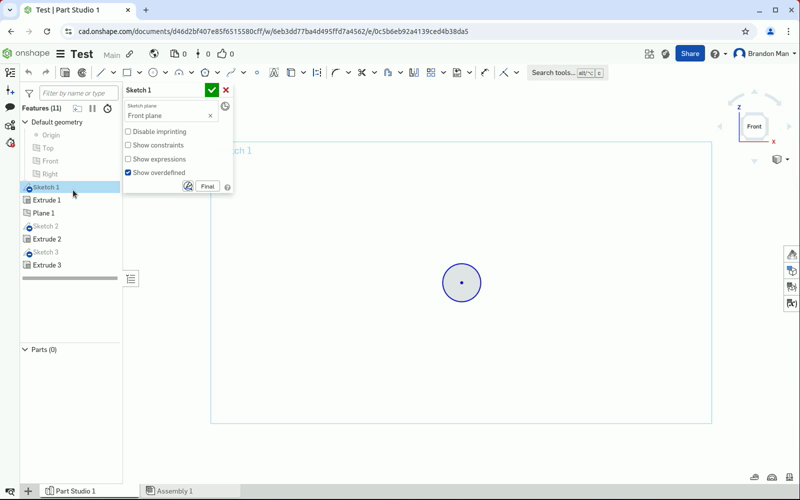
mouse_move(229, 92)
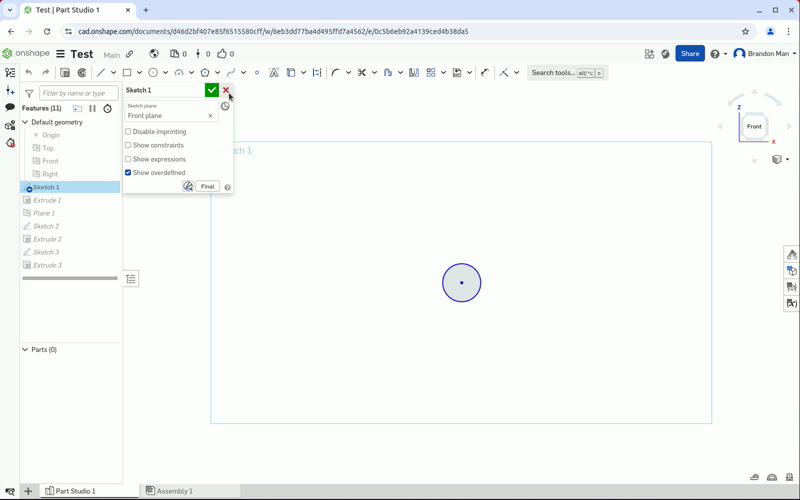
click(229, 92)
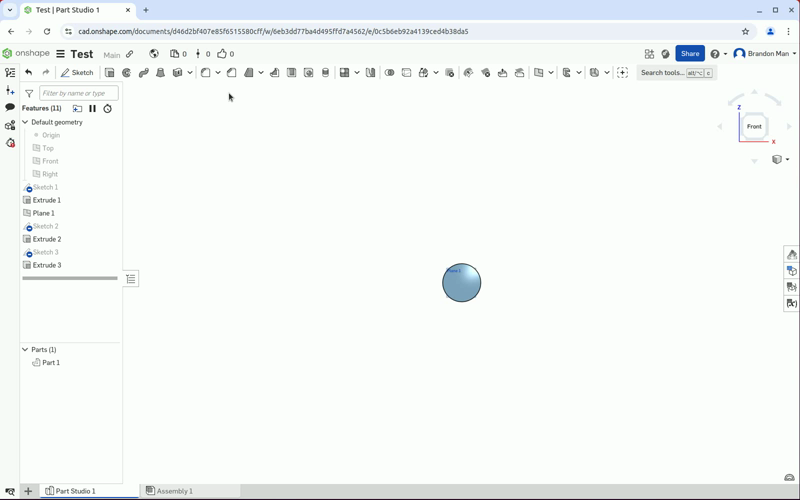
mouse_move(73, 352)
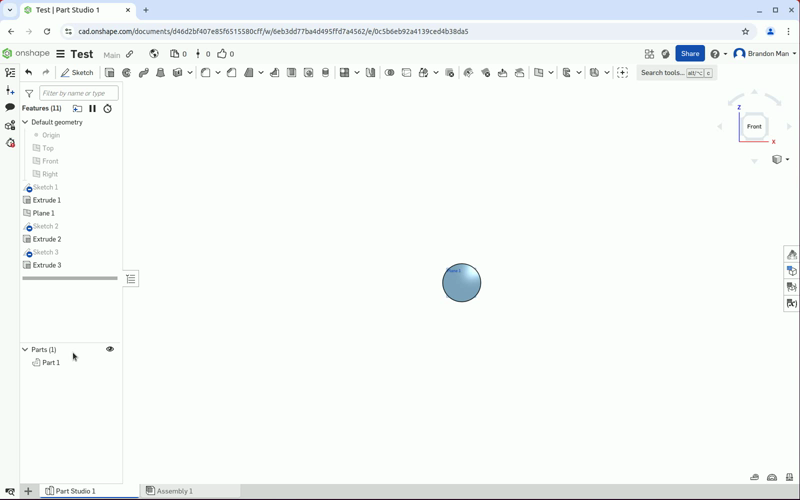
key(y)
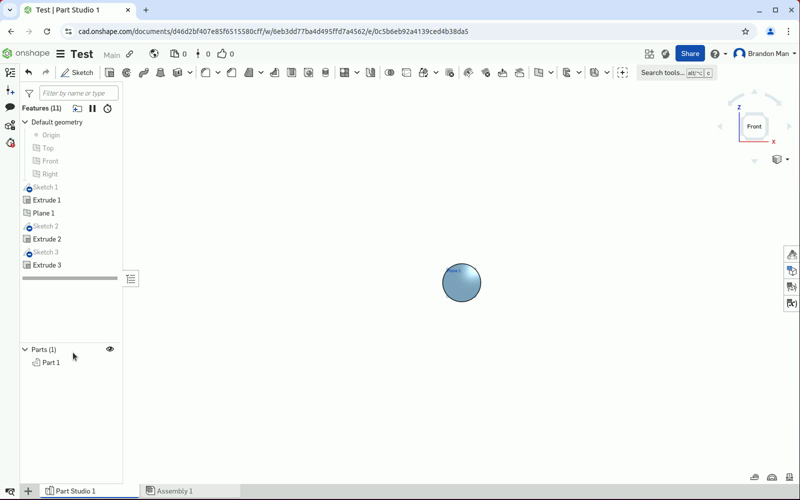
key(shift+p)
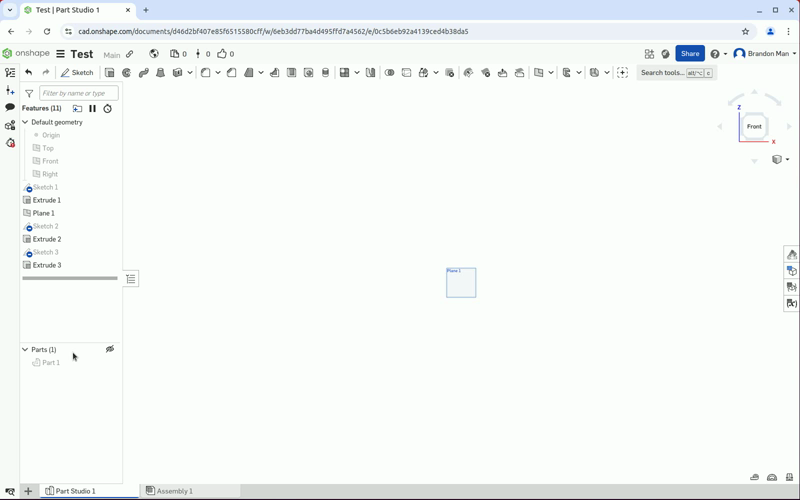
key(space)
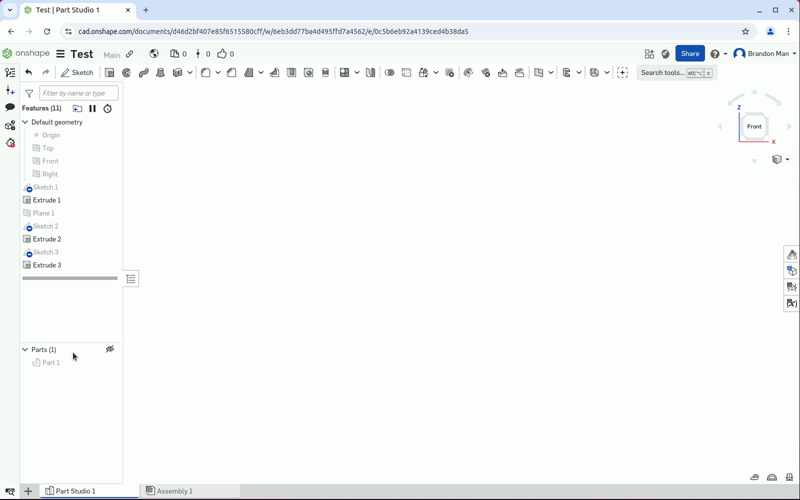
key_down(shift)
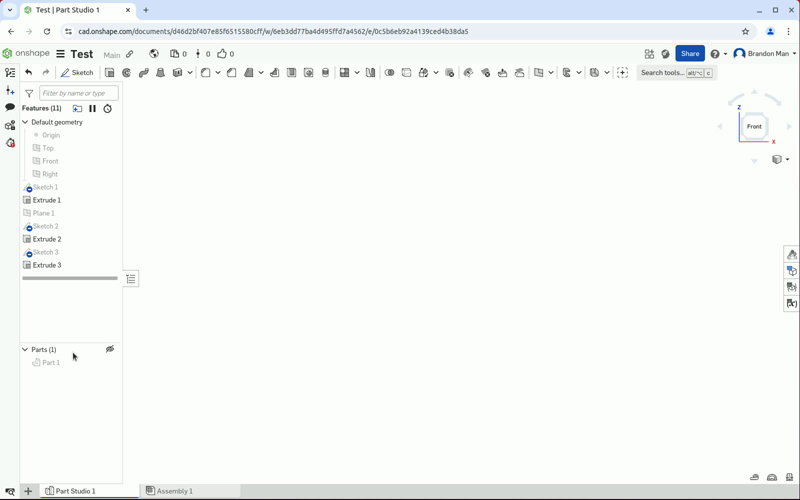
key(left)
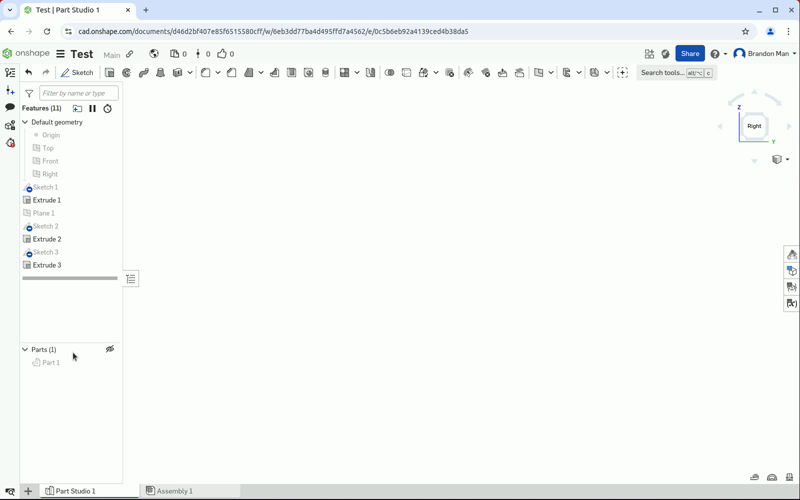
key_up(shift)
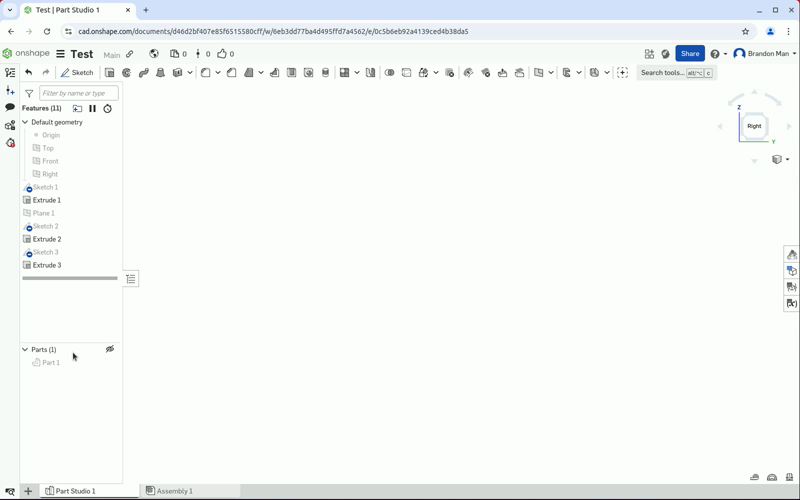
mouse_move(73, 352)
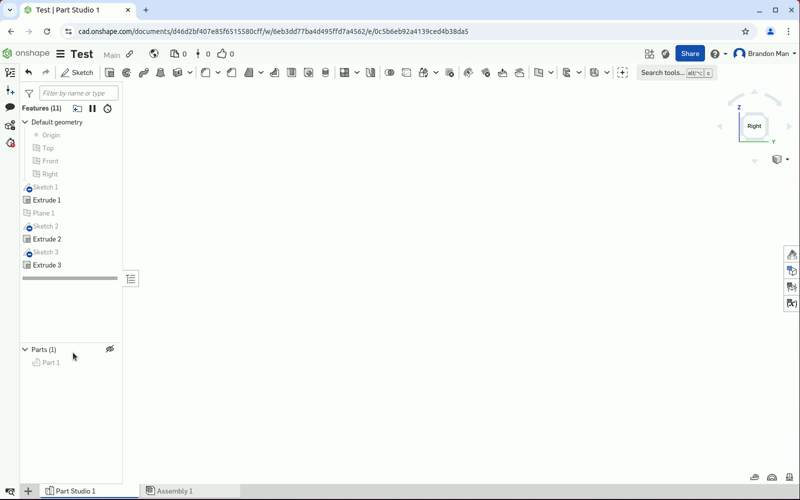
key(shift+y)
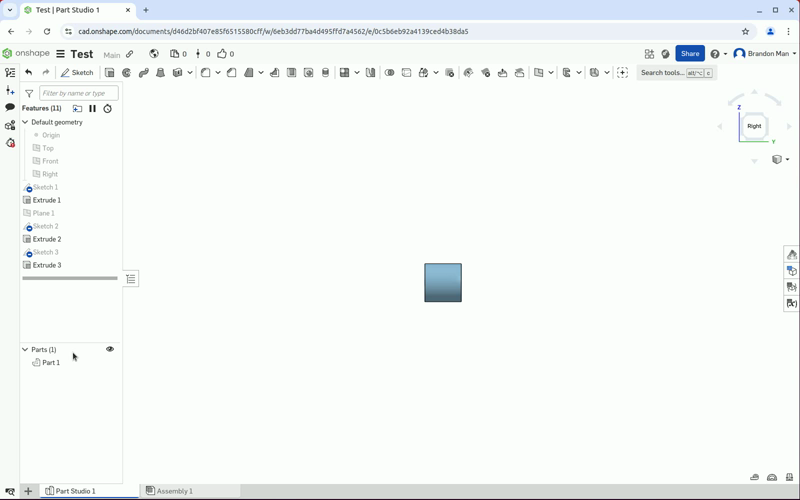
mouse_move(541, 75)
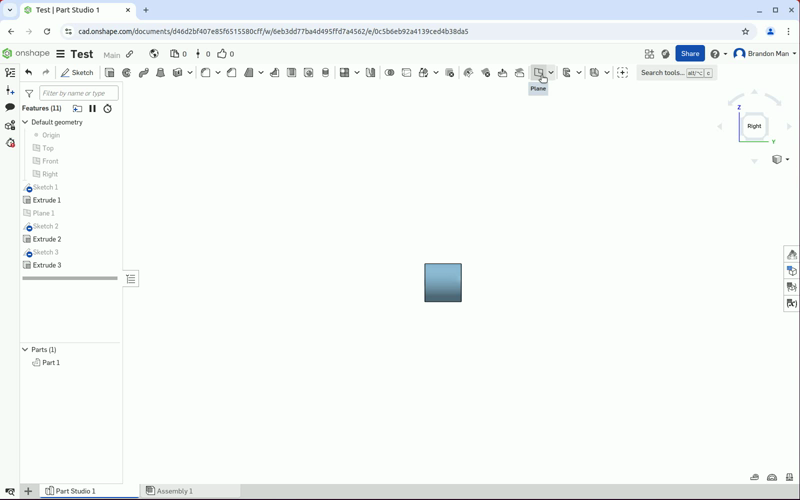
click(541, 75)
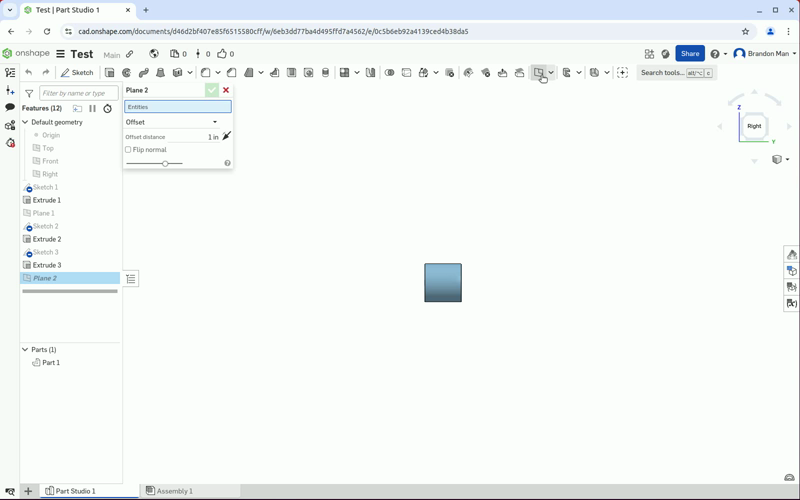
mouse_move(73, 176)
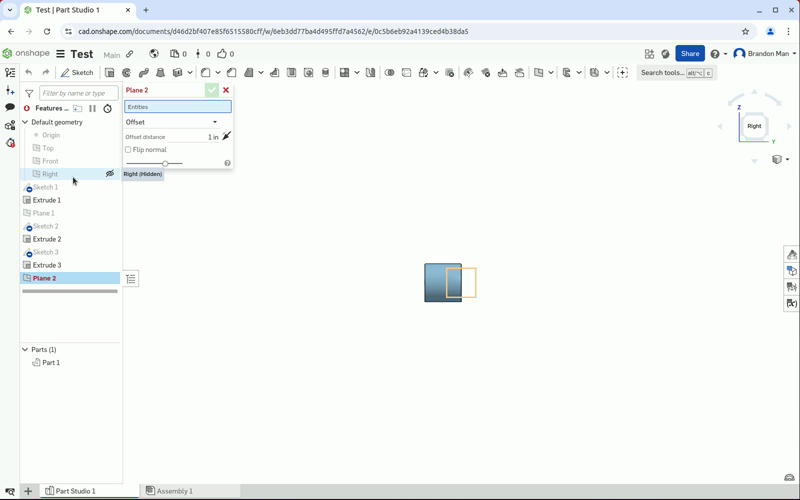
click(73, 176)
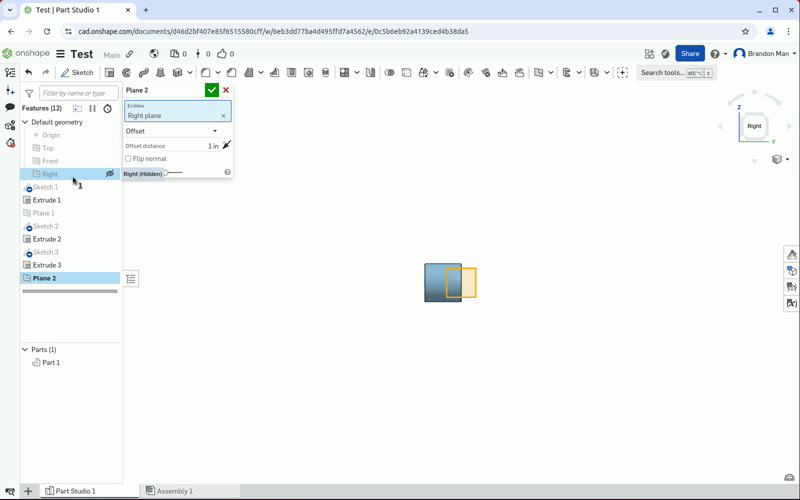
key(tab, 2)
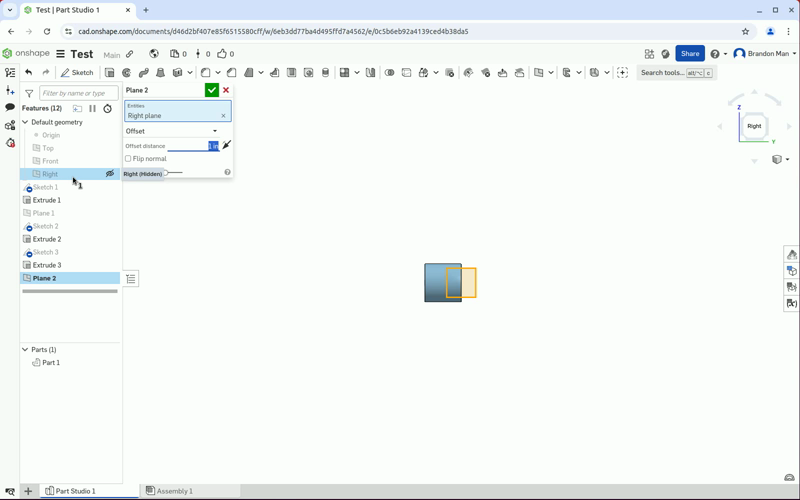
text(3.605)
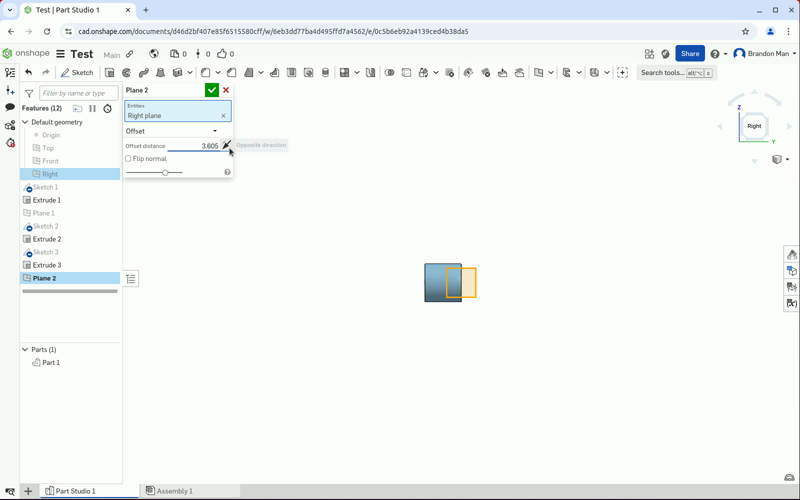
mouse_move(229, 147)
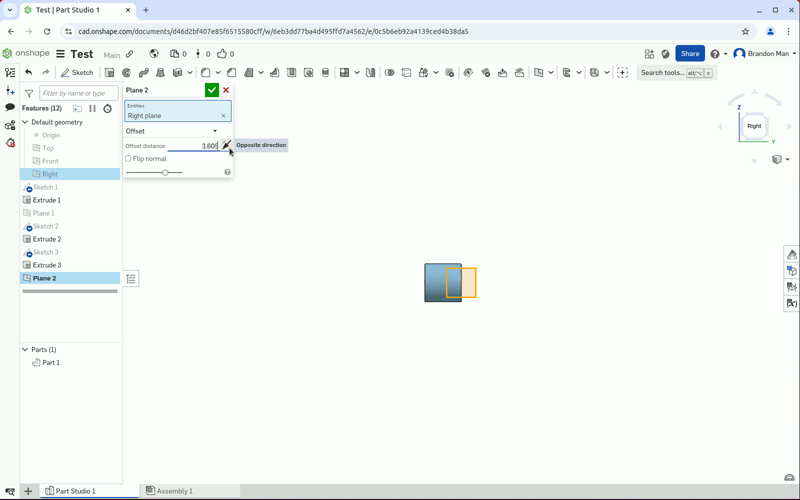
click(229, 147)
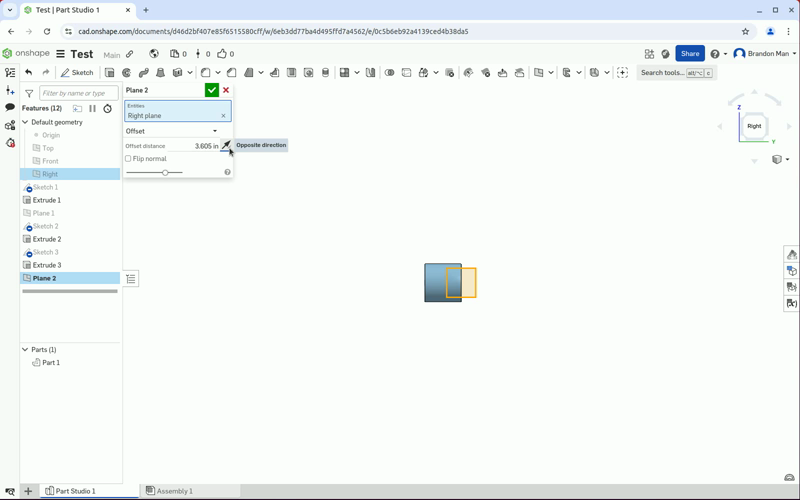
key(enter, 2)
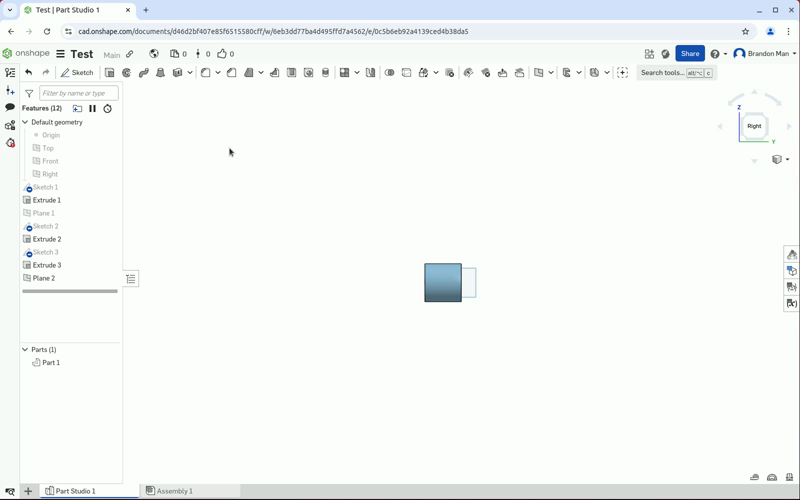
key(shift+s)
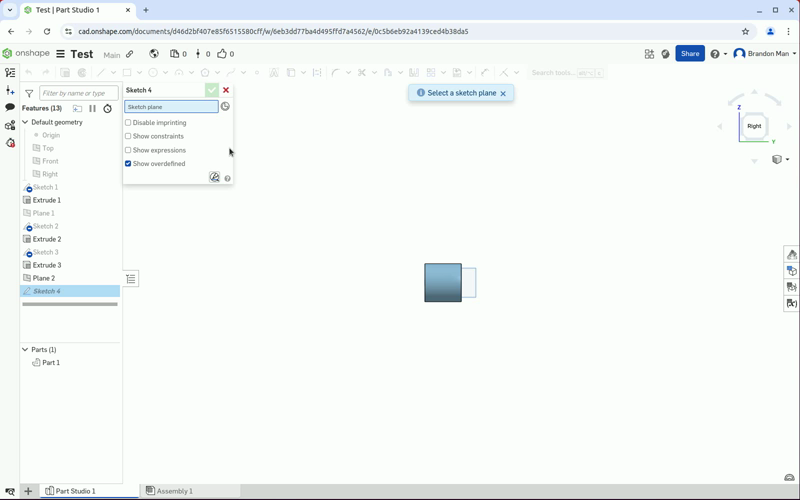
mouse_move(73, 280)
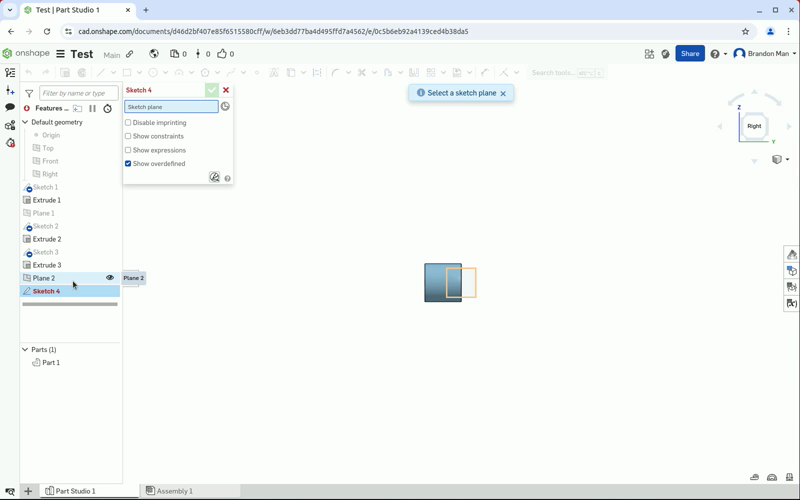
click(73, 280)
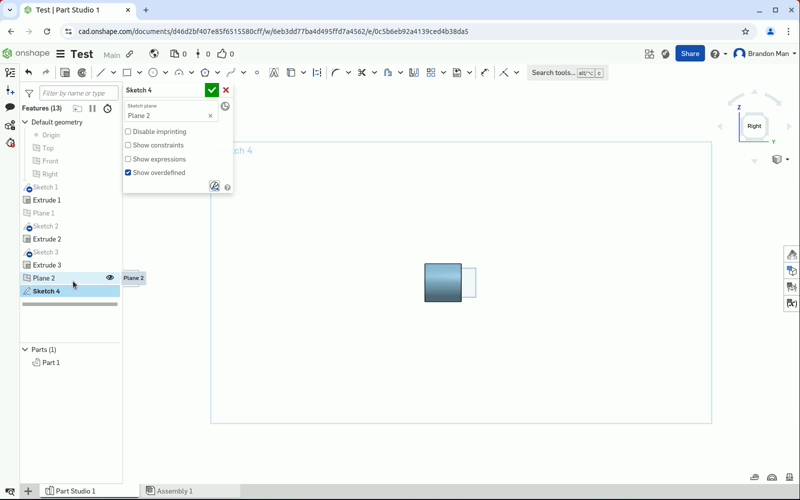
mouse_move(73, 352)
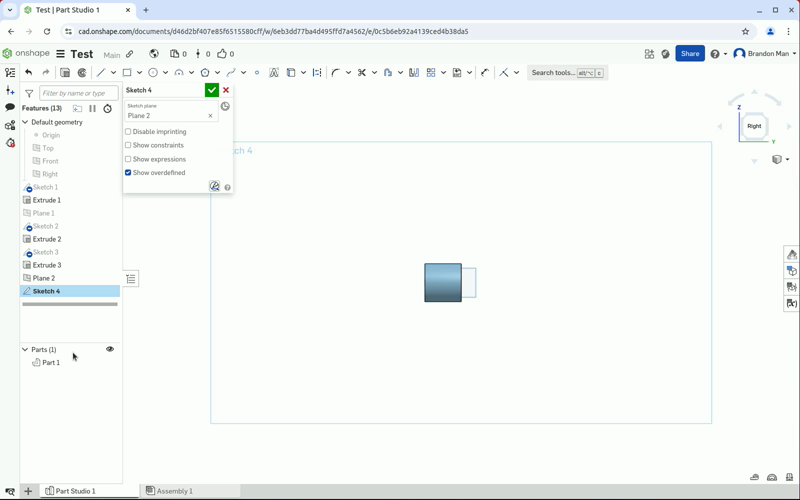
key(y)
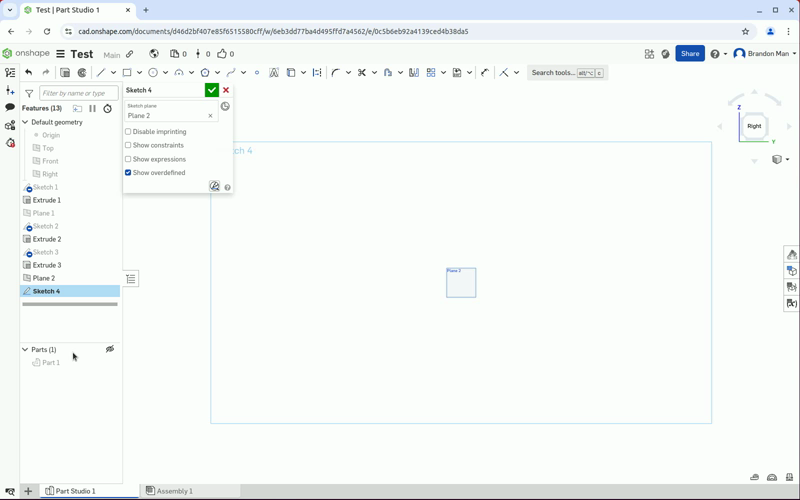
key(l)
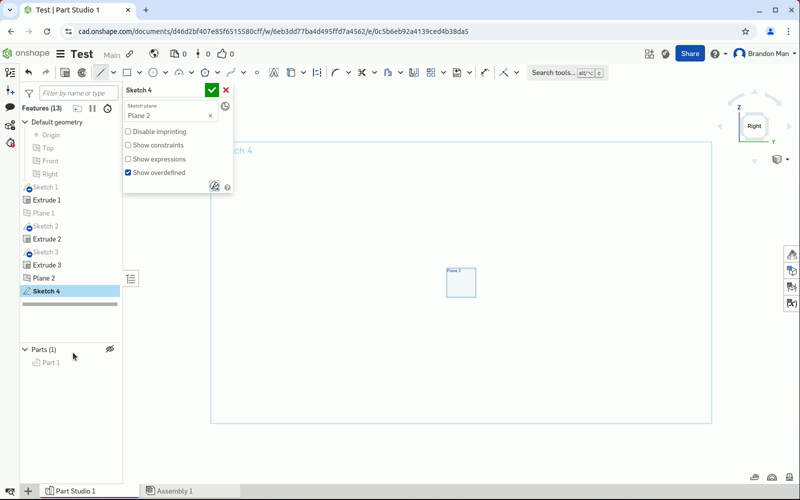
key_down(shift)
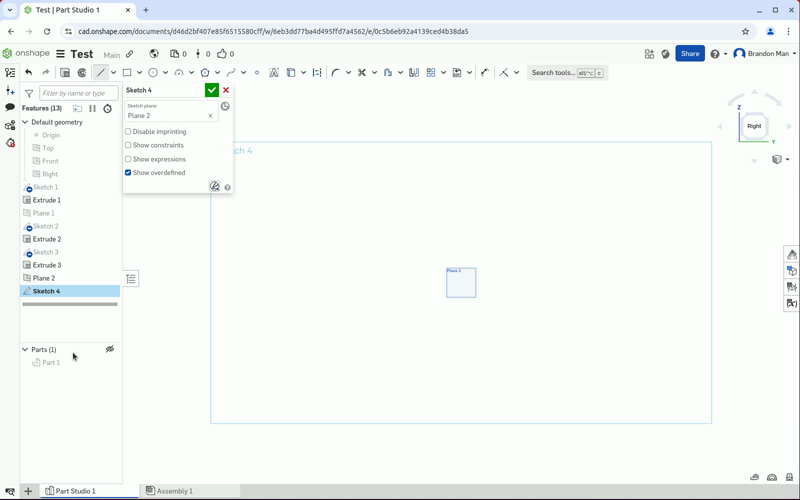
mouse_move(504, 285)
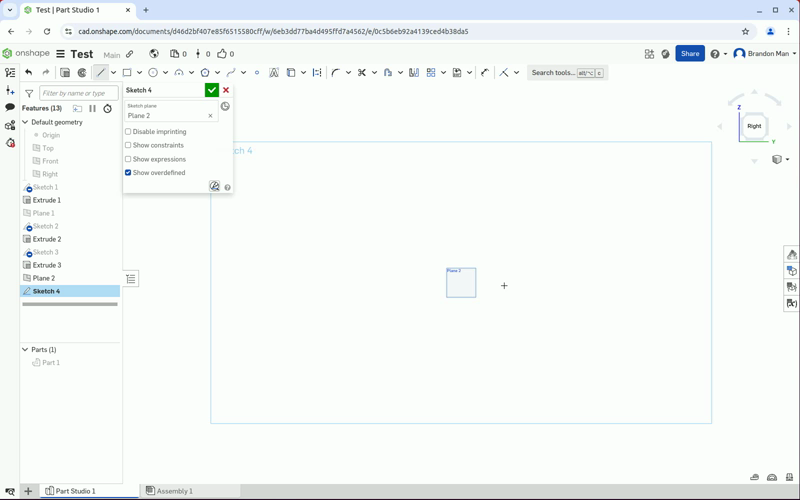
click(504, 285)
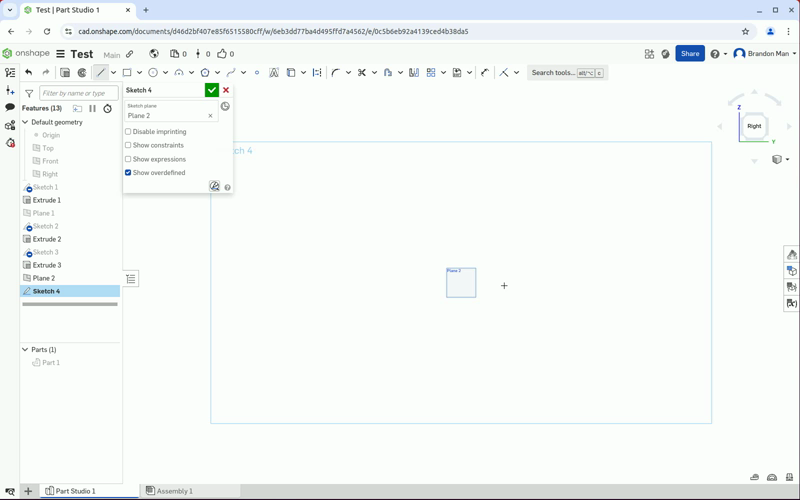
key_up(shift)
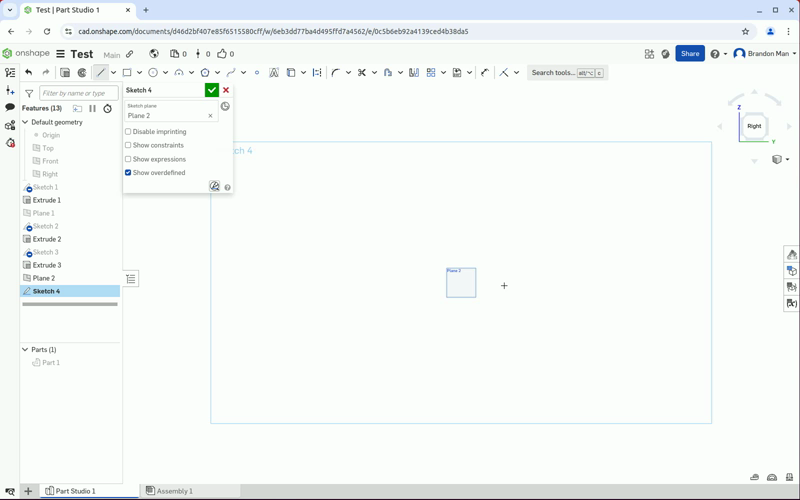
key_down(shift)
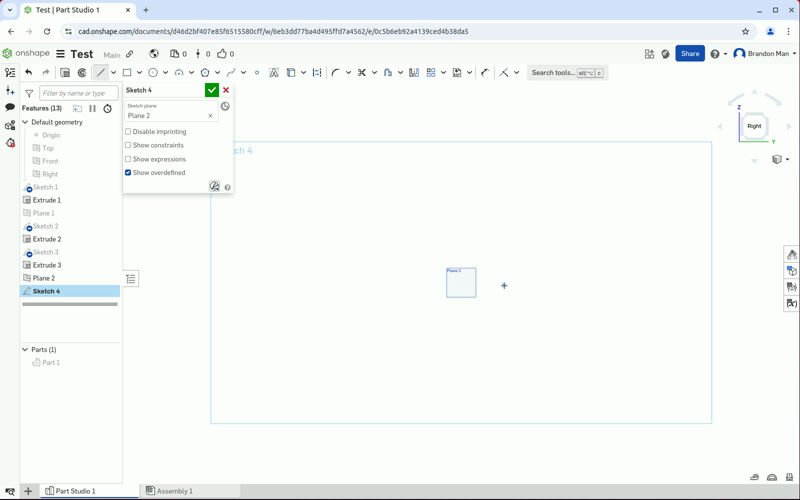
mouse_move(534, 285)
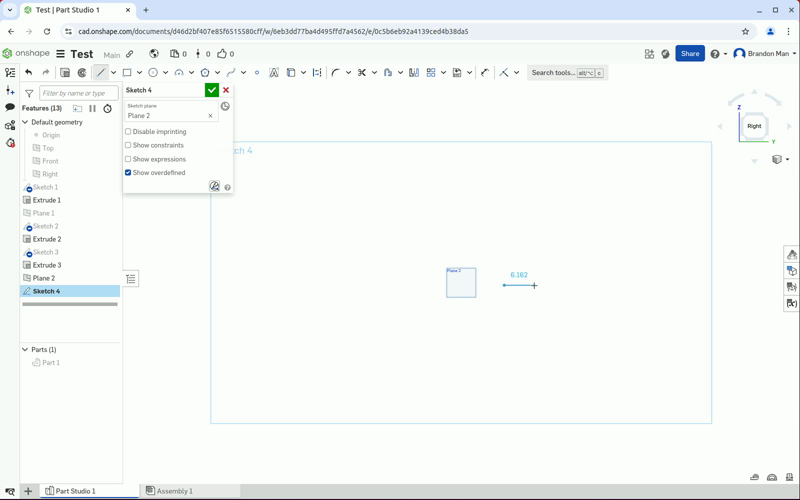
mouse_move(527, 285)
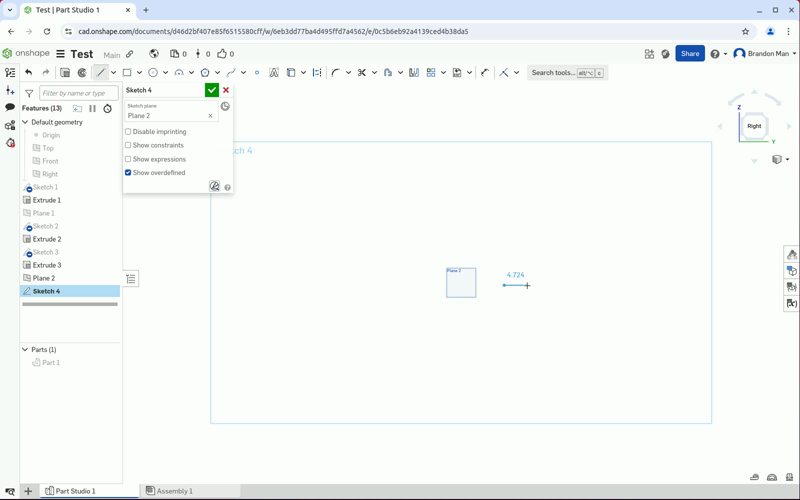
click(527, 285)
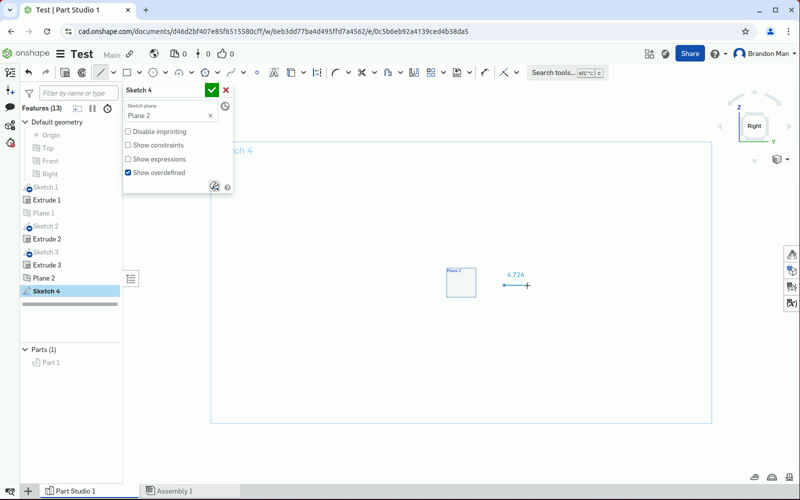
key_up(shift)
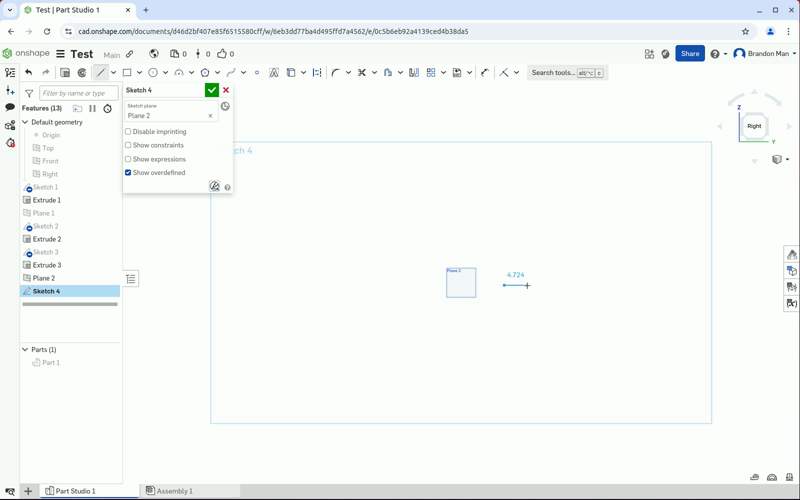
key(esc)
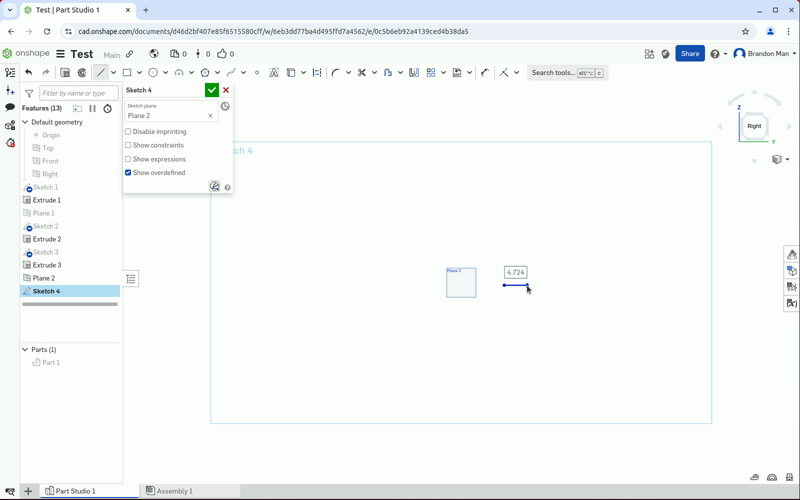
key(a)
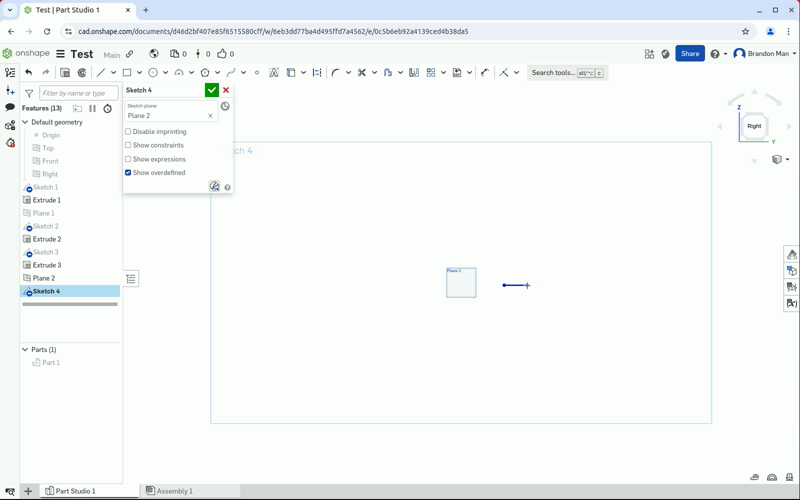
mouse_move(527, 285)
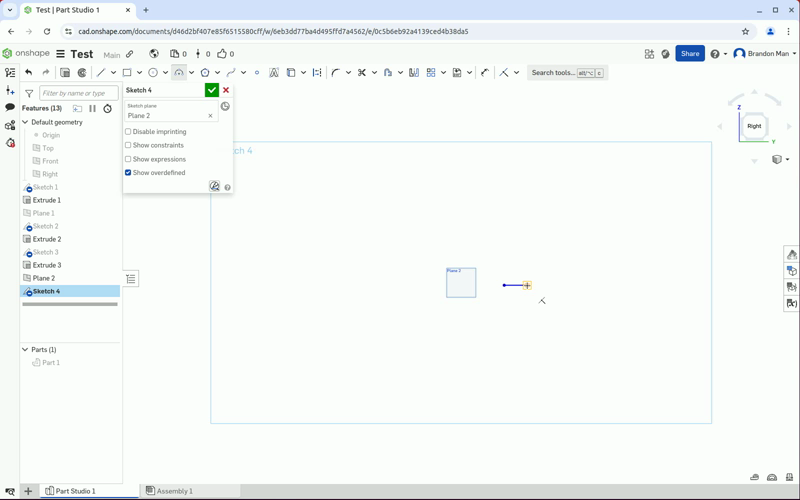
click(527, 285)
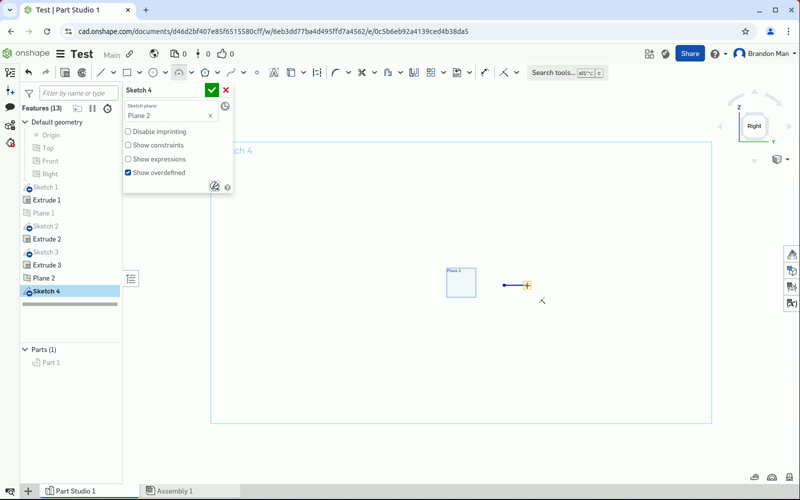
key_down(shift)
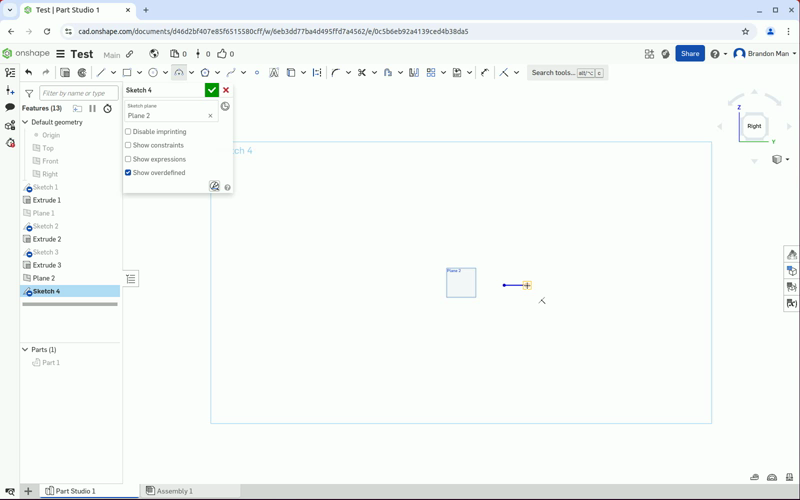
mouse_move(527, 281)
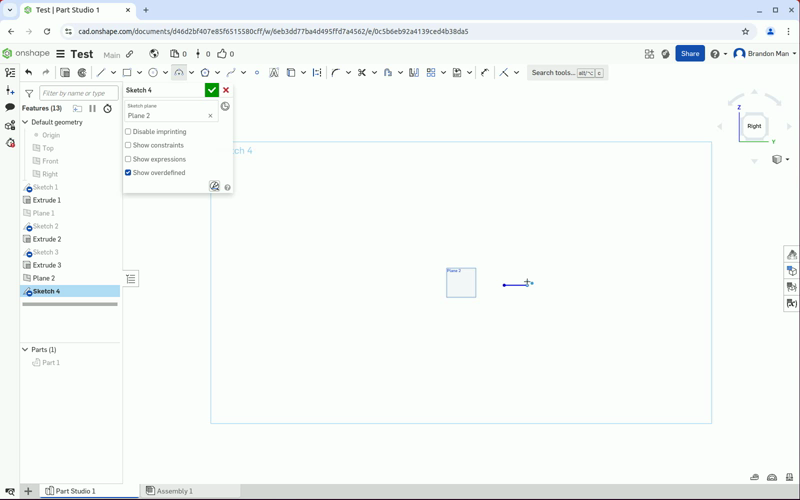
scroll(6)
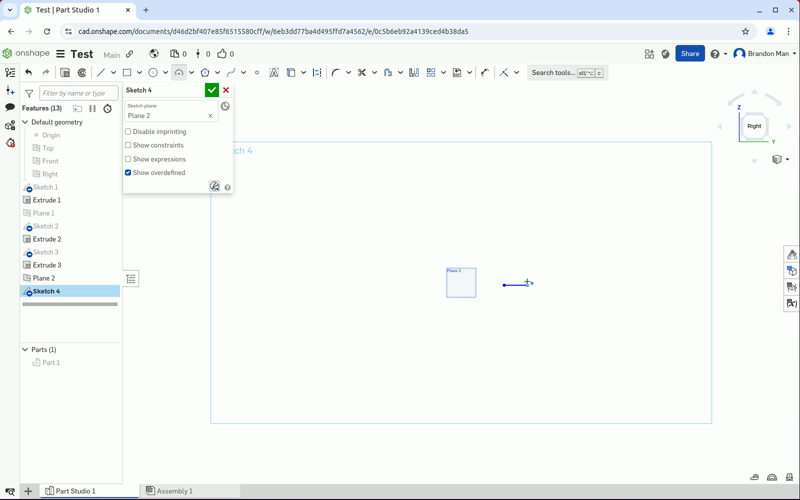
scroll(6)
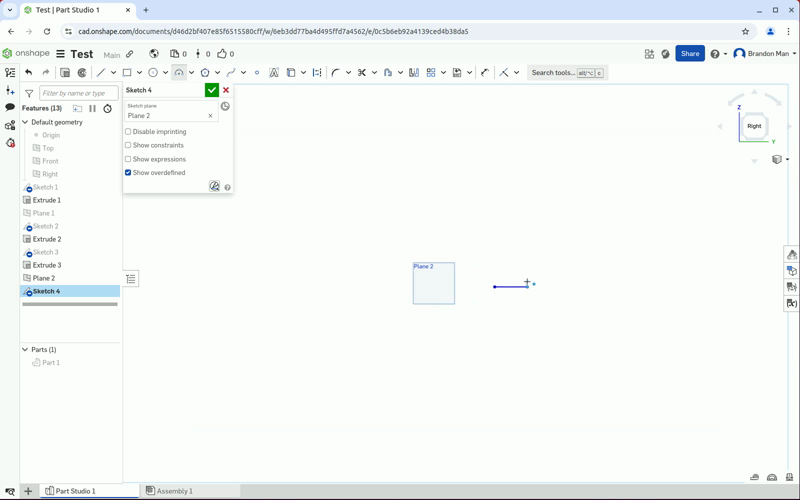
scroll(6)
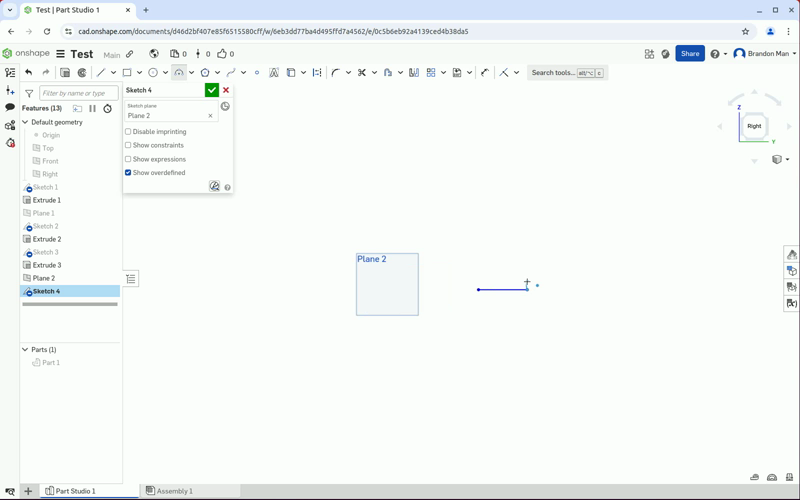
scroll(6)
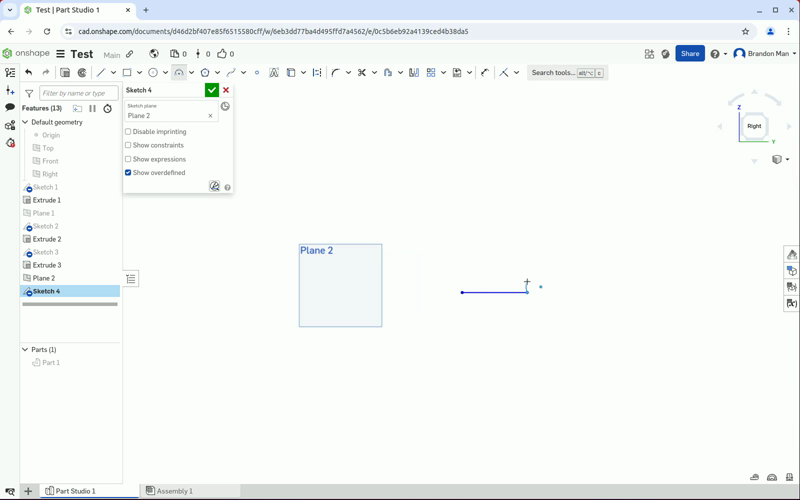
scroll(6)
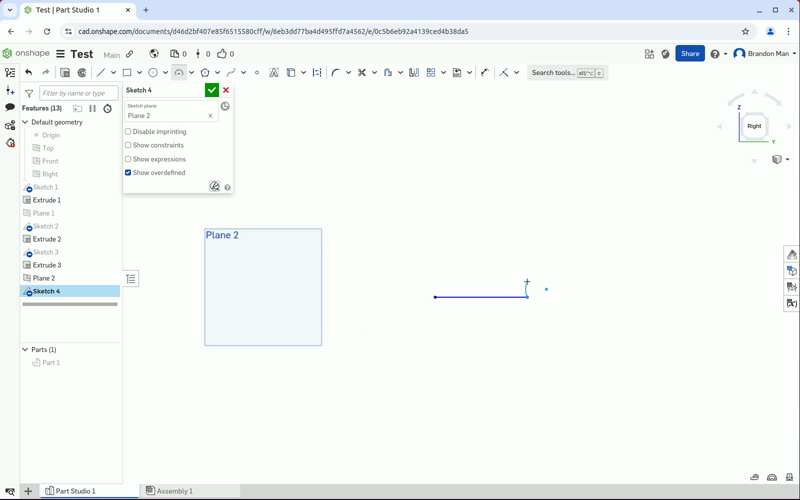
scroll(6)
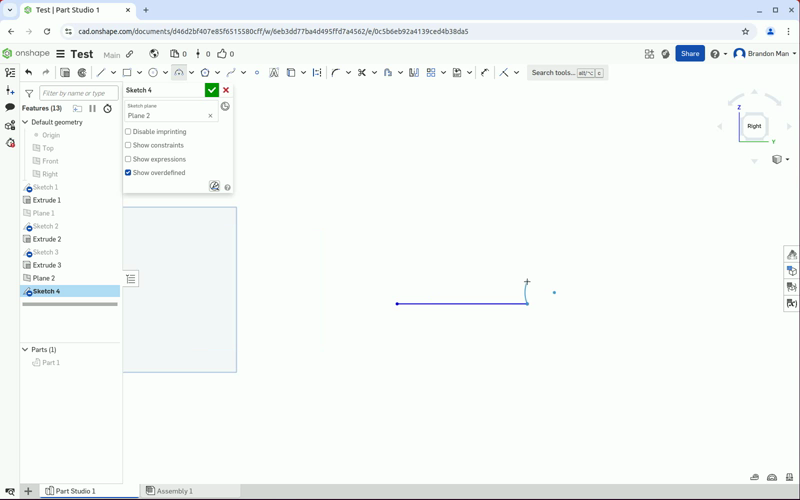
scroll(6)
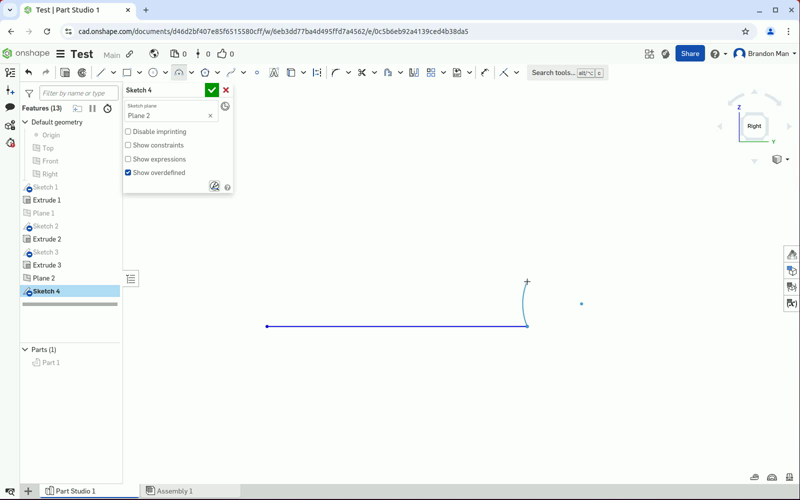
click(527, 281)
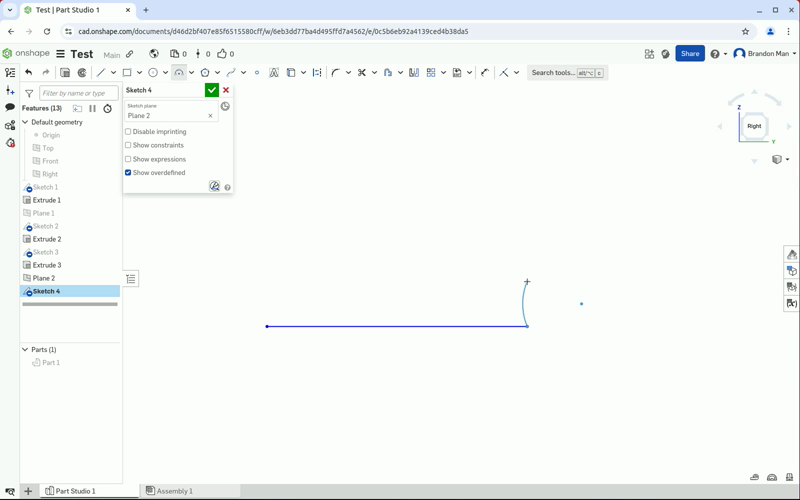
scroll(-6)
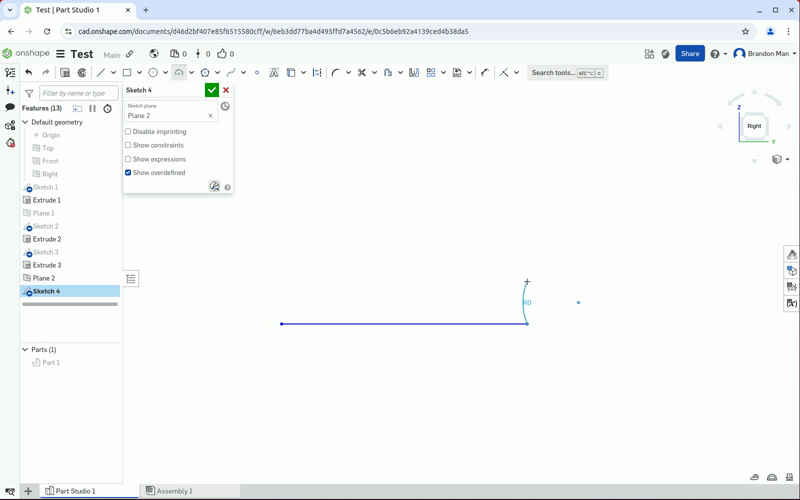
scroll(-6)
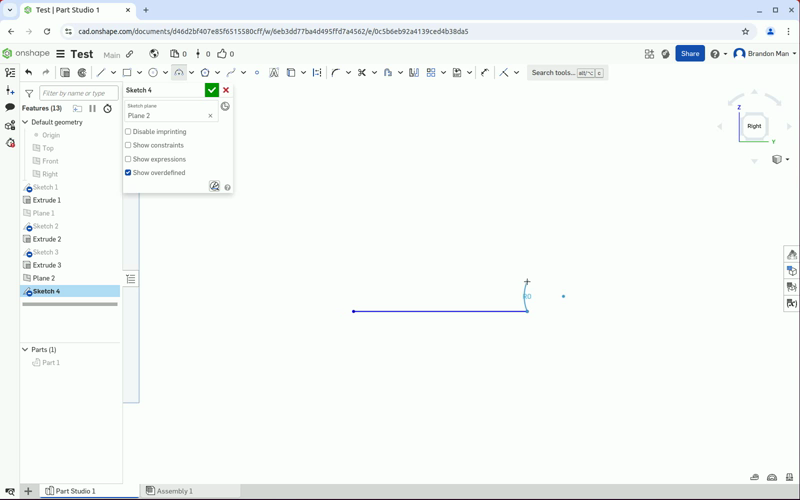
scroll(-6)
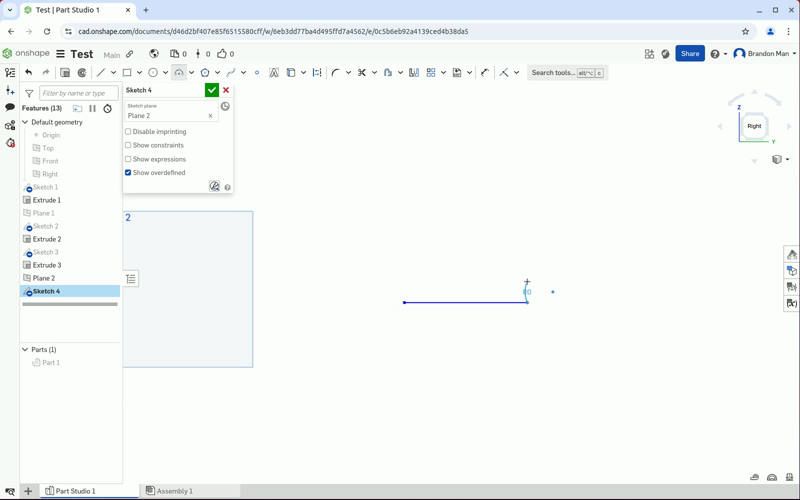
scroll(-6)
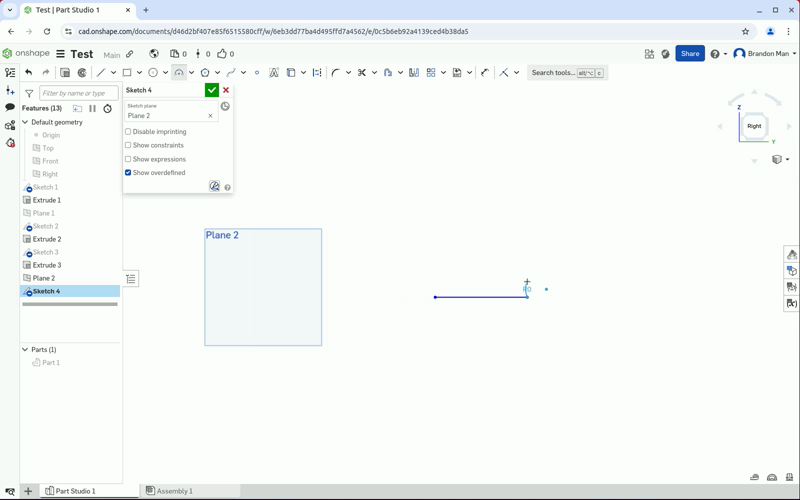
scroll(-6)
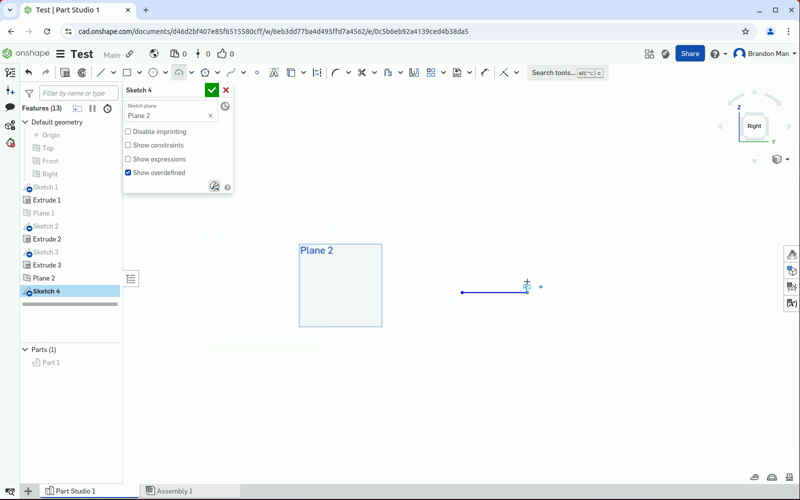
scroll(-6)
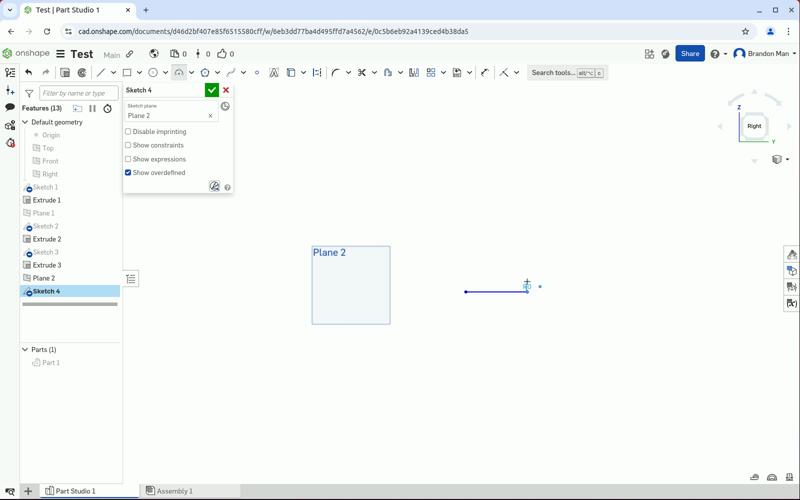
scroll(-6)
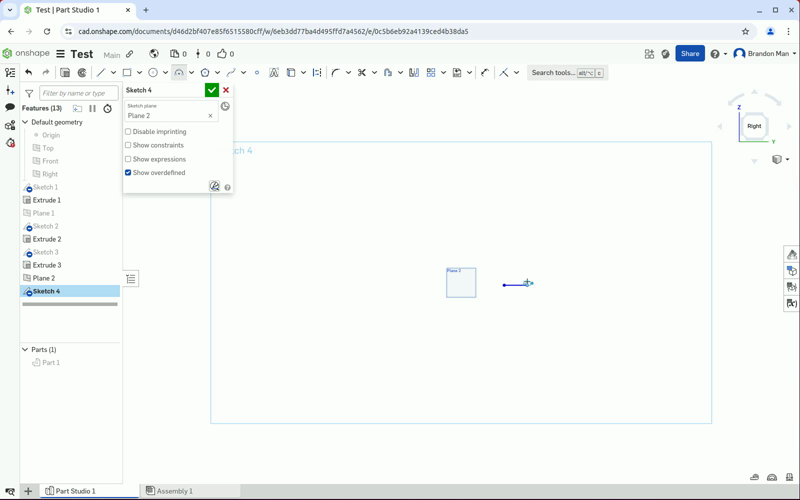
mouse_move(414, 283)
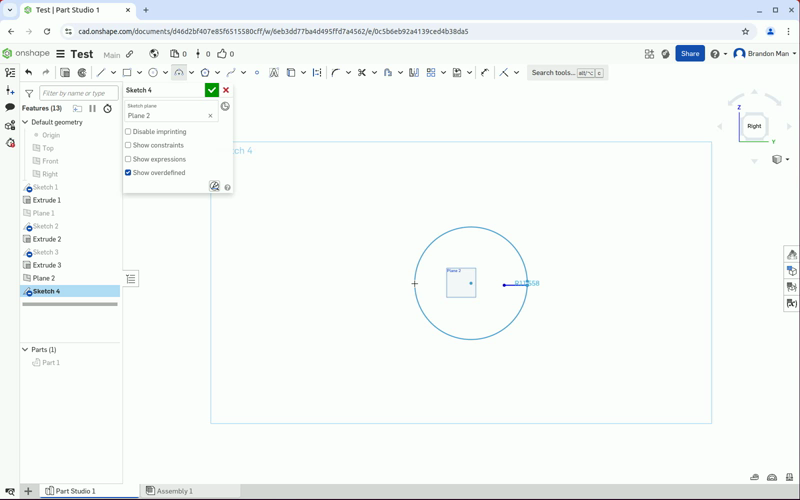
scroll(6)
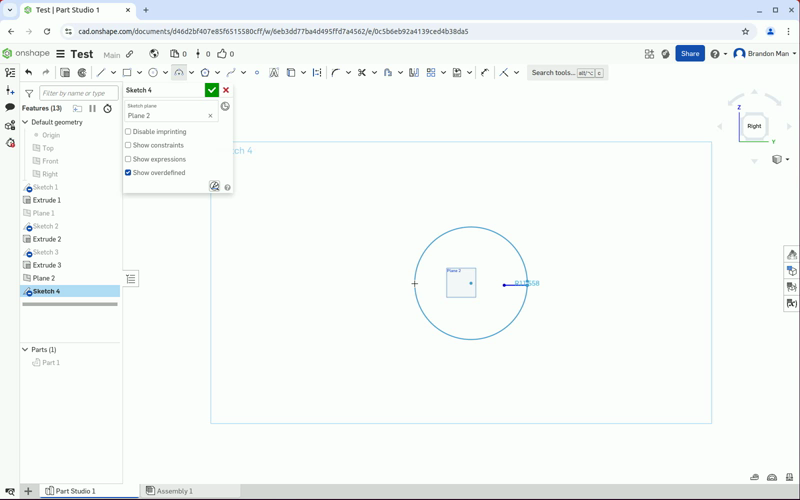
scroll(6)
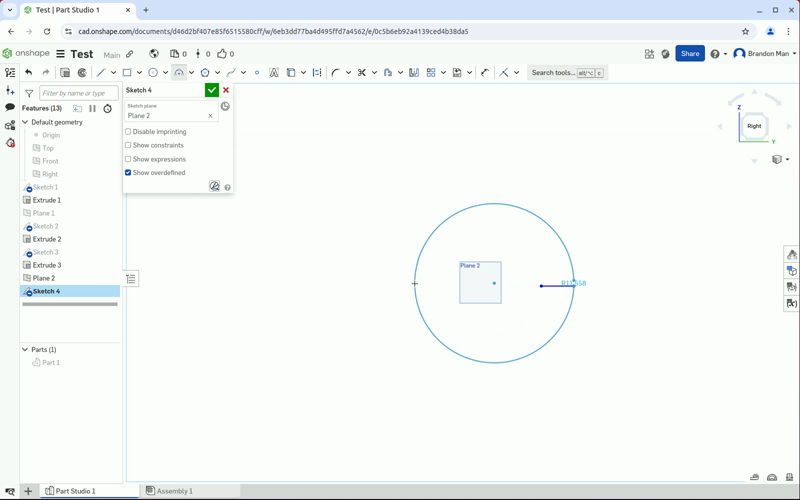
scroll(6)
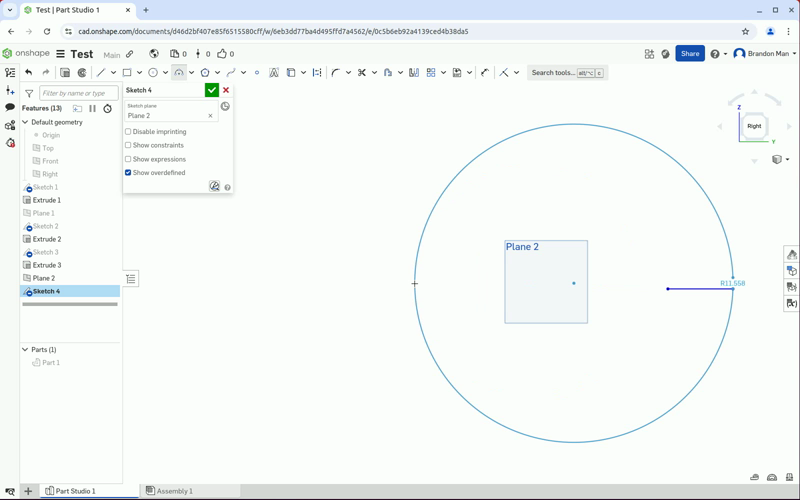
scroll(6)
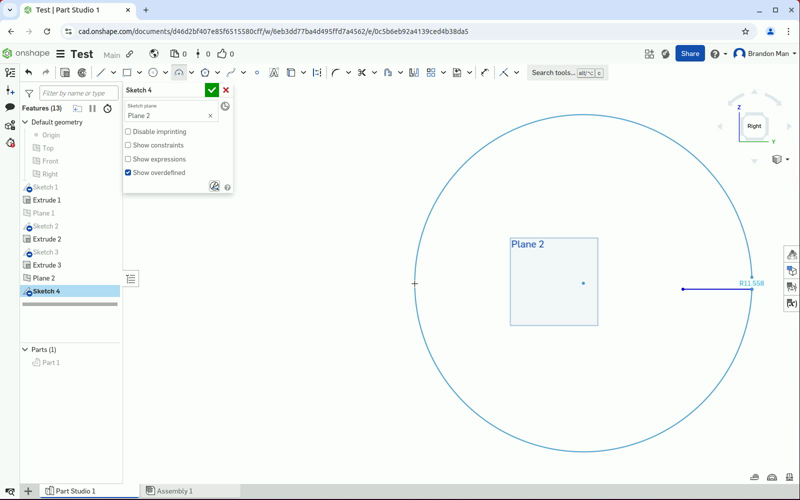
scroll(6)
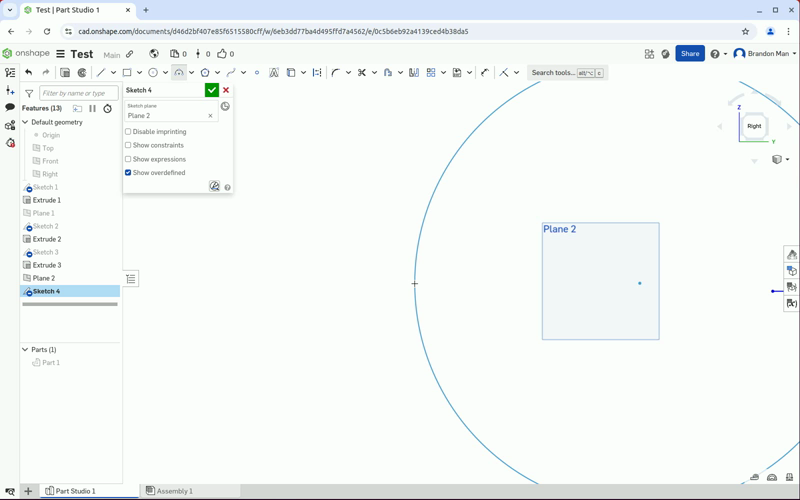
scroll(6)
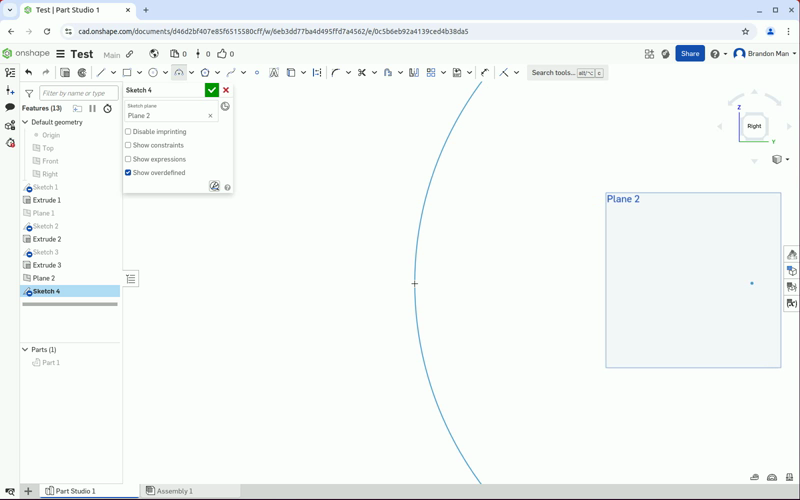
scroll(6)
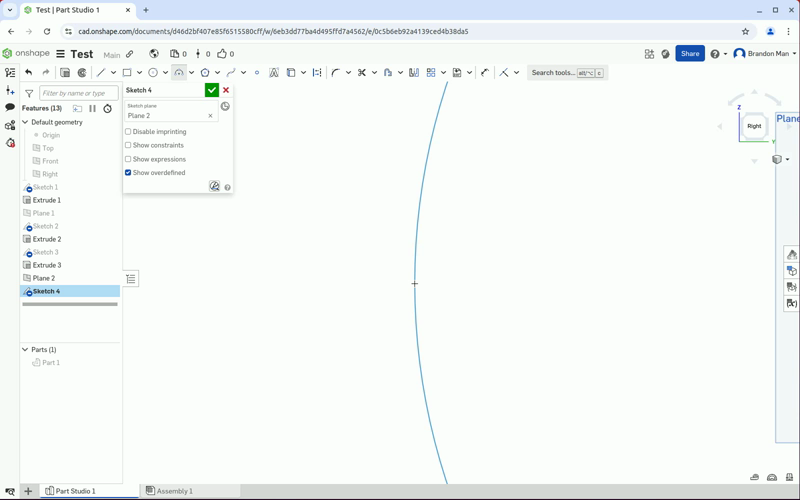
click(414, 283)
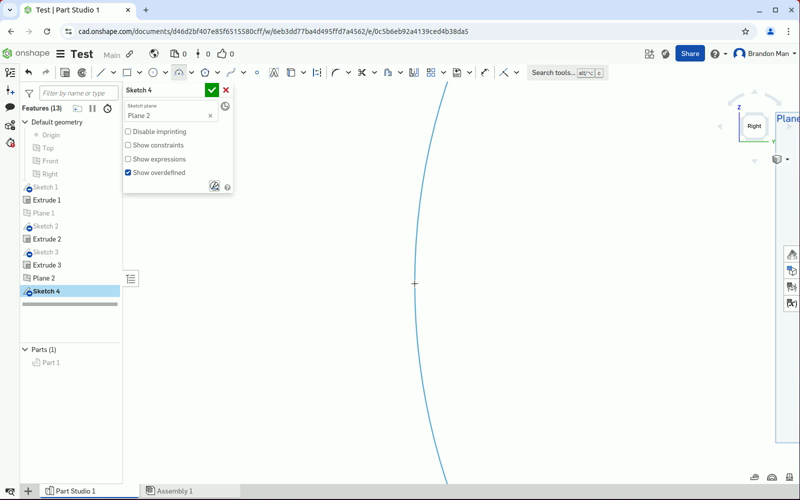
scroll(-6)
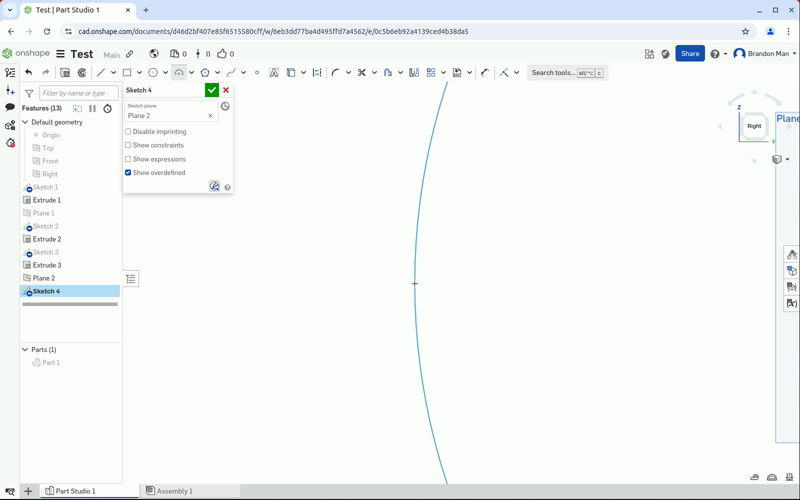
scroll(-6)
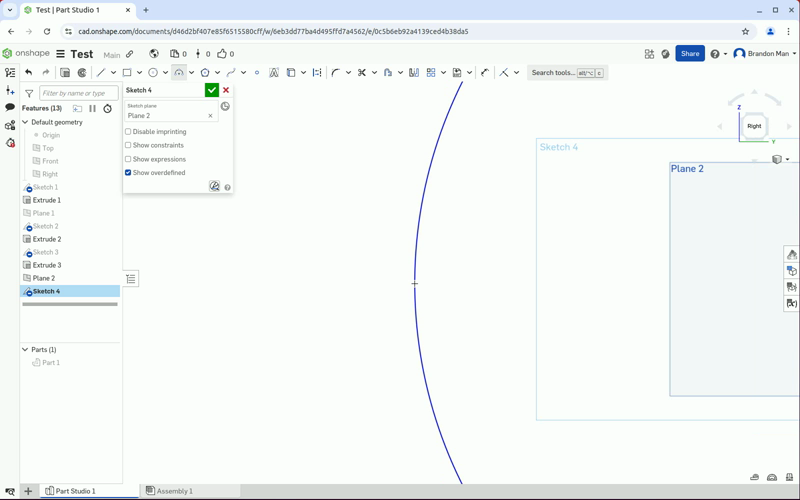
scroll(-6)
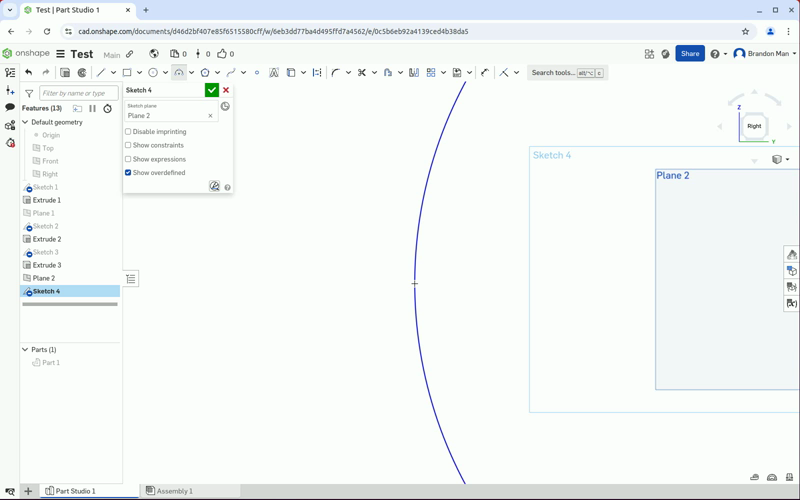
scroll(-6)
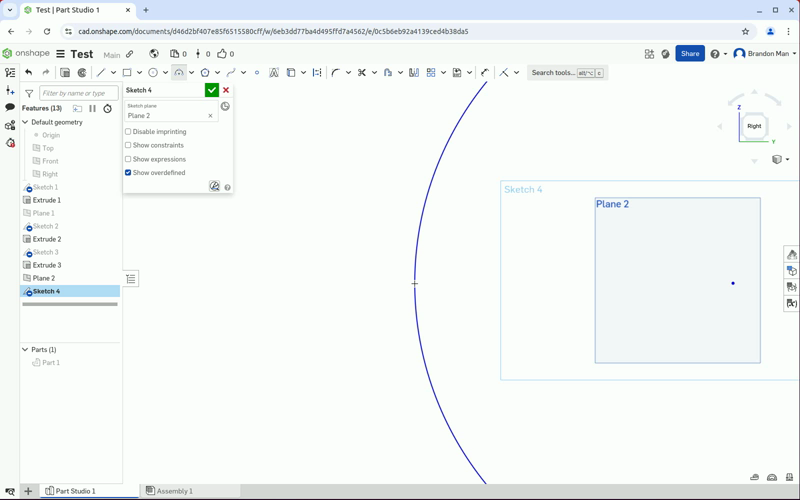
scroll(-6)
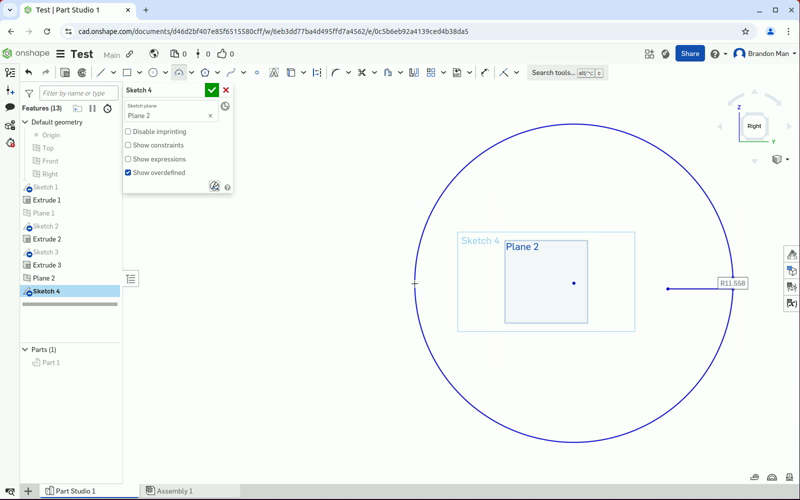
scroll(-6)
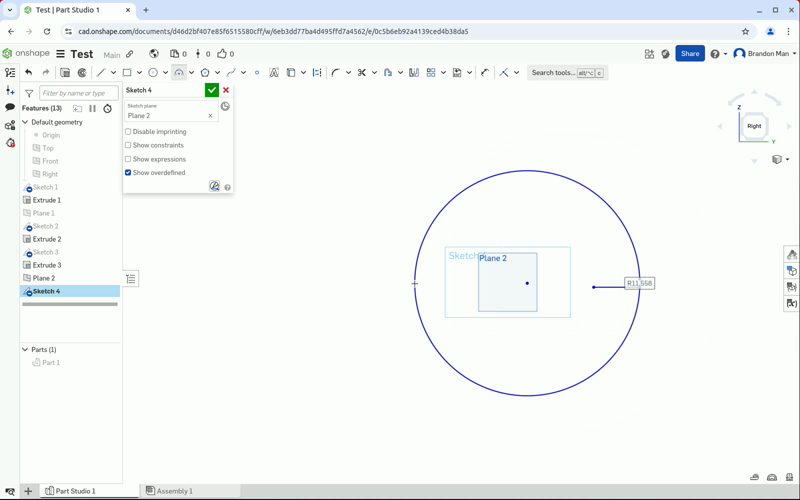
scroll(-6)
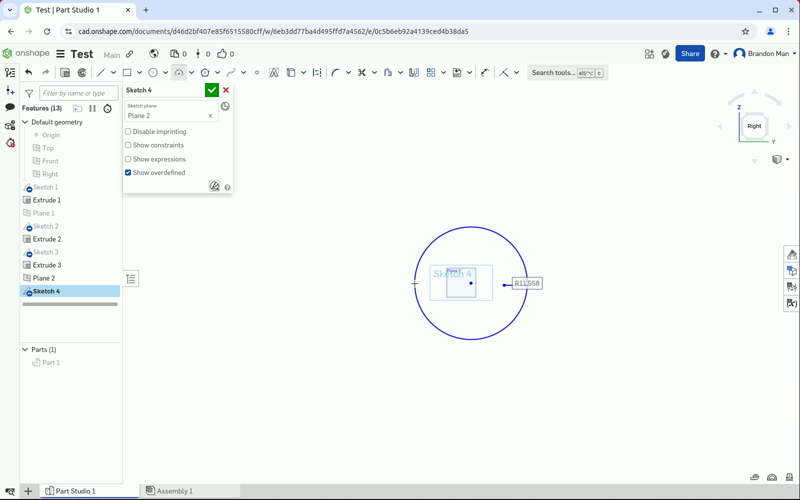
key_up(shift)
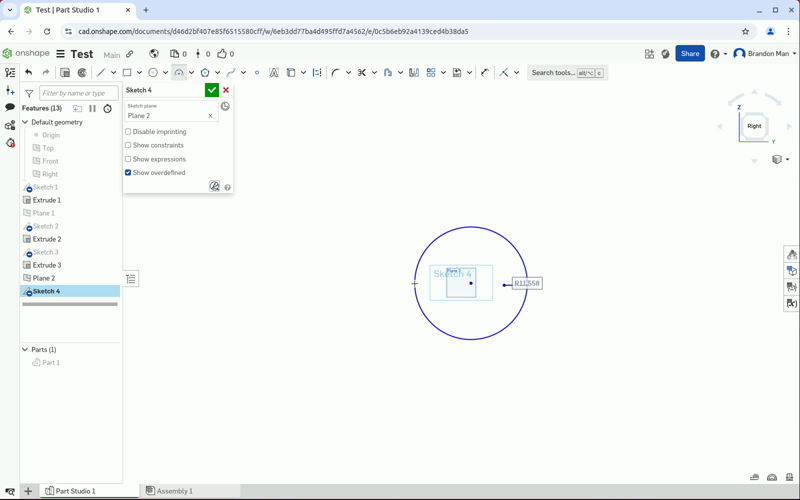
key(esc)
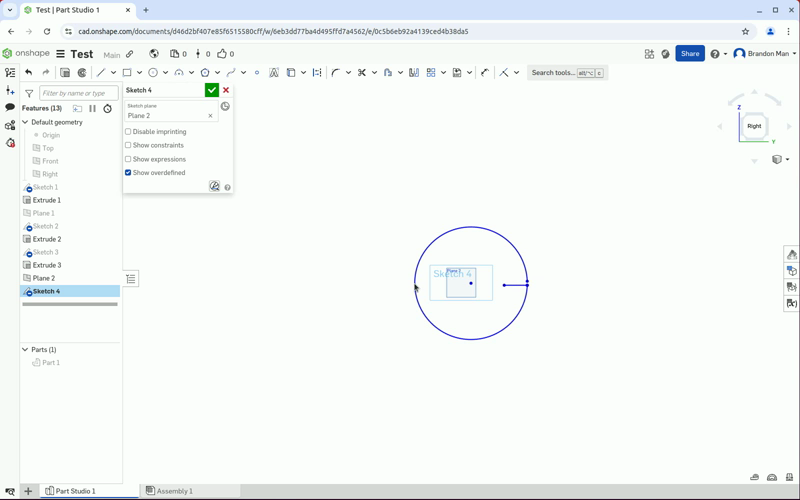
key(l)
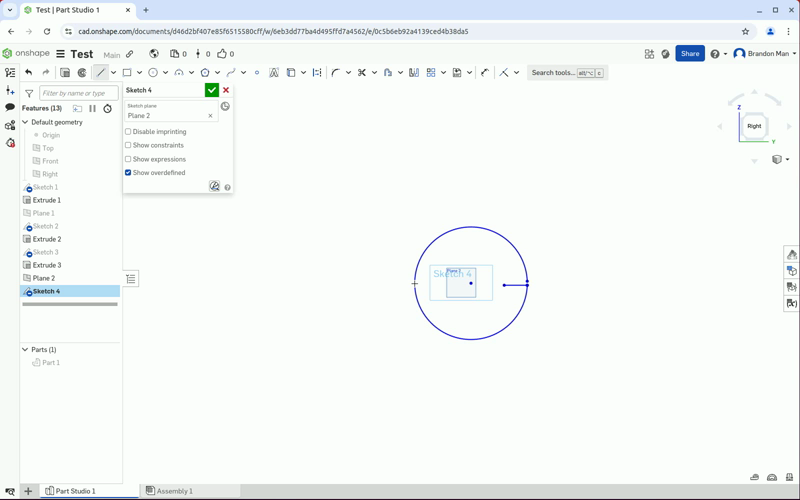
mouse_move(527, 281)
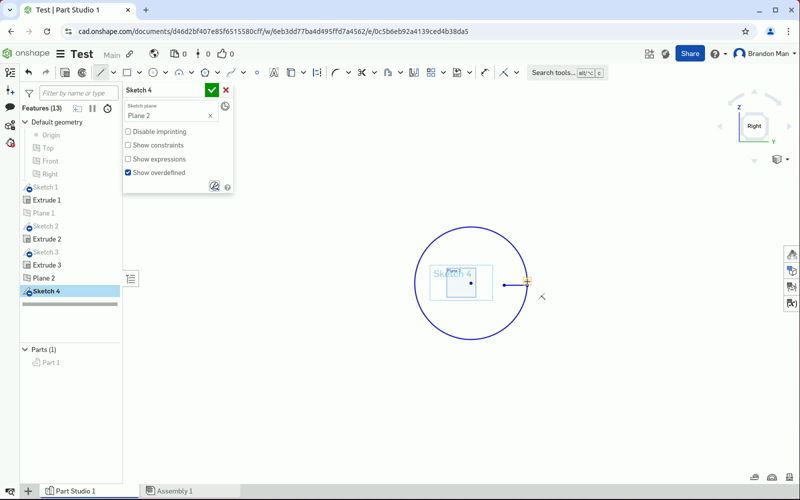
scroll(6)
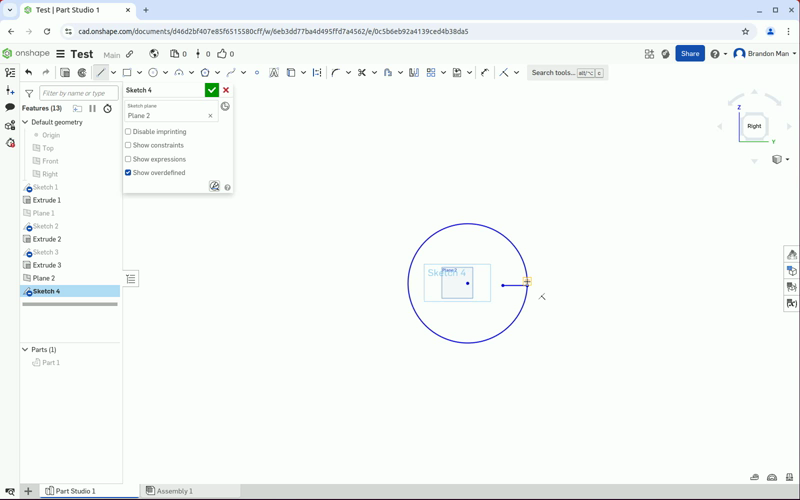
scroll(6)
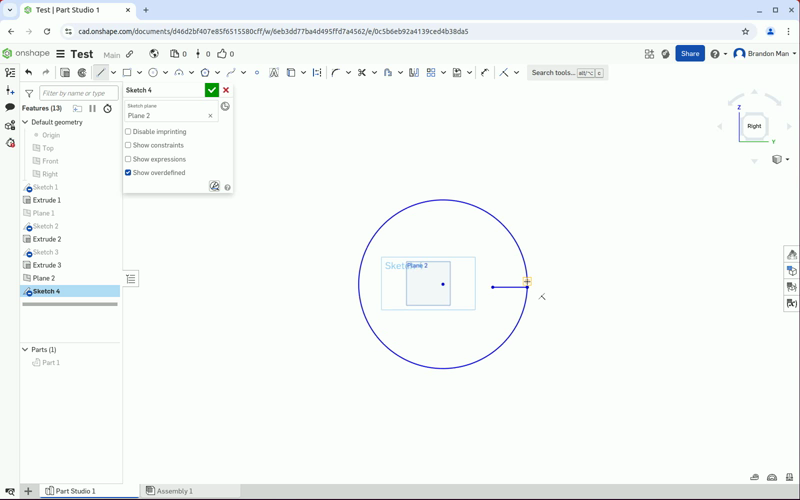
scroll(6)
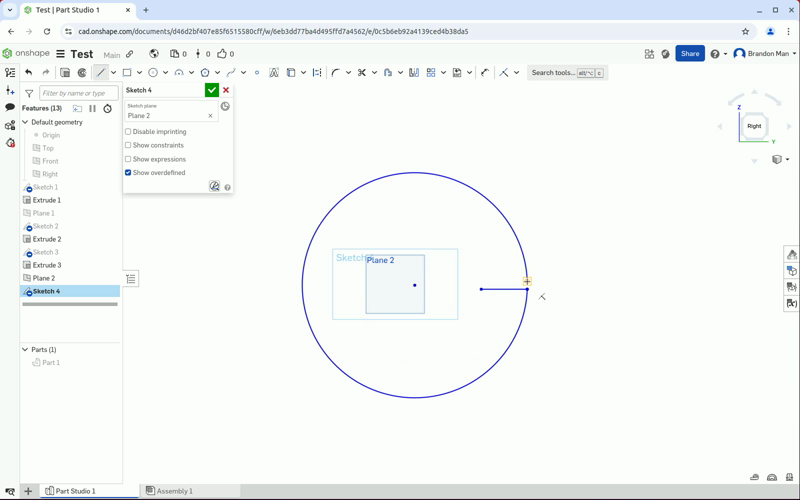
scroll(6)
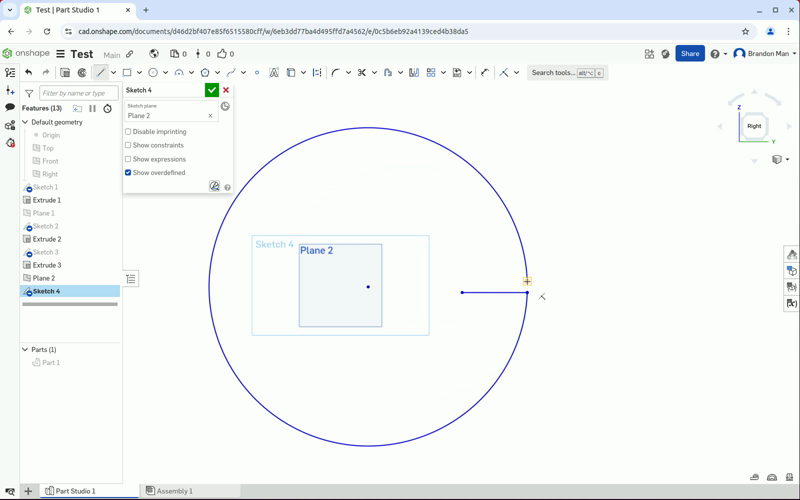
scroll(6)
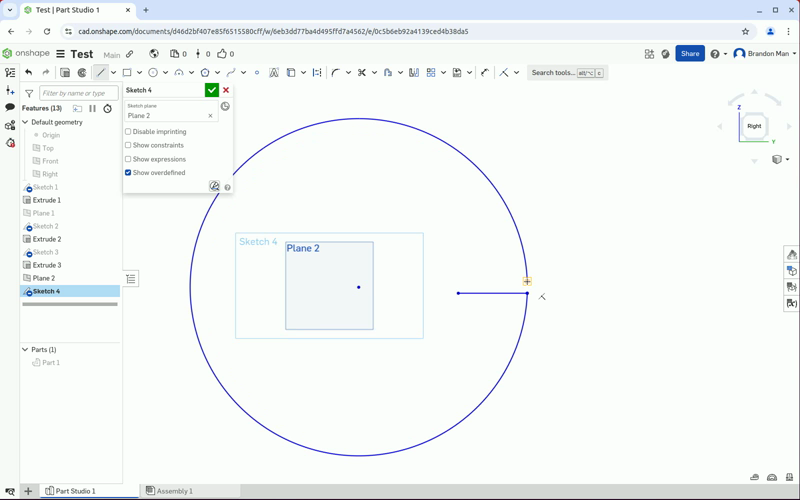
scroll(6)
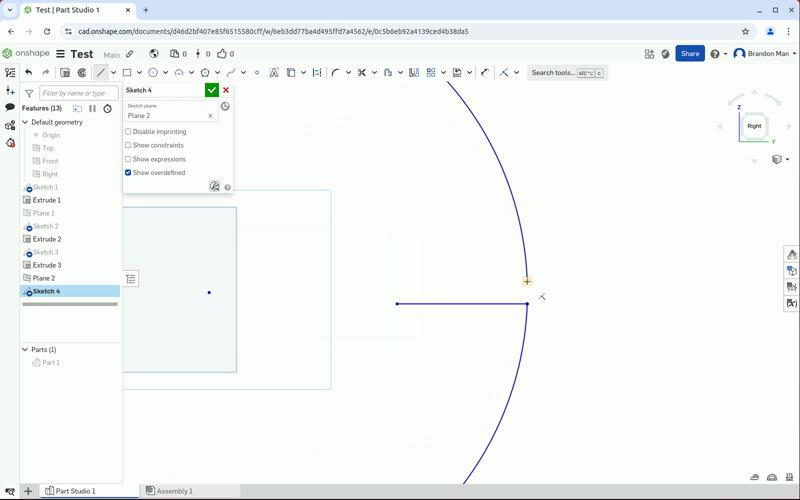
scroll(6)
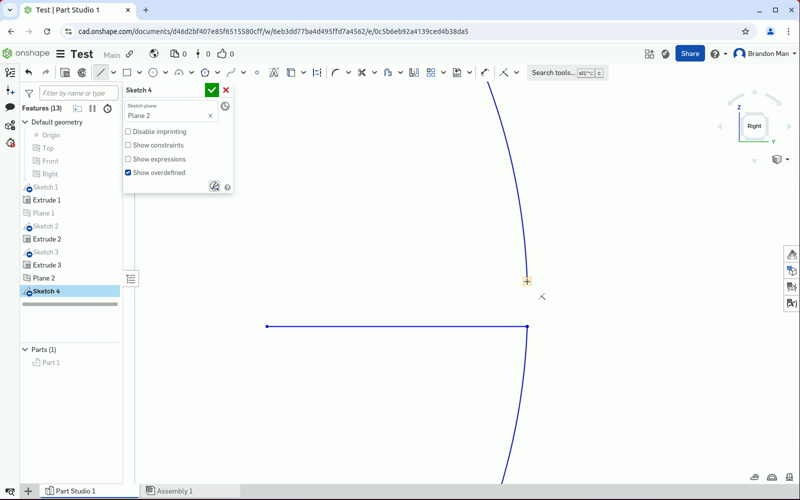
click(527, 281)
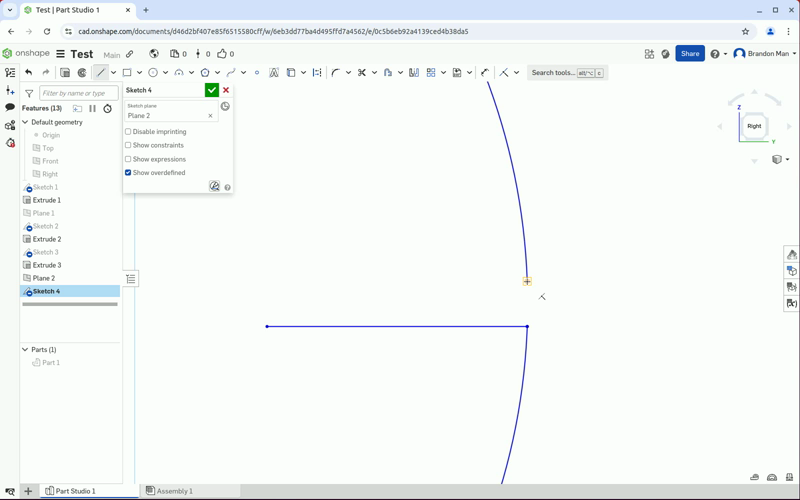
scroll(-6)
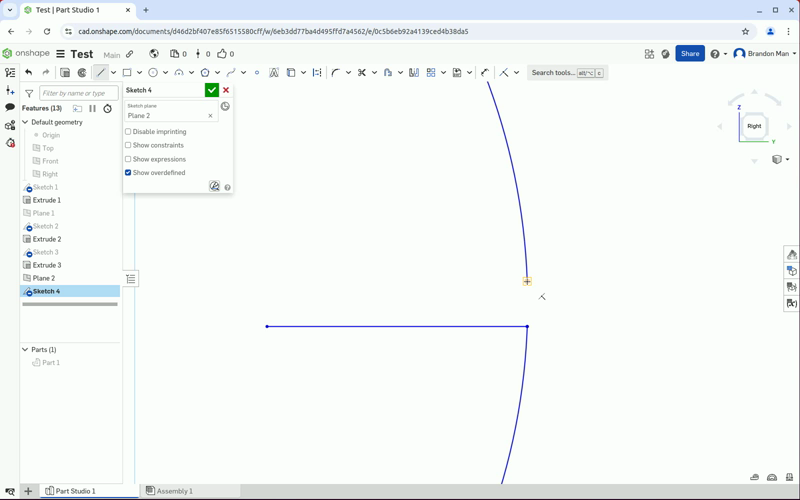
scroll(-6)
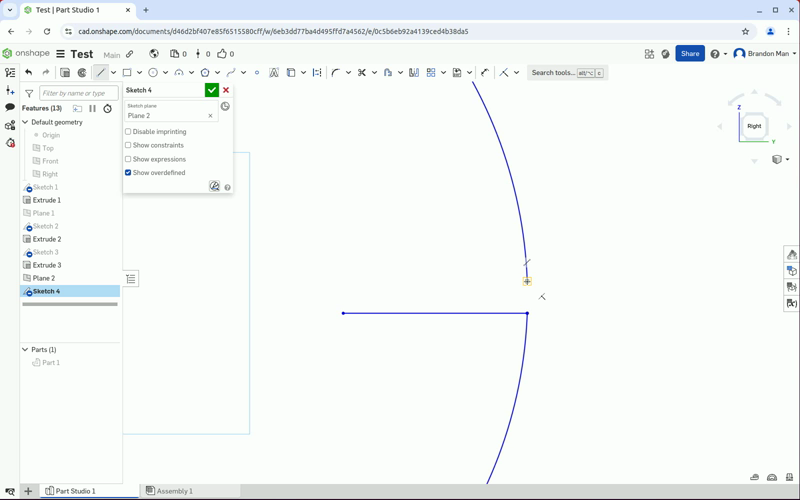
scroll(-6)
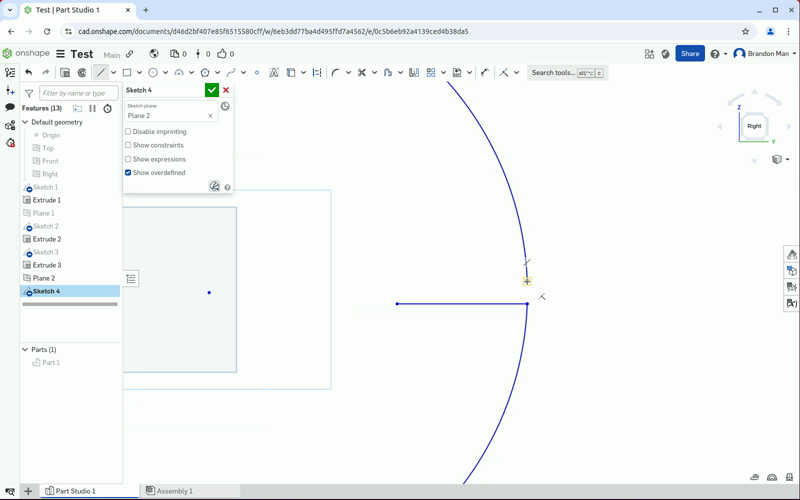
scroll(-6)
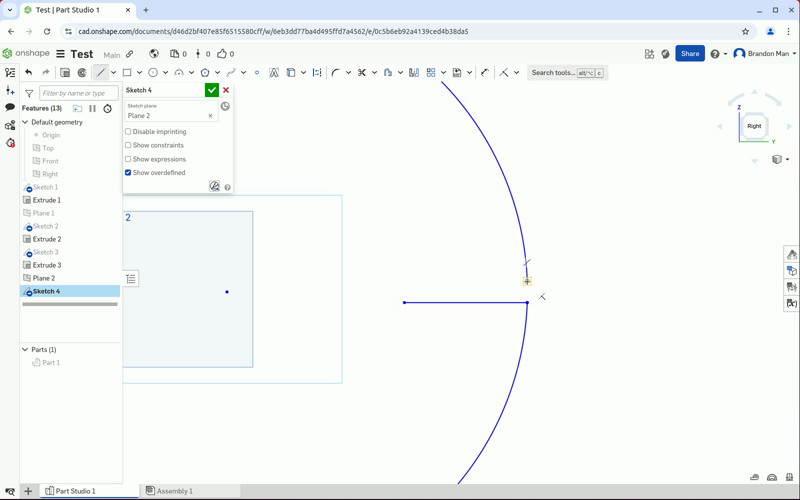
scroll(-6)
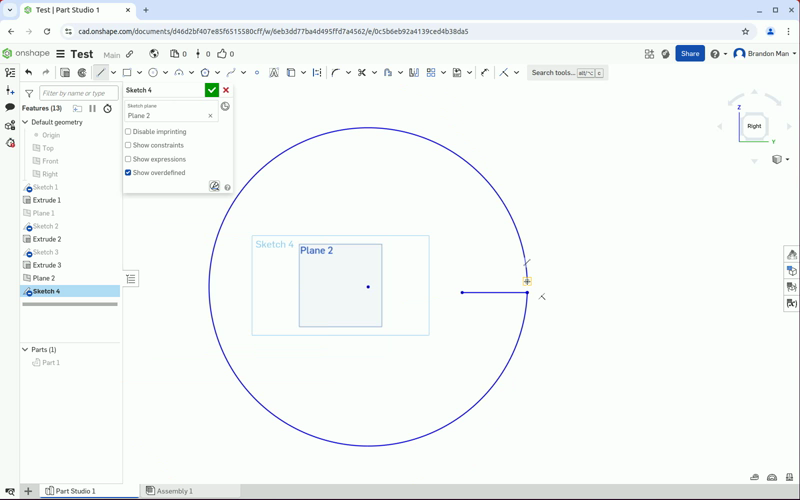
scroll(-6)
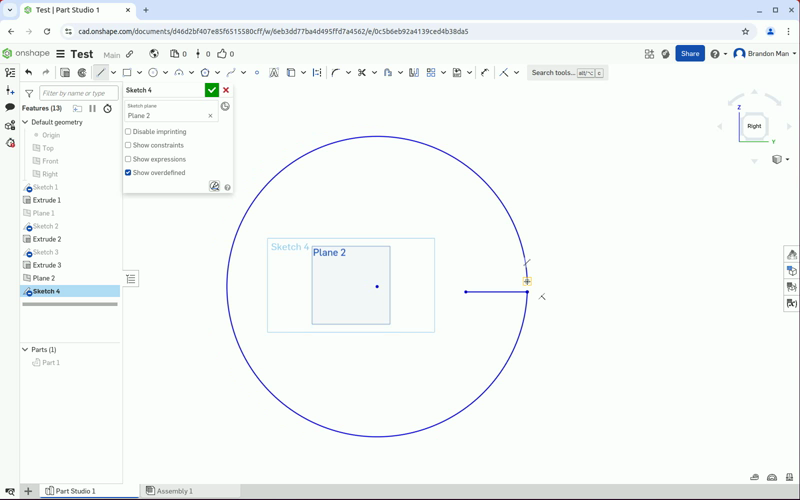
scroll(-6)
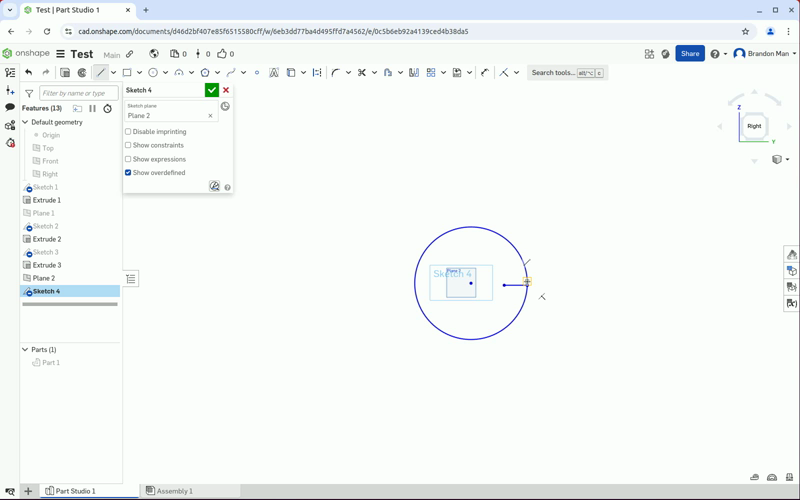
key_down(shift)
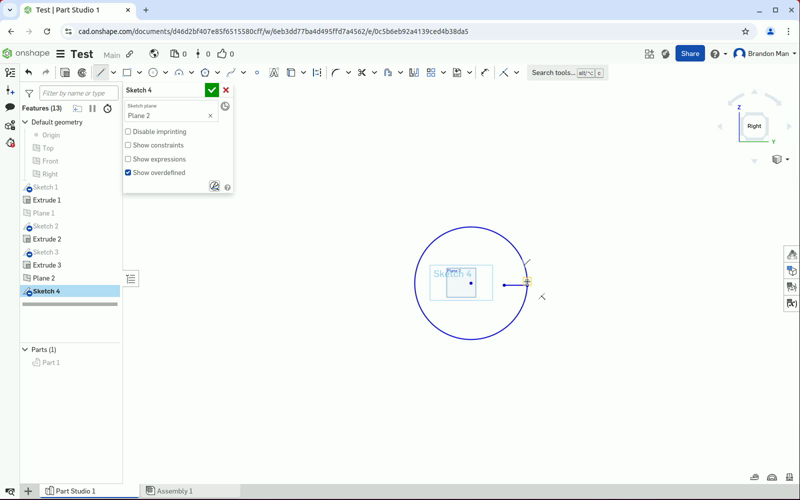
mouse_move(557, 281)
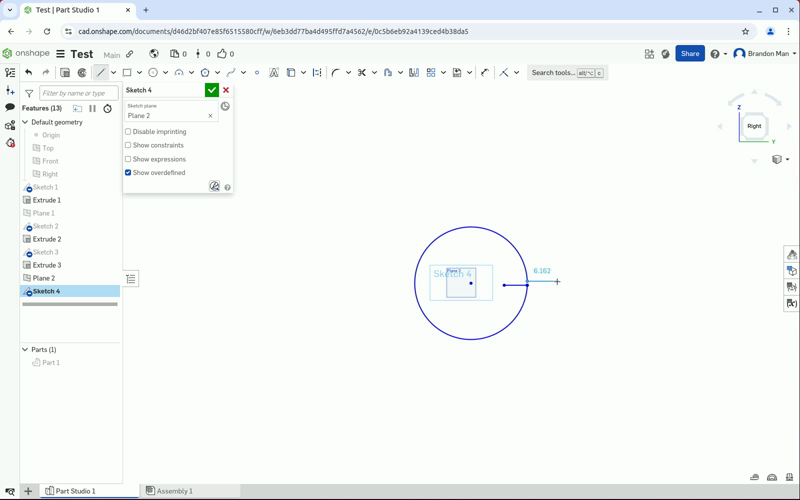
mouse_move(504, 281)
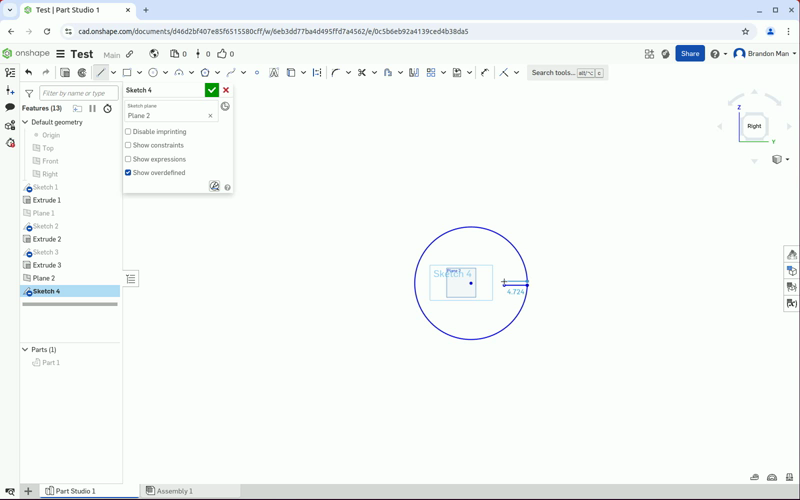
scroll(6)
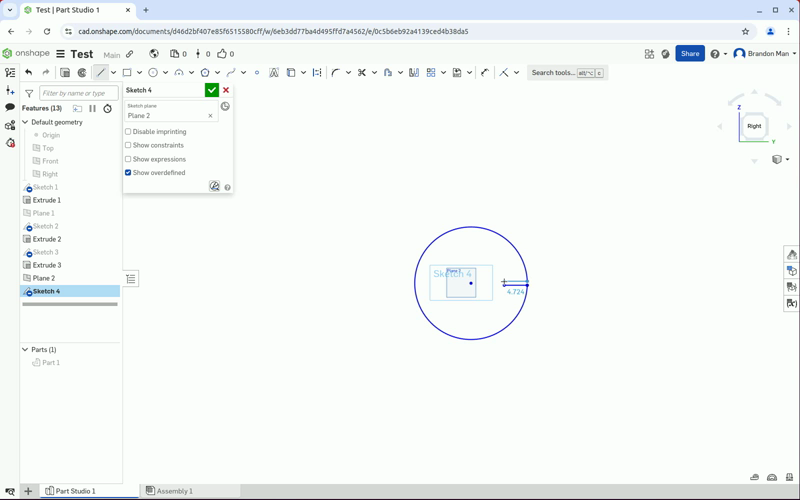
scroll(6)
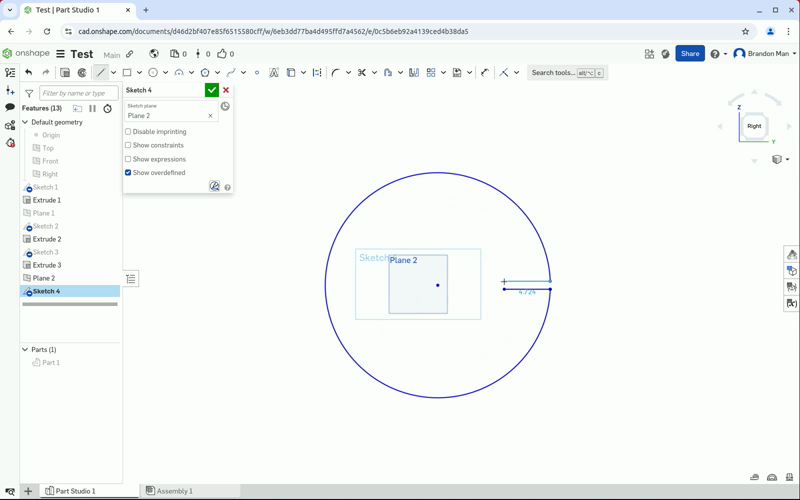
scroll(6)
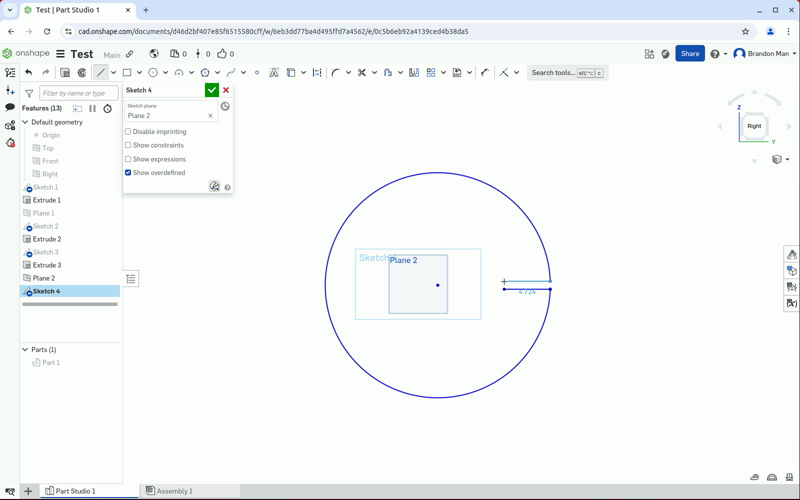
scroll(6)
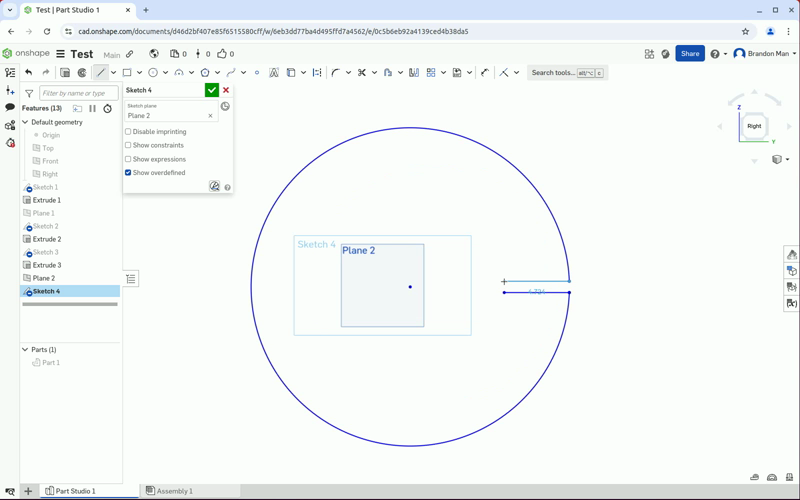
scroll(6)
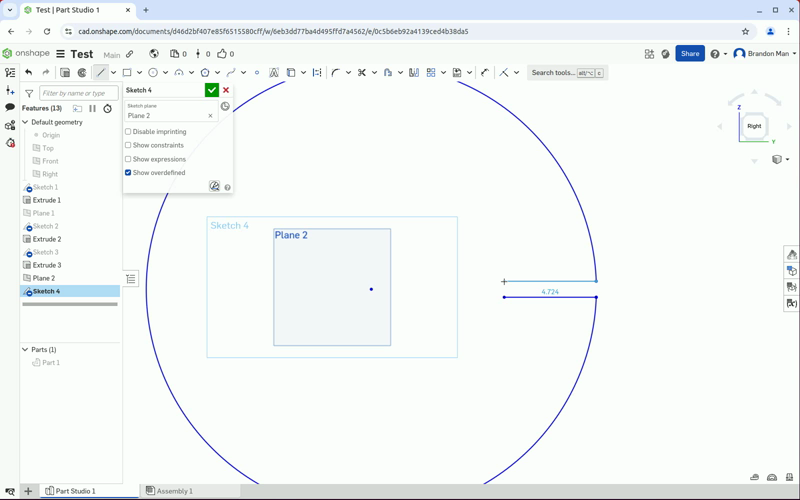
scroll(6)
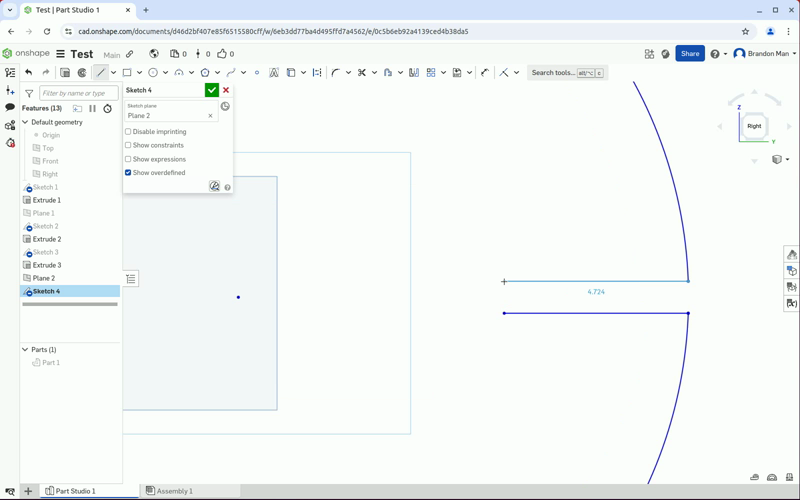
scroll(6)
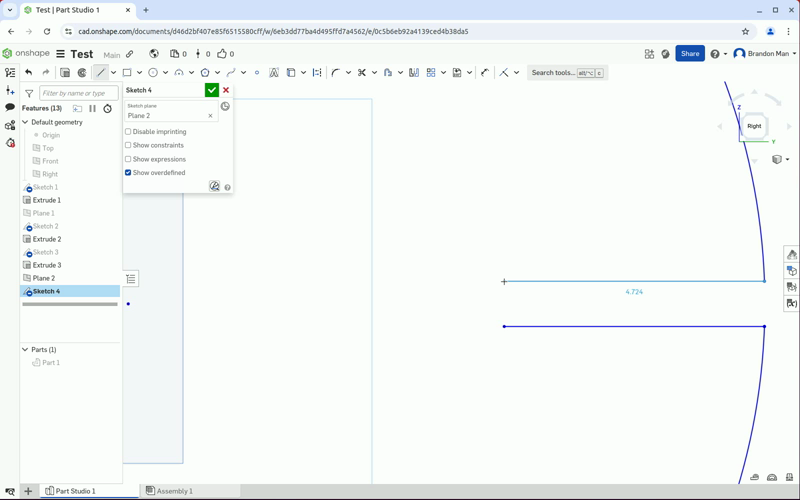
click(504, 281)
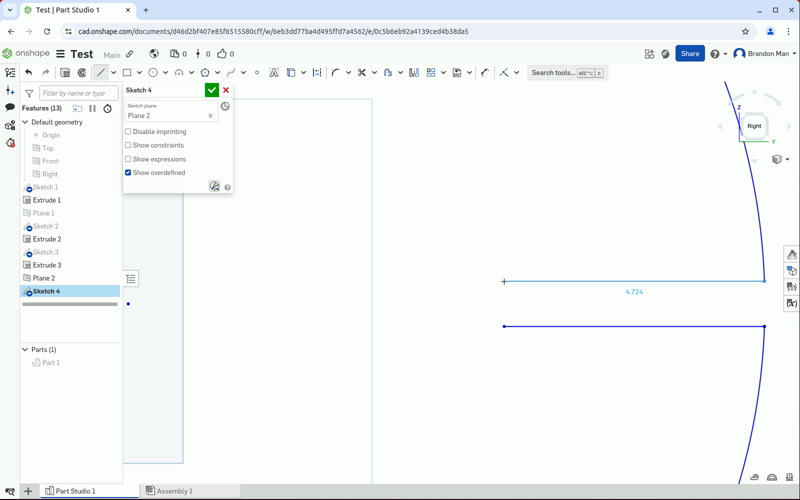
scroll(-6)
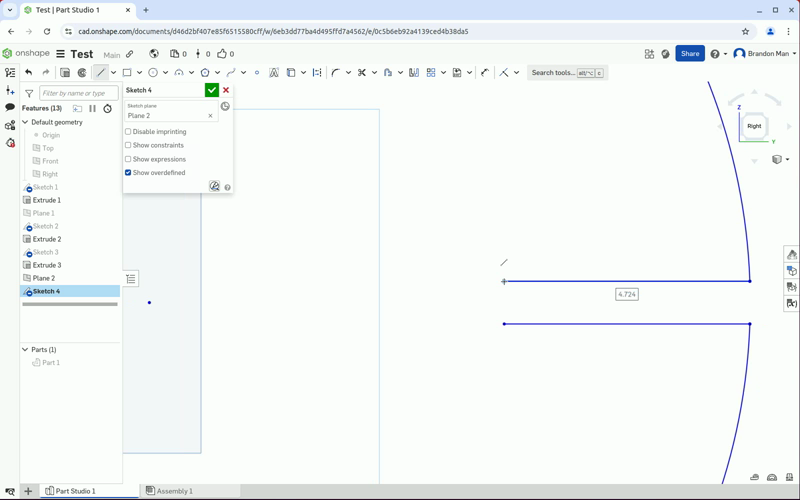
scroll(-6)
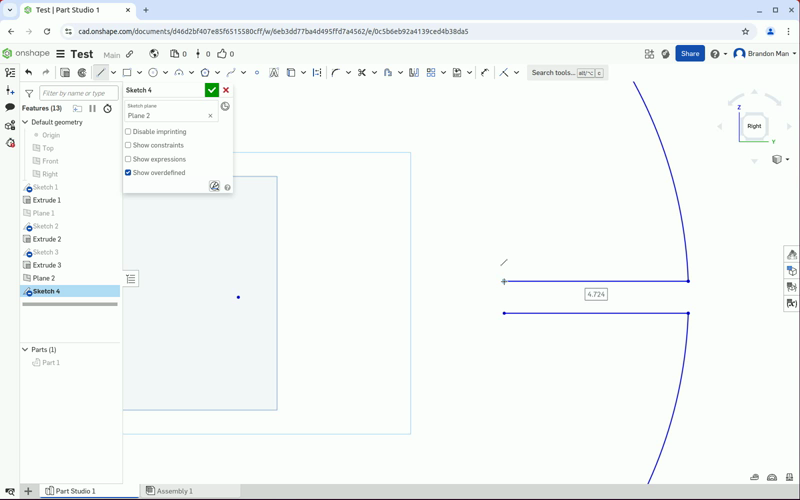
scroll(-6)
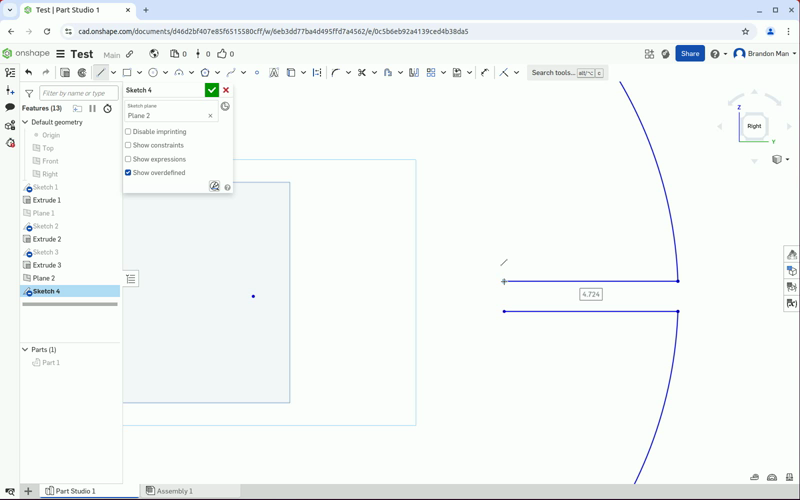
scroll(-6)
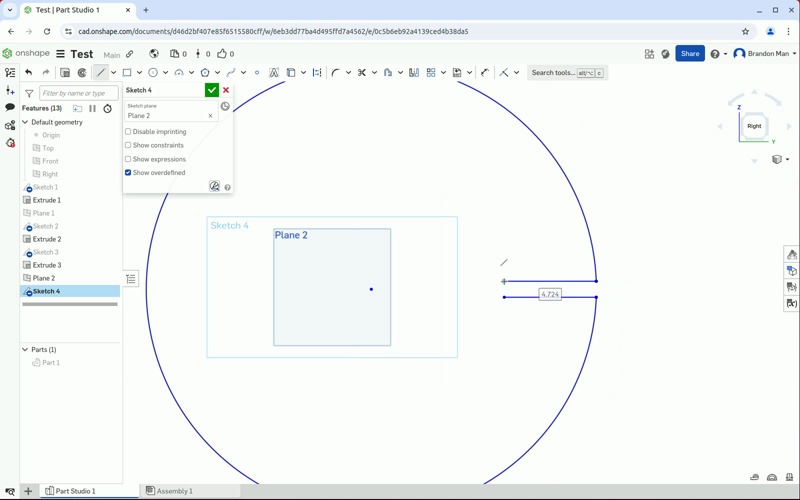
scroll(-6)
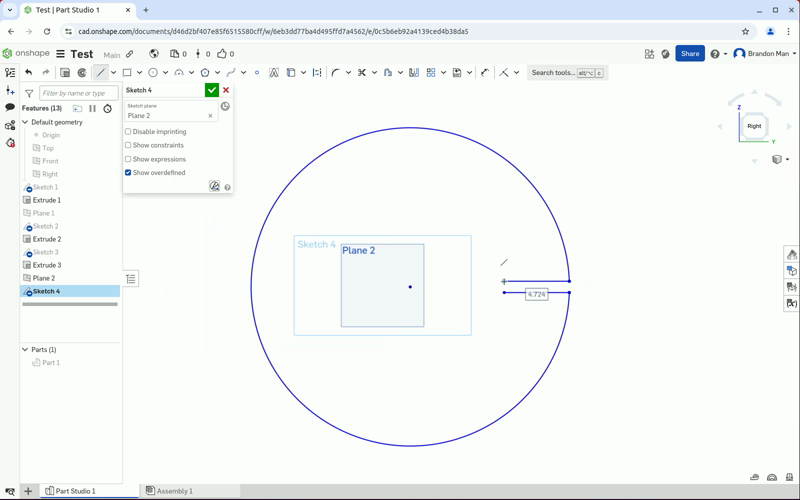
scroll(-6)
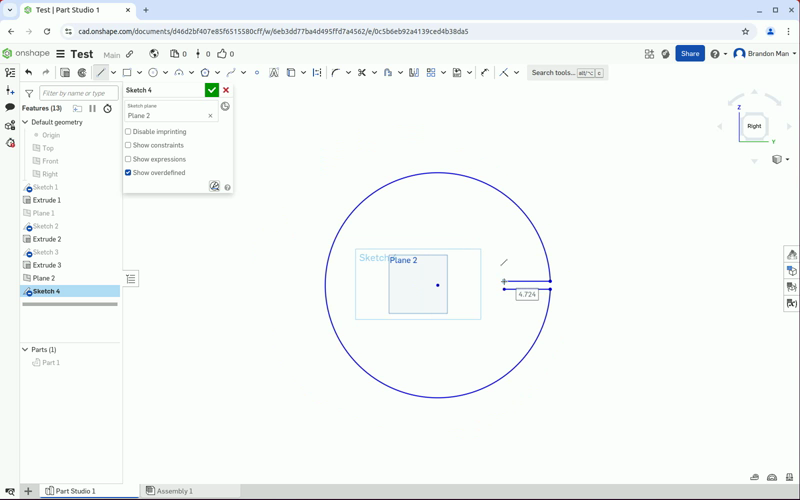
scroll(-6)
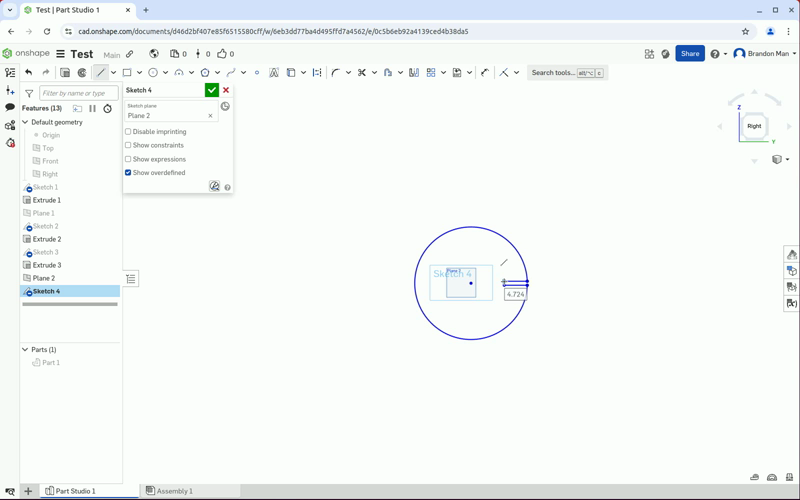
key_up(shift)
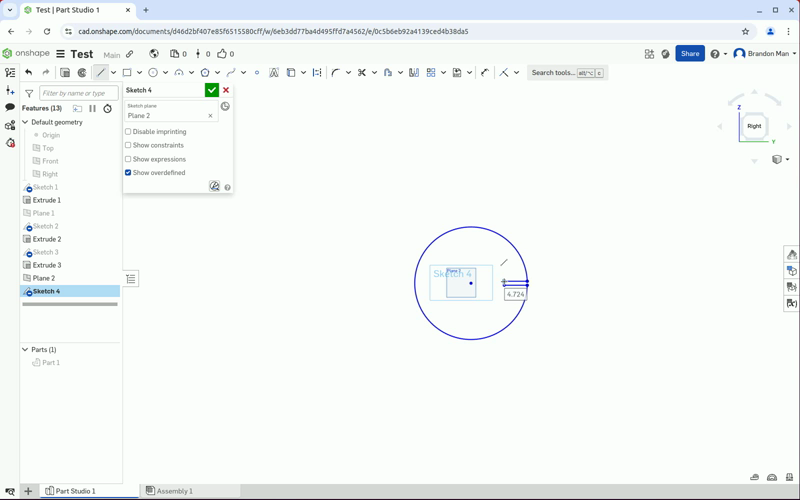
mouse_move(534, 281)
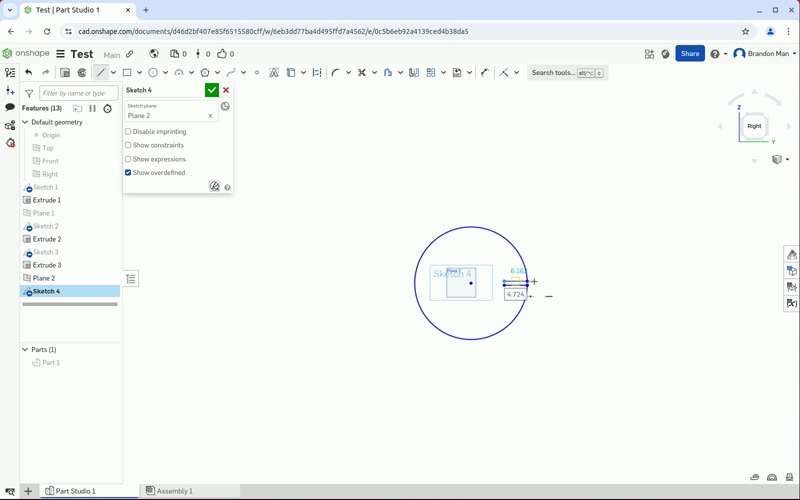
key_down(shift)
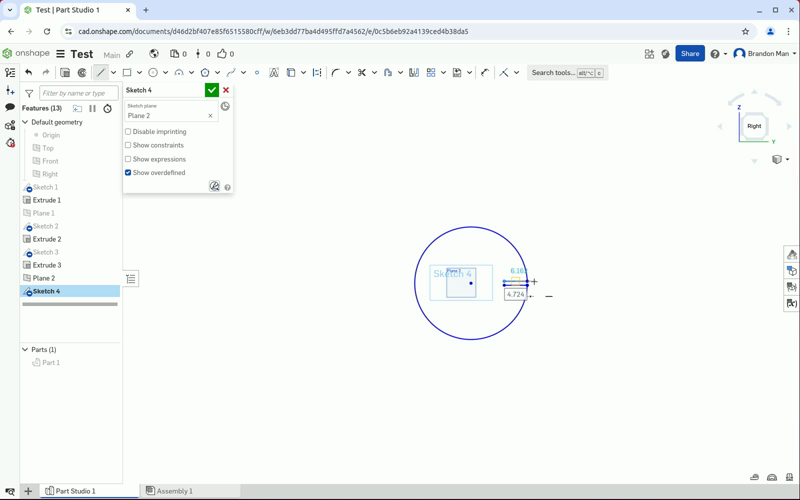
mouse_move(504, 285)
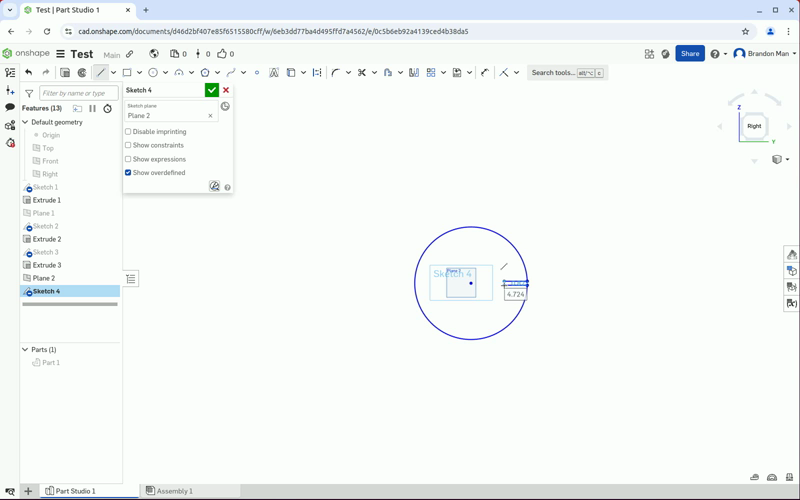
scroll(6)
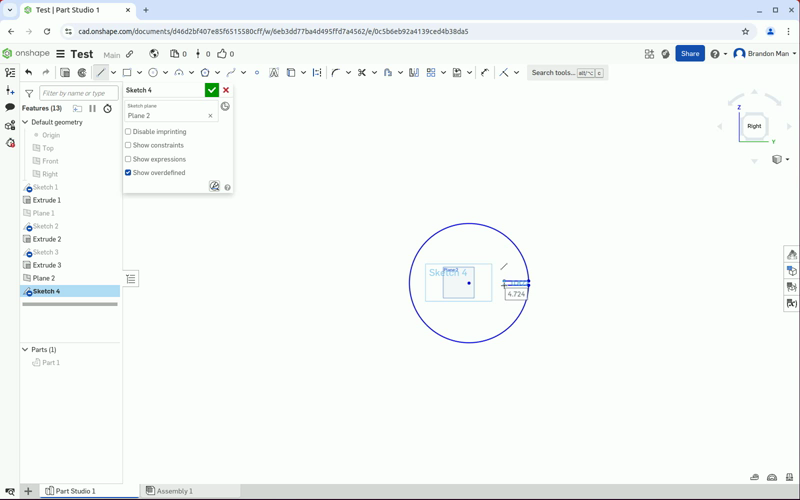
scroll(6)
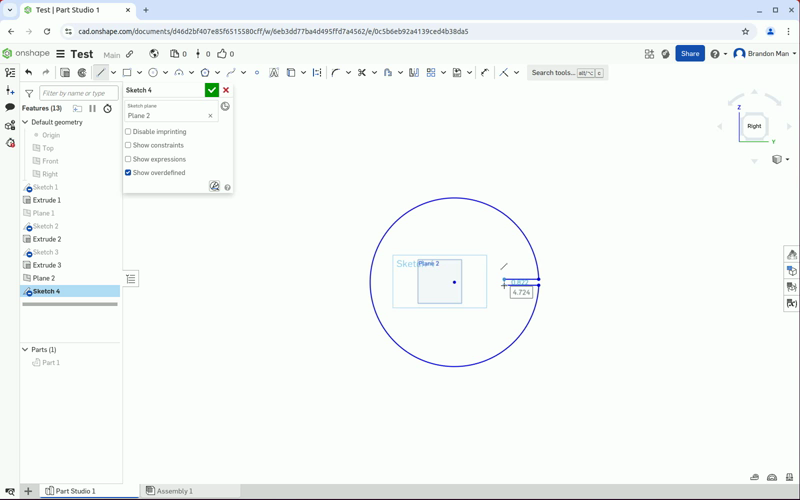
scroll(6)
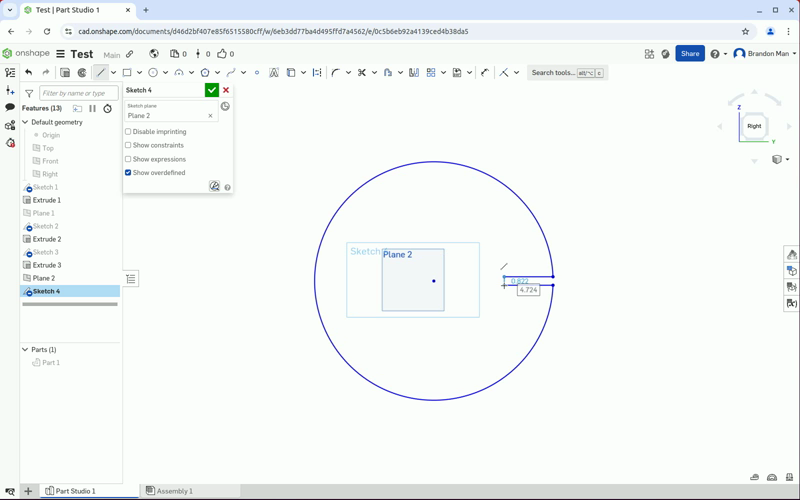
scroll(6)
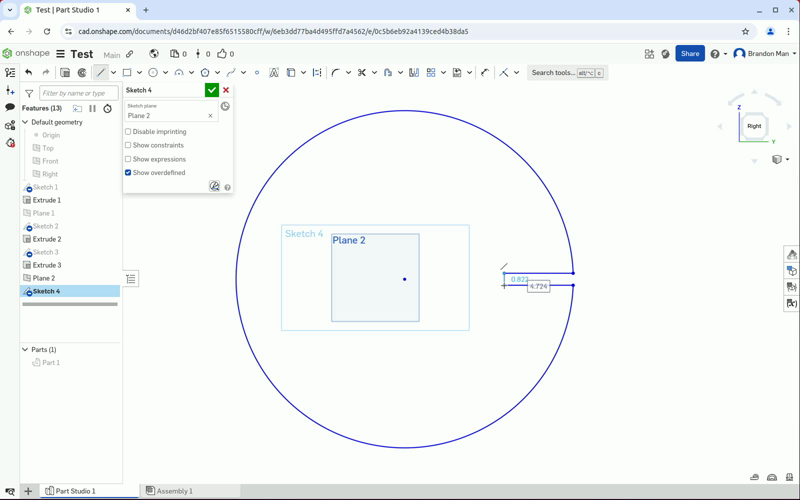
scroll(6)
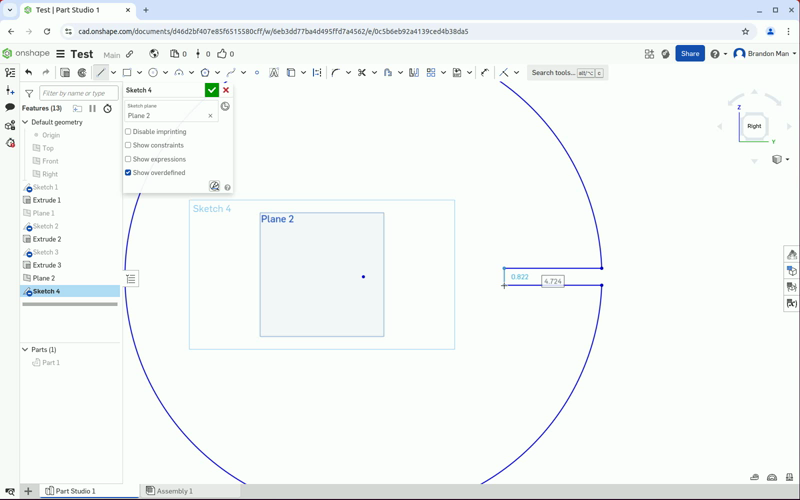
scroll(6)
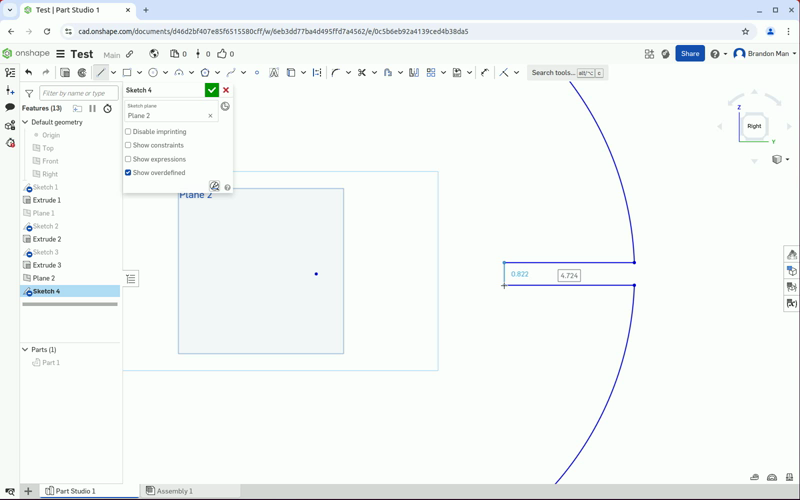
scroll(6)
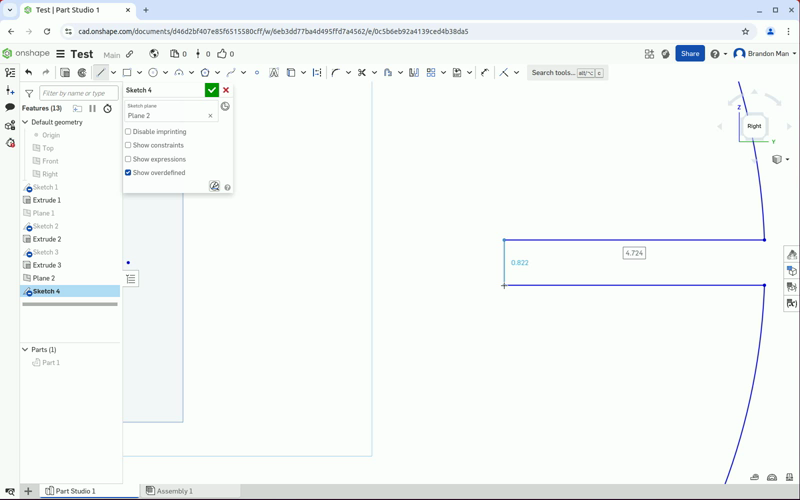
key_up(shift)
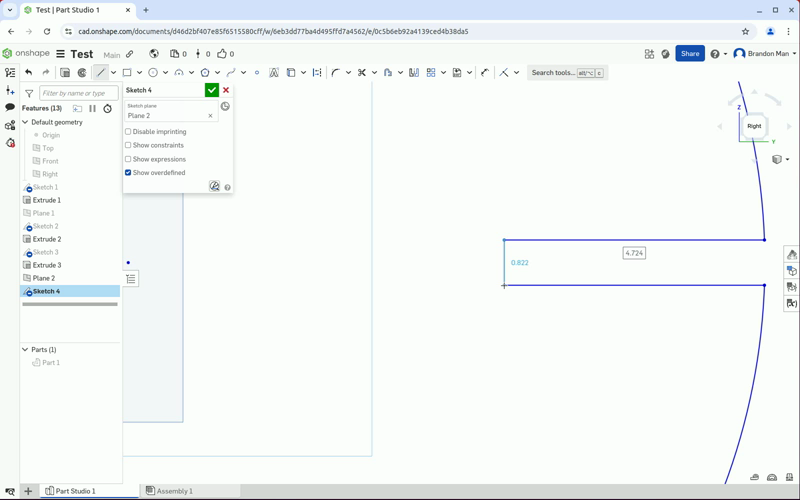
click(504, 285)
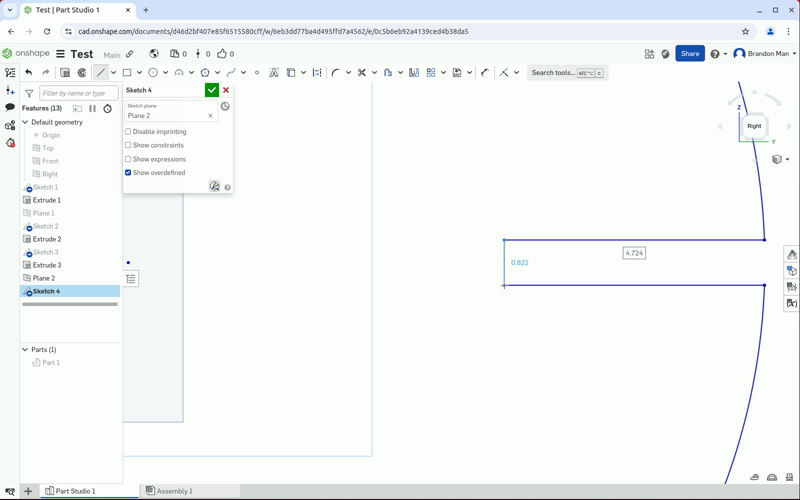
scroll(-6)
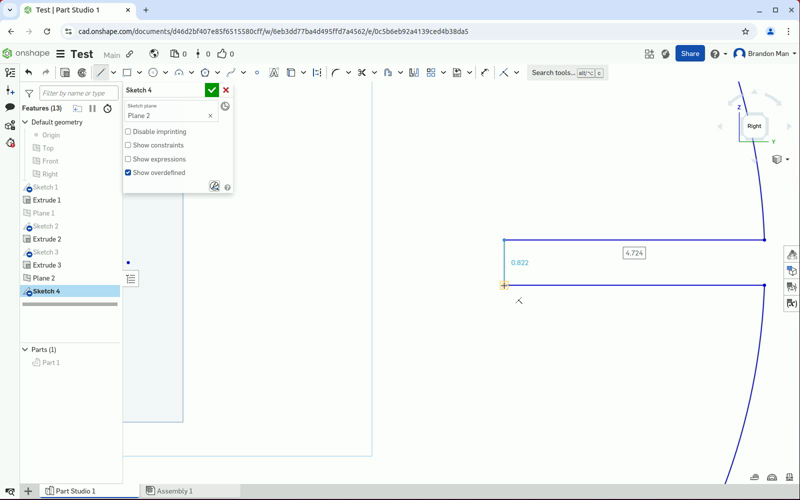
scroll(-6)
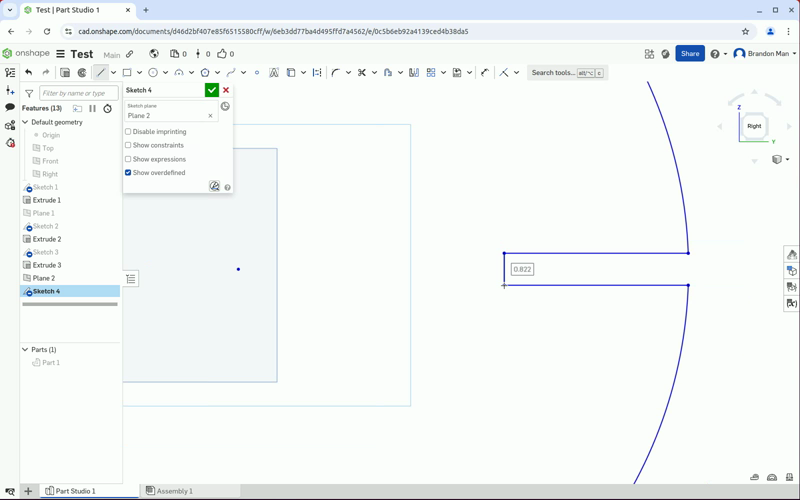
scroll(-6)
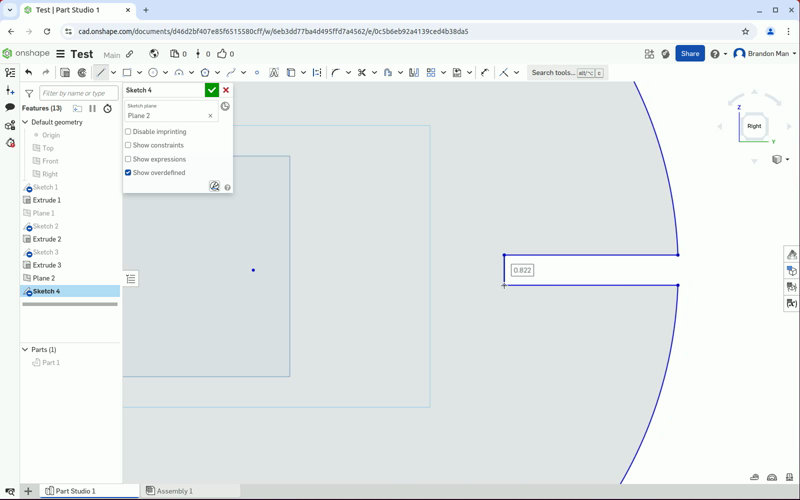
scroll(-6)
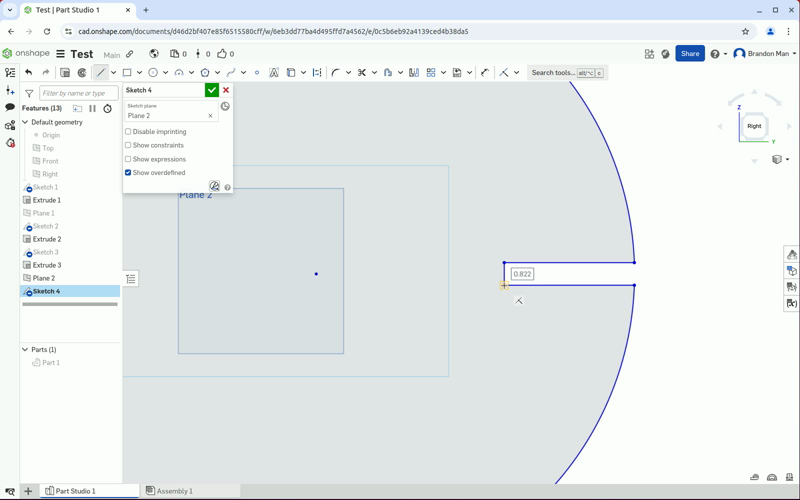
scroll(-6)
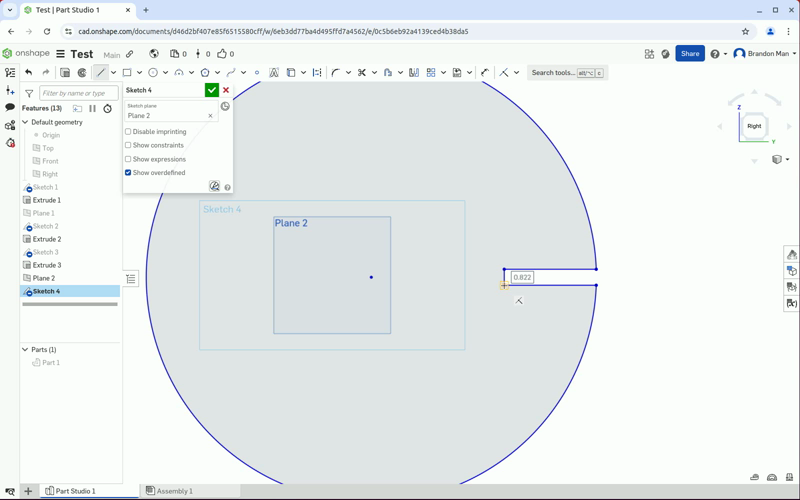
scroll(-6)
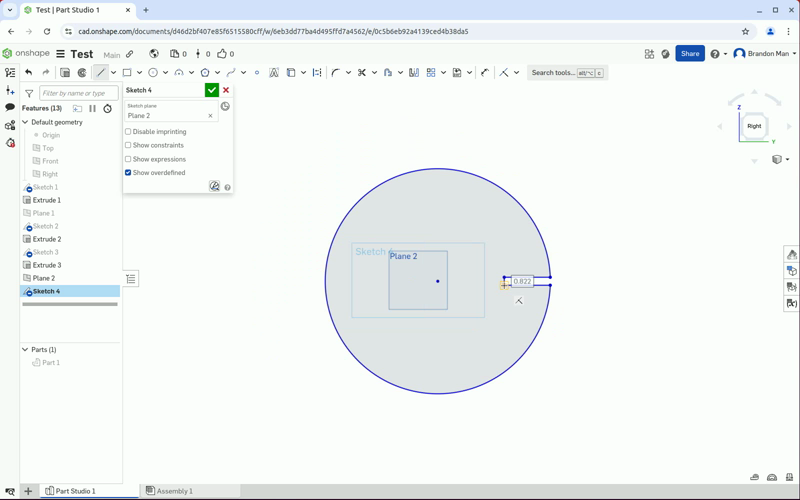
scroll(-6)
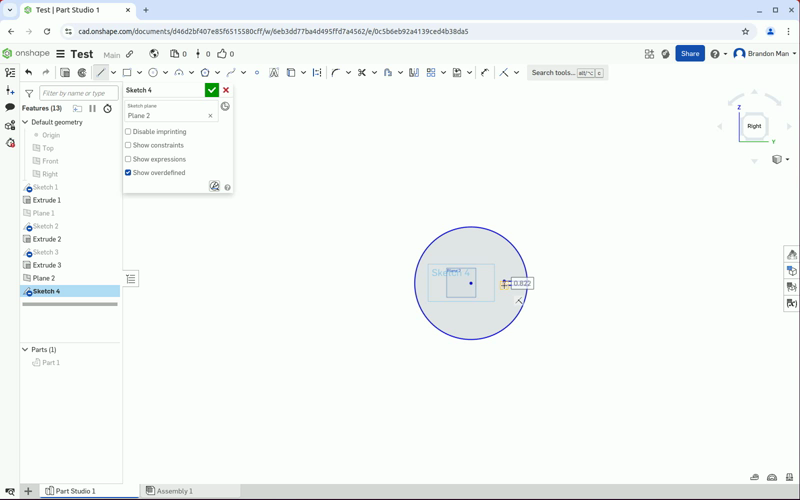
key(esc)
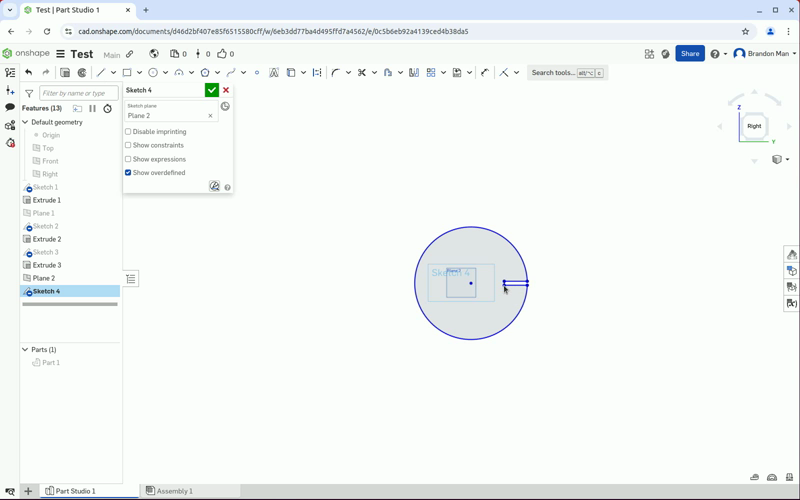
mouse_move(449, 310)
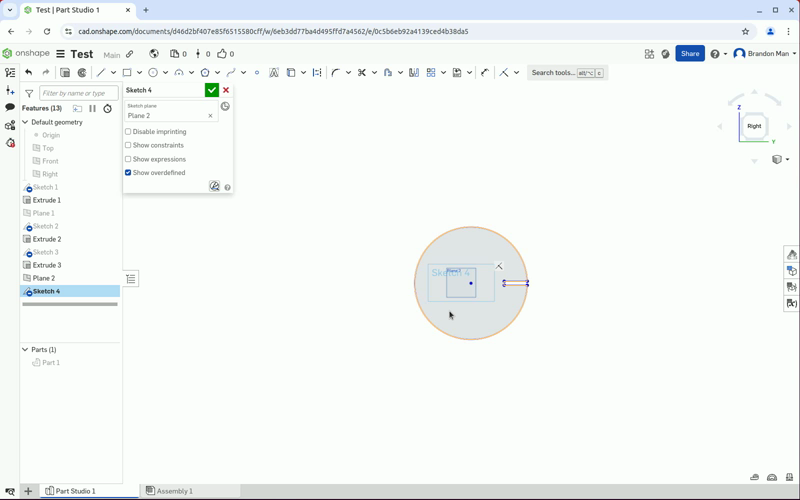
click(449, 310)
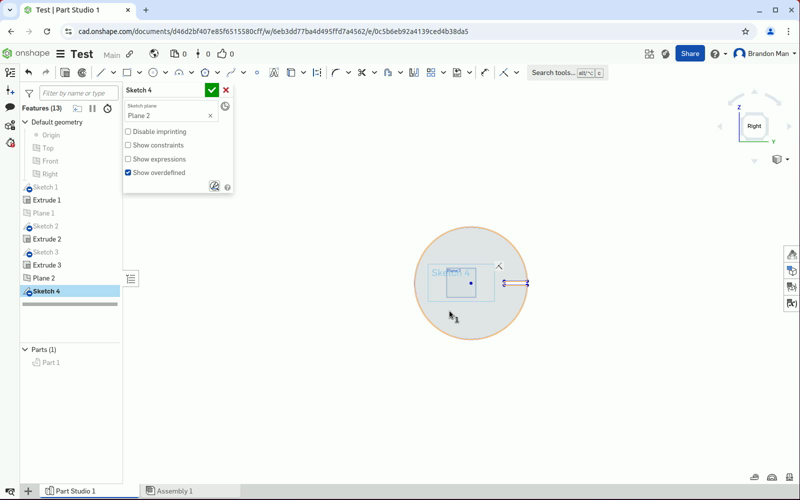
mouse_move(73, 352)
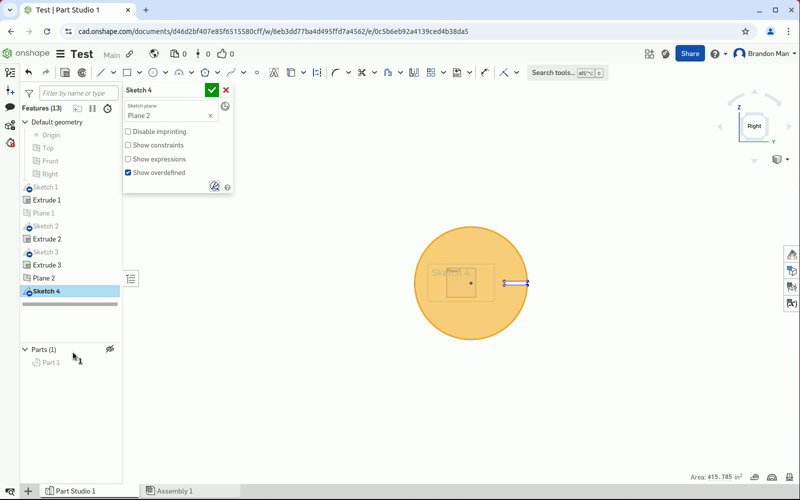
key(shift+y)
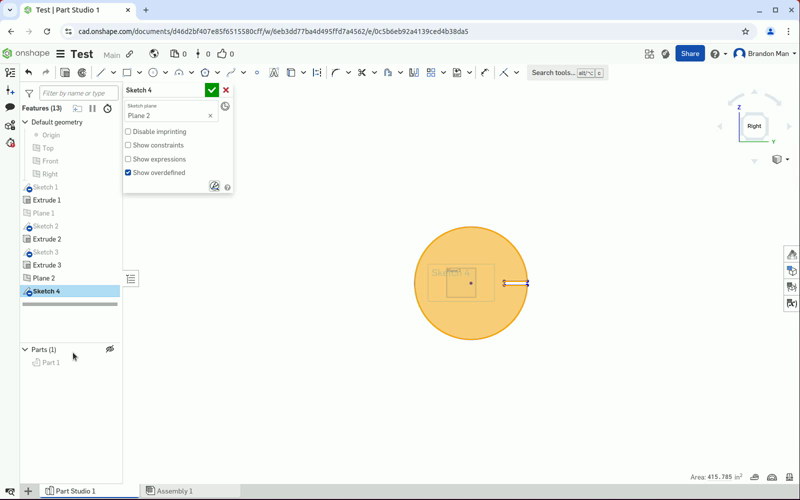
key(shift+e)
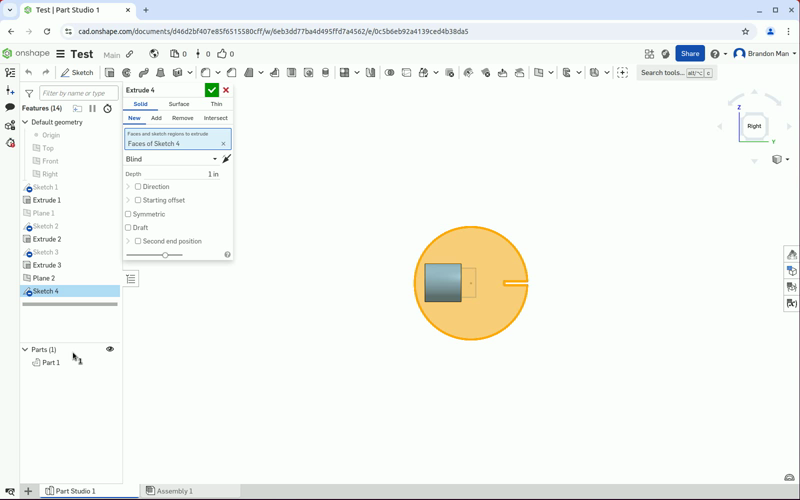
mouse_move(143, 106)
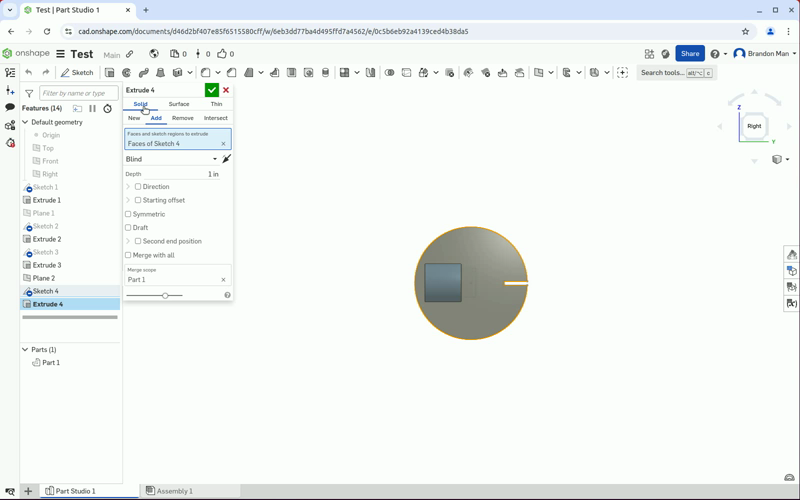
click(143, 106)
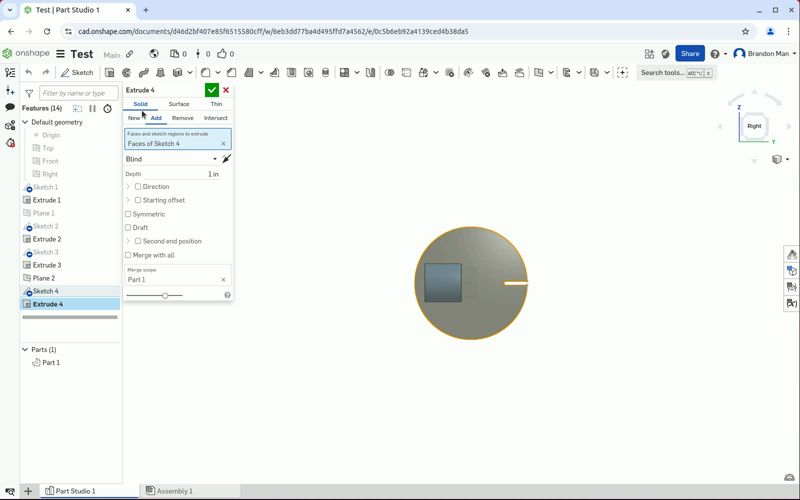
mouse_move(137, 120)
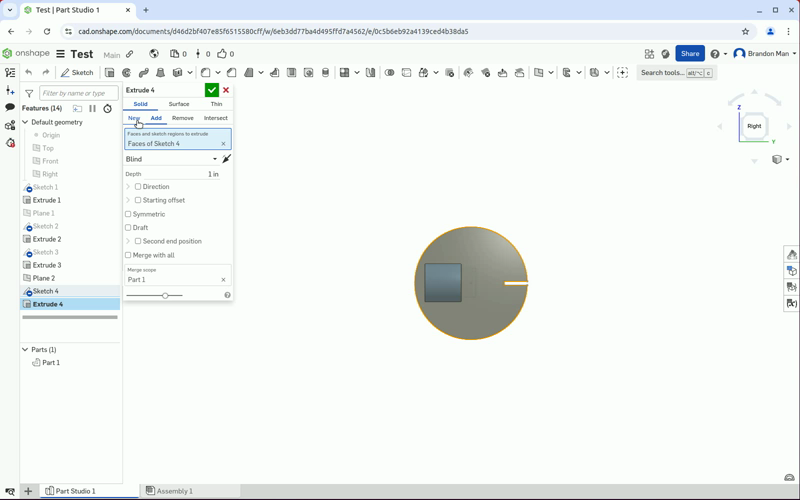
click(137, 120)
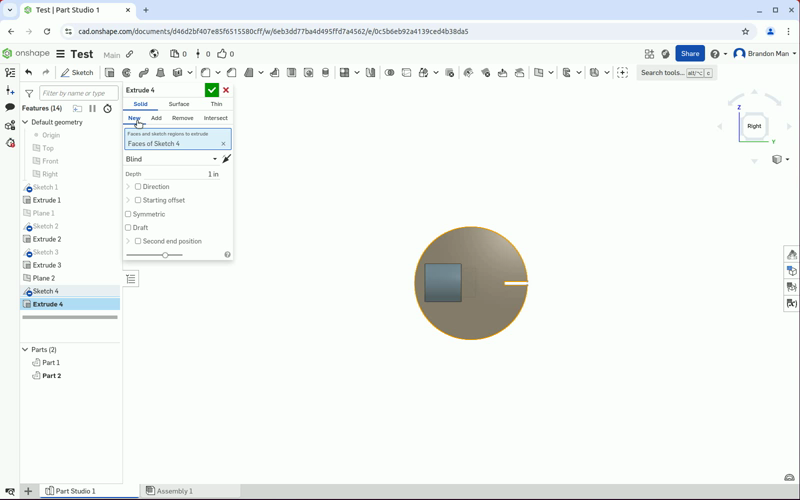
key(tab, 4)
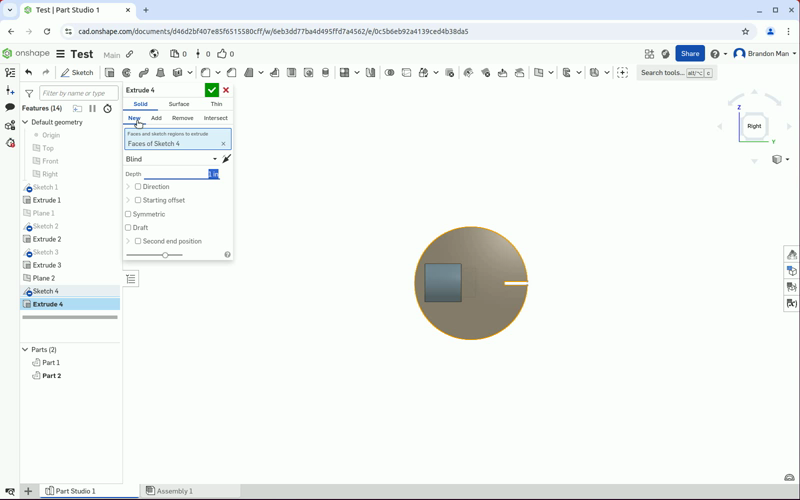
text(-26.719)
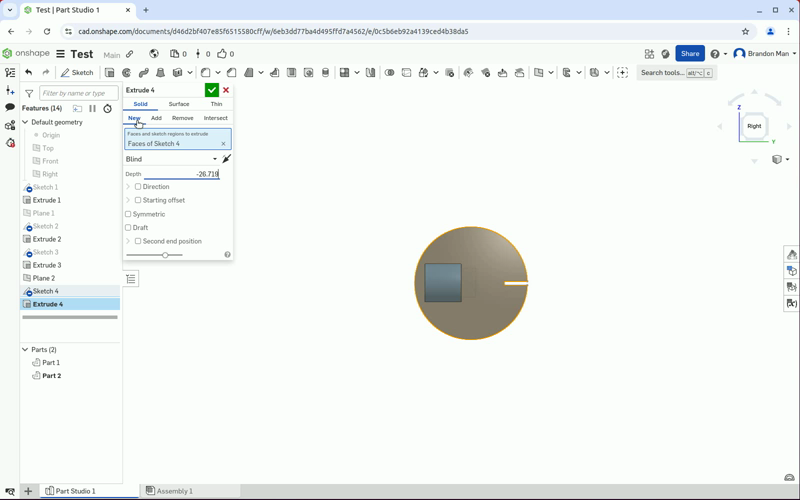
key(enter)
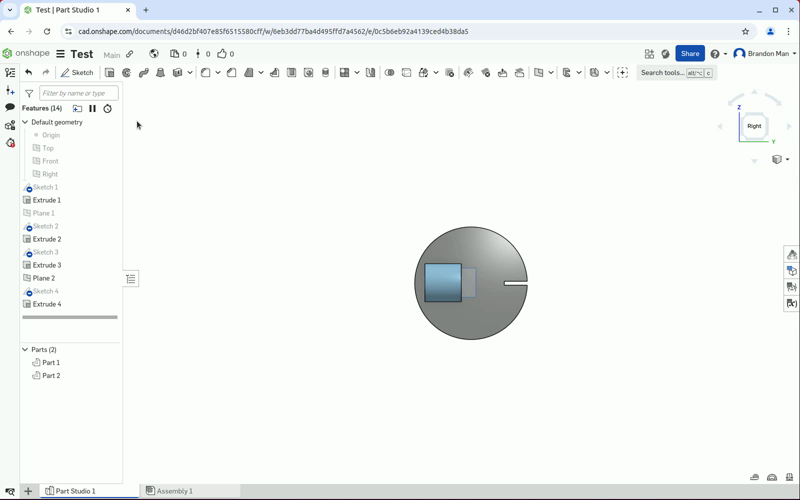
key(shift+h)
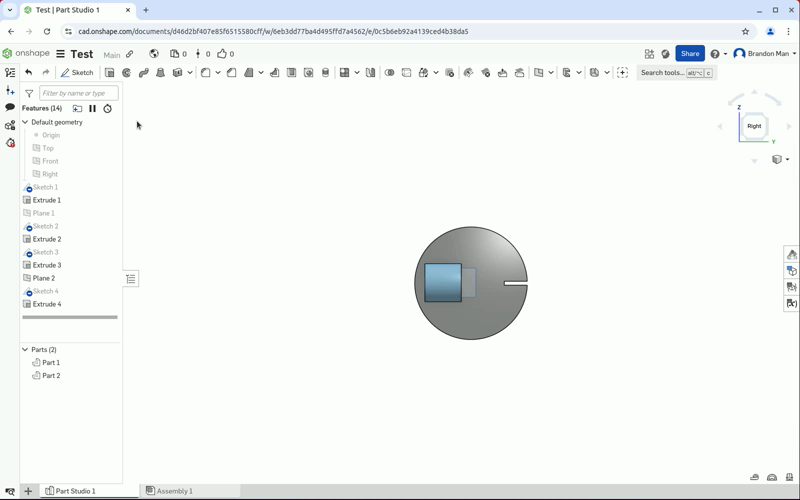
key(shift+h)
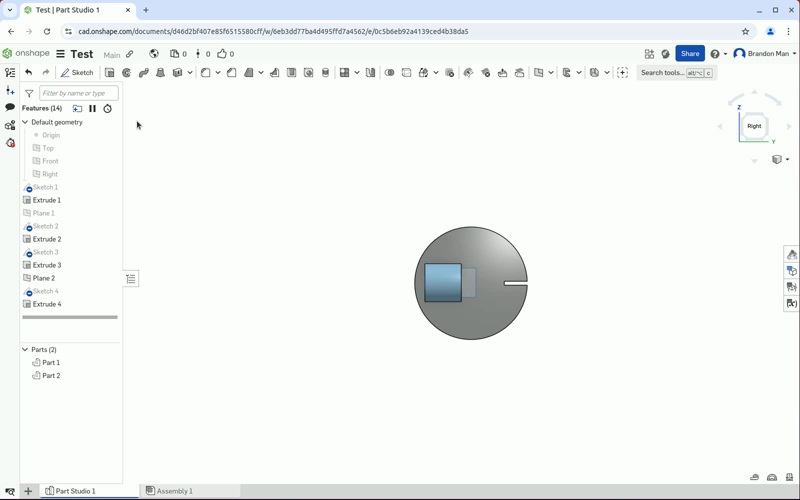
mouse_move(73, 189)
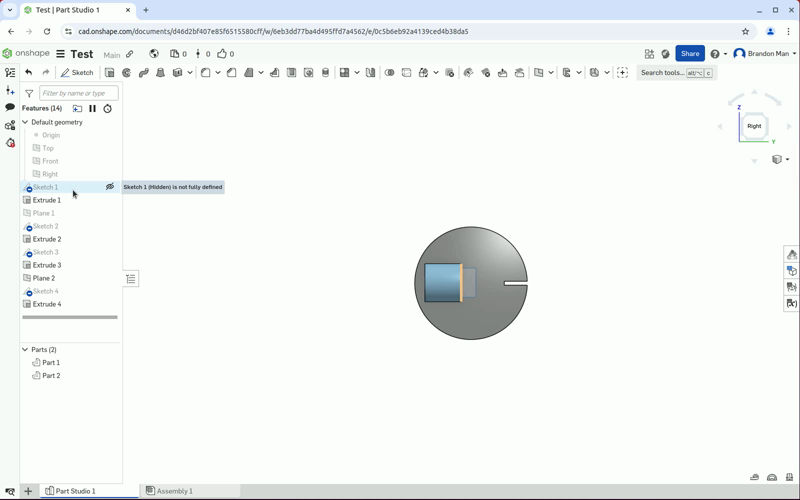
click(73, 189)
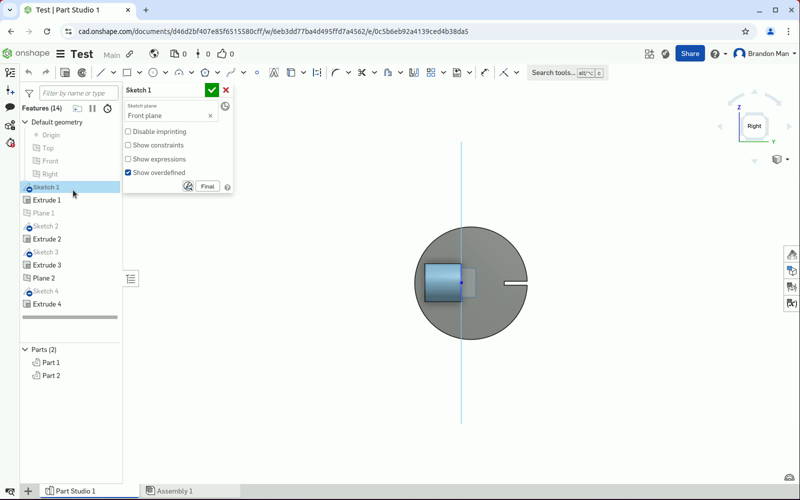
mouse_move(229, 92)
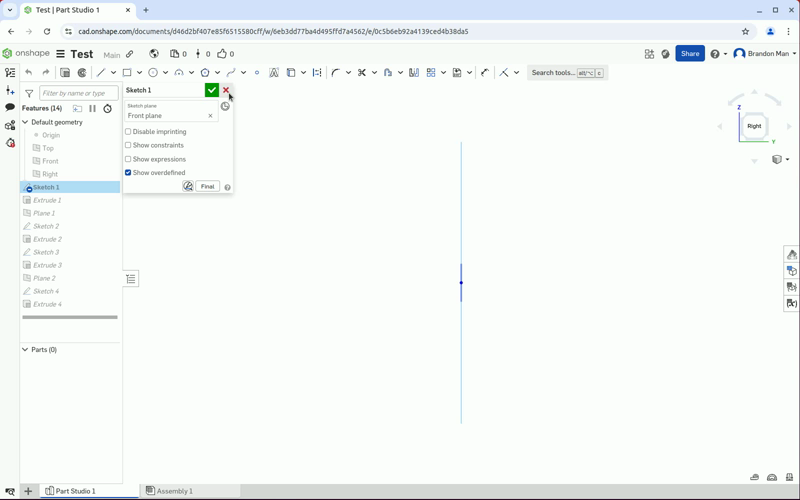
click(229, 92)
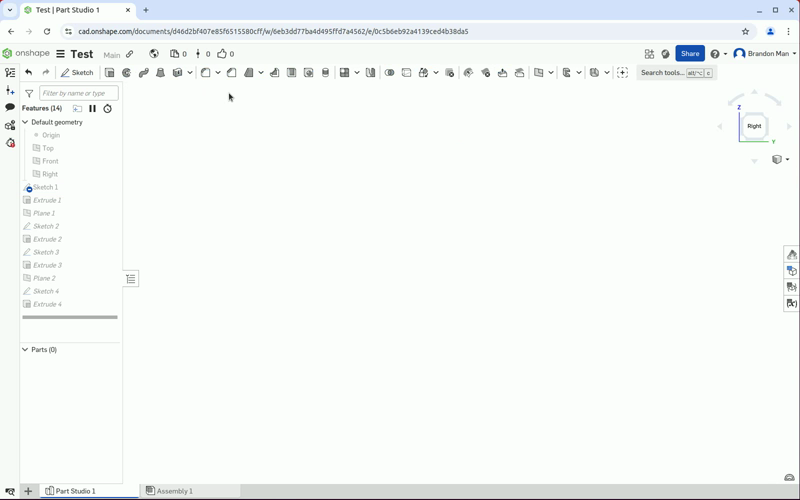
key(shift+s)
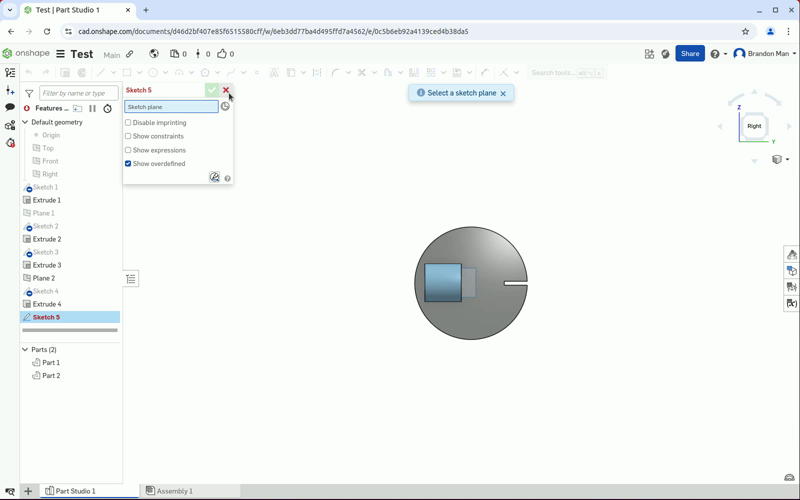
mouse_move(73, 280)
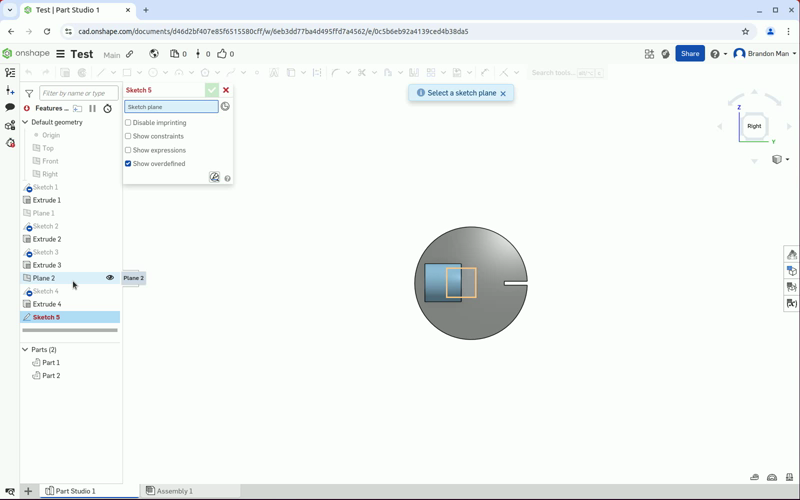
click(73, 280)
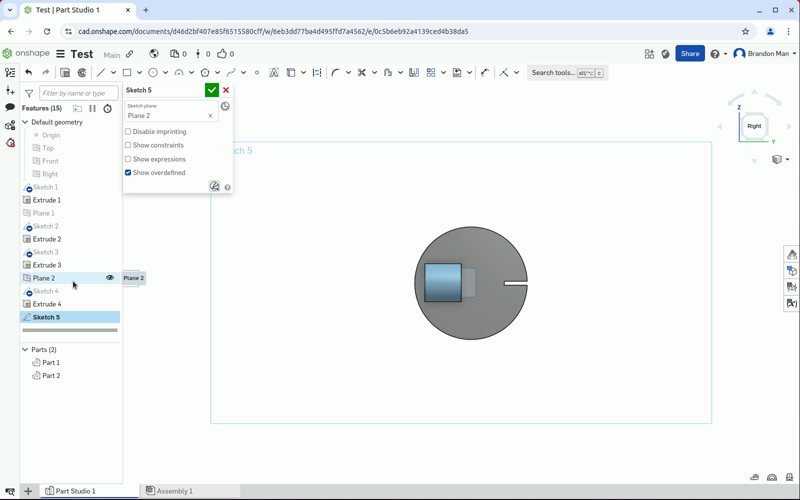
mouse_move(73, 352)
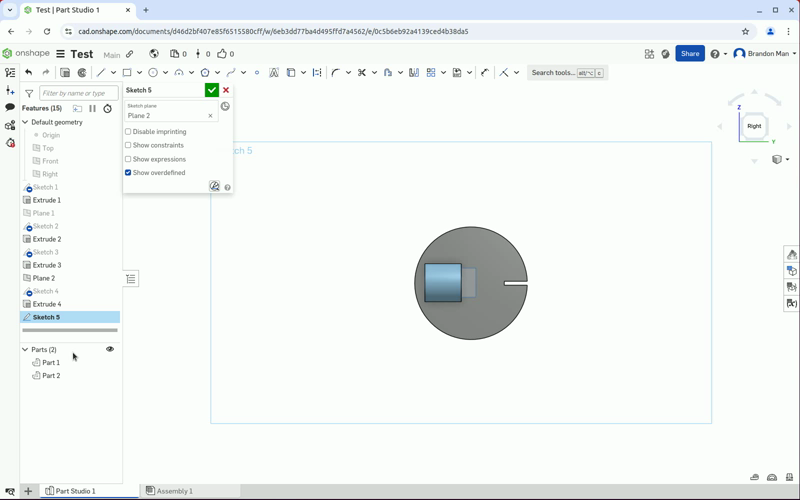
key(y)
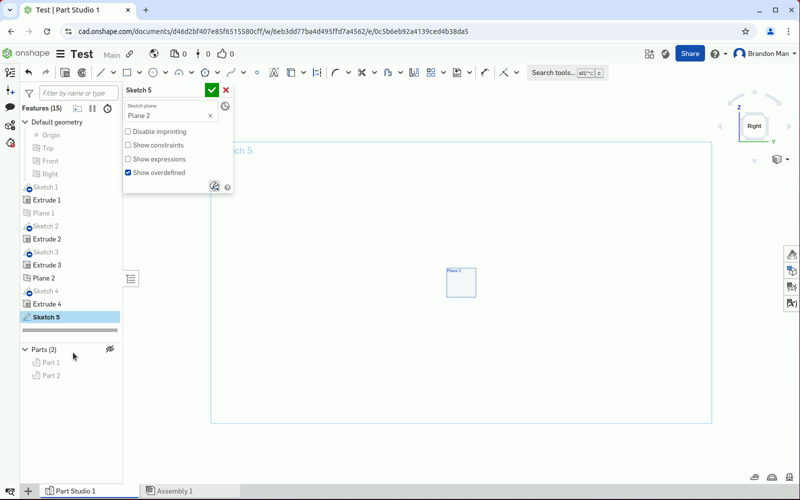
key(l)
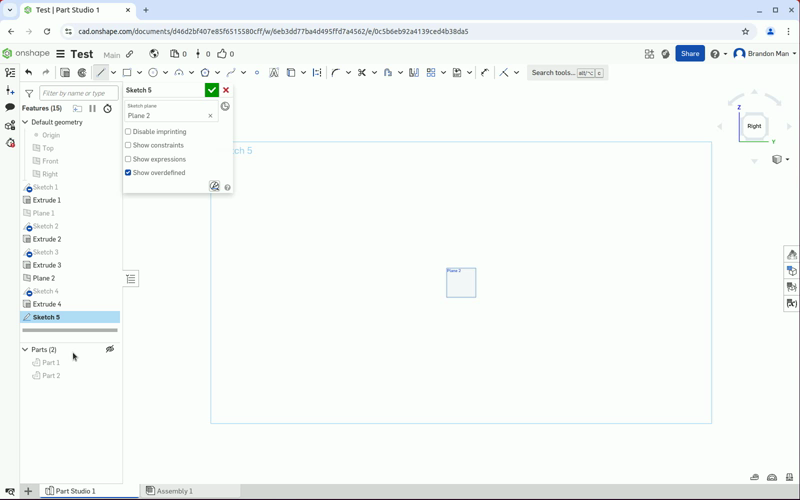
key_down(shift)
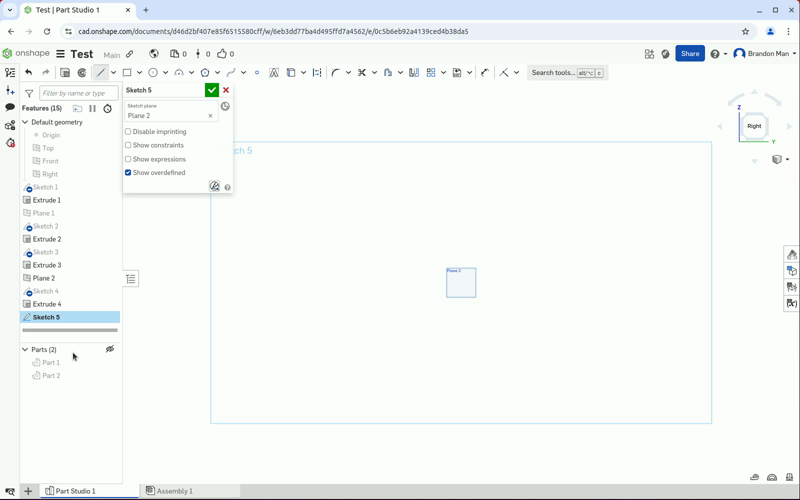
mouse_move(504, 285)
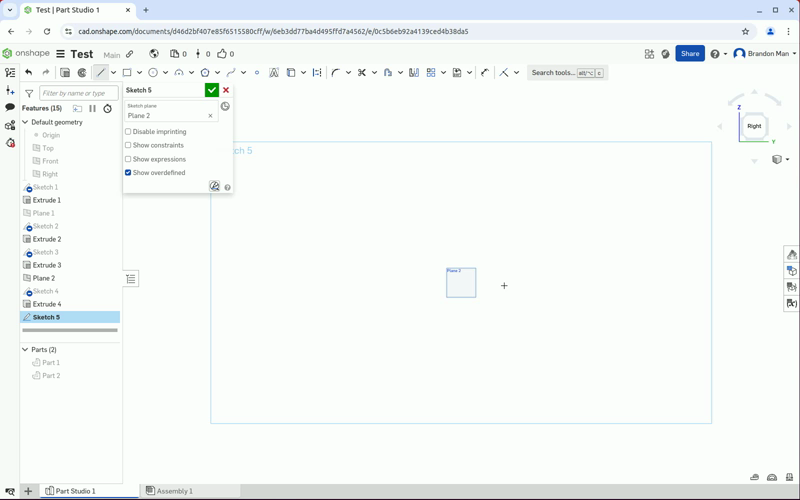
click(504, 285)
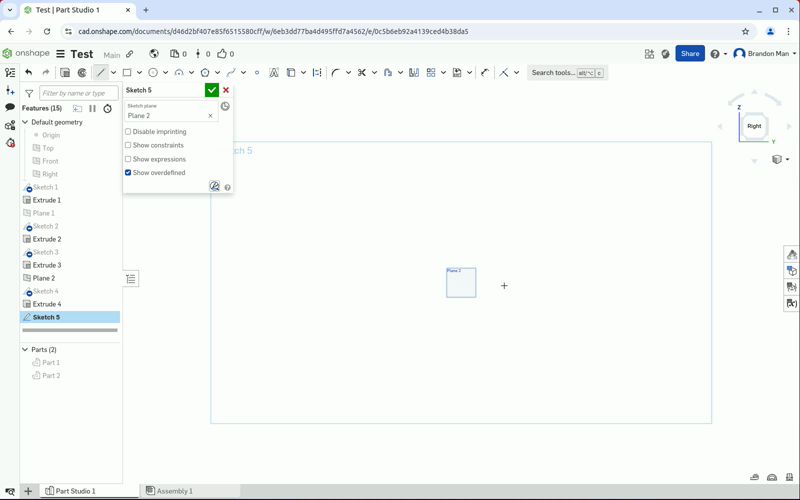
key_up(shift)
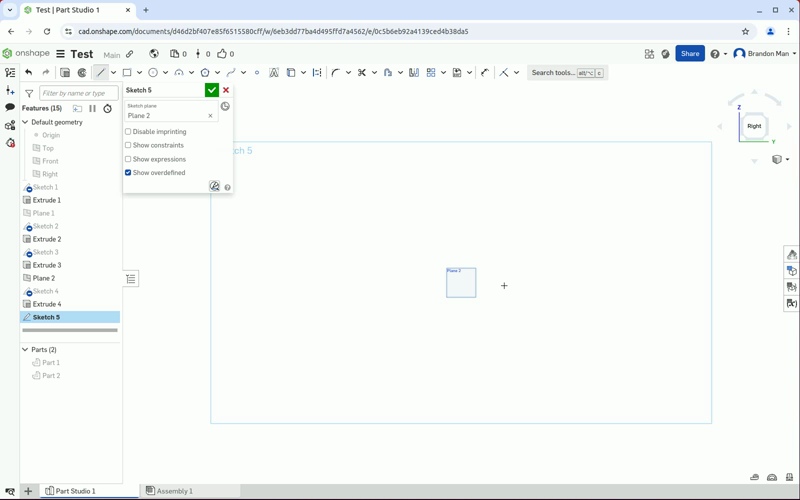
key_down(shift)
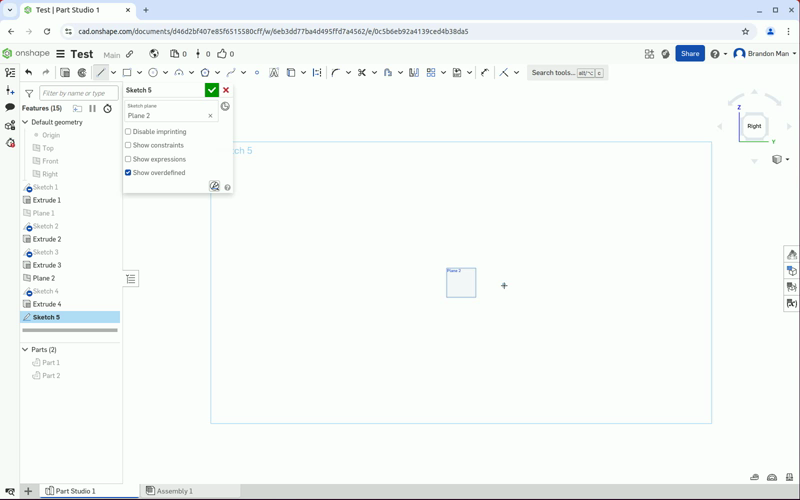
mouse_move(534, 285)
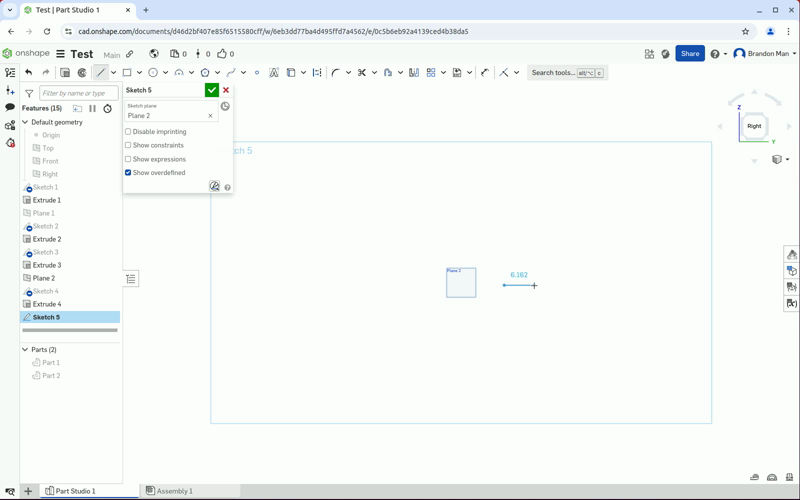
mouse_move(528, 285)
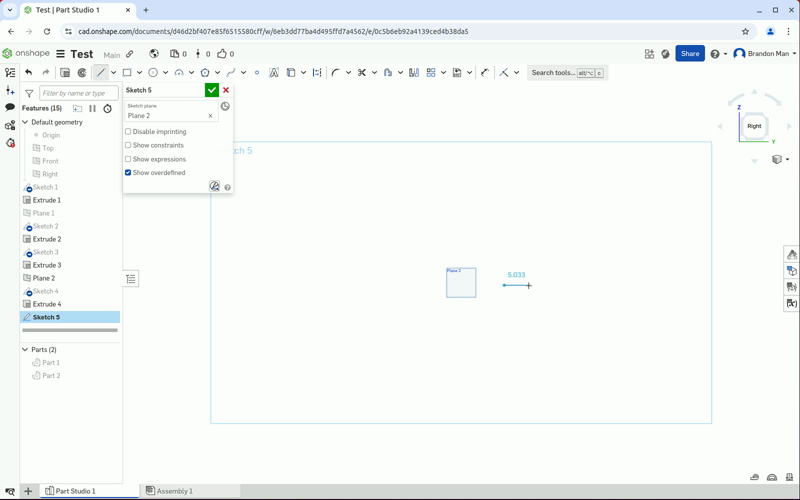
click(528, 285)
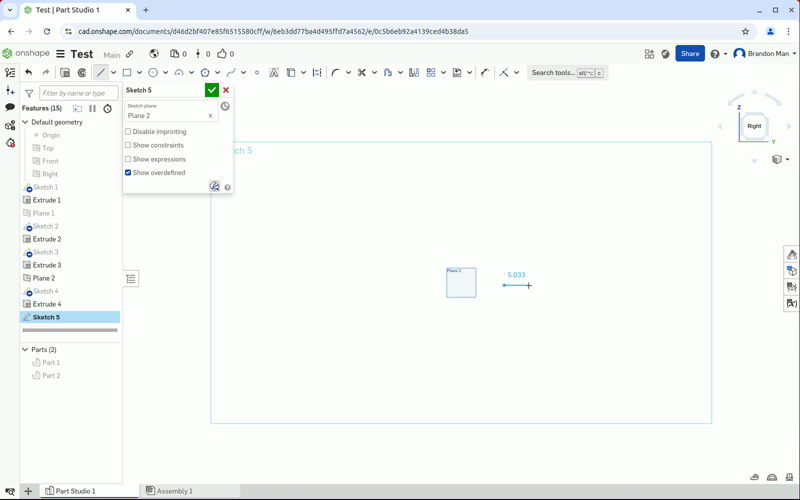
key_up(shift)
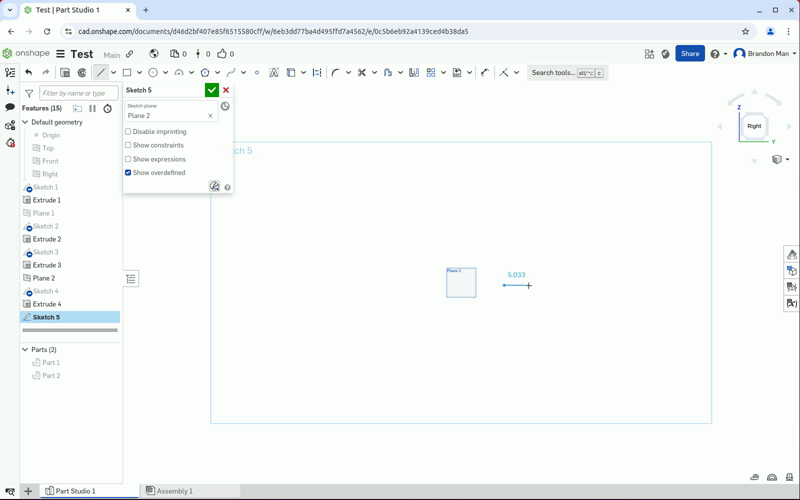
key(esc)
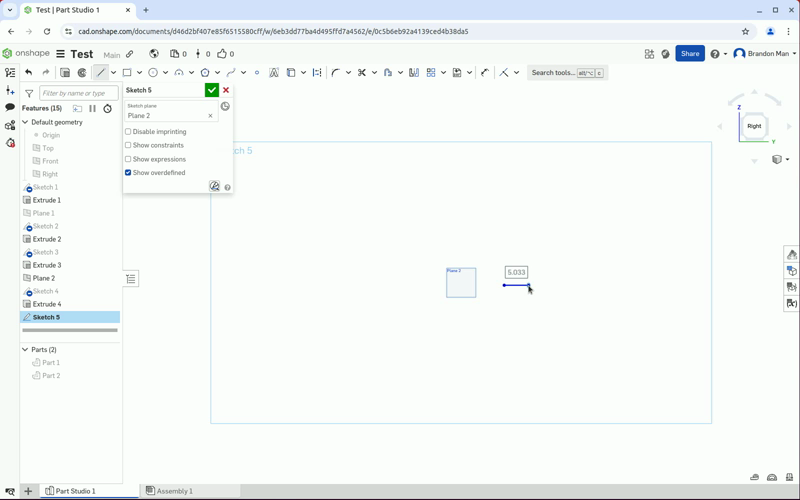
key(a)
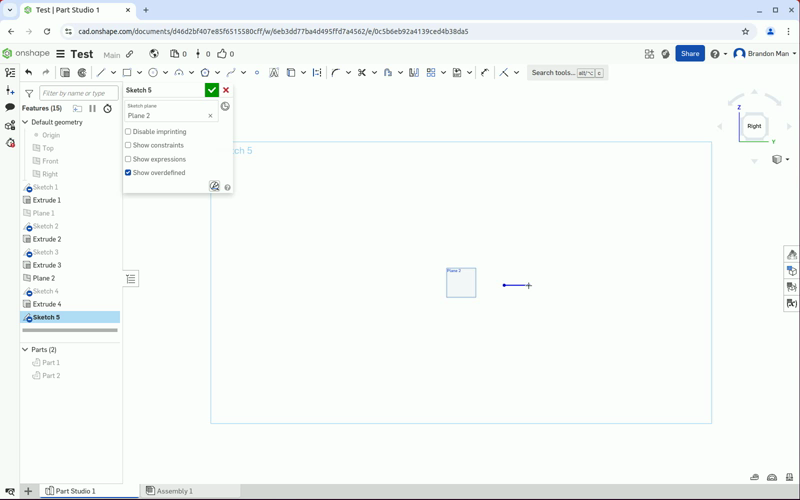
mouse_move(528, 285)
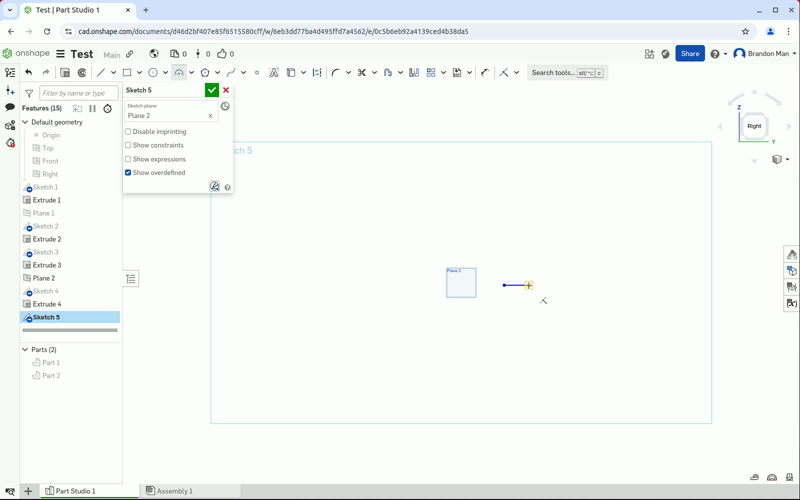
click(528, 285)
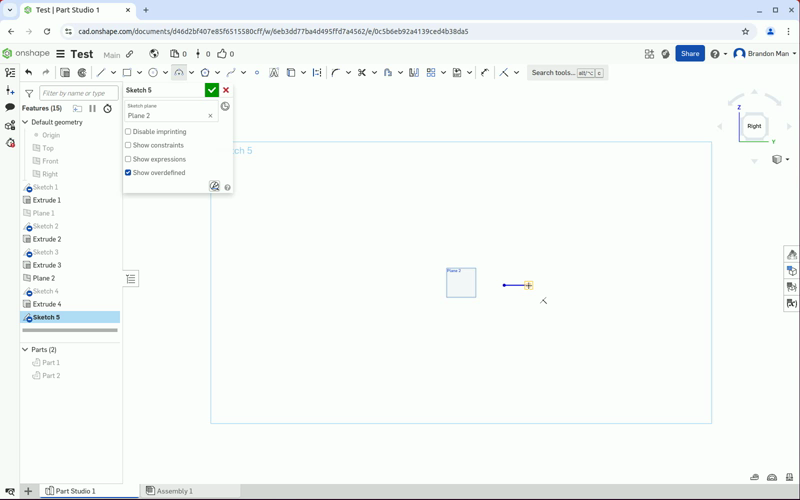
key_down(shift)
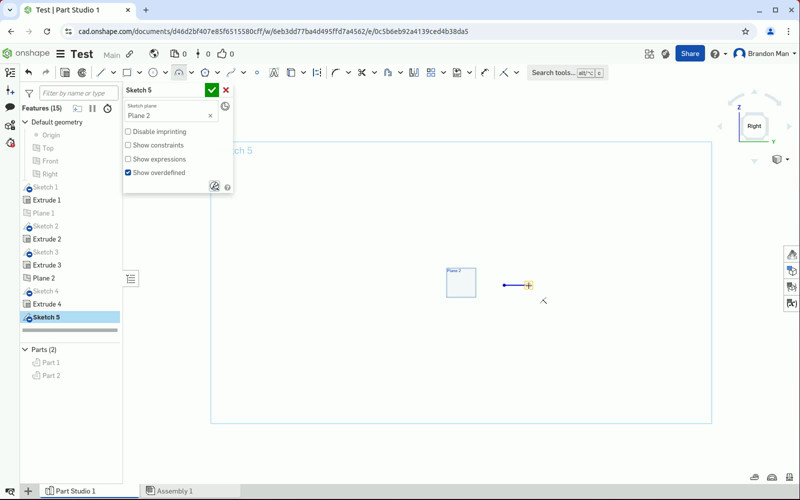
mouse_move(528, 280)
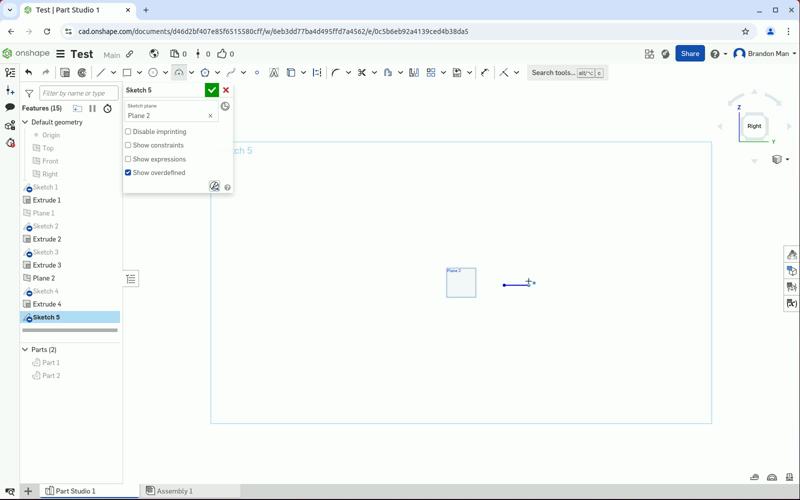
scroll(6)
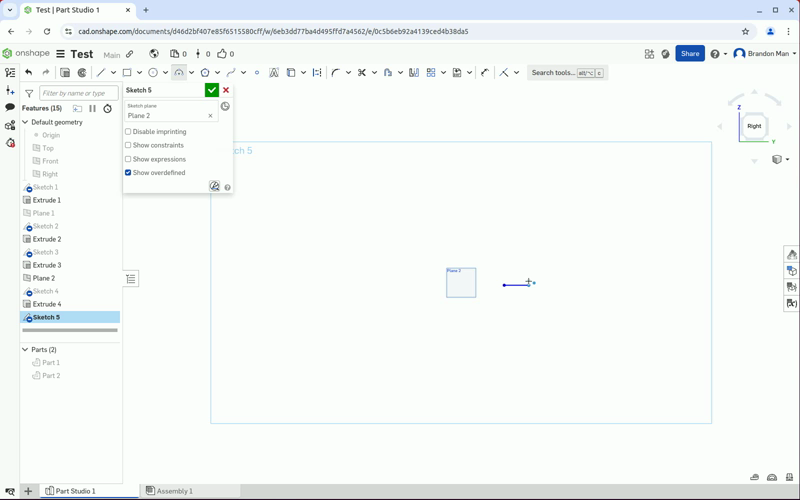
scroll(6)
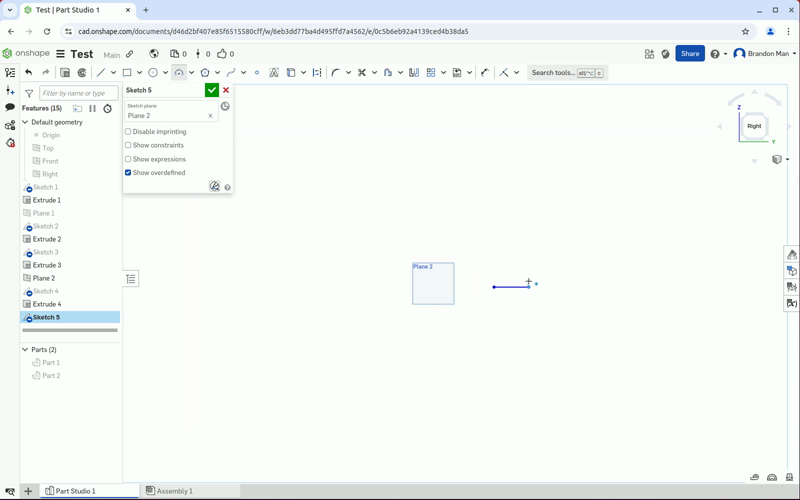
scroll(6)
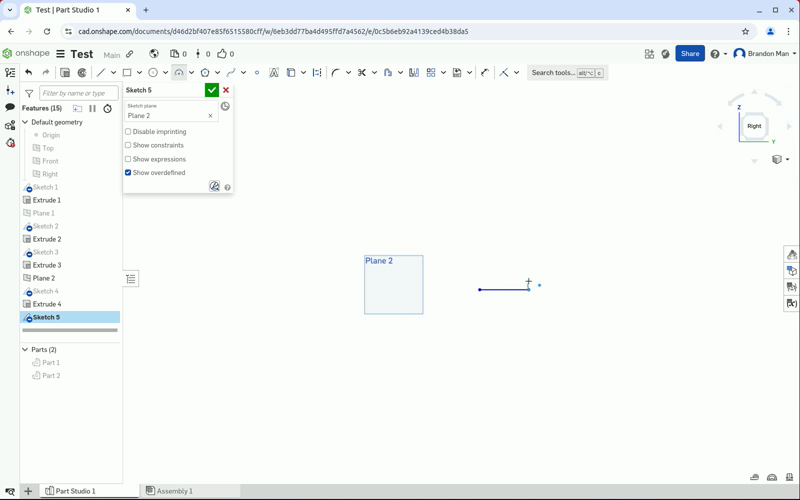
scroll(6)
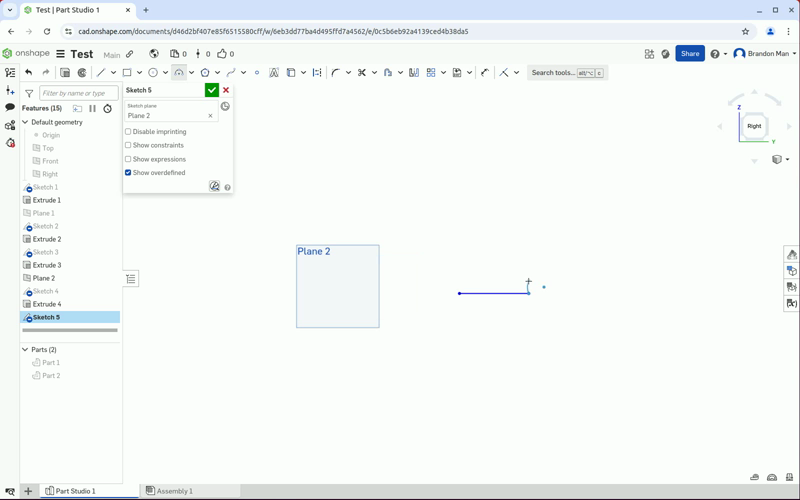
scroll(6)
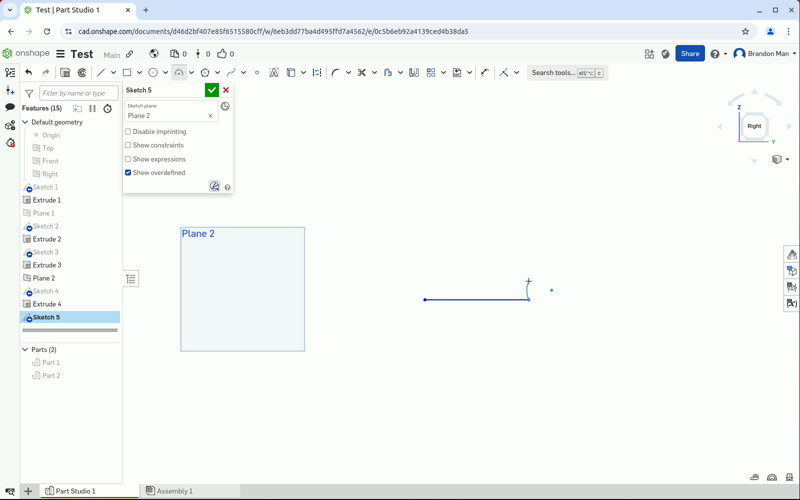
scroll(6)
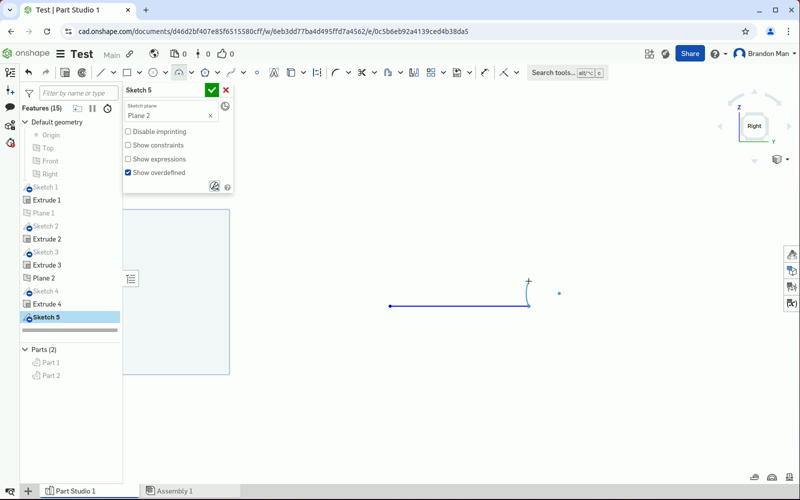
scroll(6)
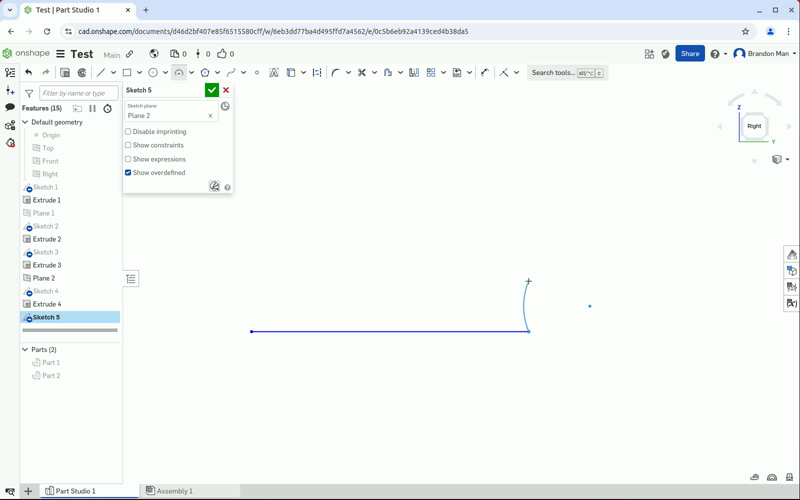
click(528, 280)
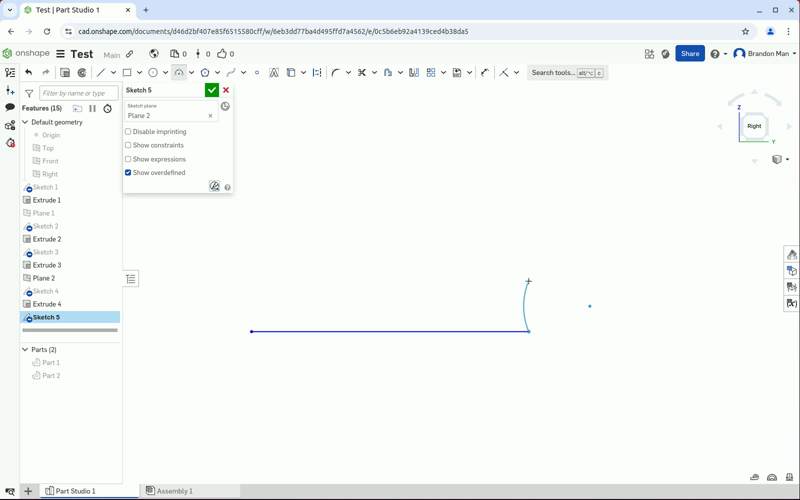
scroll(-6)
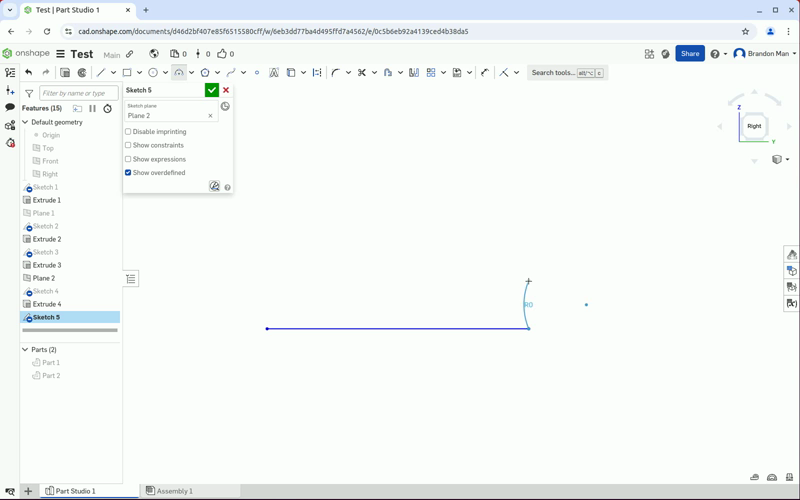
scroll(-6)
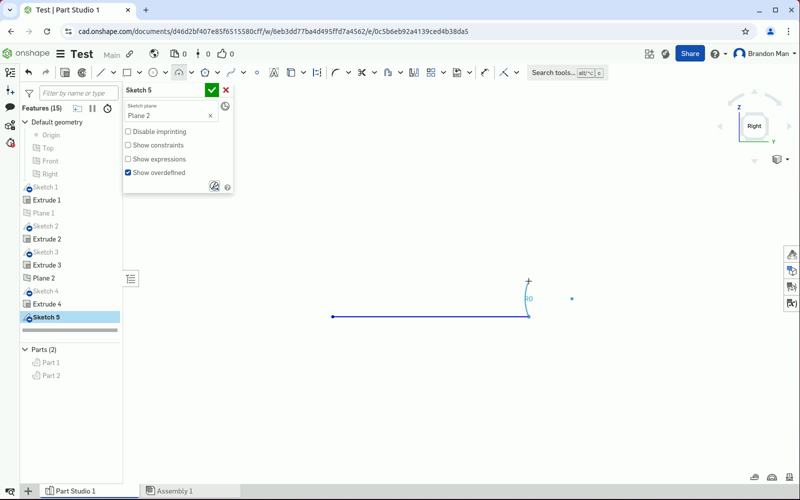
scroll(-6)
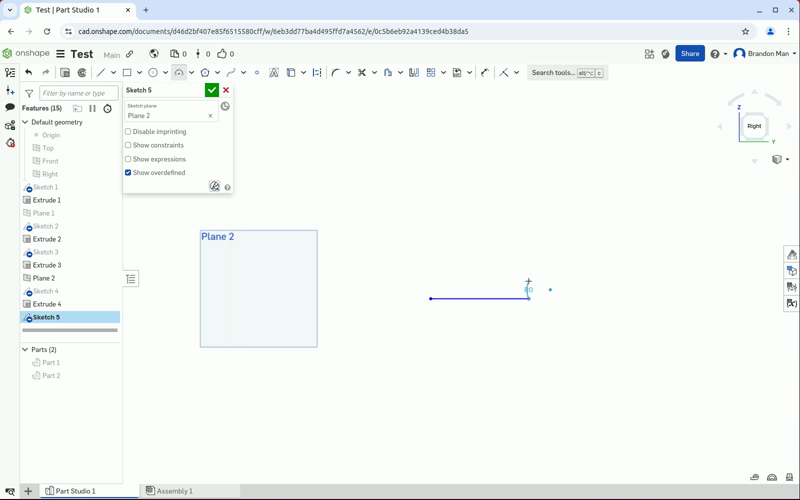
scroll(-6)
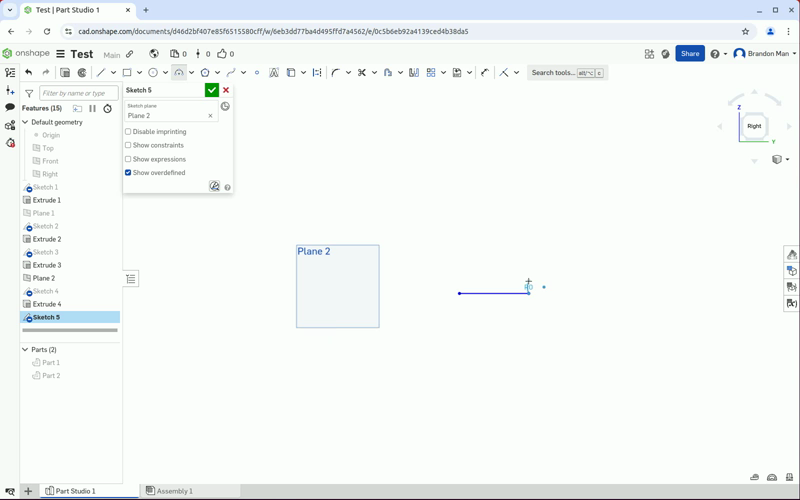
scroll(-6)
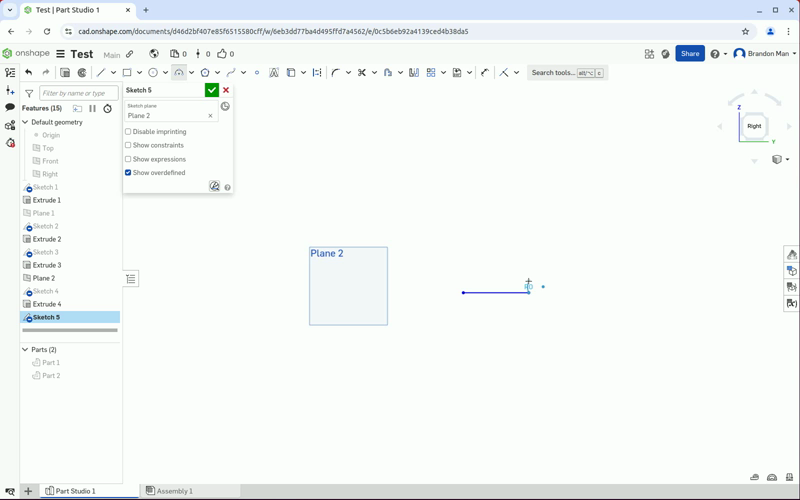
scroll(-6)
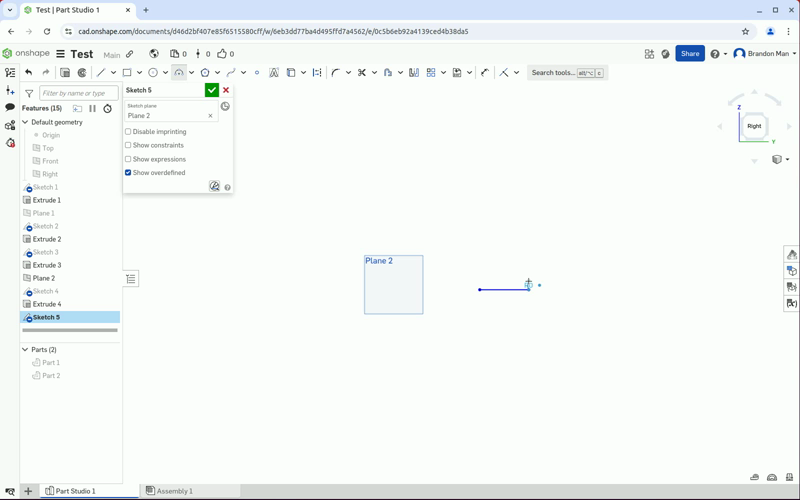
scroll(-6)
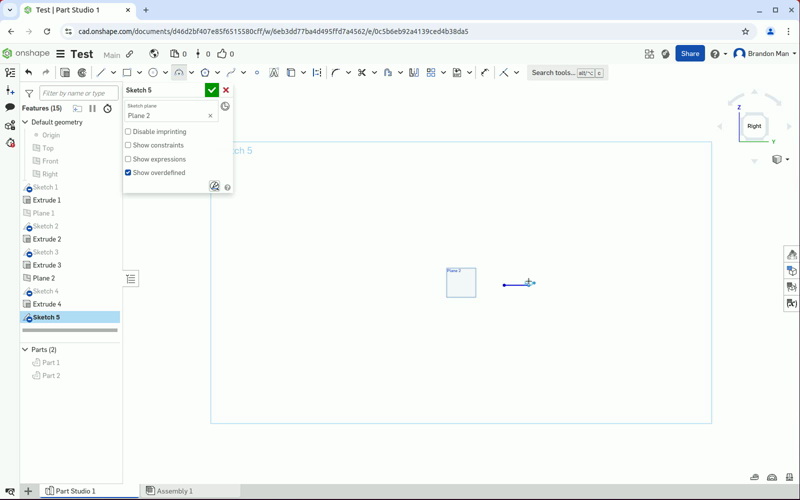
mouse_move(529, 282)
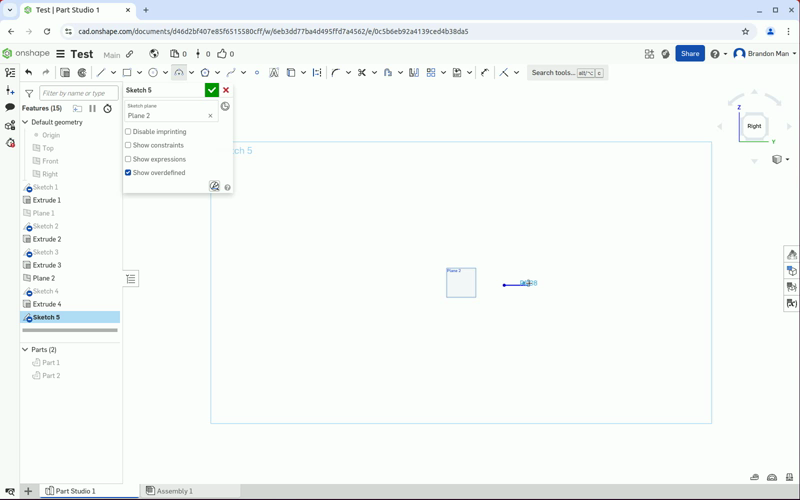
scroll(6)
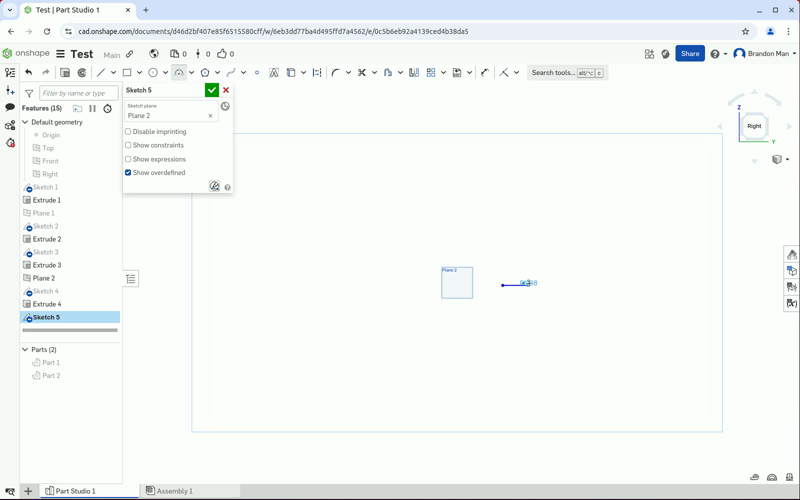
scroll(6)
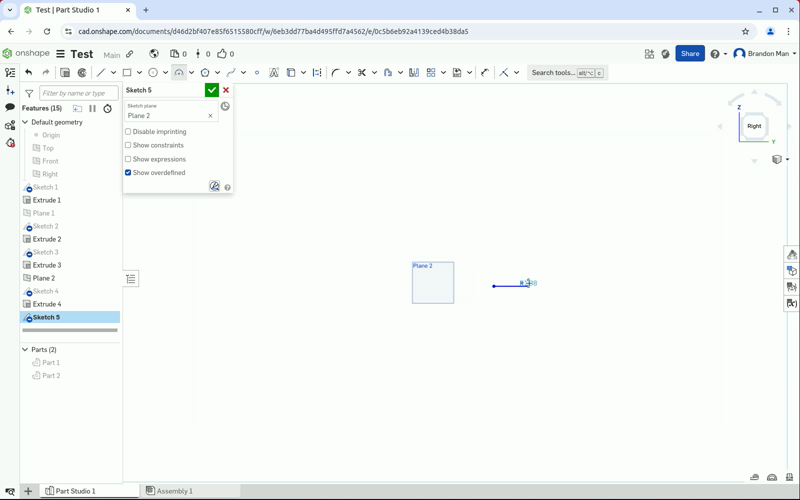
scroll(6)
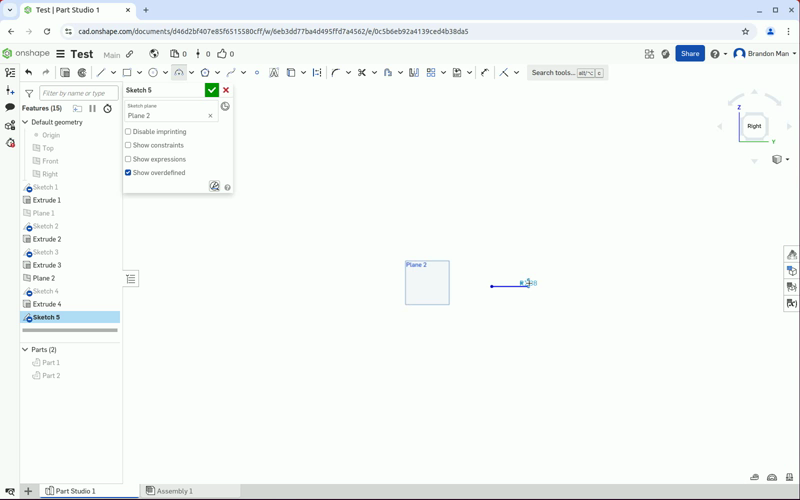
scroll(6)
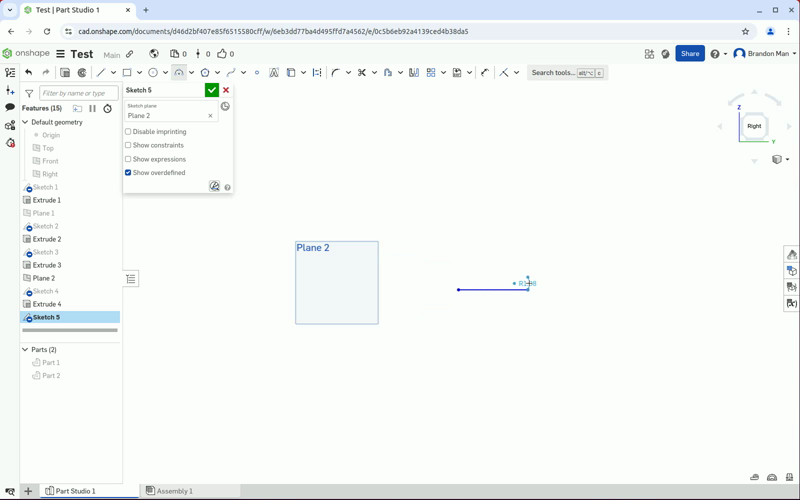
scroll(6)
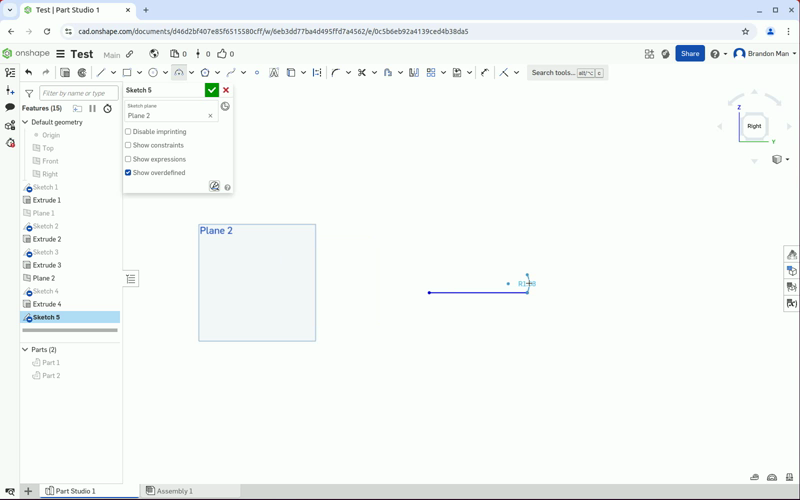
scroll(6)
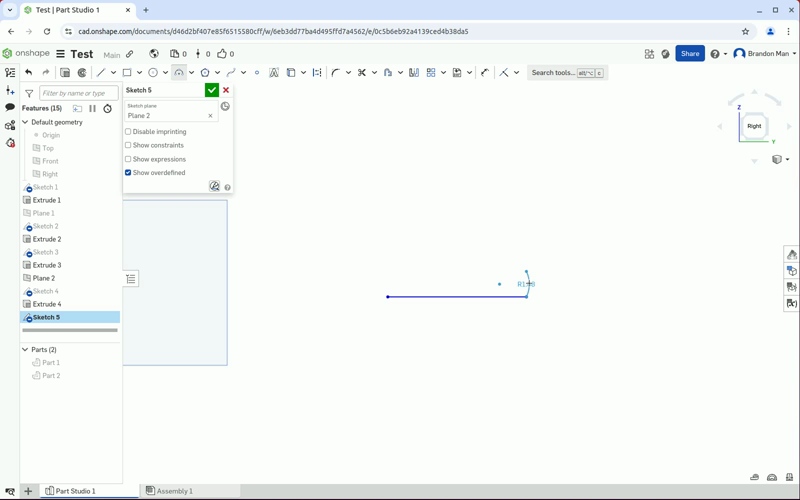
scroll(6)
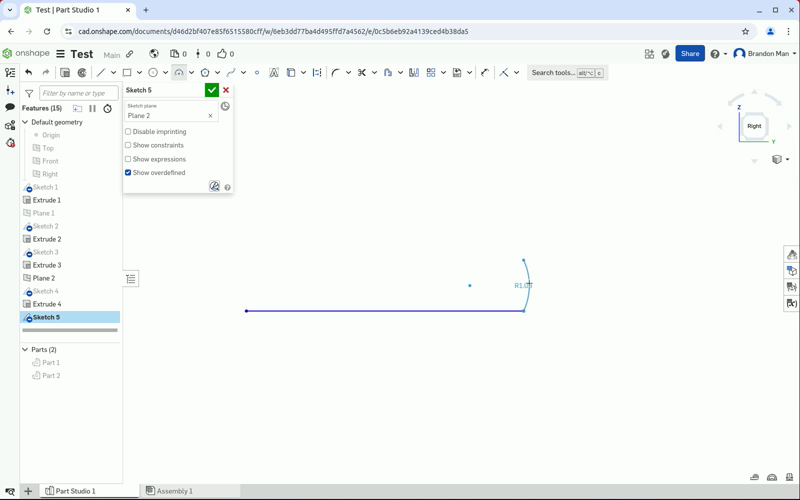
click(529, 282)
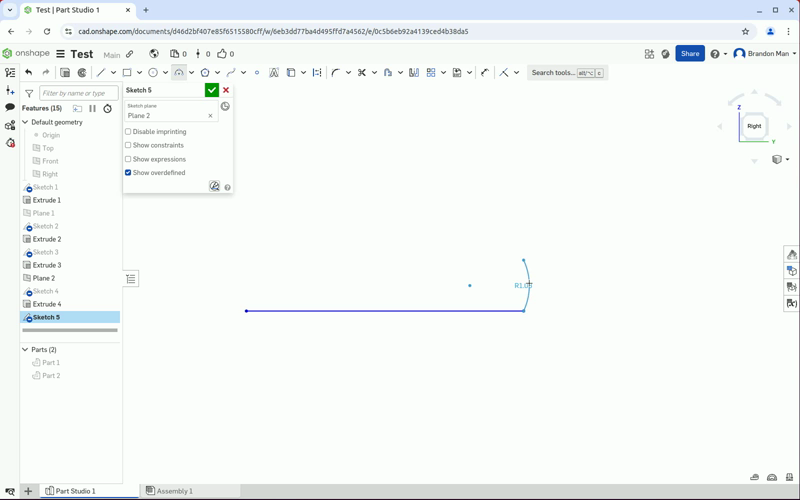
scroll(-6)
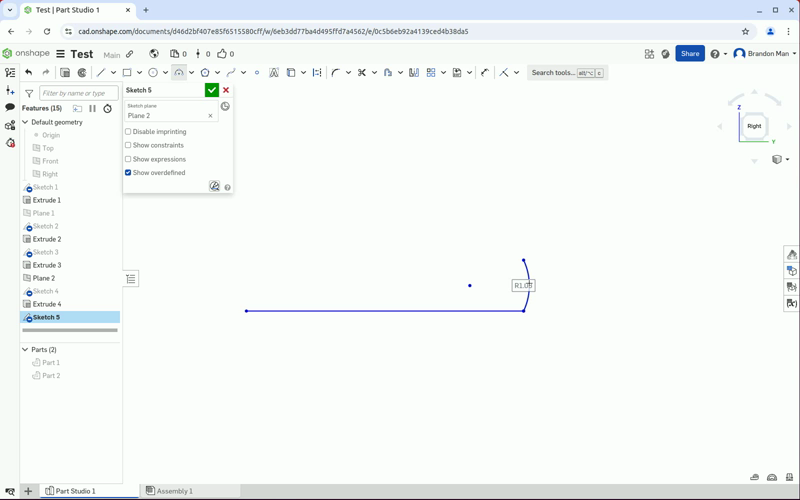
scroll(-6)
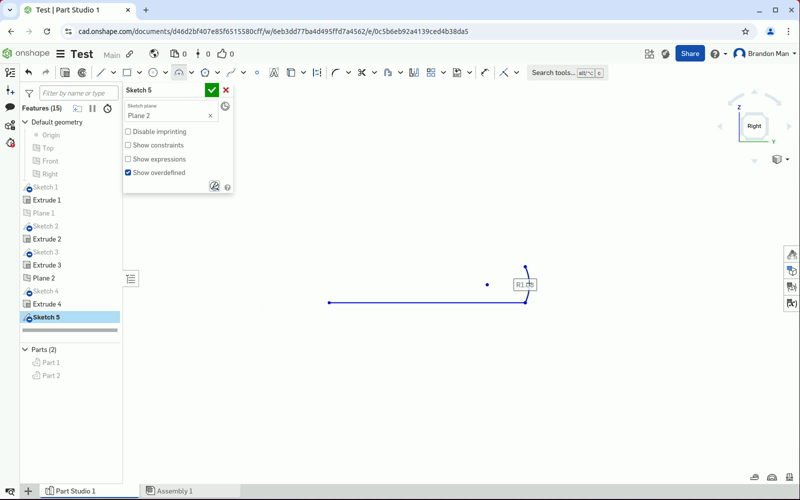
scroll(-6)
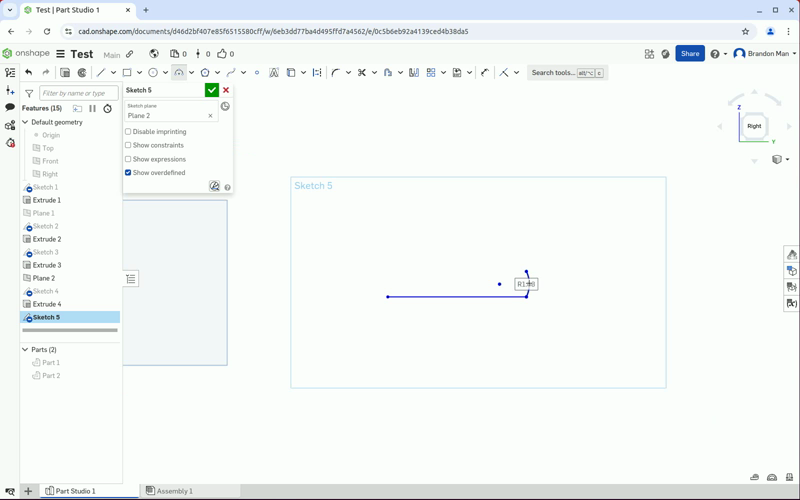
scroll(-6)
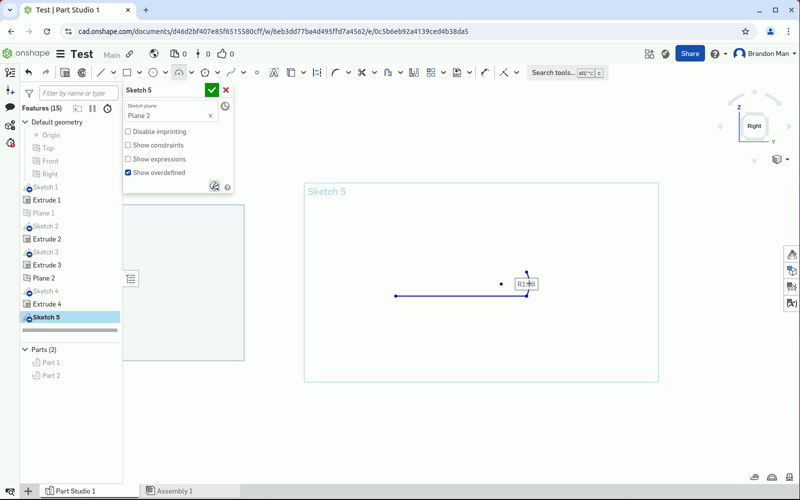
scroll(-6)
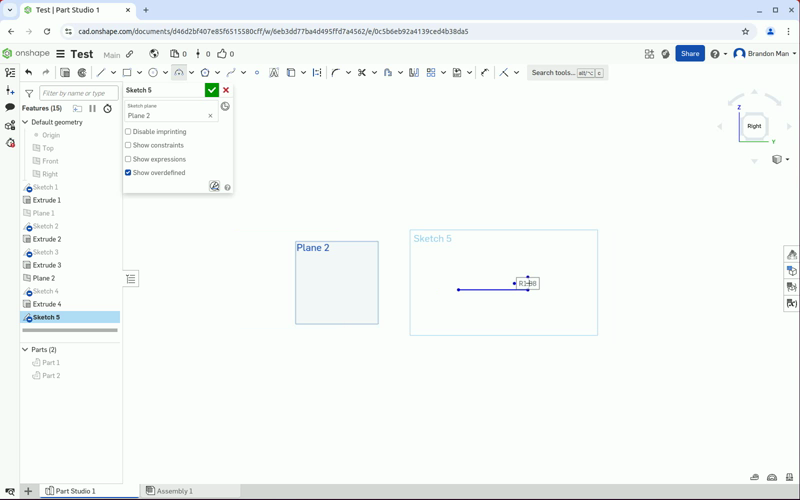
scroll(-6)
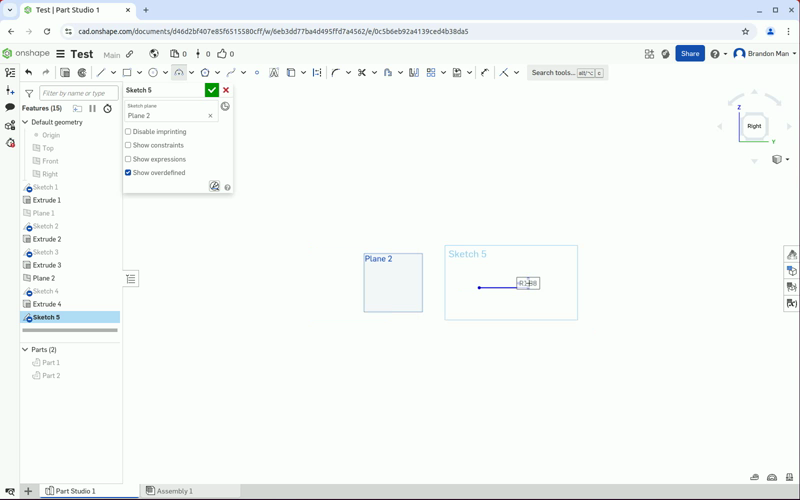
scroll(-6)
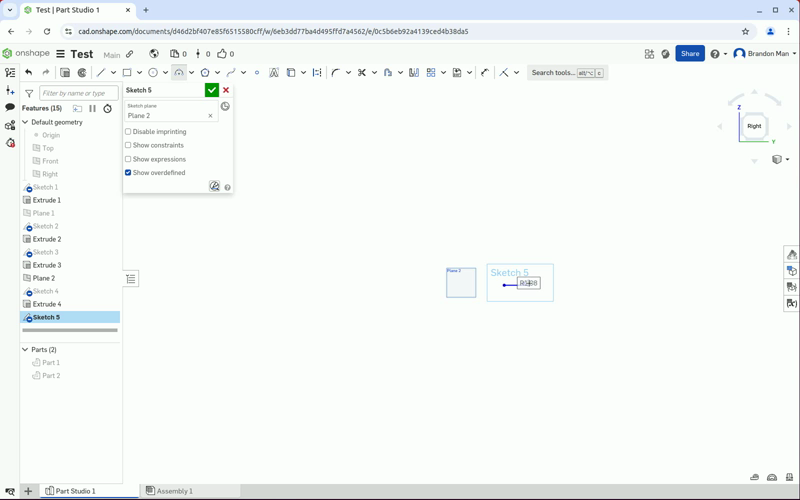
key_up(shift)
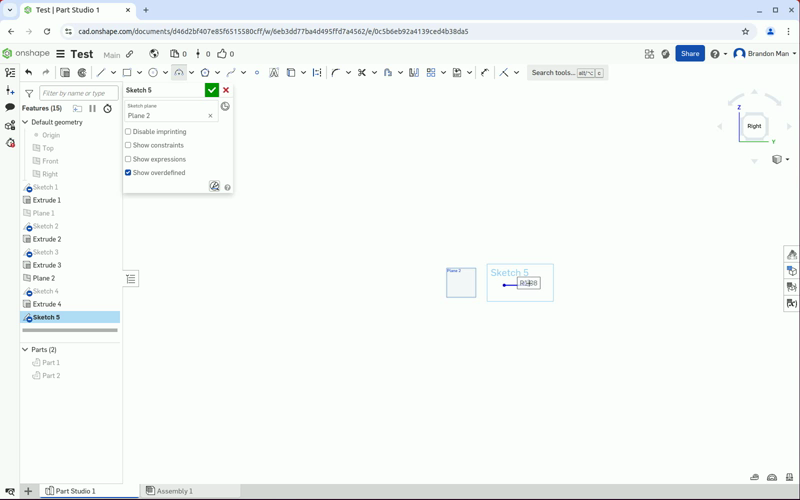
key(esc)
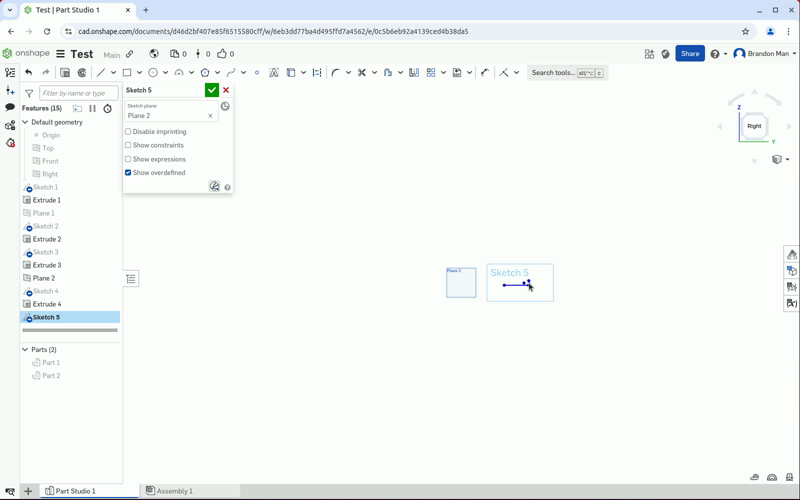
key(l)
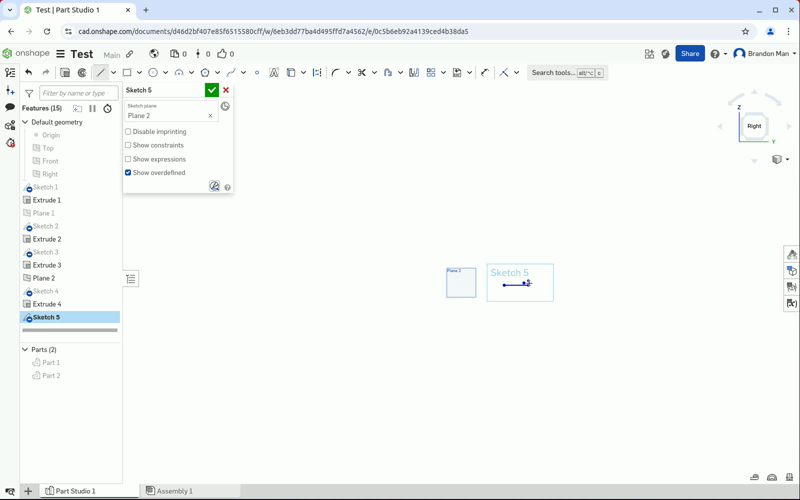
mouse_move(528, 280)
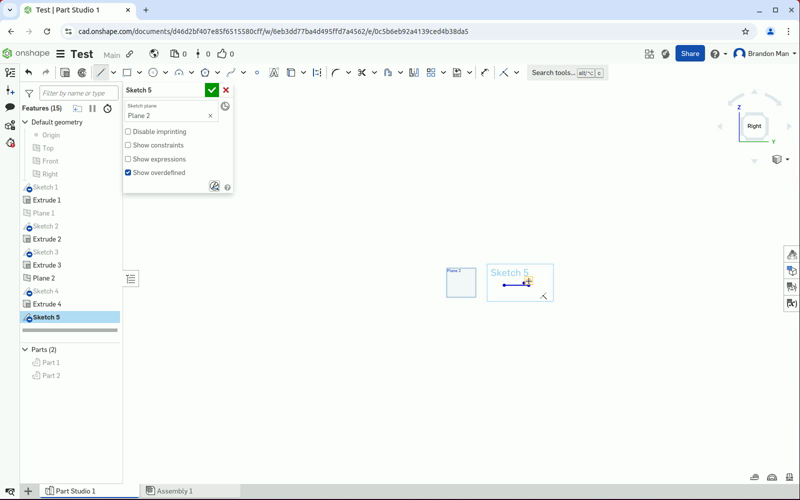
scroll(6)
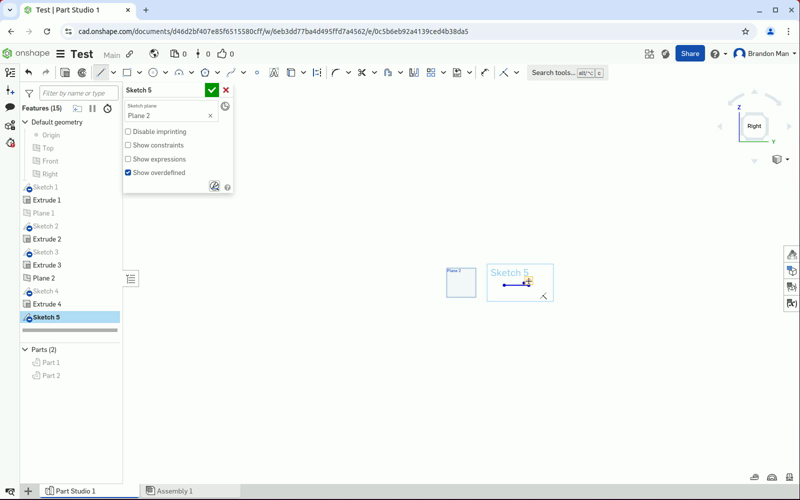
scroll(6)
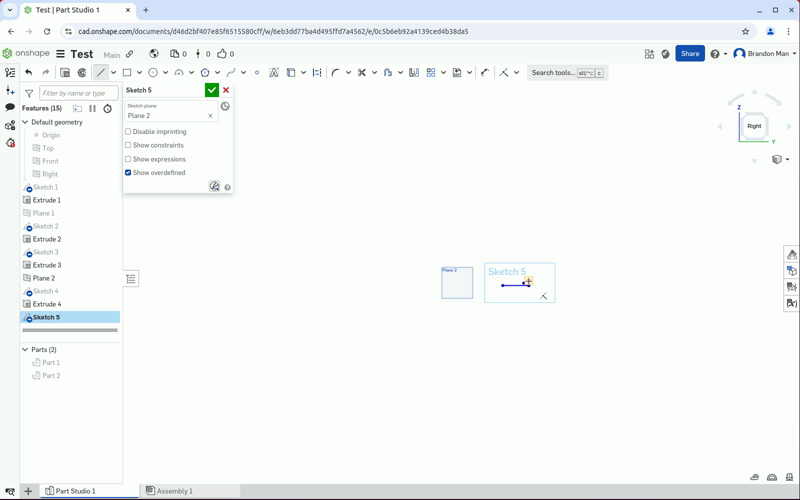
scroll(6)
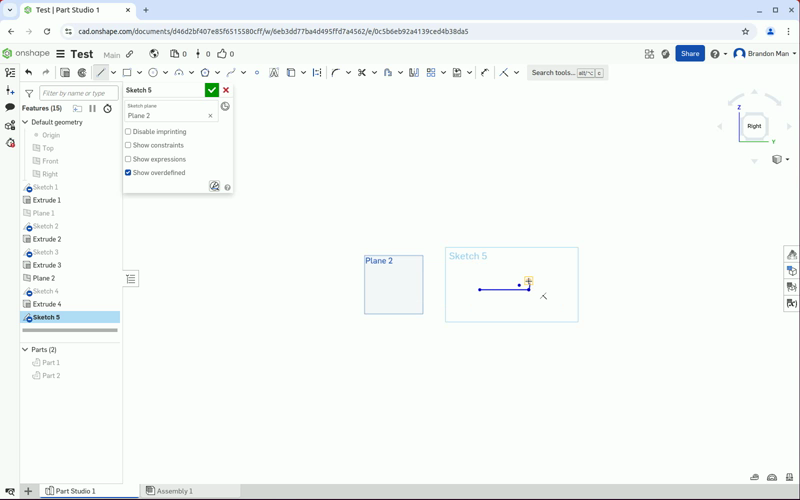
scroll(6)
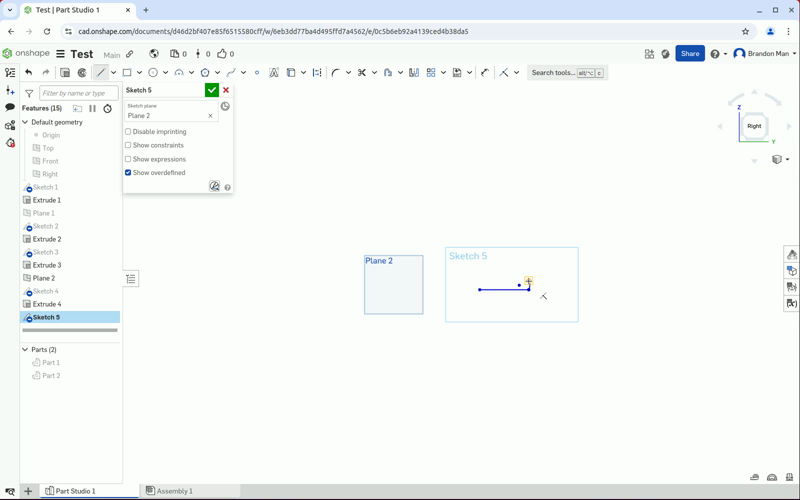
scroll(6)
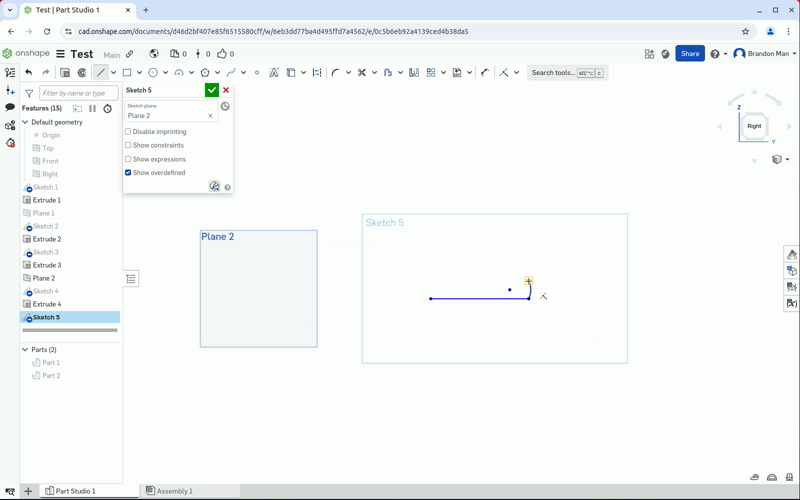
scroll(6)
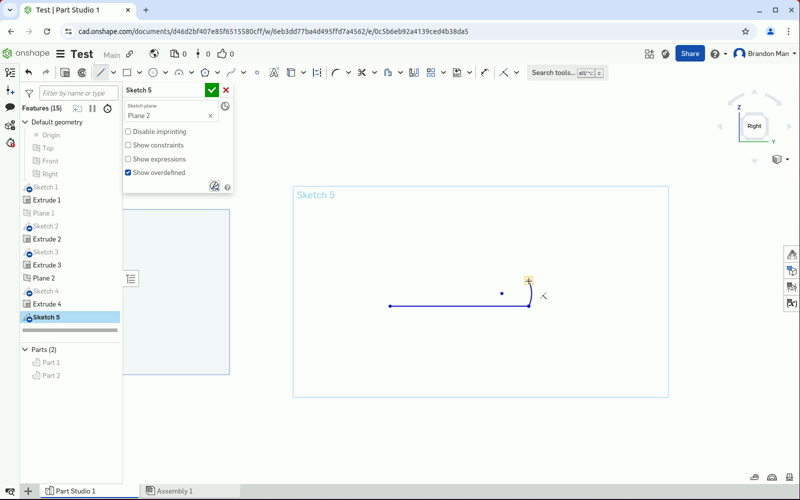
scroll(6)
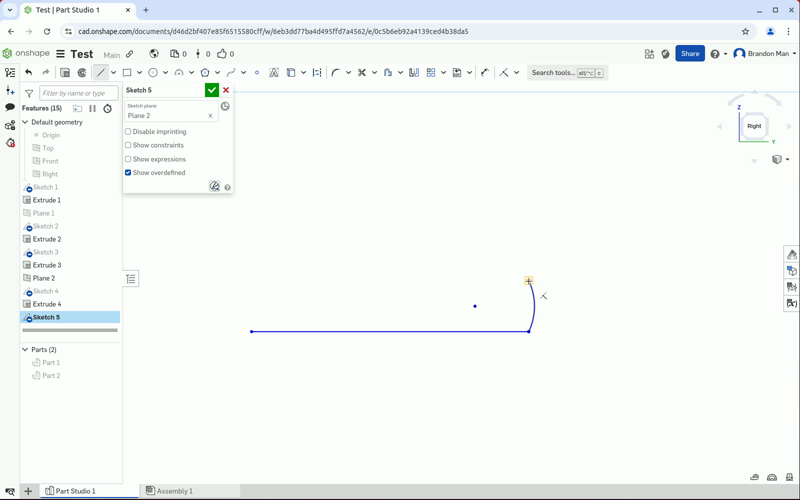
click(528, 280)
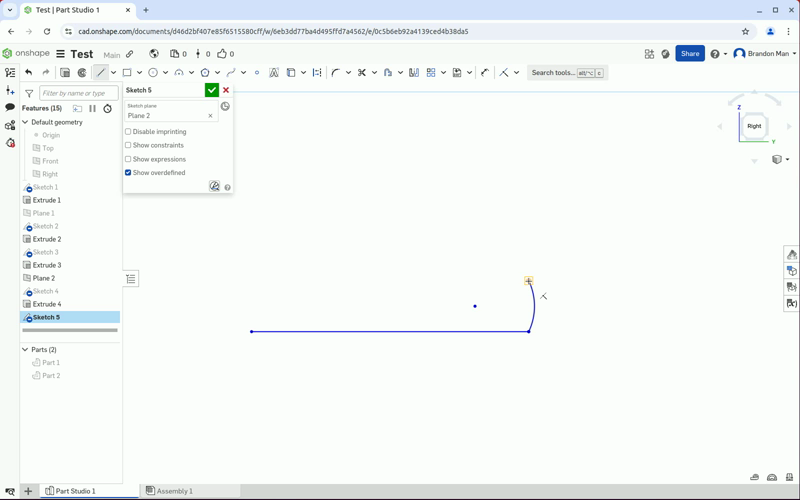
scroll(-6)
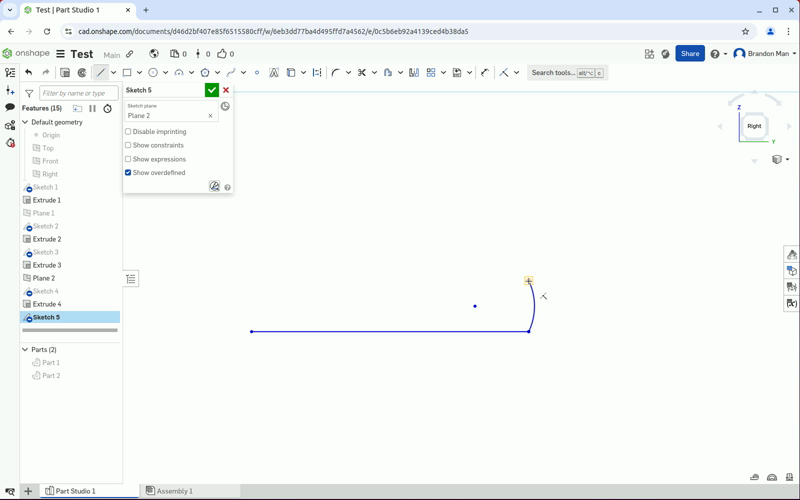
scroll(-6)
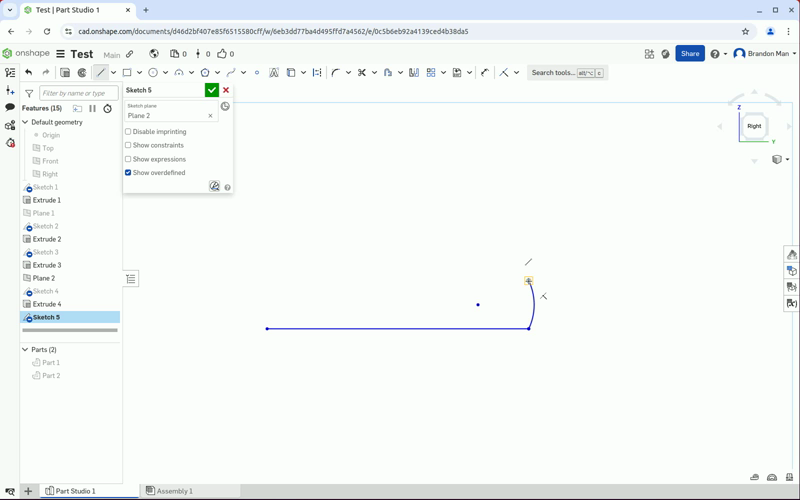
scroll(-6)
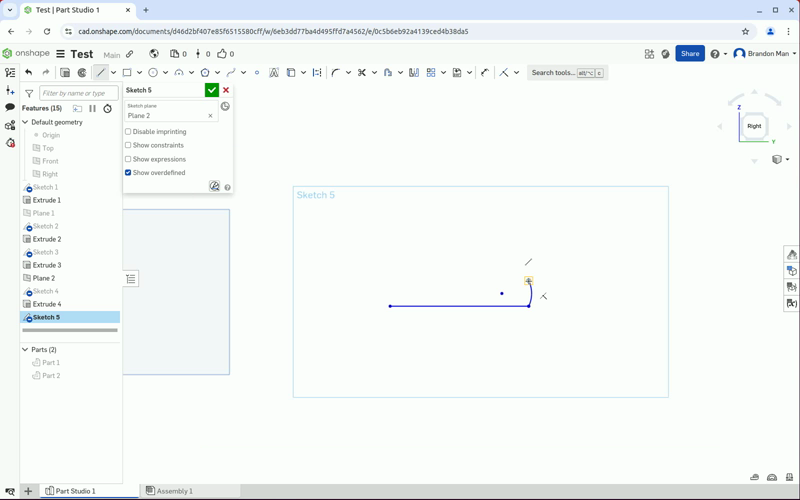
scroll(-6)
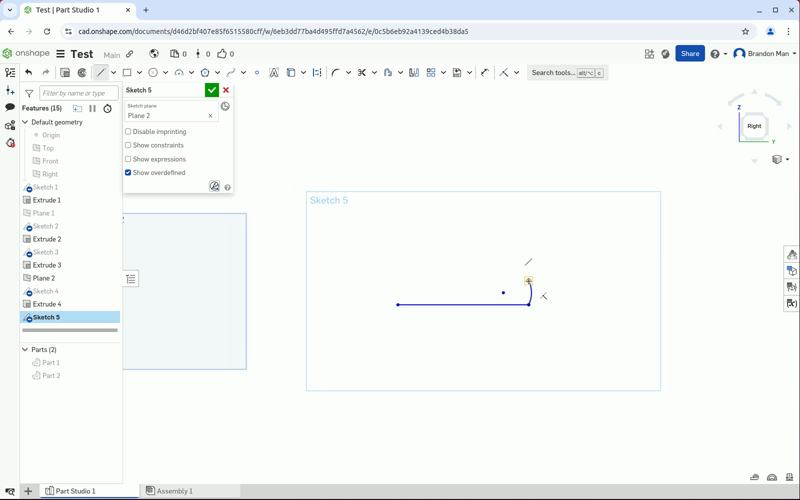
scroll(-6)
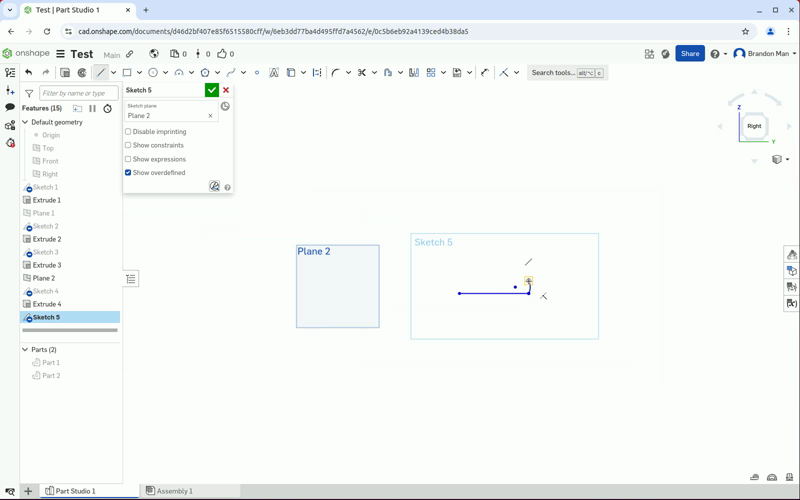
scroll(-6)
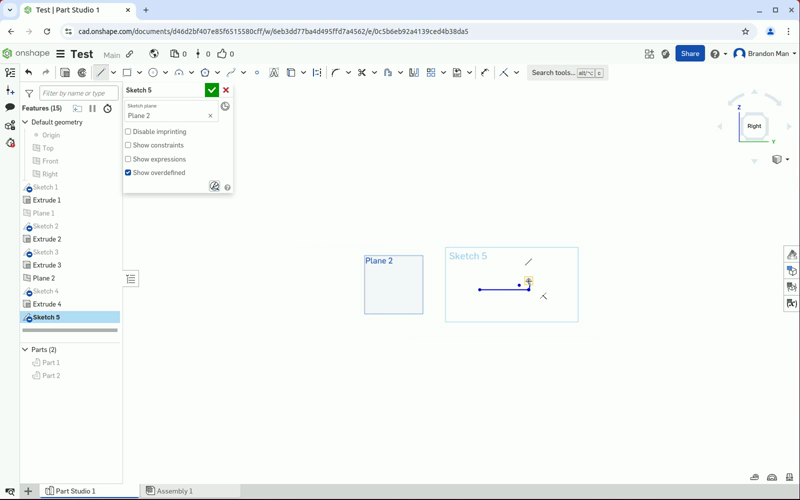
scroll(-6)
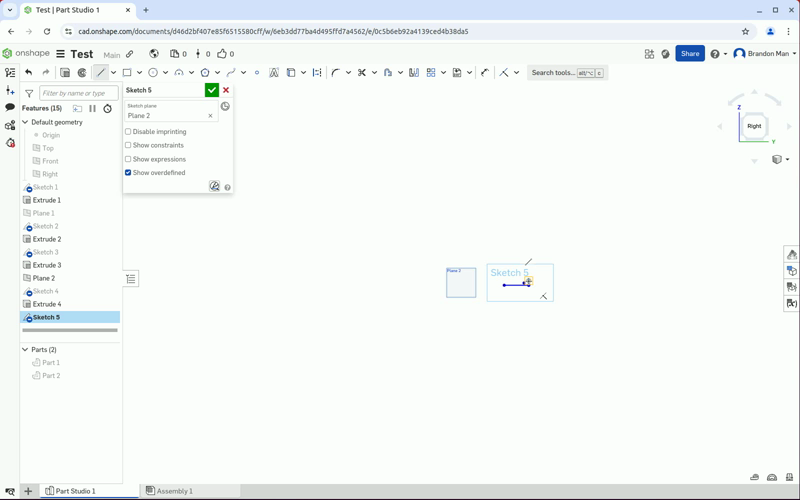
key_down(shift)
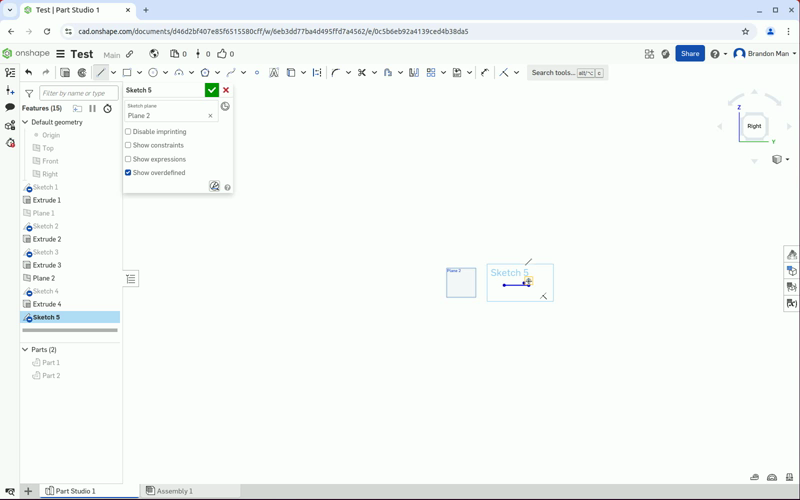
mouse_move(558, 280)
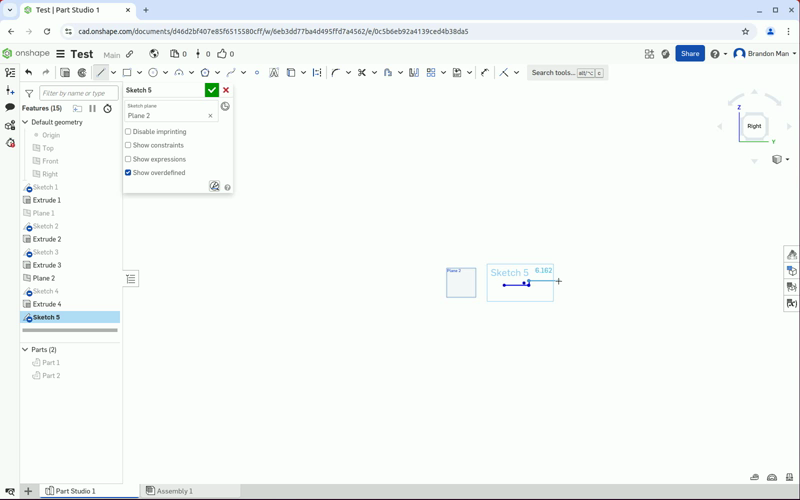
mouse_move(504, 280)
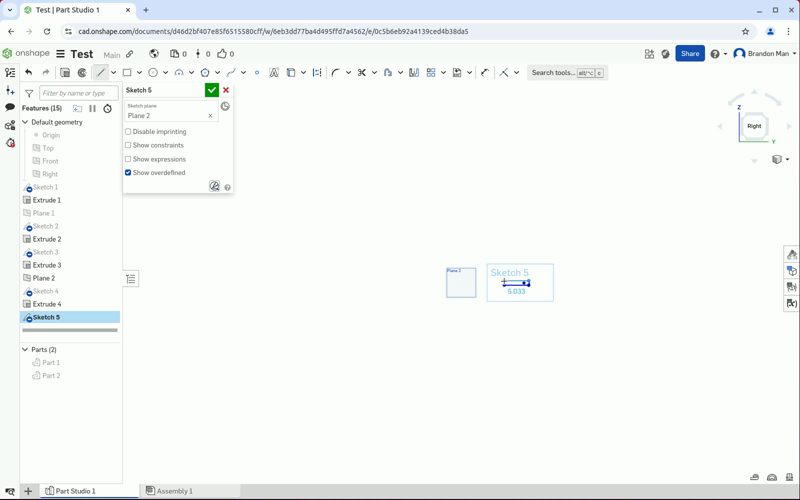
click(504, 280)
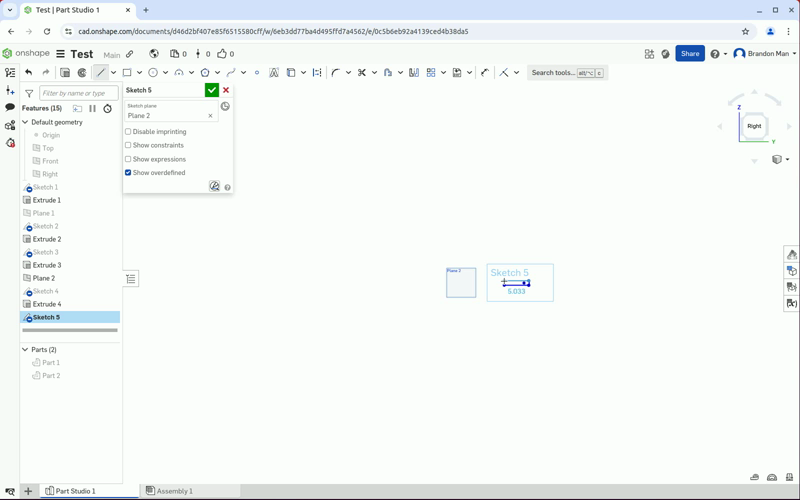
key_up(shift)
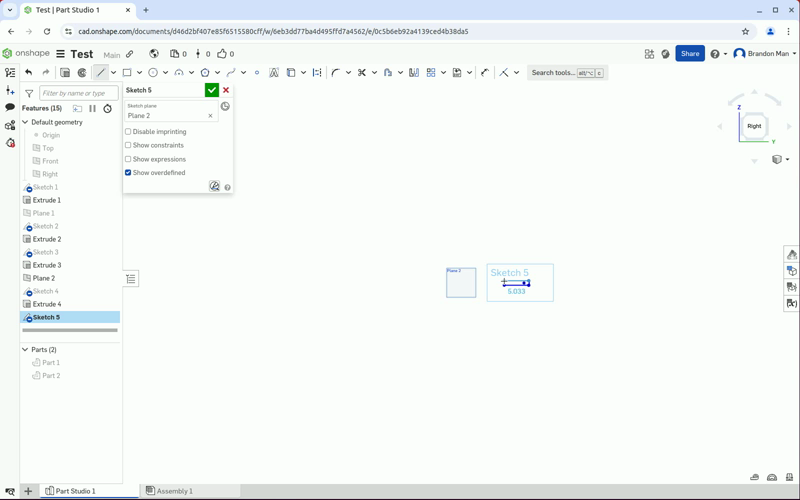
mouse_move(534, 280)
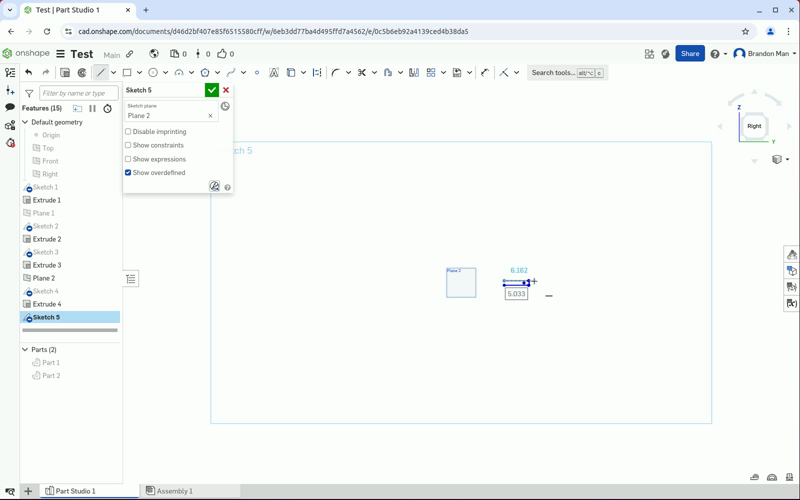
key_down(shift)
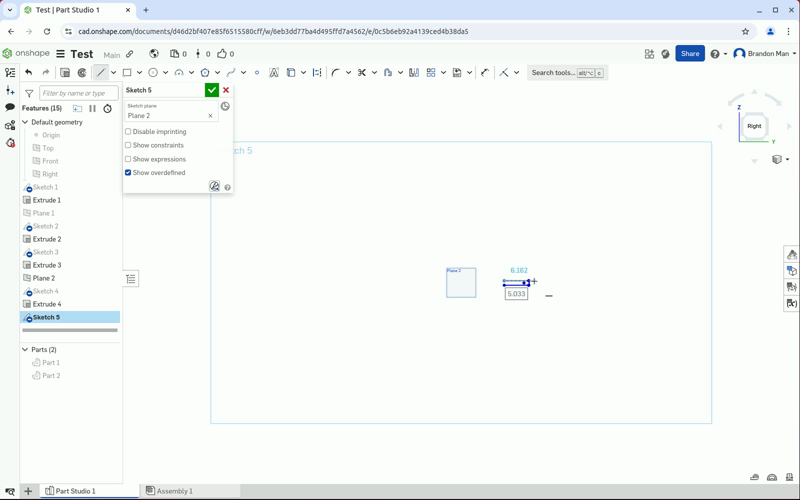
mouse_move(504, 285)
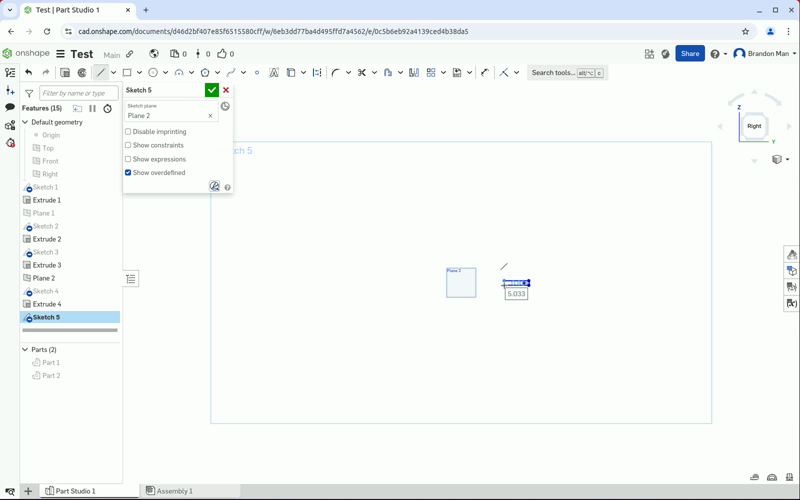
scroll(6)
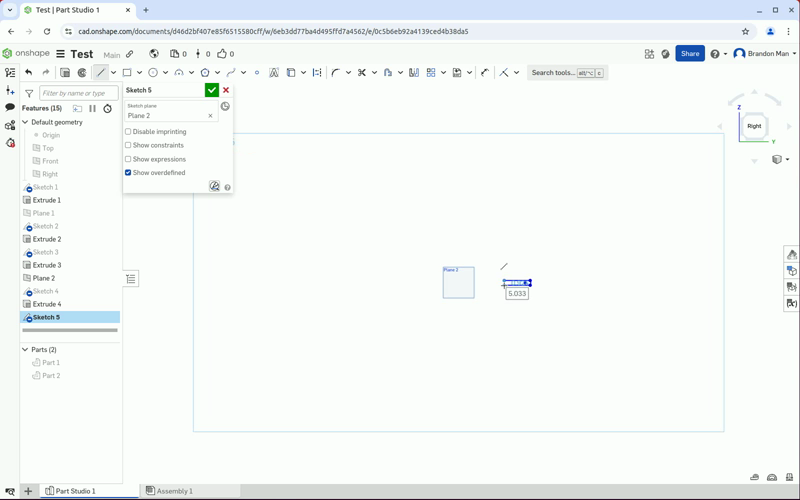
scroll(6)
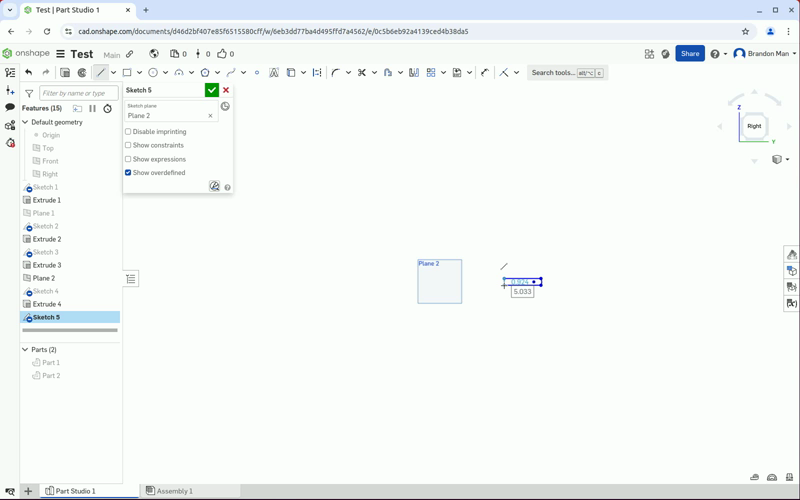
scroll(6)
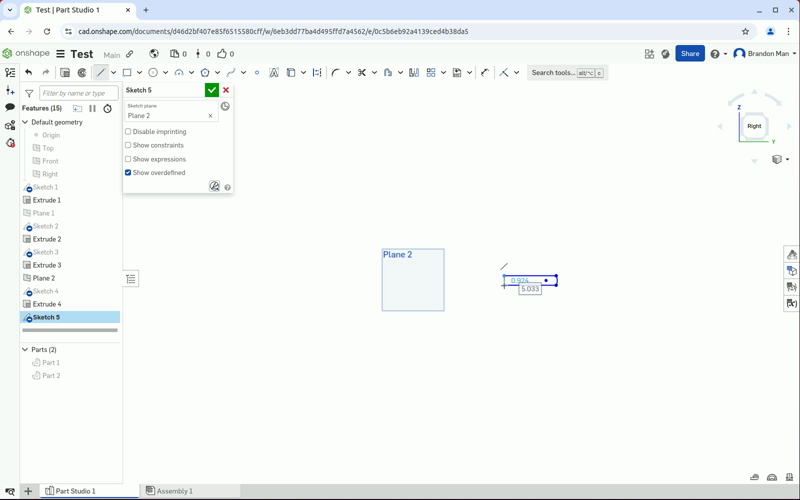
scroll(6)
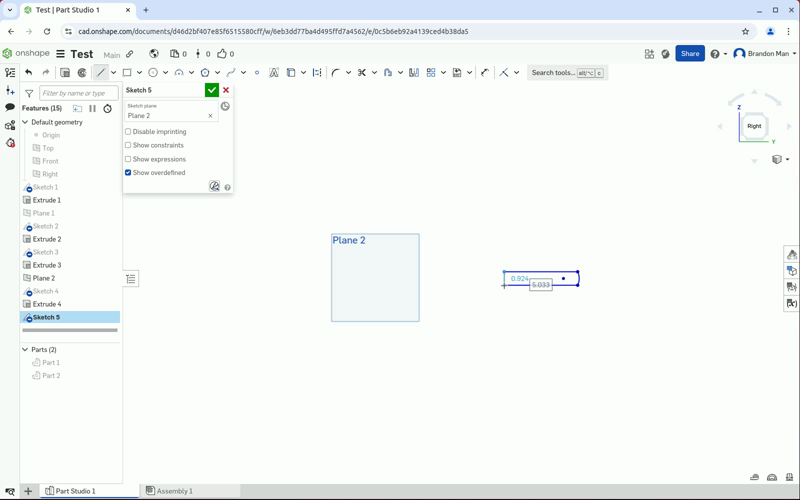
scroll(6)
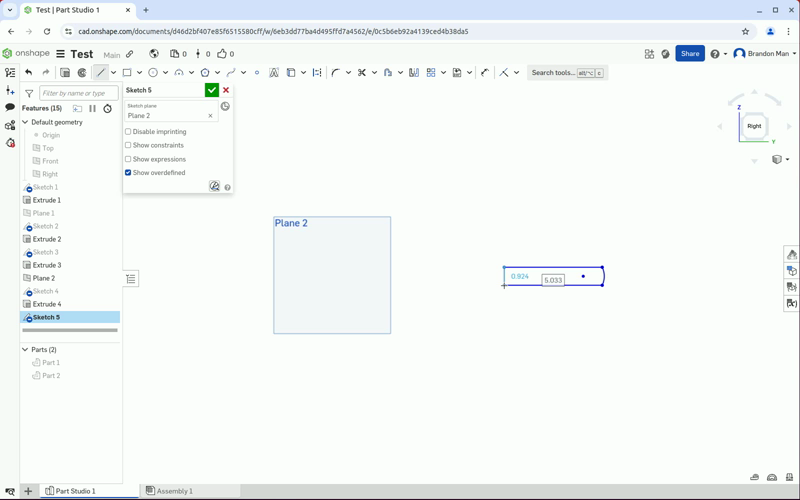
scroll(6)
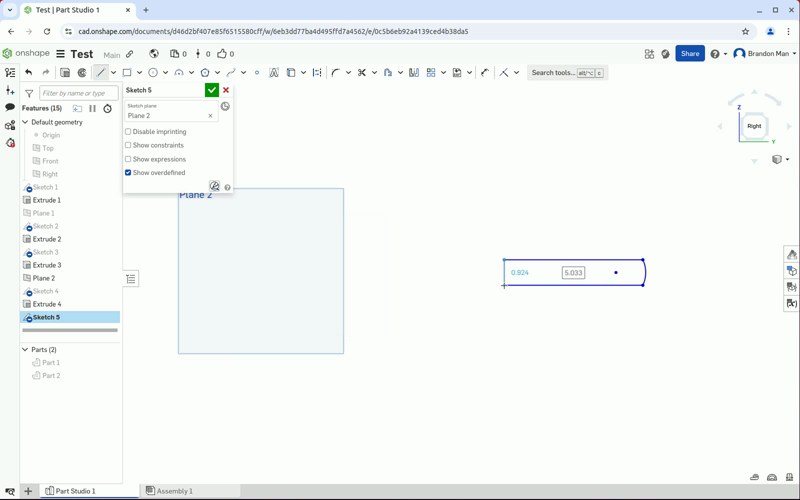
scroll(6)
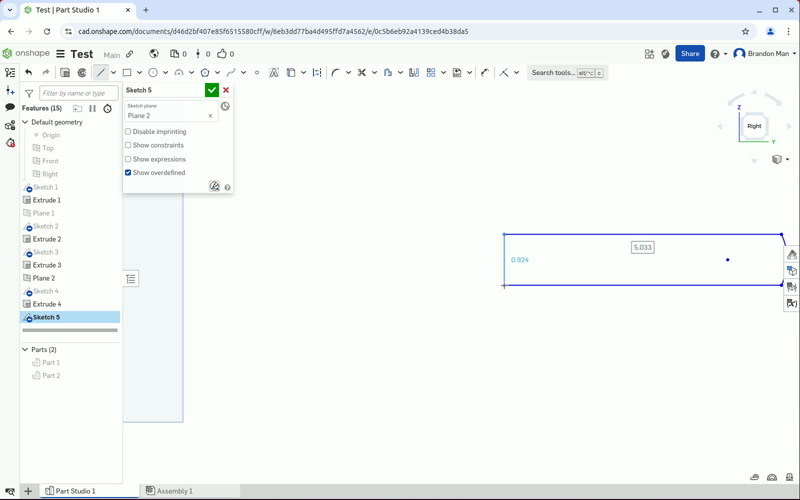
key_up(shift)
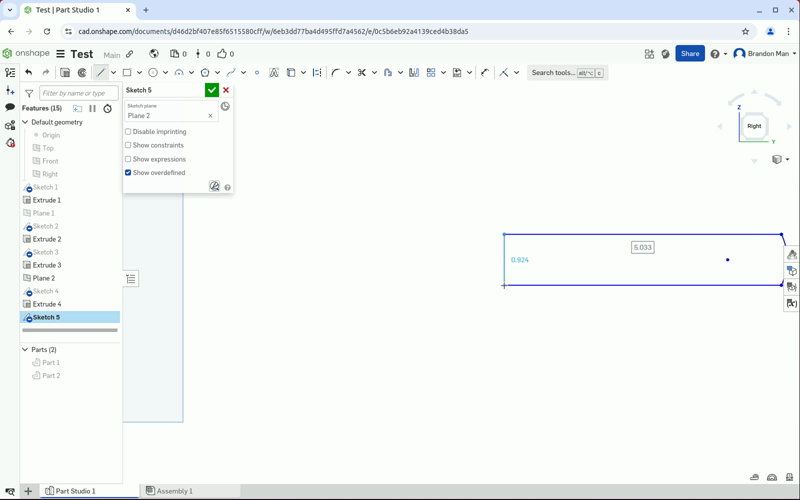
click(504, 285)
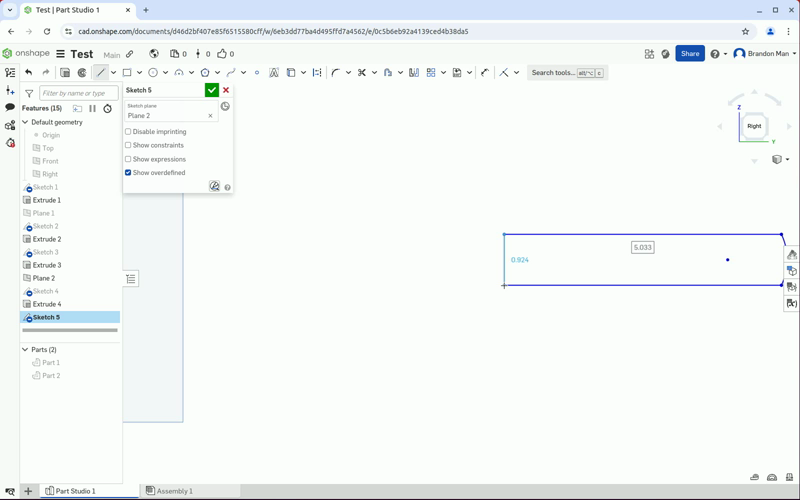
scroll(-6)
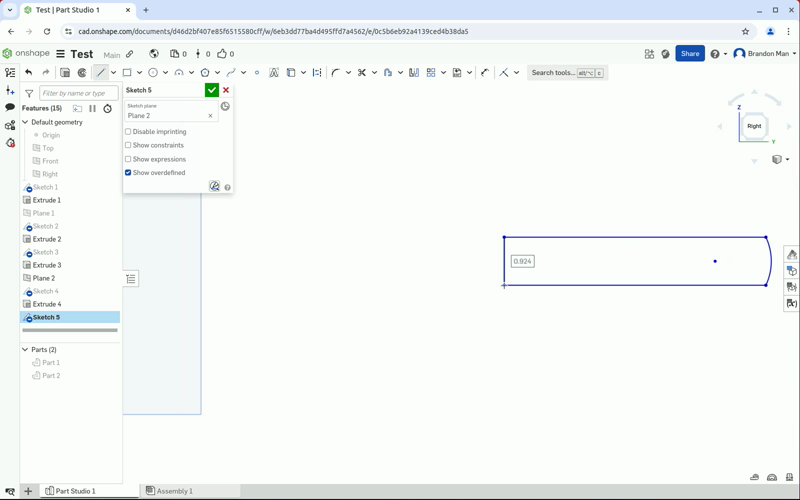
scroll(-6)
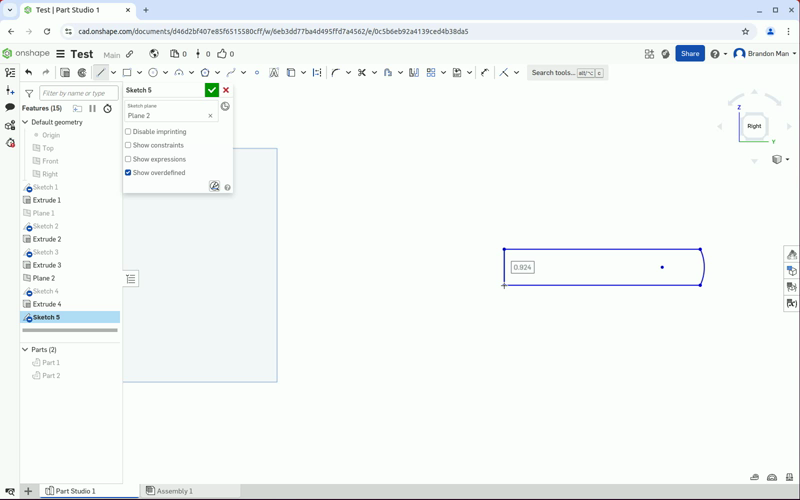
scroll(-6)
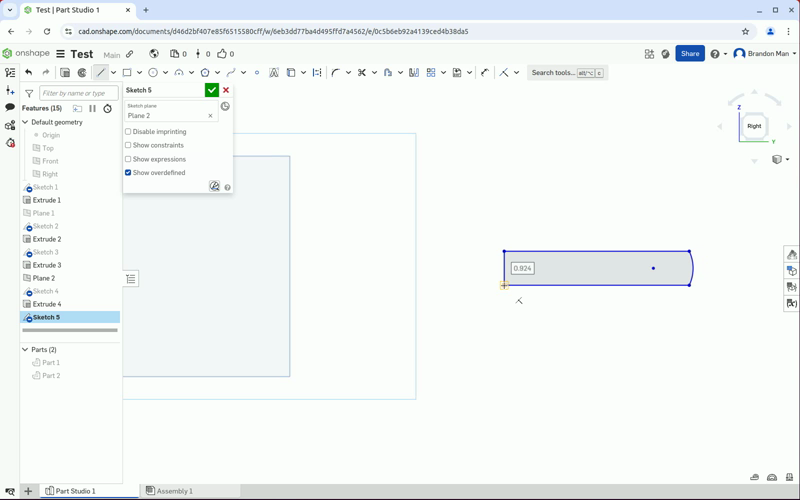
scroll(-6)
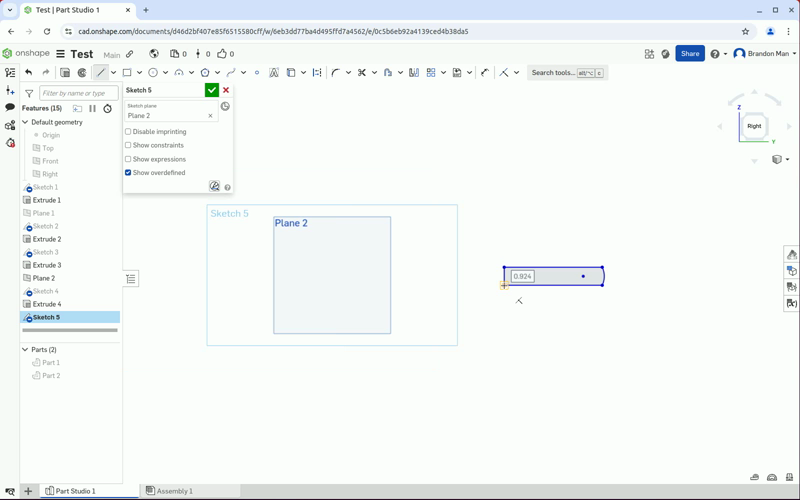
scroll(-6)
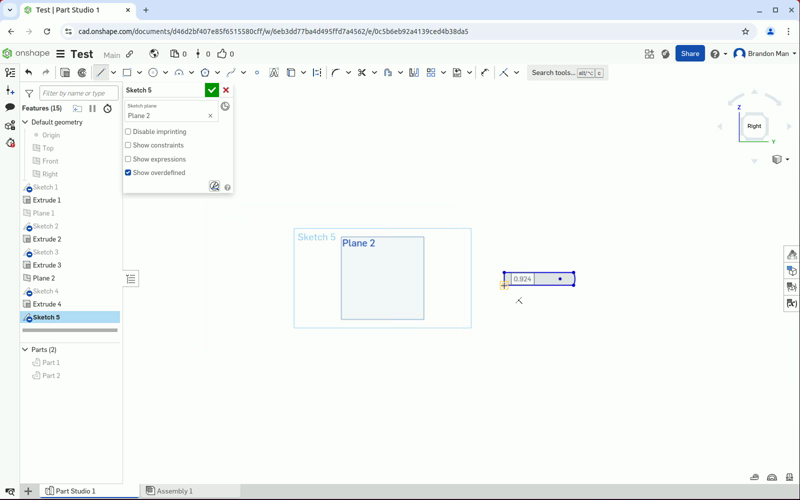
scroll(-6)
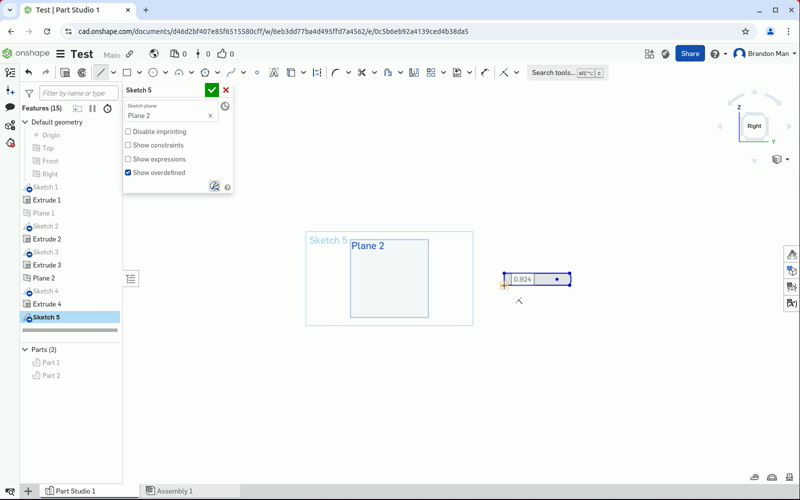
scroll(-6)
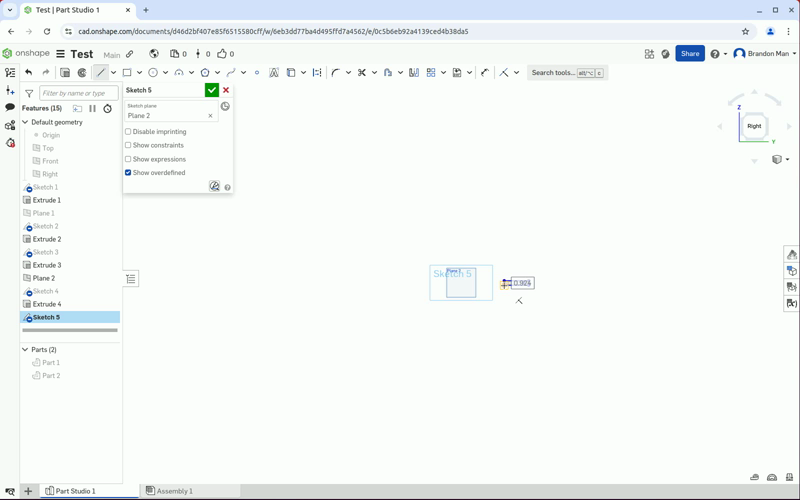
key(esc)
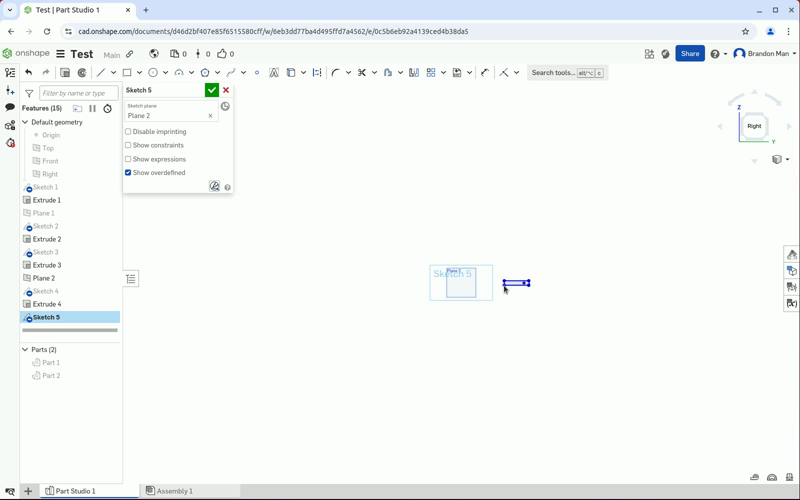
mouse_move(504, 284)
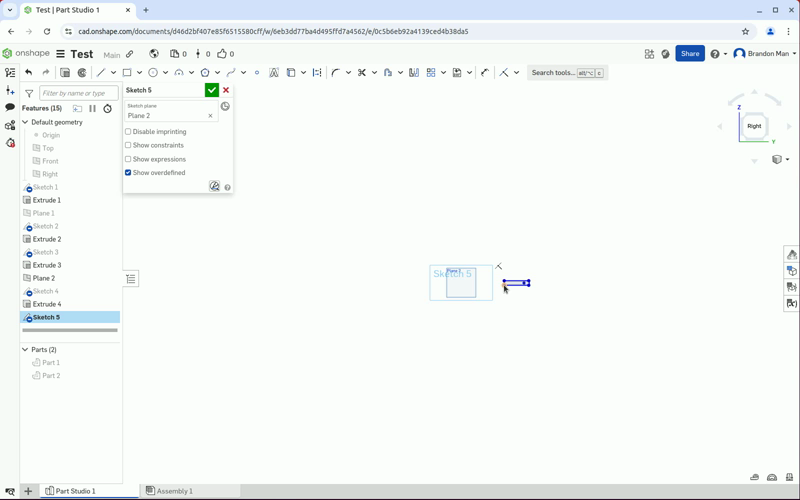
scroll(6)
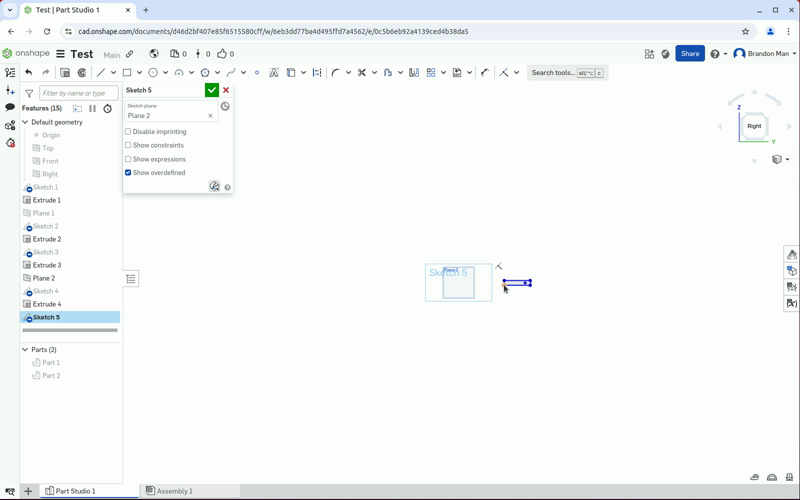
scroll(6)
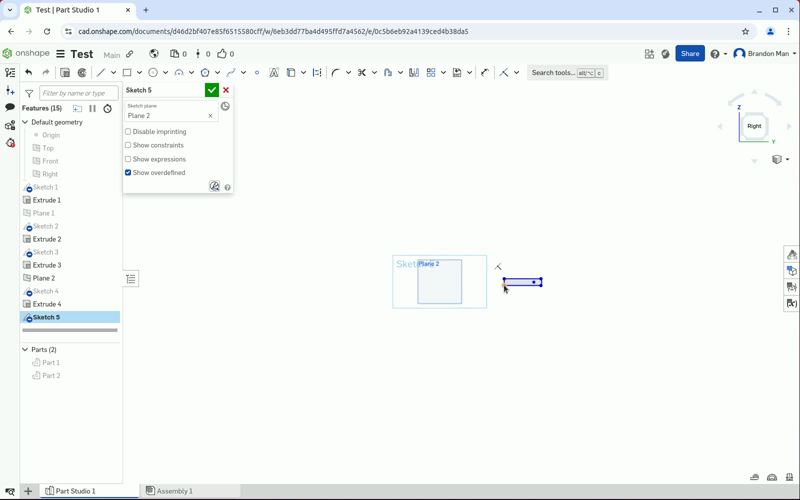
scroll(6)
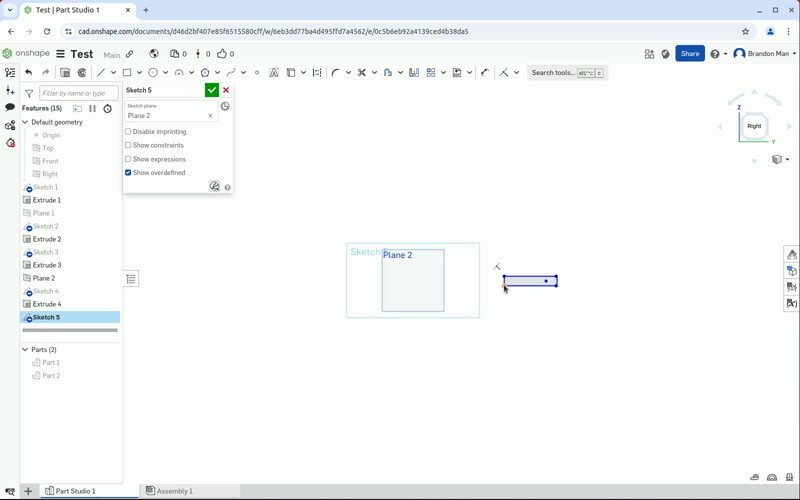
scroll(6)
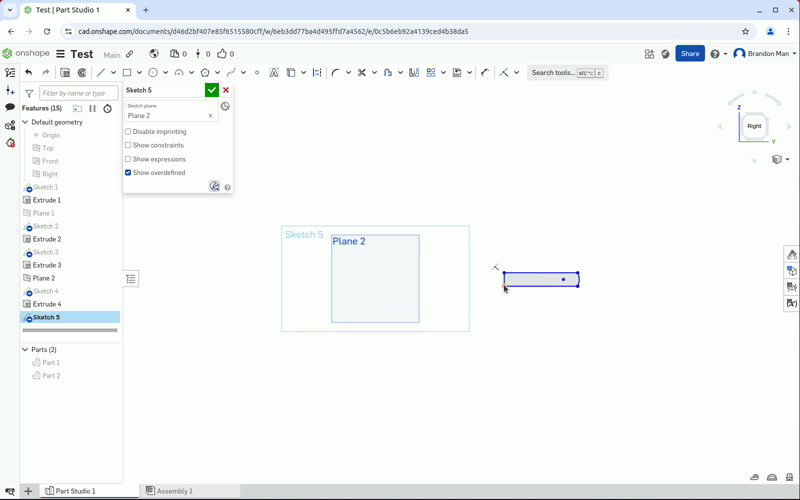
scroll(6)
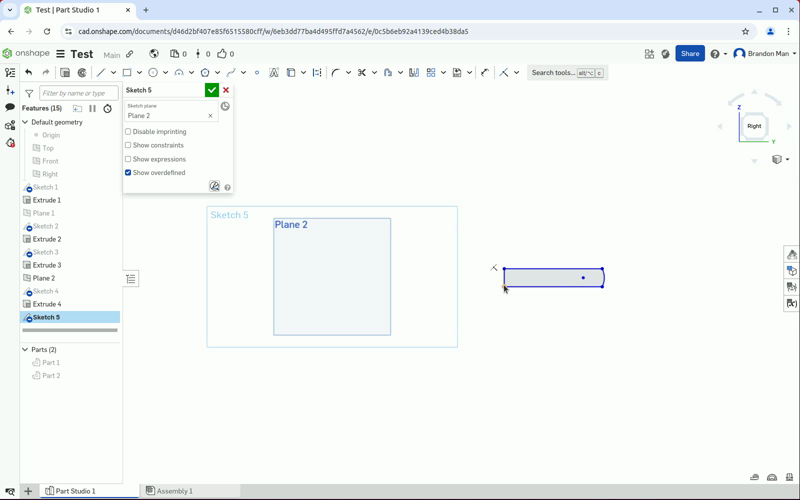
scroll(6)
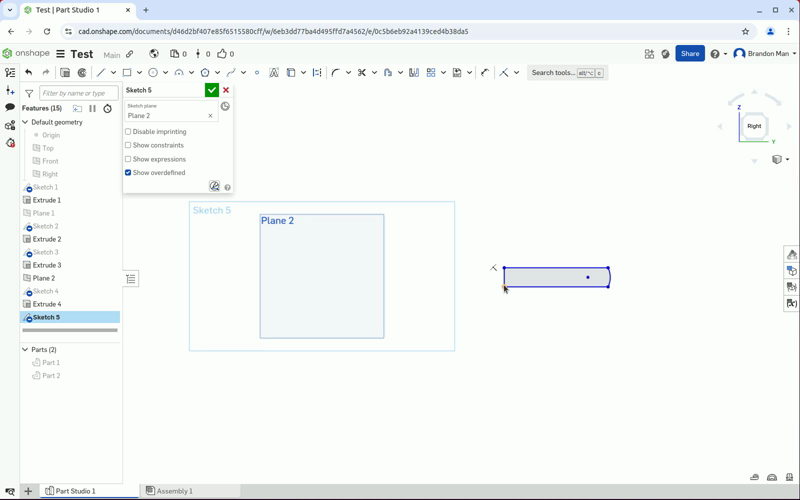
scroll(6)
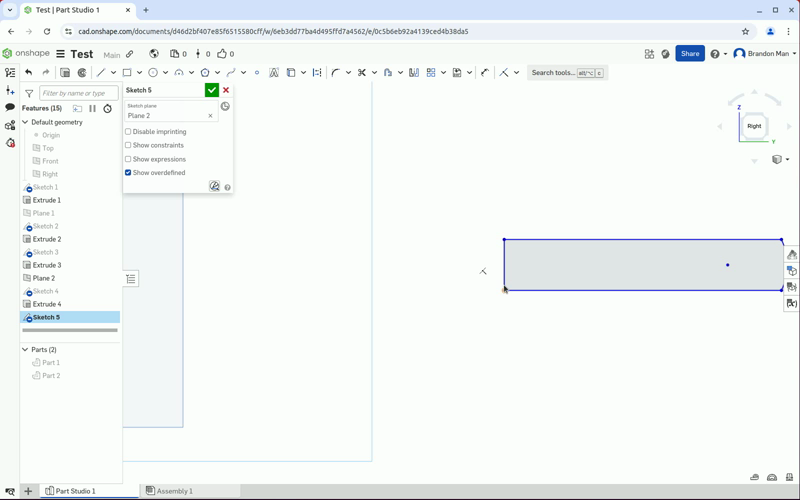
click(504, 284)
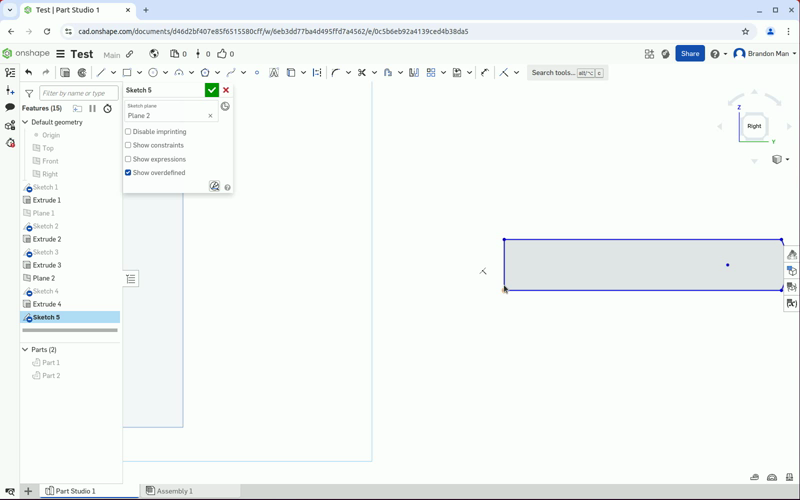
scroll(-6)
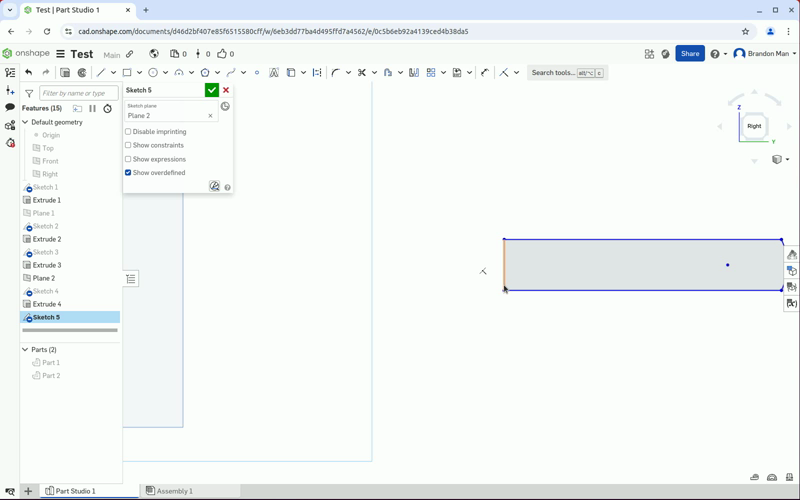
scroll(-6)
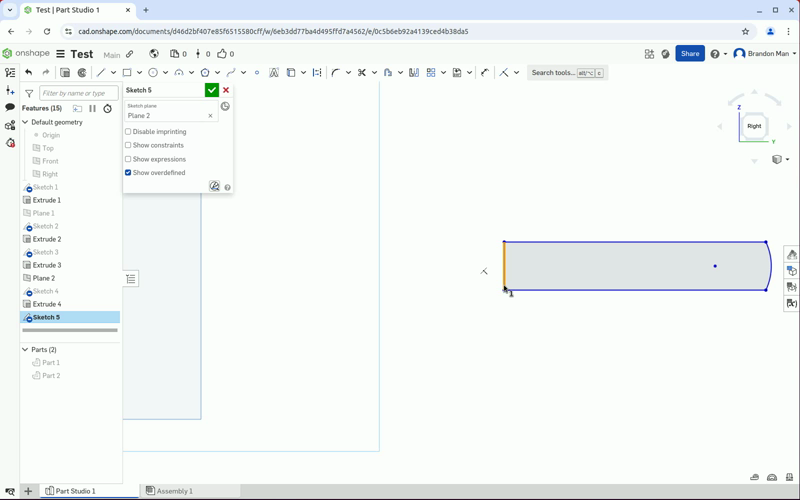
scroll(-6)
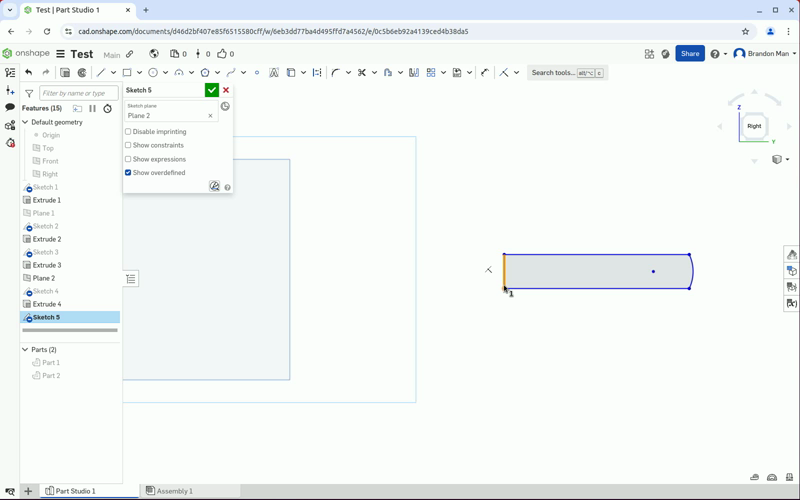
scroll(-6)
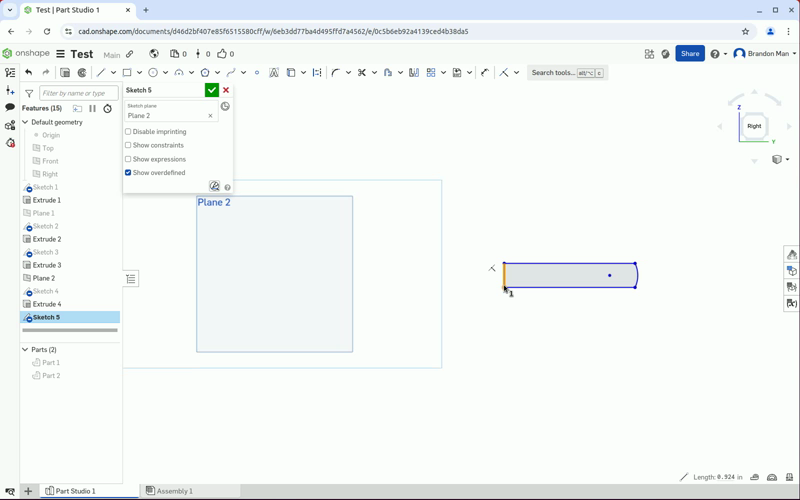
scroll(-6)
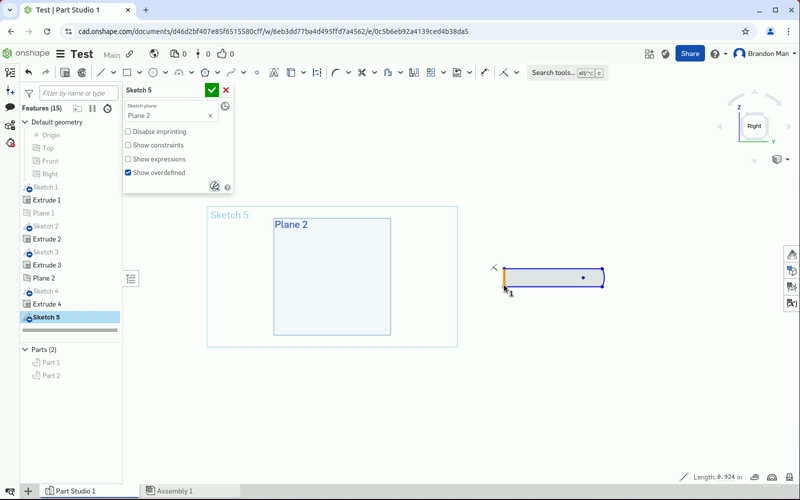
scroll(-6)
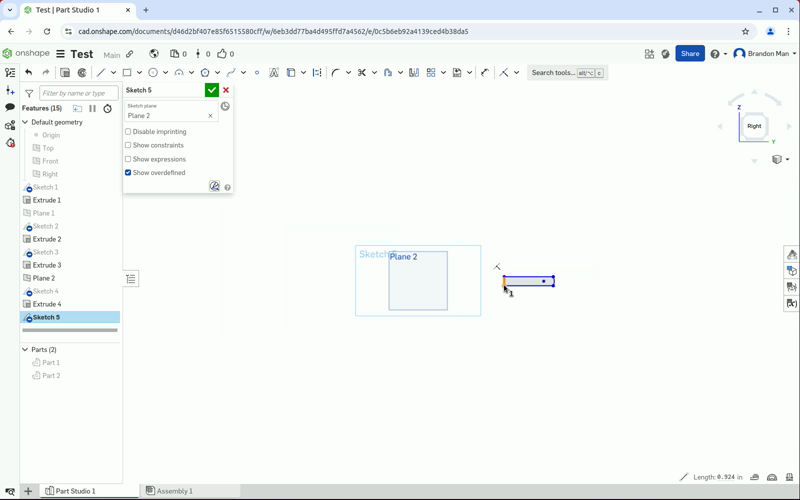
scroll(-6)
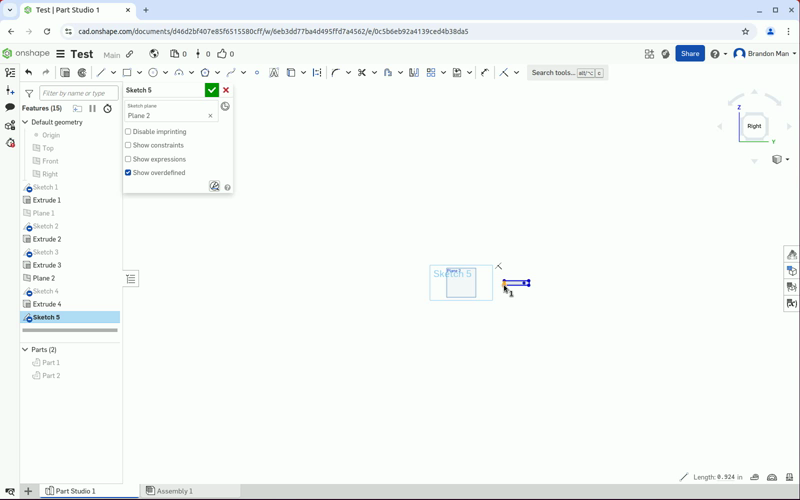
mouse_move(73, 352)
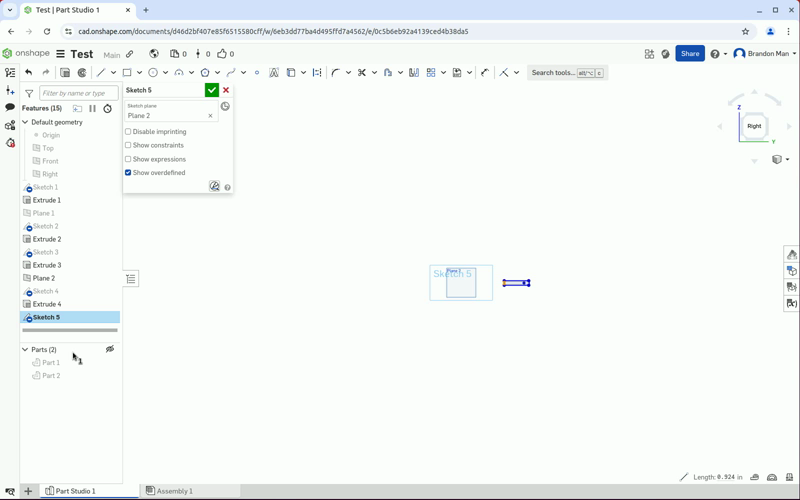
key(shift+y)
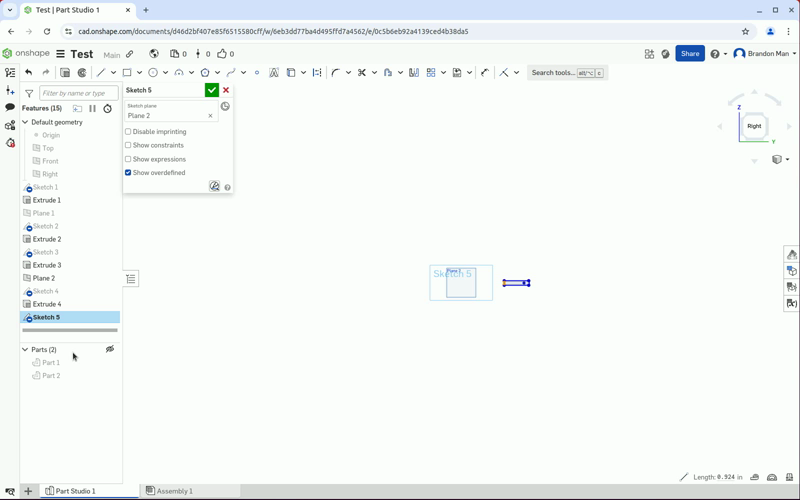
key(shift+e)
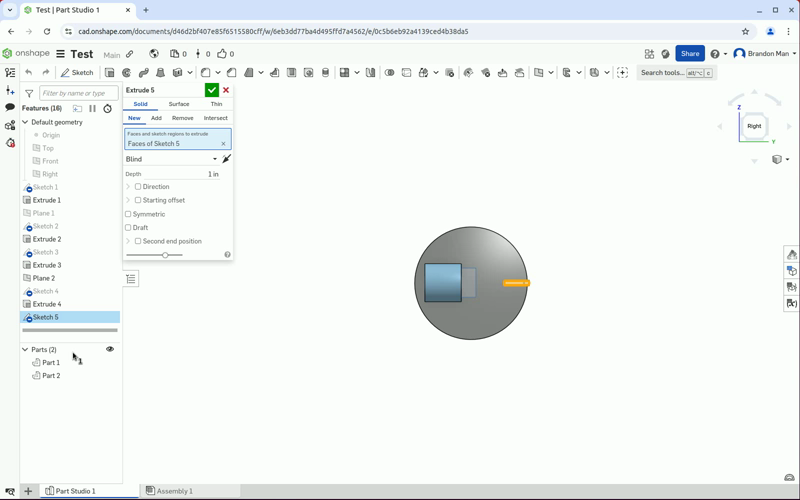
mouse_move(143, 106)
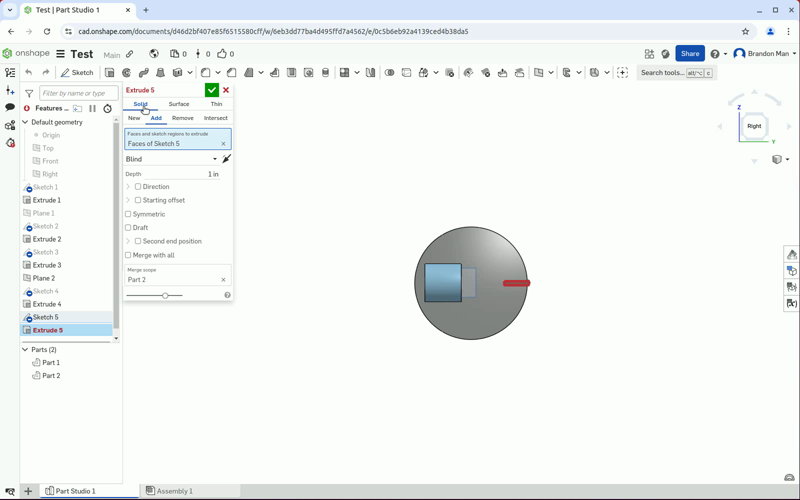
click(143, 106)
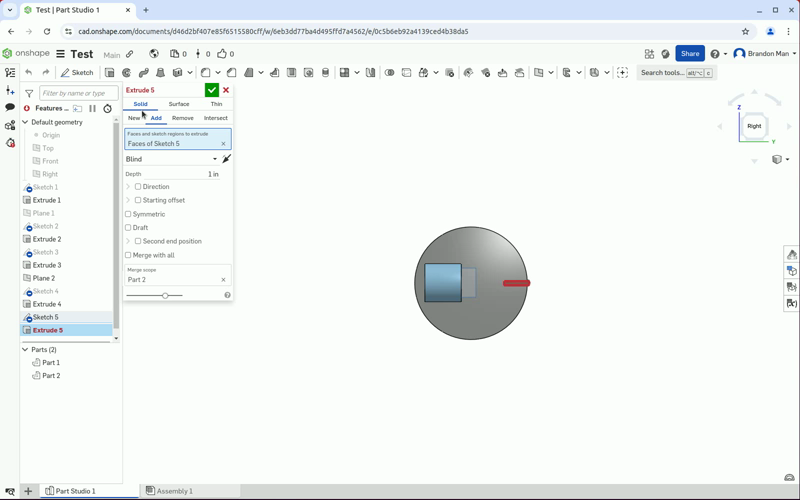
mouse_move(137, 120)
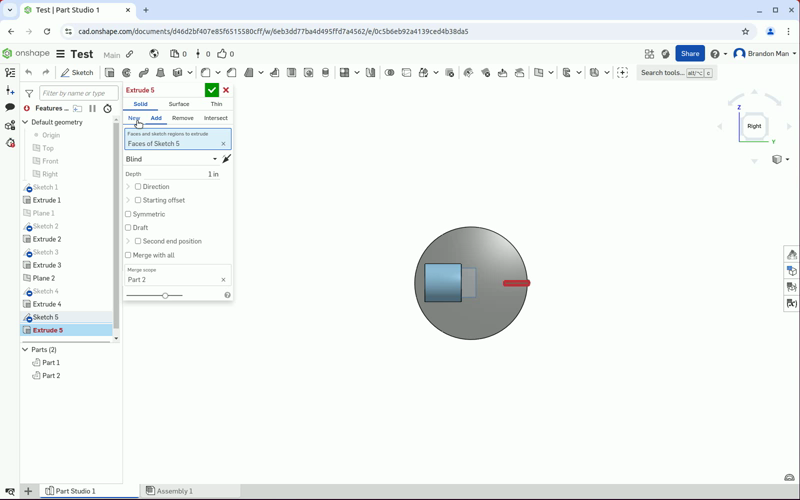
click(137, 120)
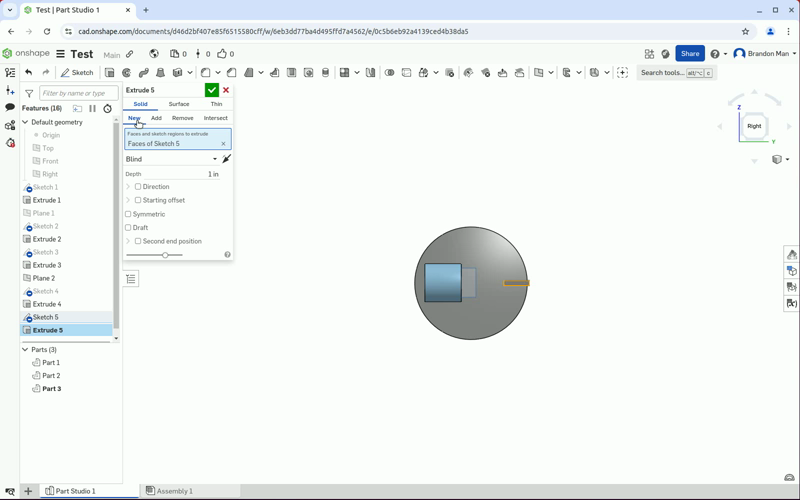
key(tab, 4)
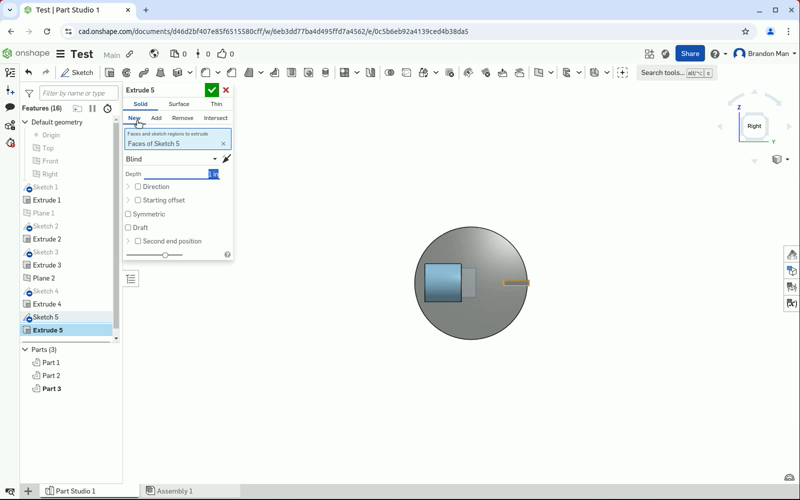
text(-26.719)
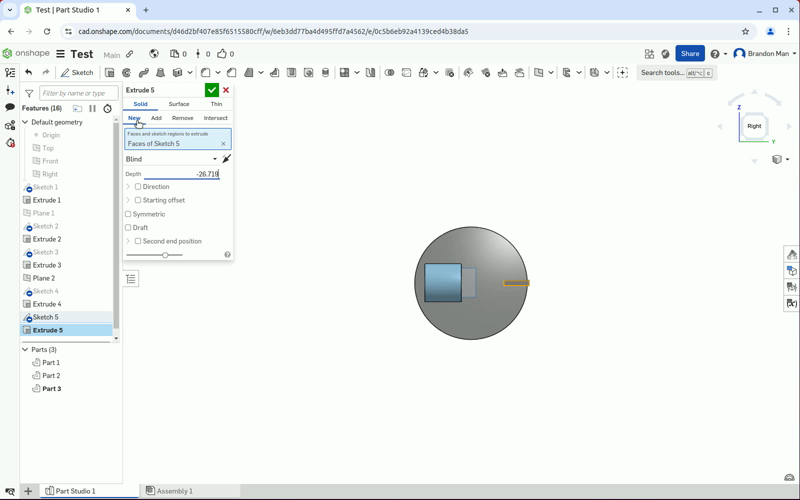
key(enter)
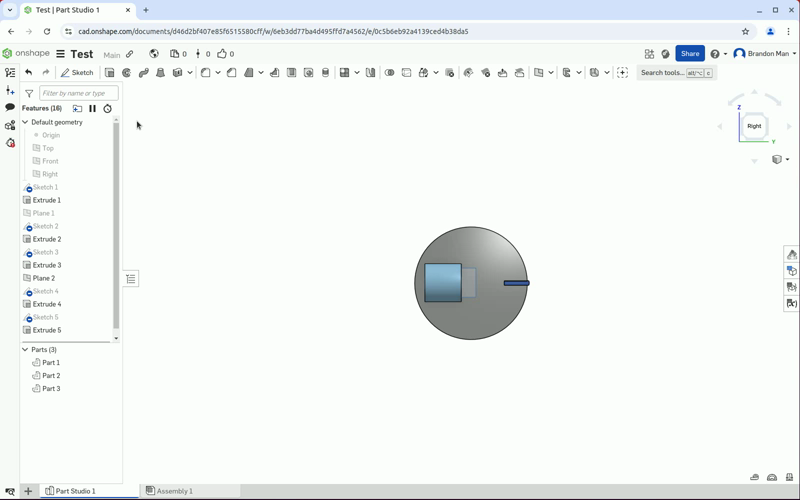
key(shift+h)
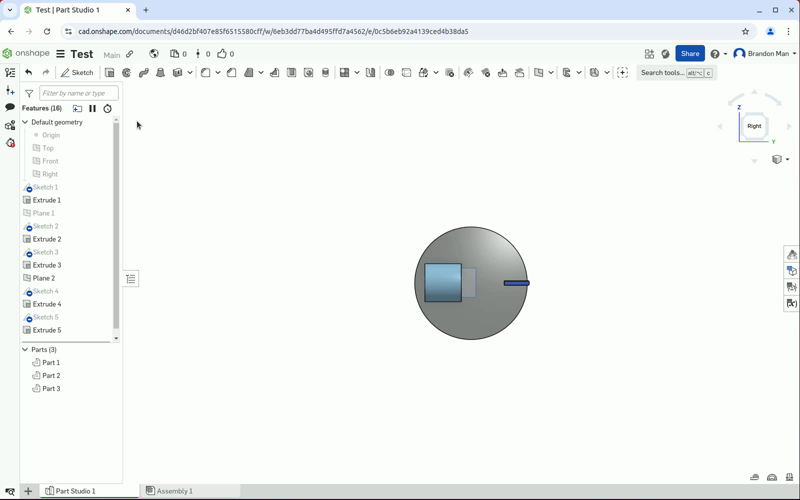
key(shift+h)
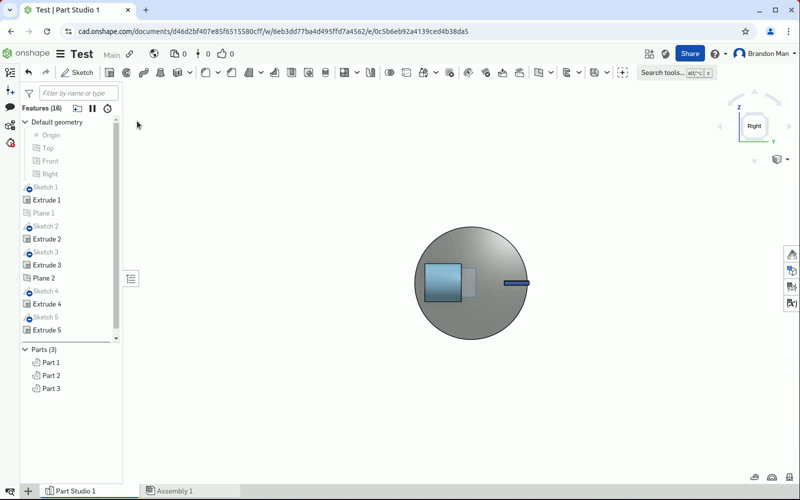
mouse_move(69, 189)
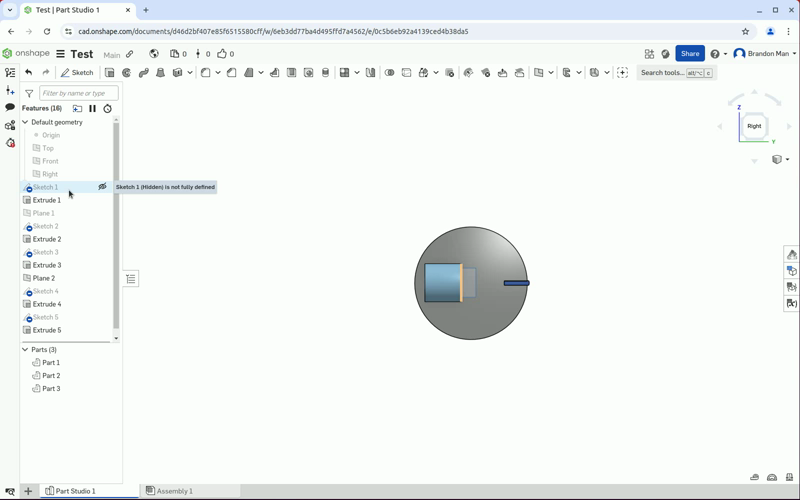
click(69, 189)
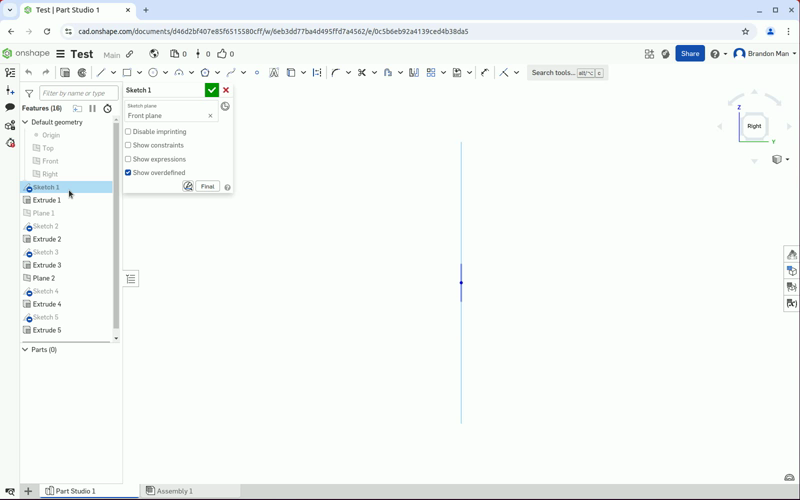
mouse_move(229, 92)
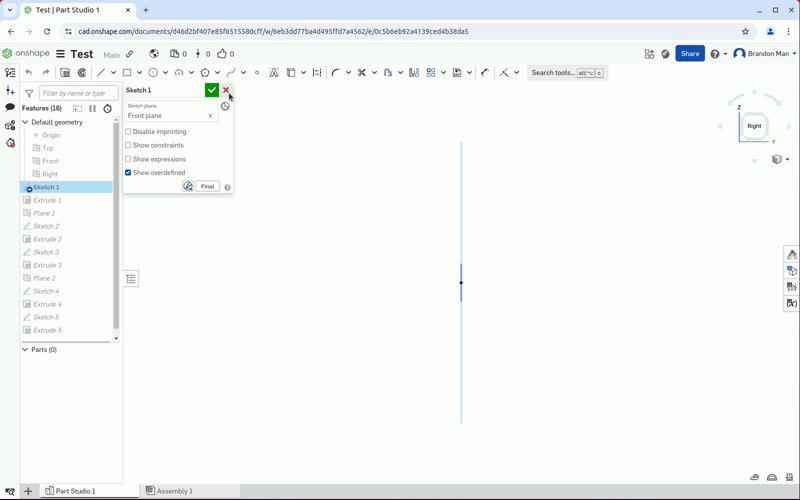
click(229, 92)
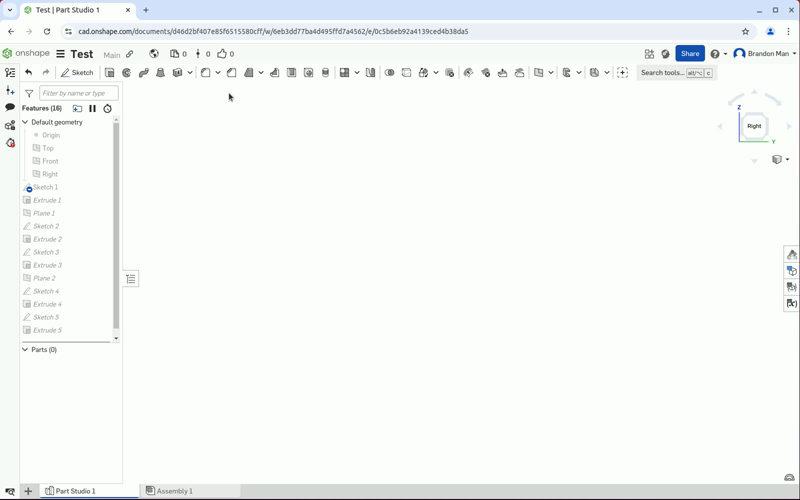
key(shift+s)
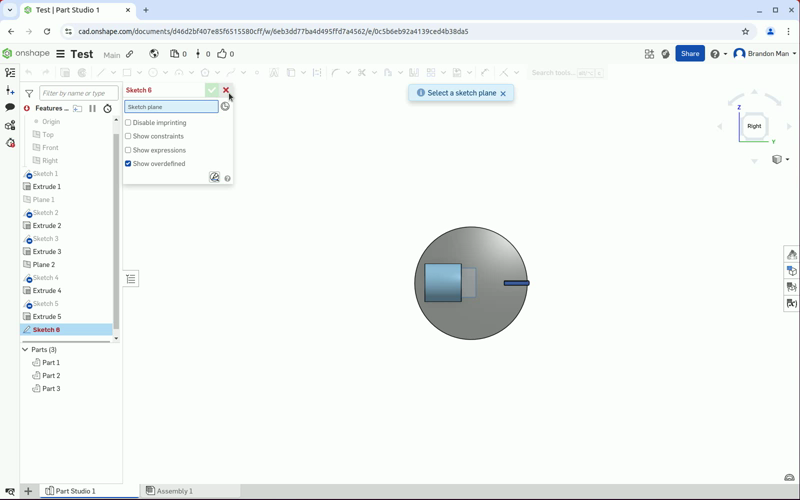
mouse_move(69, 267)
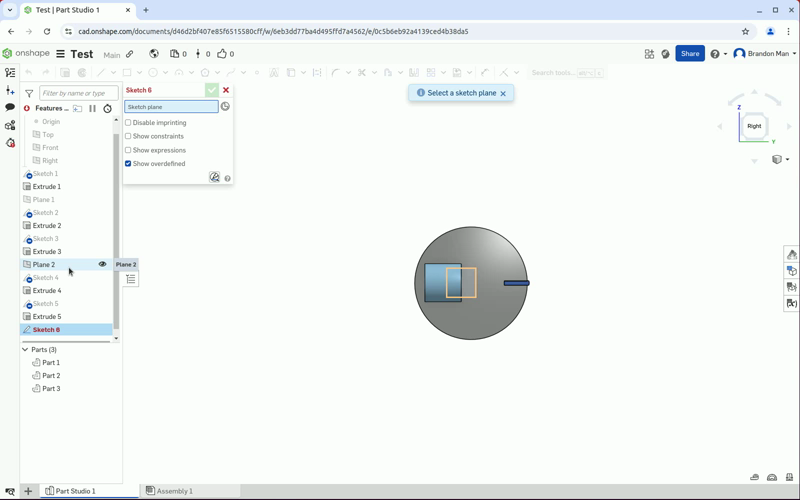
click(69, 267)
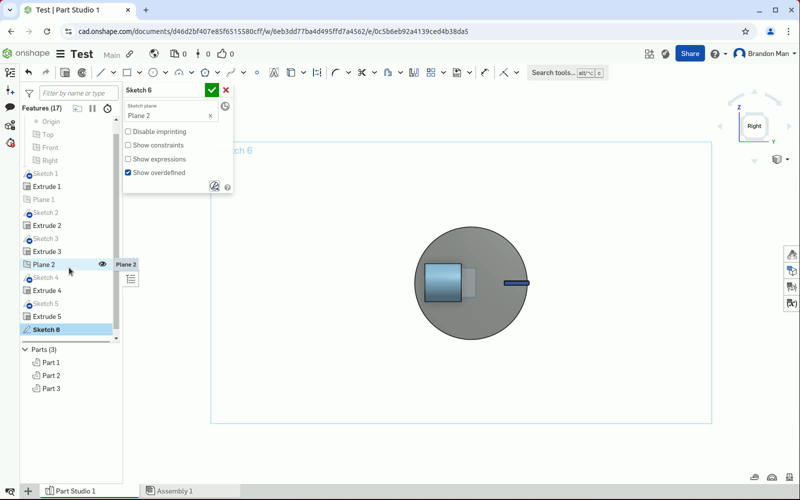
mouse_move(73, 352)
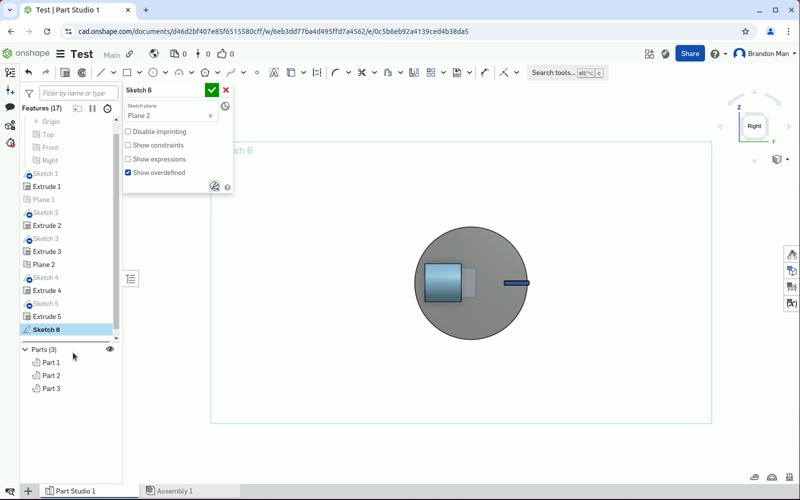
key(y)
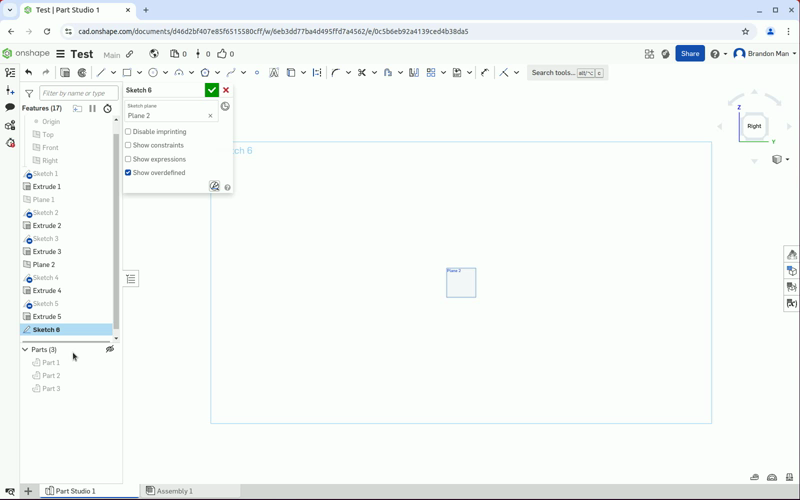
key(c)
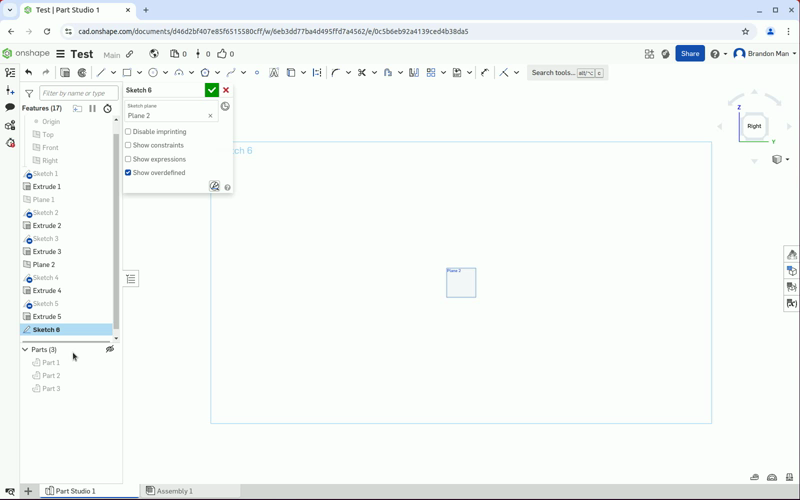
key_down(shift)
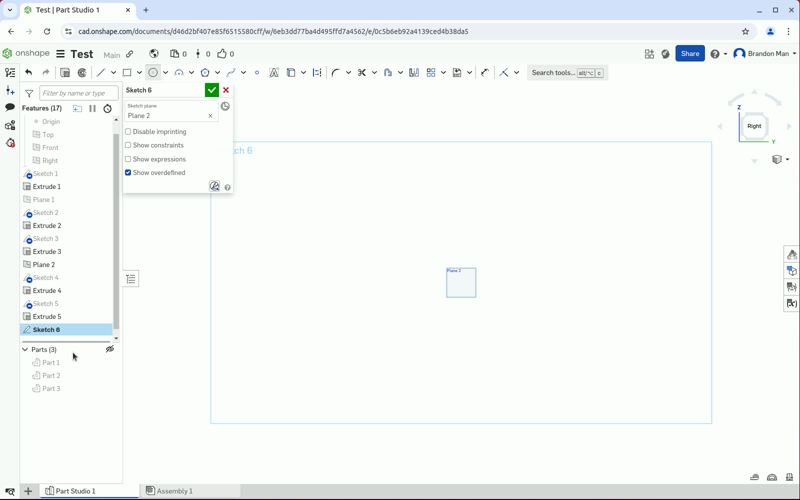
mouse_move(476, 282)
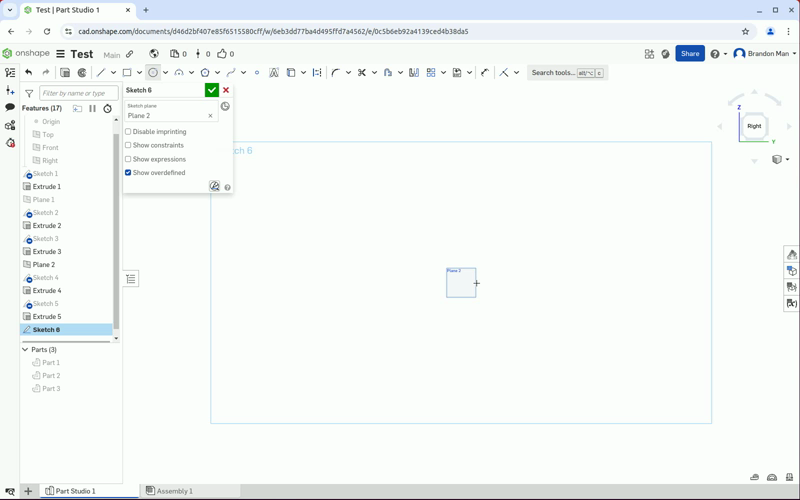
click(476, 282)
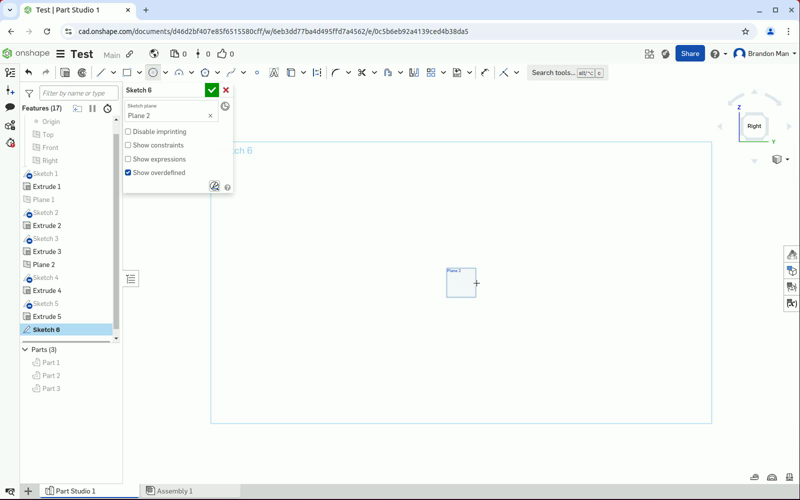
key_up(shift)
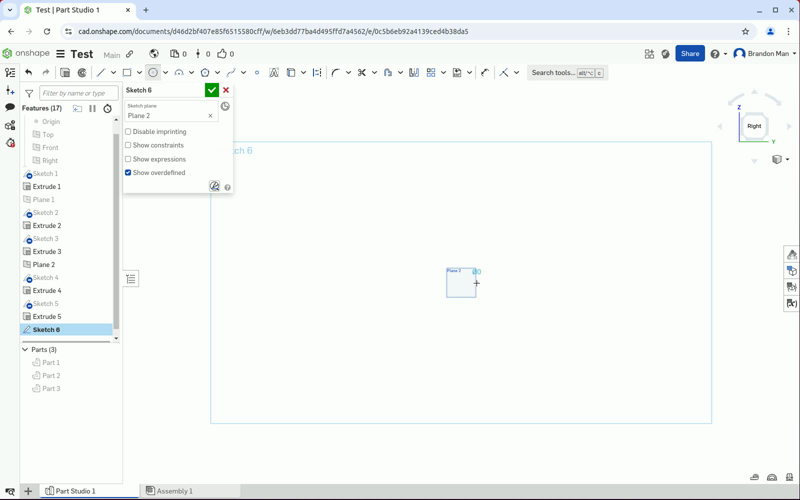
mouse_move(516, 282)
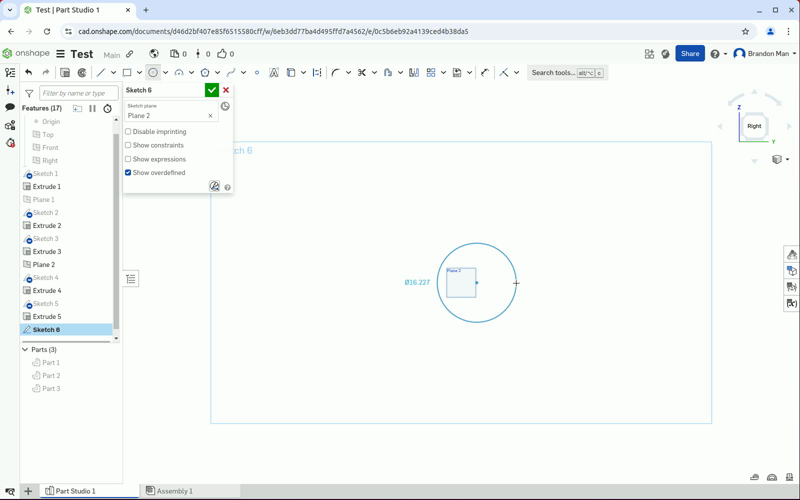
click(516, 282)
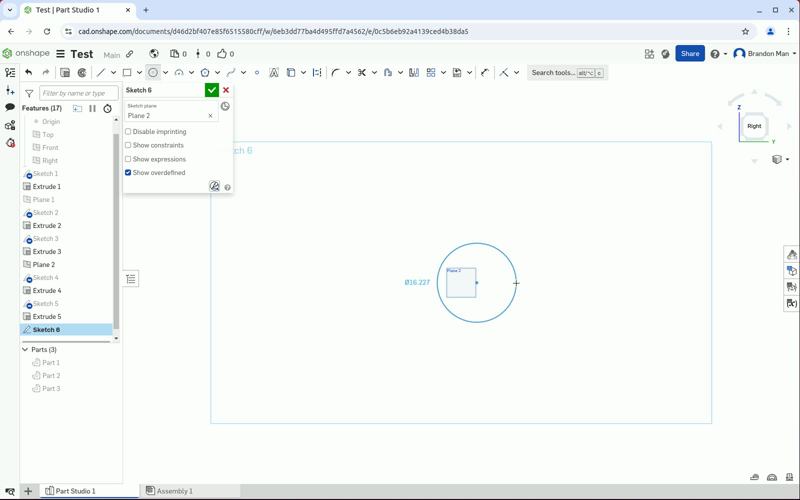
key(esc)
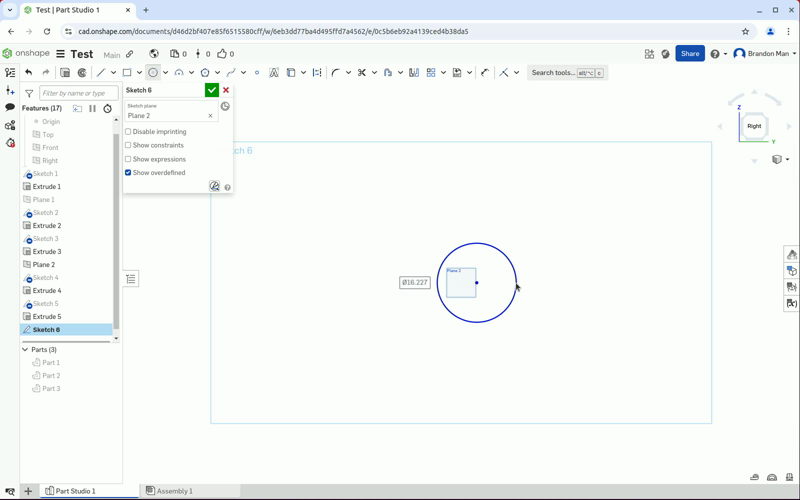
mouse_move(457, 272)
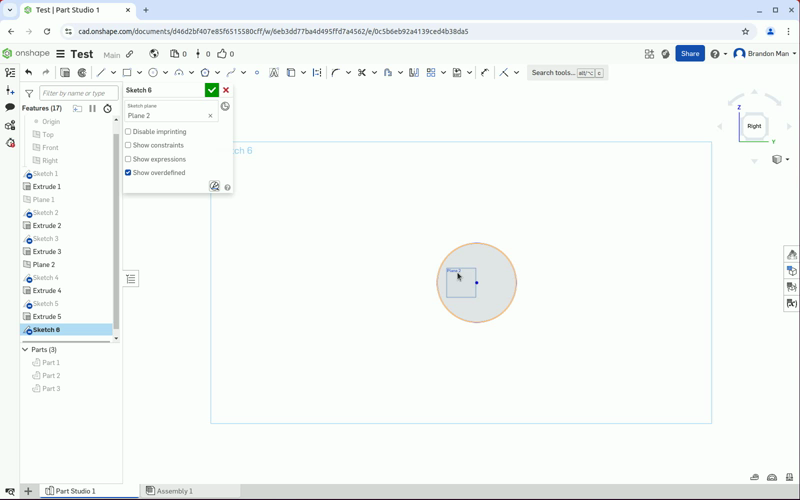
click(457, 272)
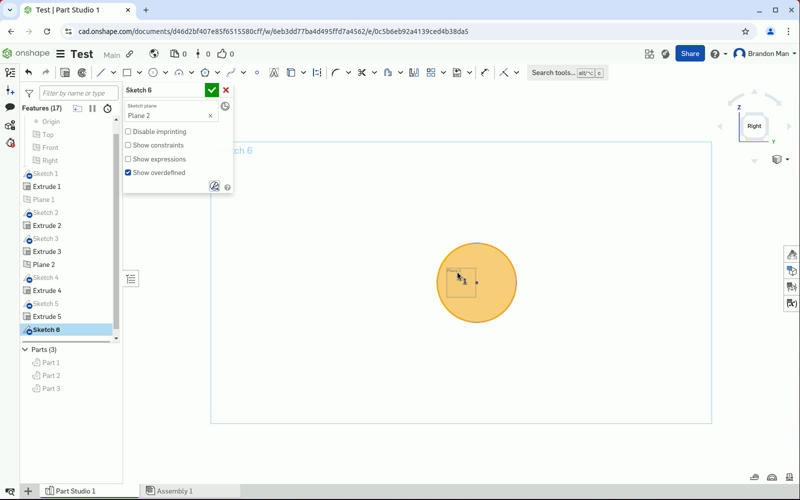
mouse_move(73, 352)
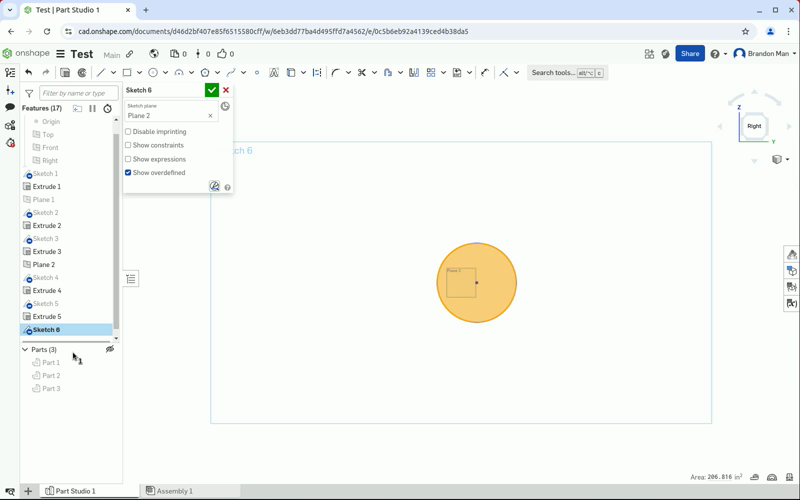
key(shift+y)
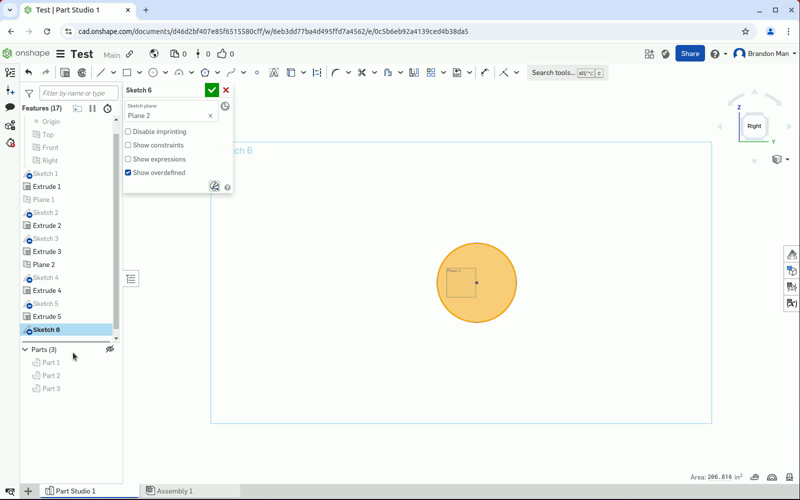
key(shift+e)
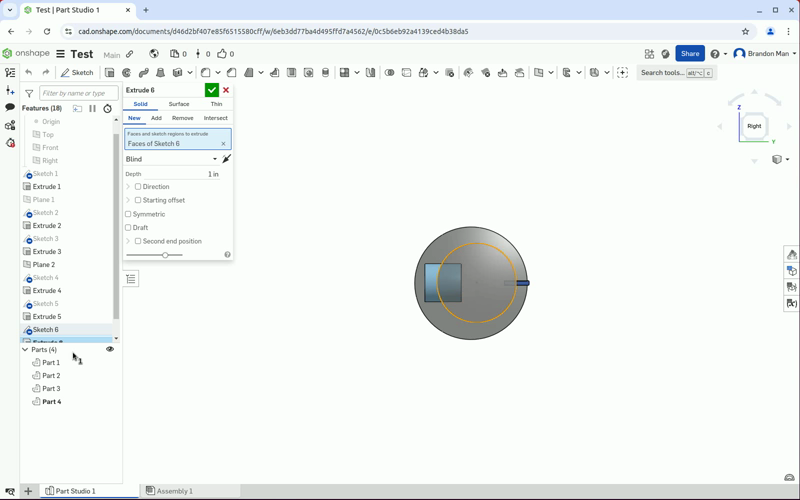
mouse_move(143, 106)
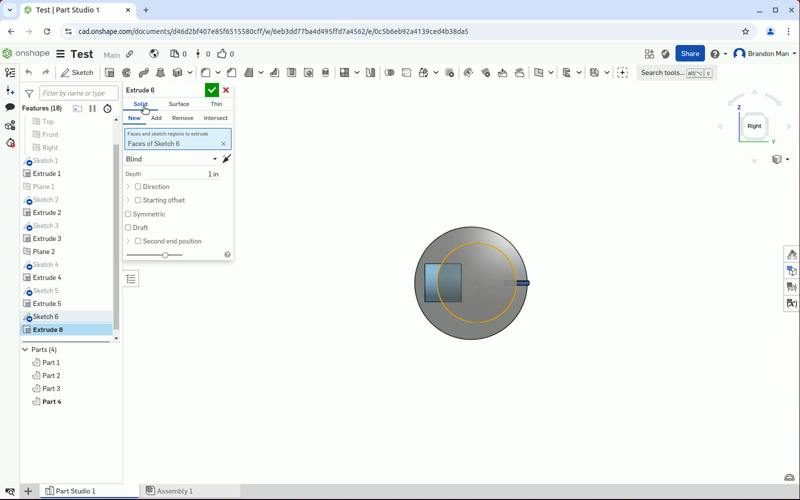
click(143, 106)
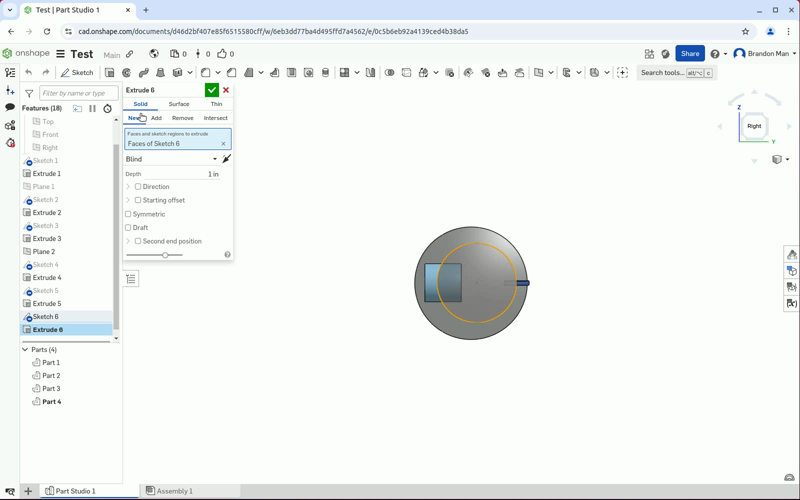
mouse_move(137, 120)
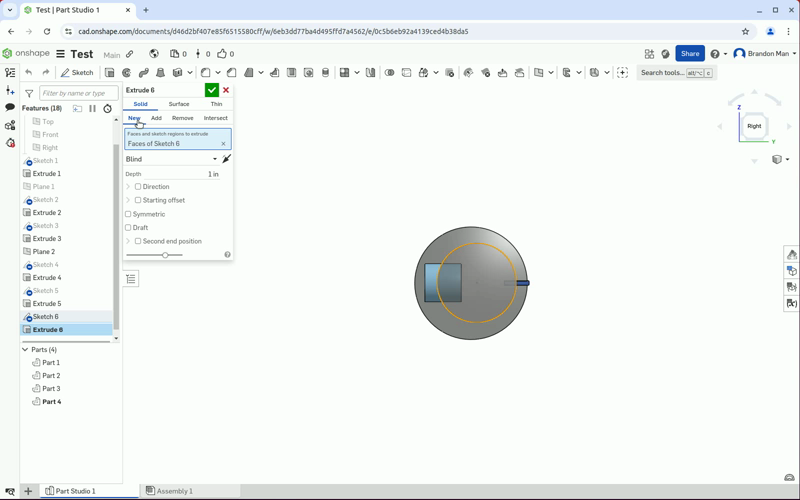
click(137, 120)
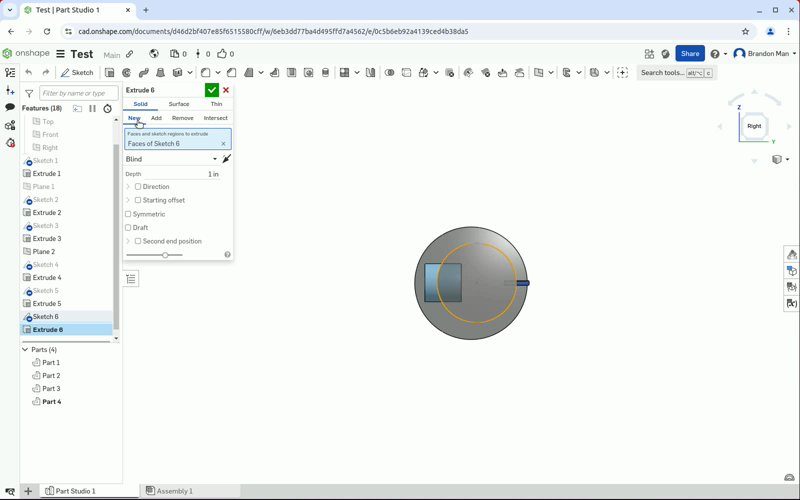
key(tab, 4)
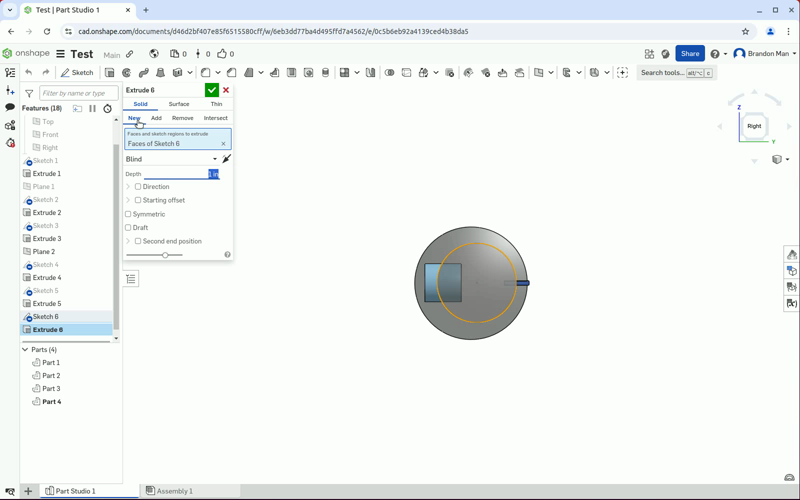
text(6.018)
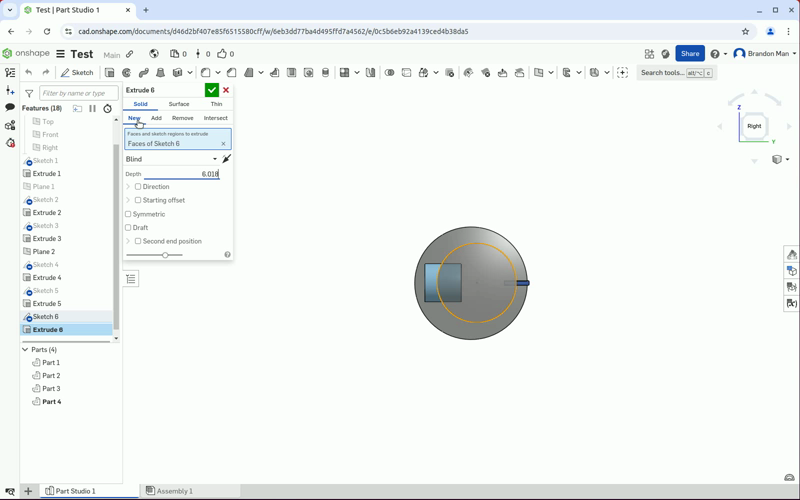
key(enter)
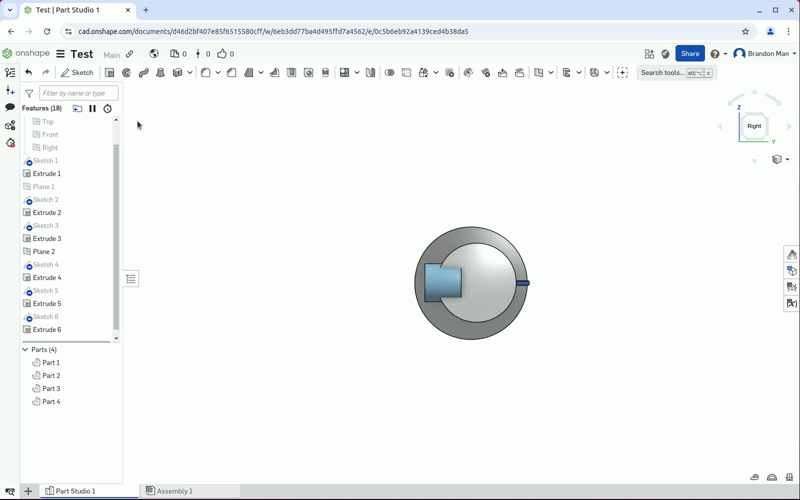
key(shift+h)
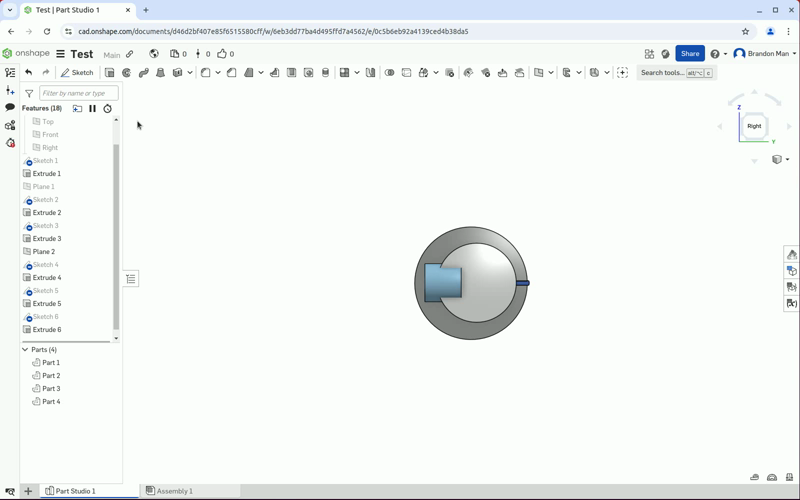
key(shift+h)
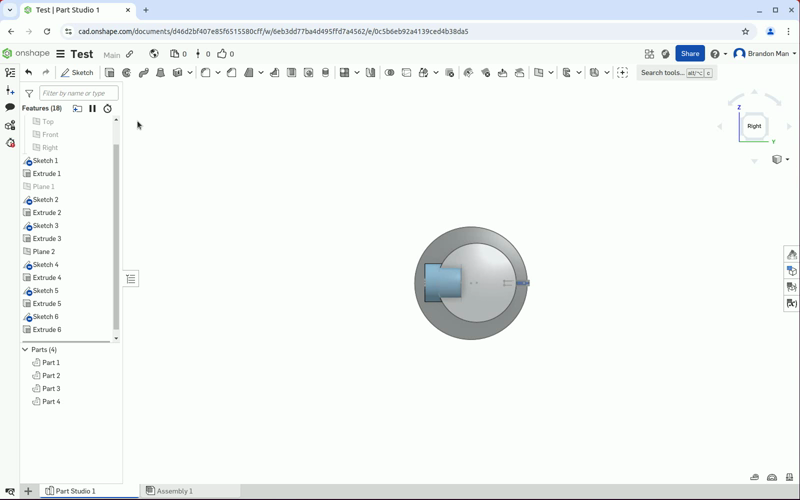
key(shift+7)
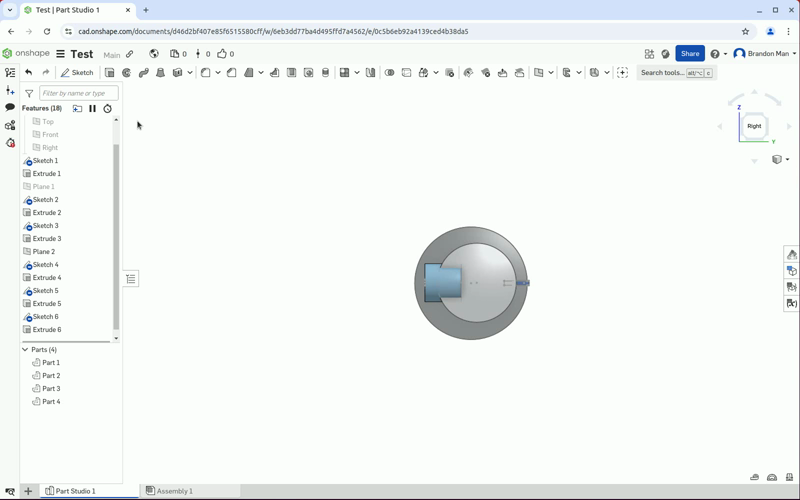
key(right, 2)
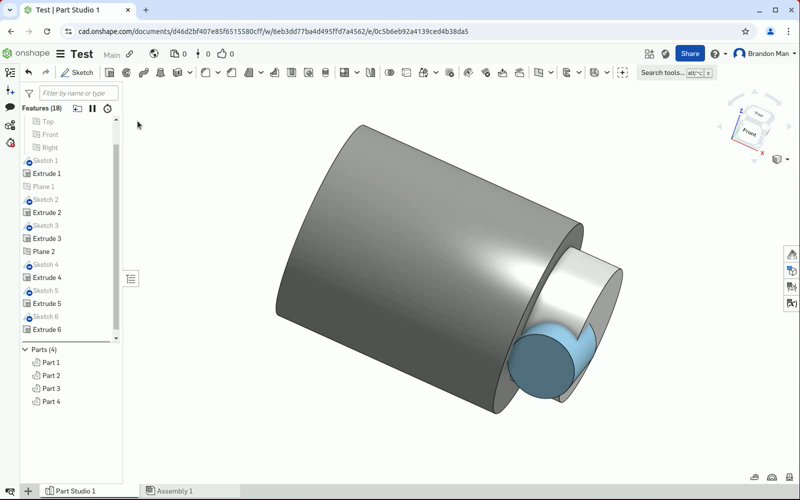
key(down, 2)
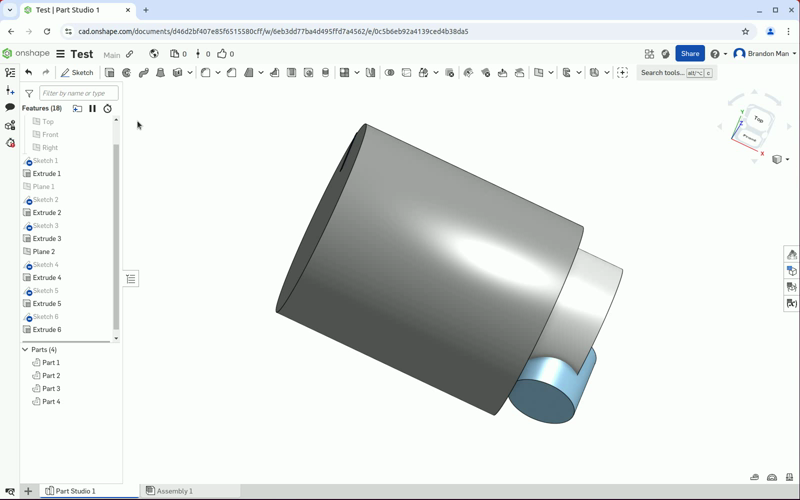
key(up, 2)
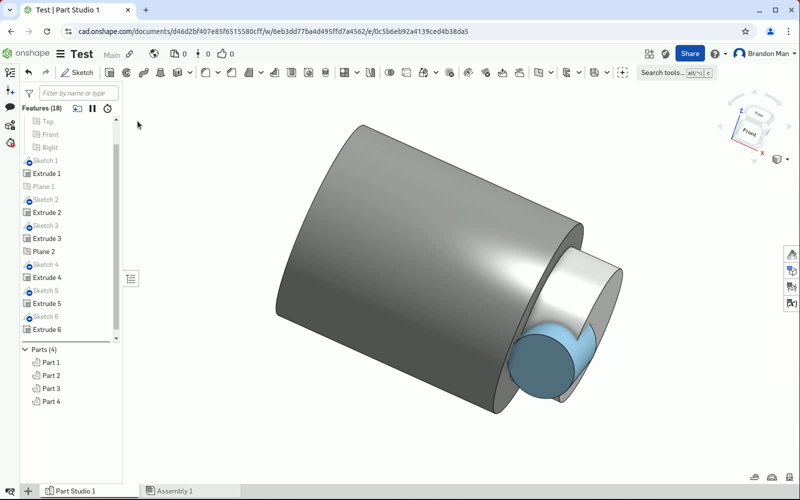
key(left, 2)
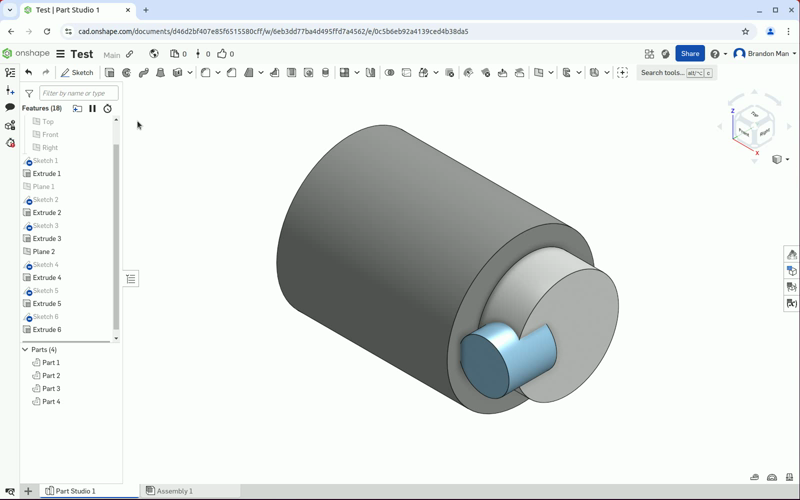
mouse_move(69, 163)
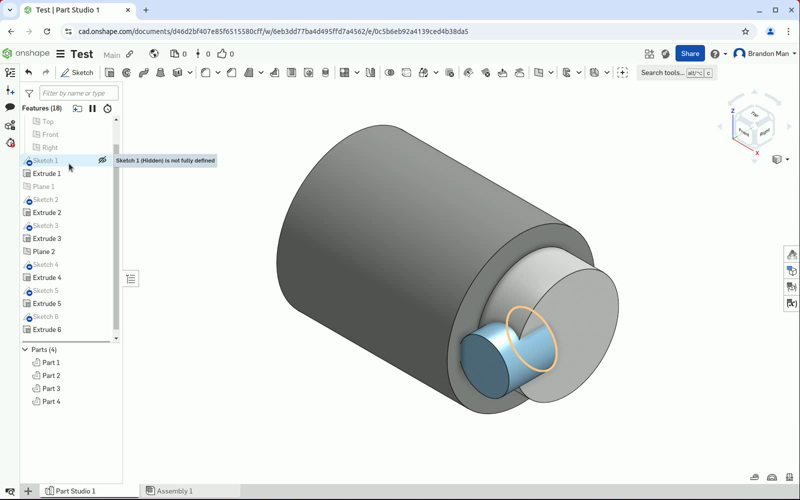
click(69, 163)